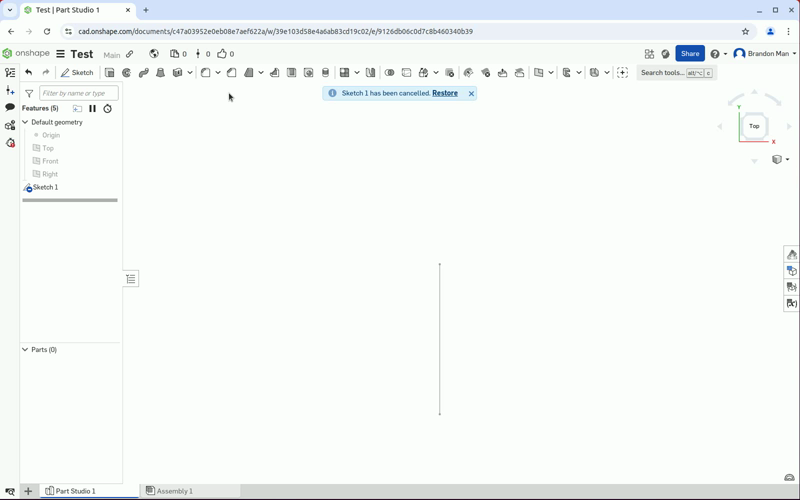
key(shift+h)
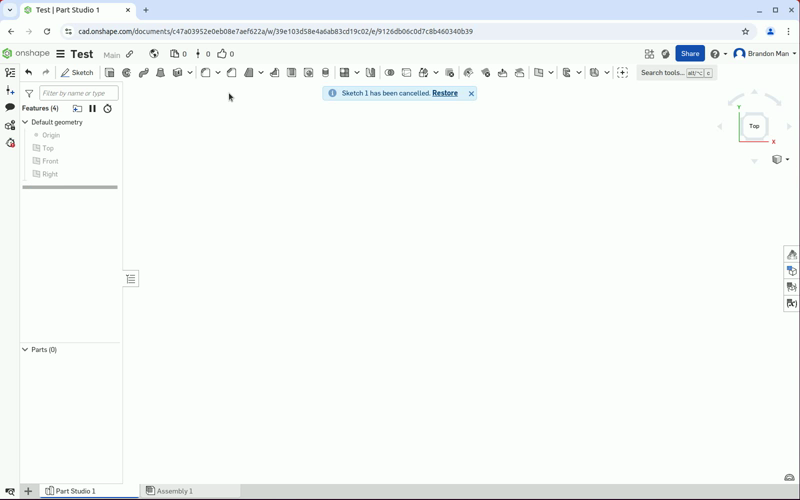
key(shift+s)
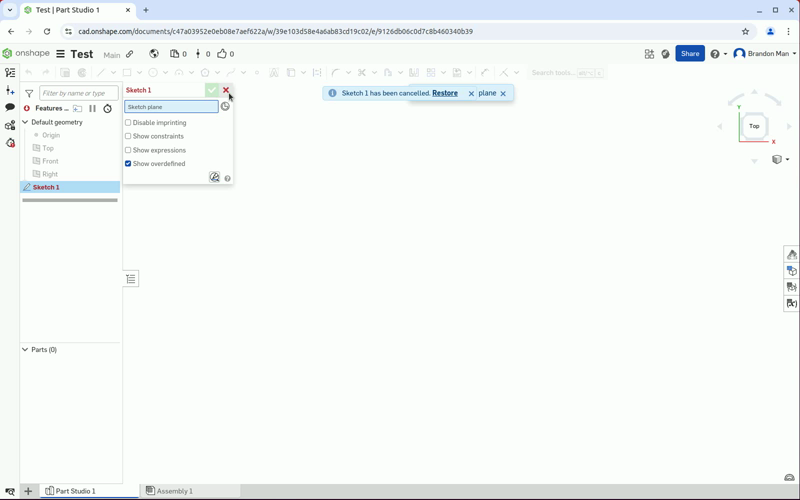
mouse_move(73, 150)
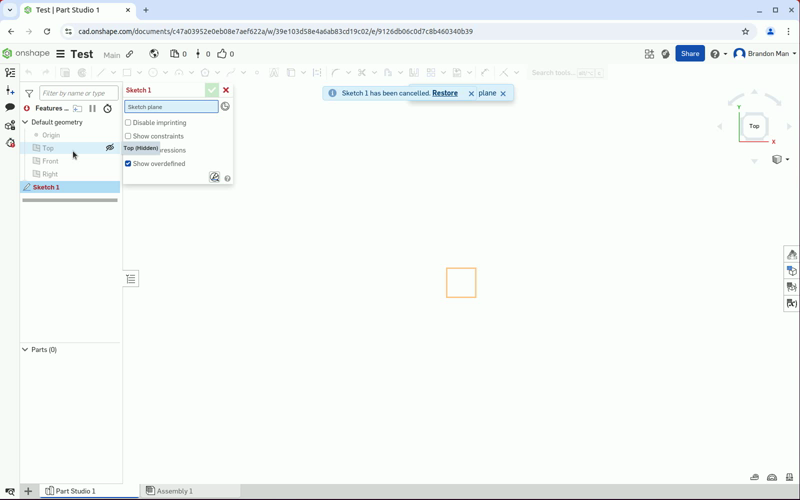
click(73, 150)
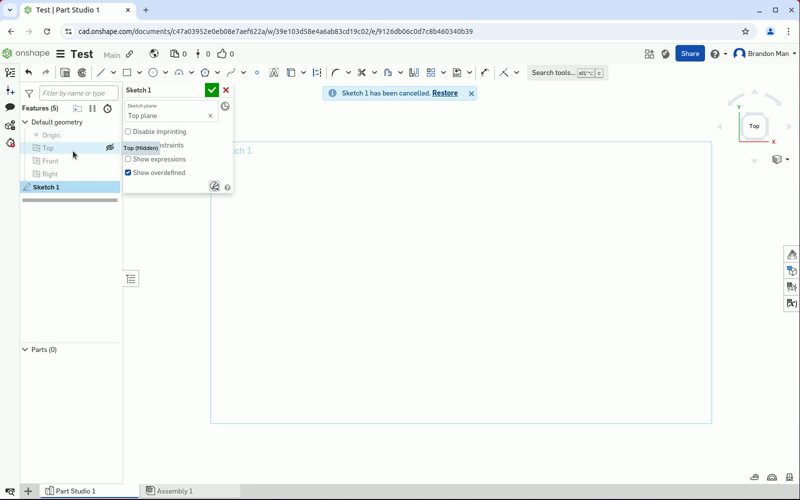
mouse_move(73, 352)
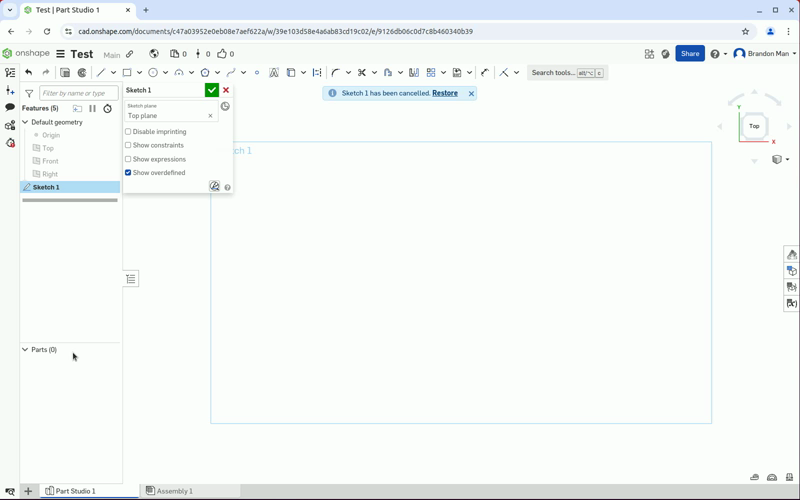
key(y)
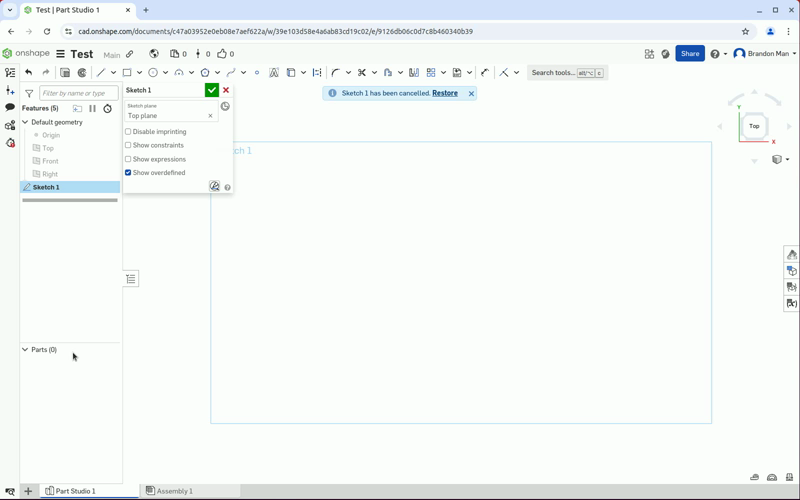
key(l)
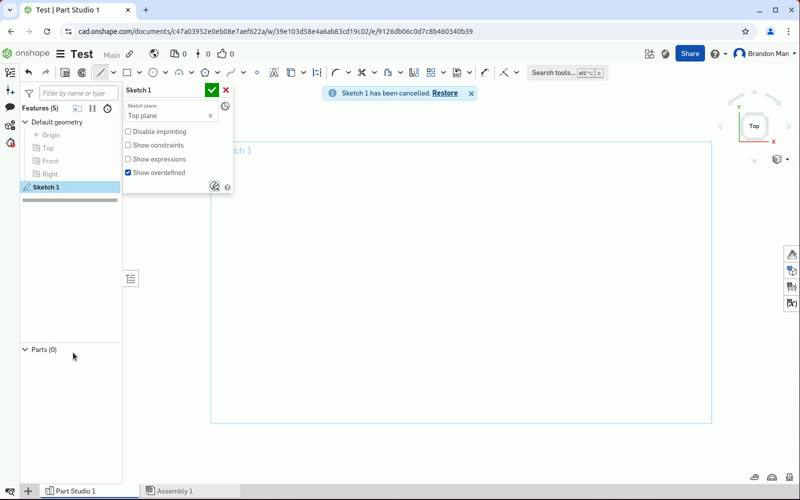
key_down(shift)
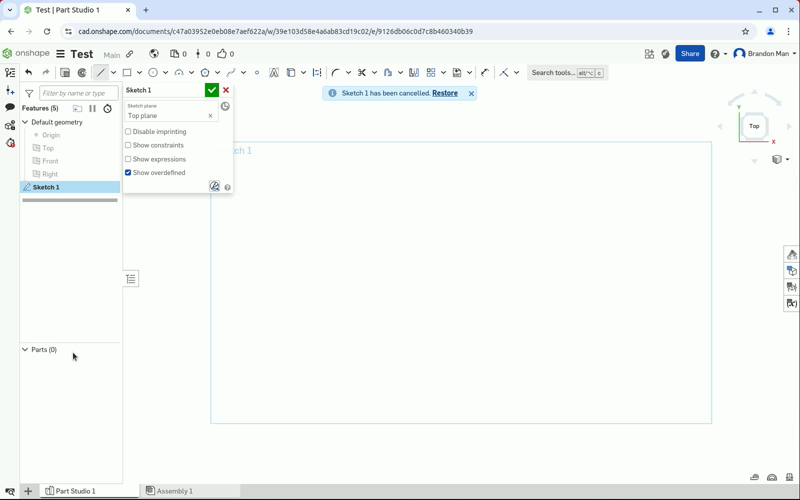
mouse_move(401, 300)
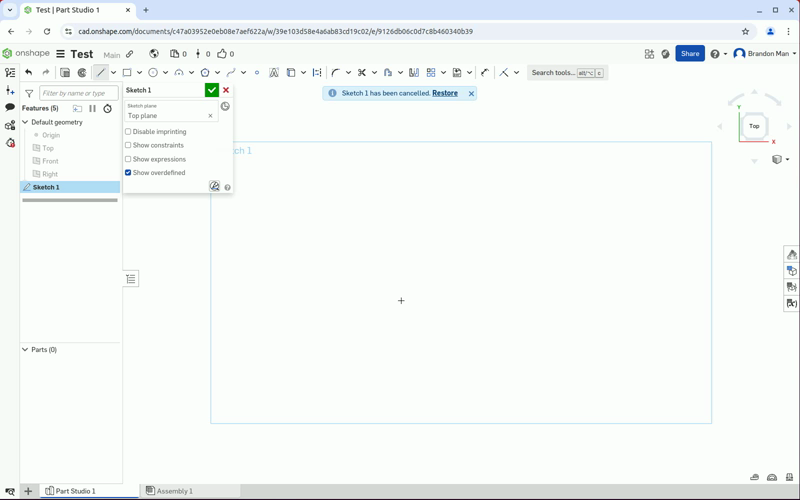
click(401, 300)
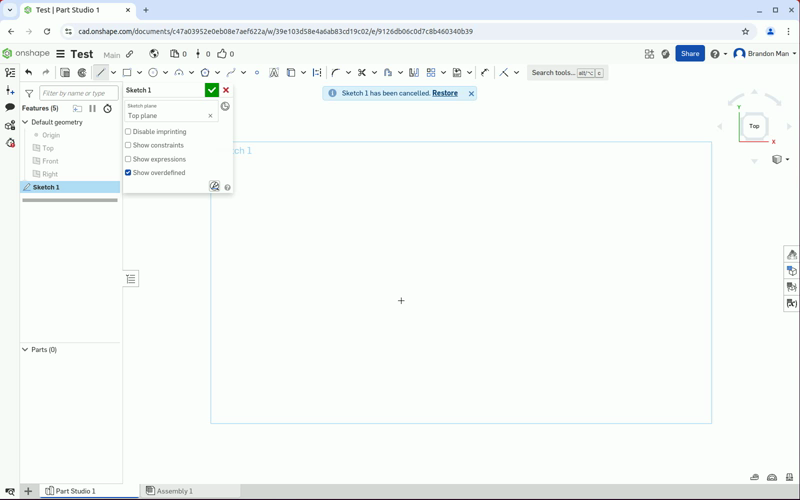
key_up(shift)
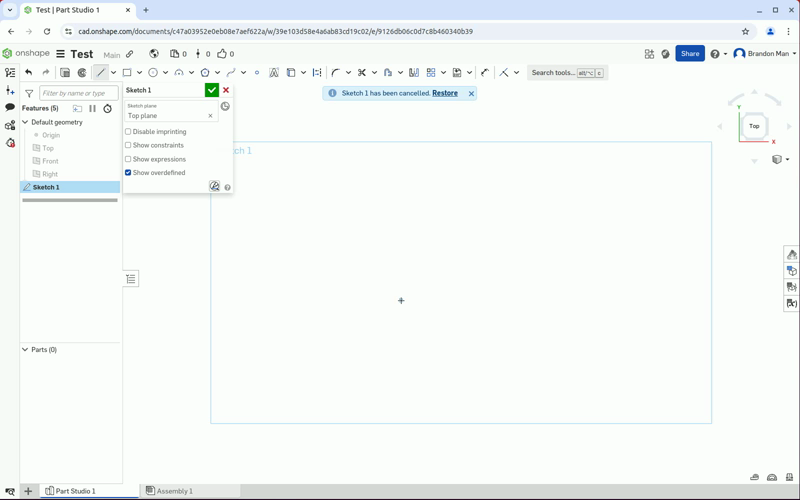
key_down(shift)
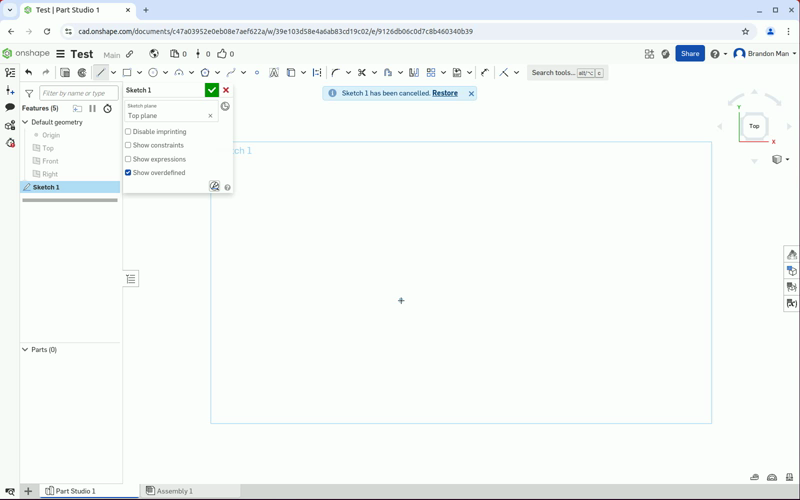
mouse_move(541, 300)
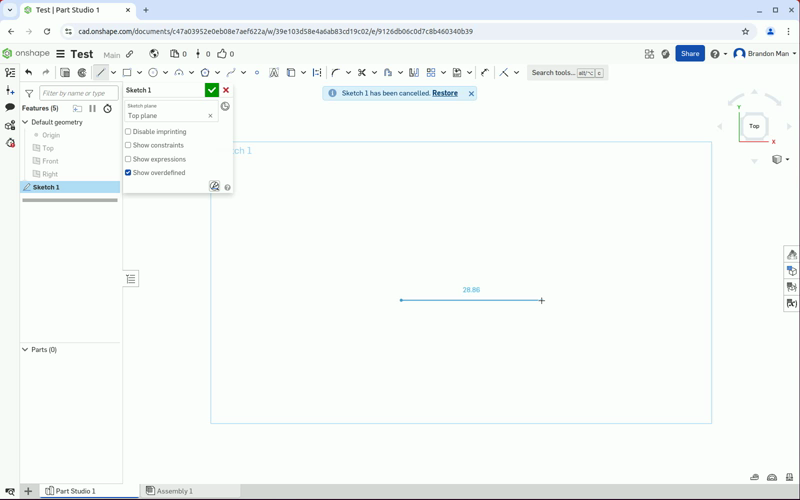
click(541, 300)
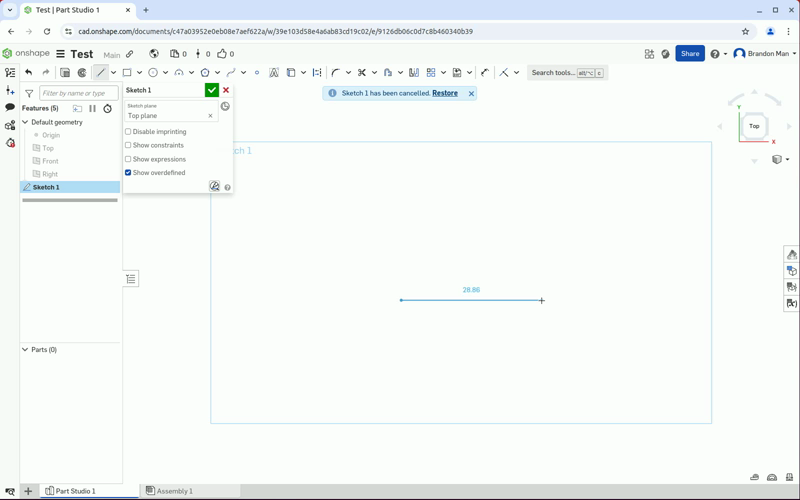
key_up(shift)
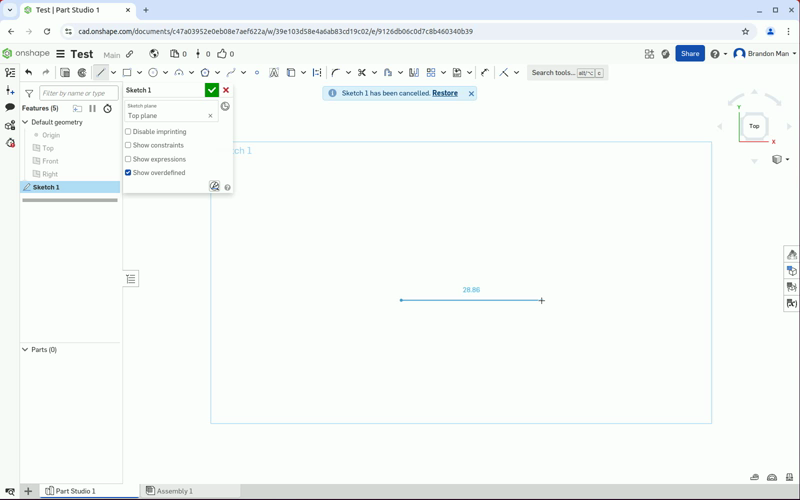
key_down(shift)
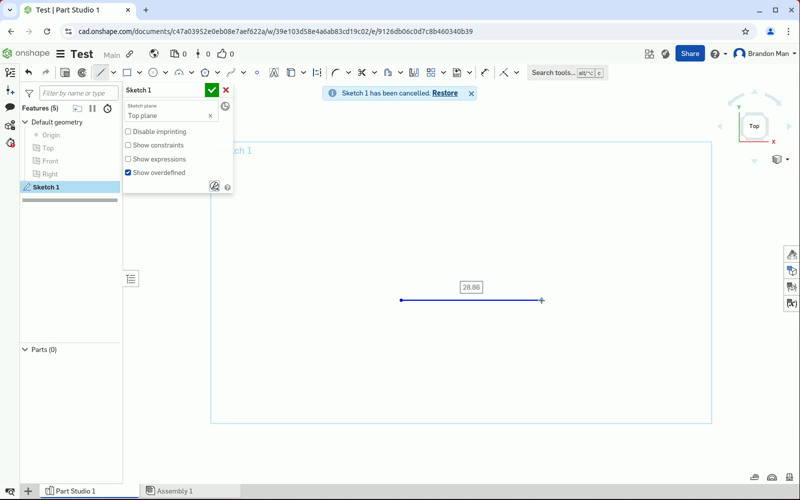
mouse_move(571, 300)
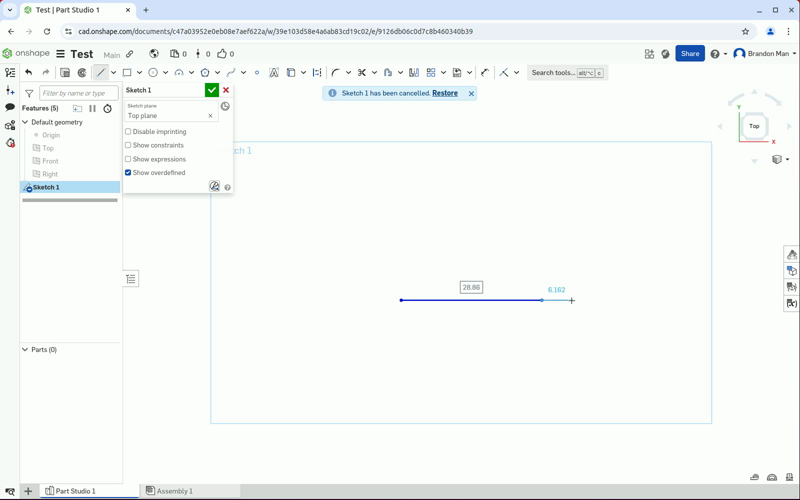
mouse_move(541, 264)
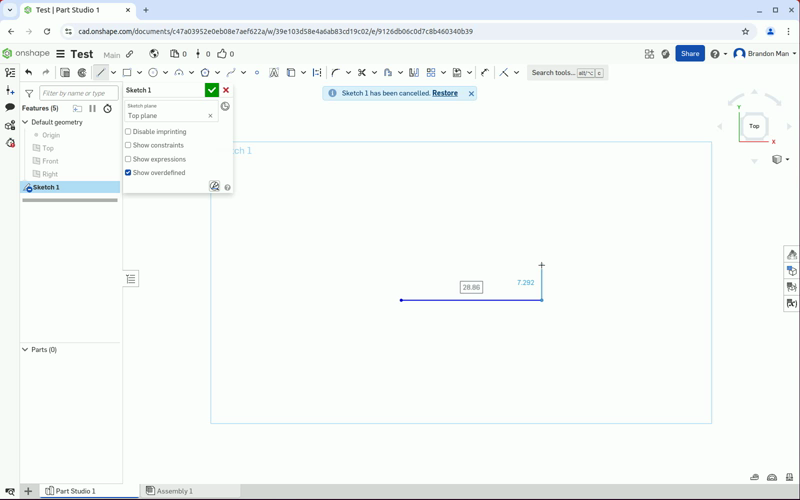
click(541, 264)
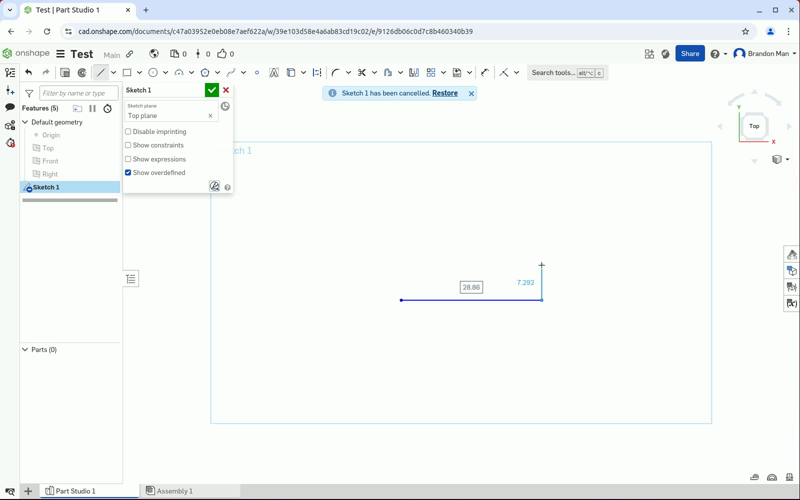
key_up(shift)
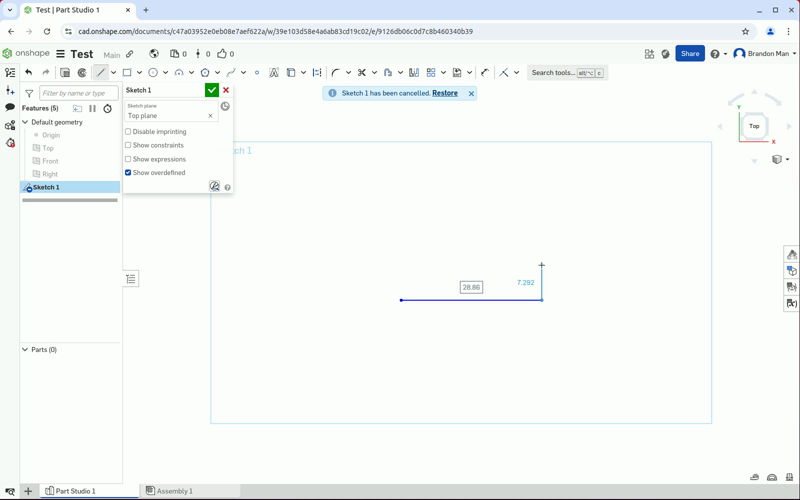
key_down(shift)
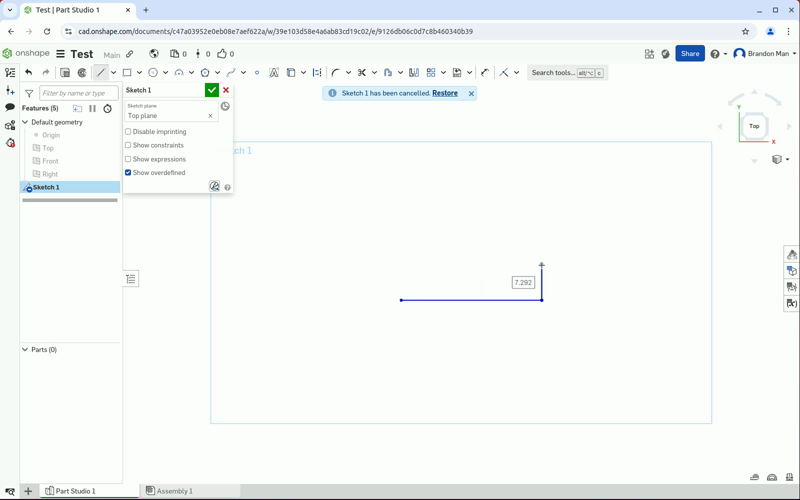
mouse_move(401, 264)
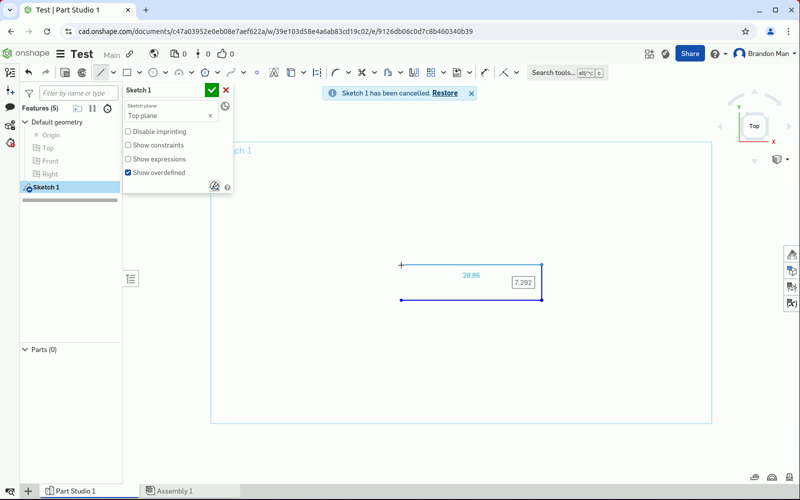
click(401, 264)
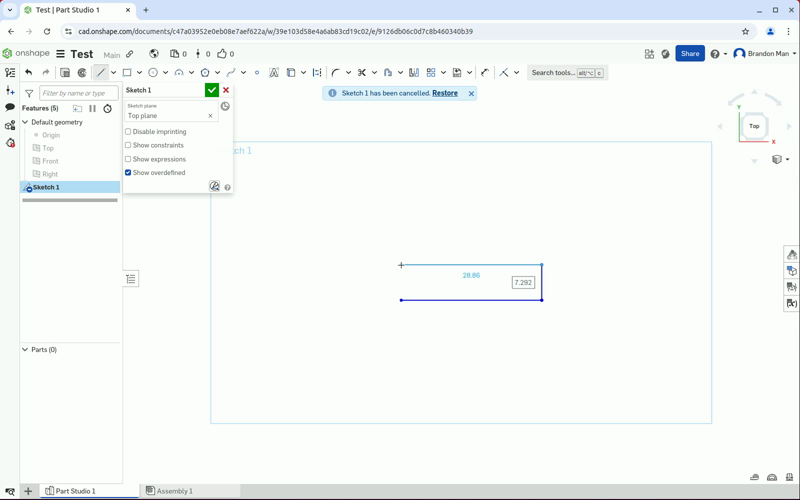
key_up(shift)
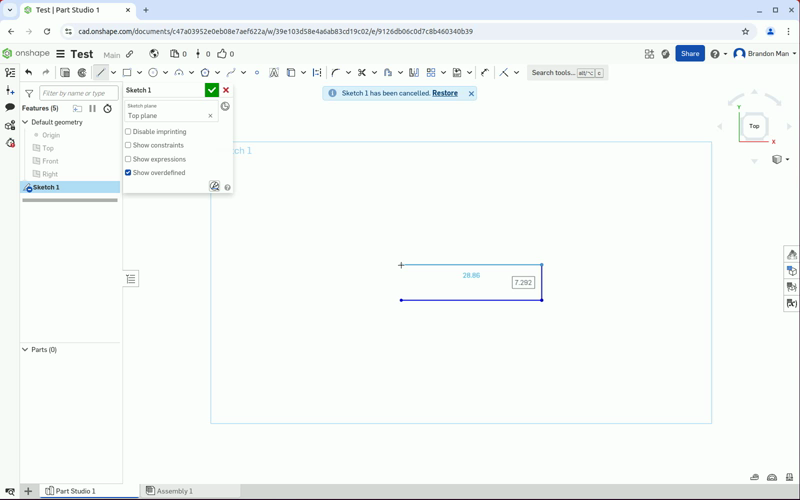
key_down(shift)
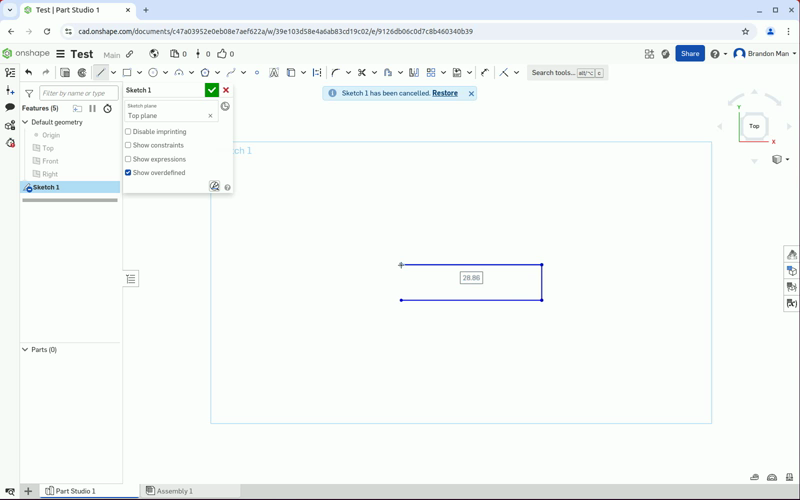
mouse_move(431, 264)
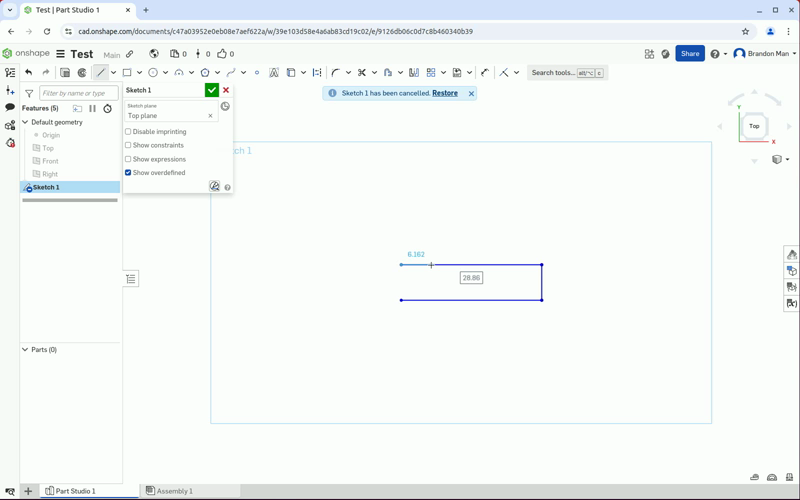
mouse_move(401, 282)
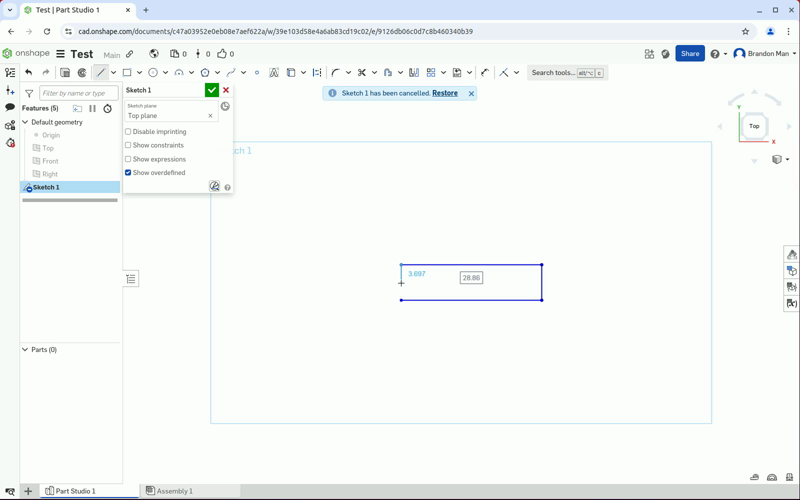
click(401, 282)
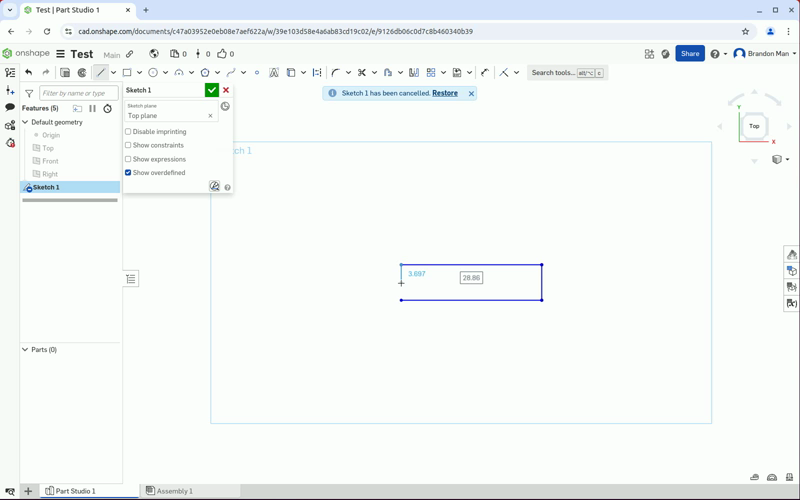
key_up(shift)
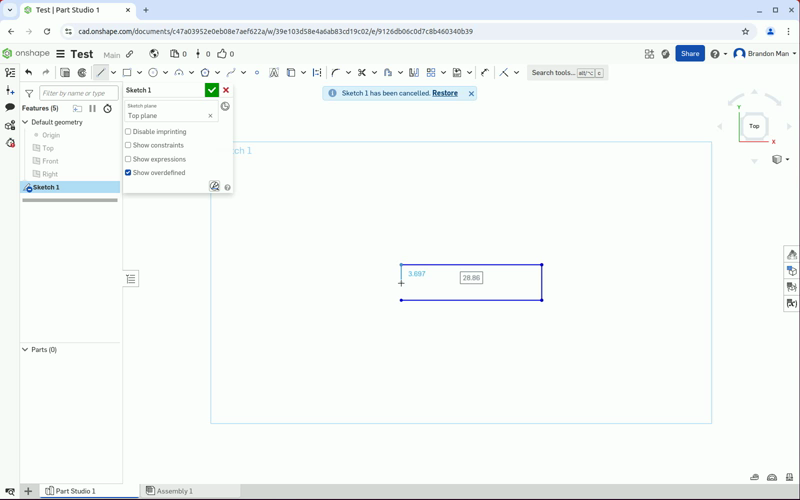
mouse_move(431, 282)
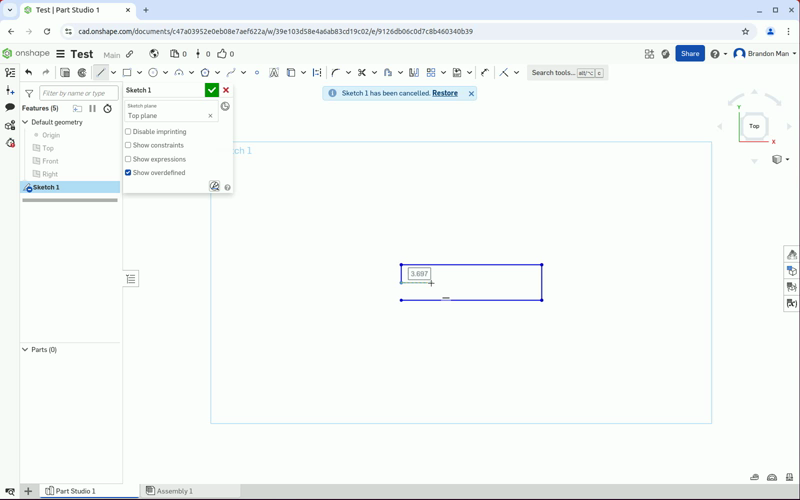
key_down(shift)
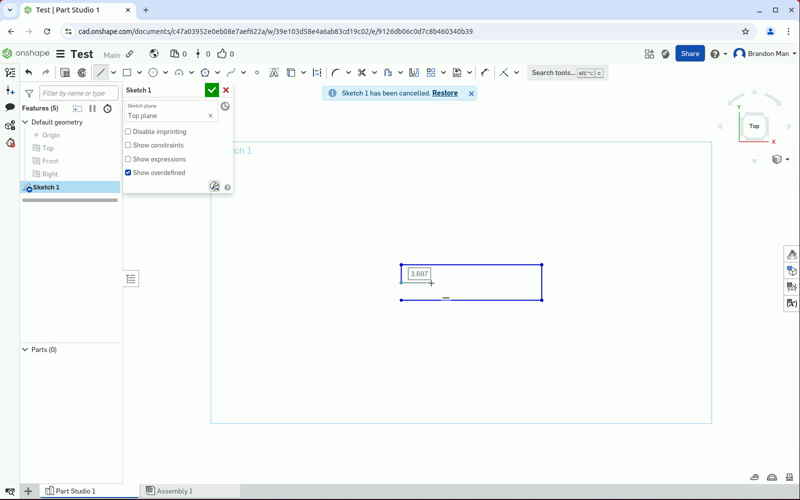
mouse_move(401, 300)
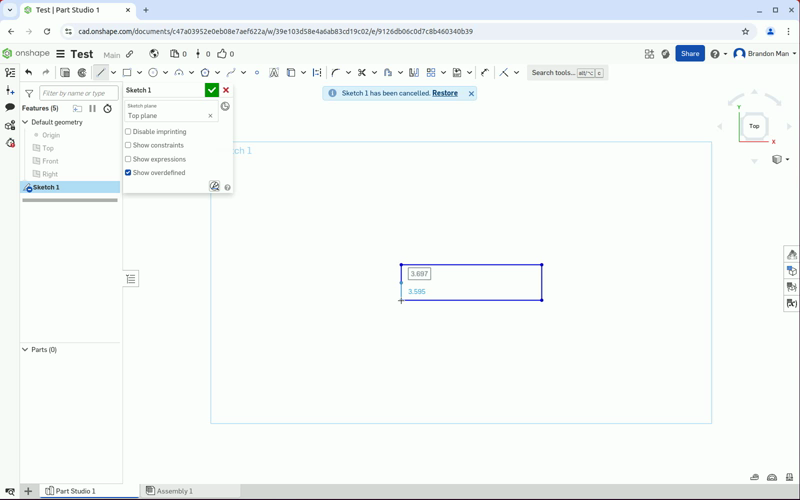
key_up(shift)
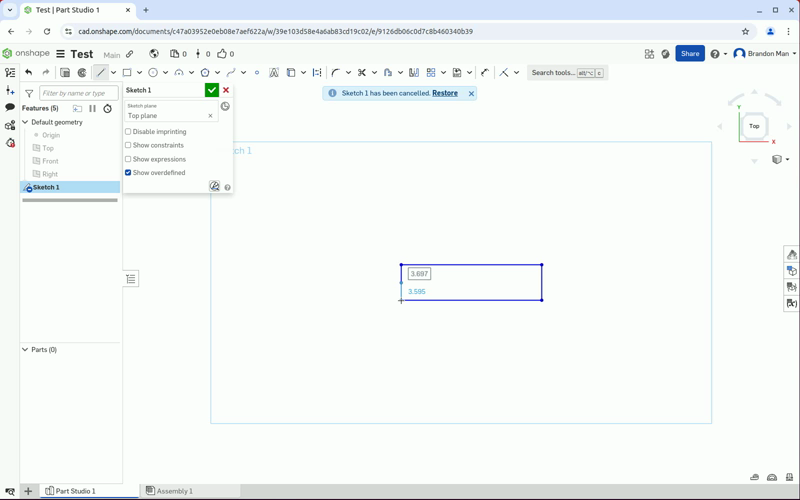
click(401, 300)
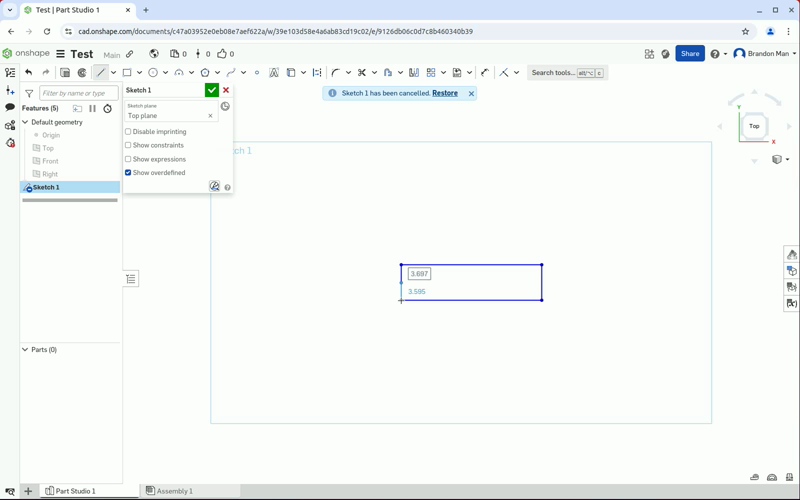
key(esc)
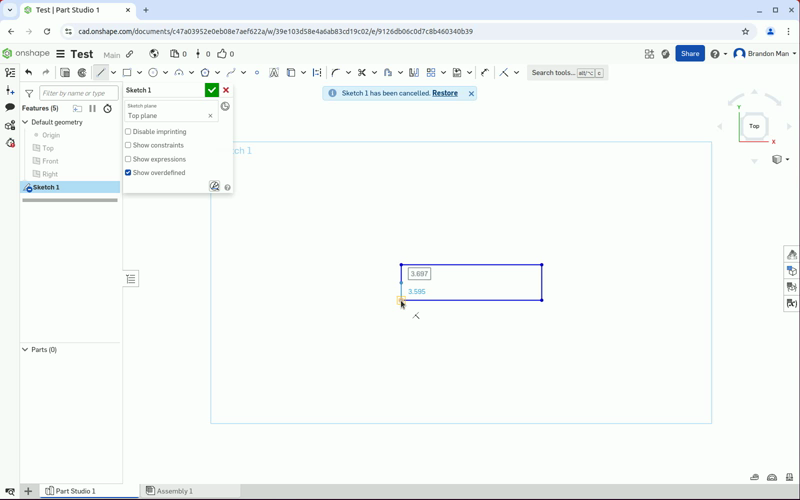
mouse_move(475, 294)
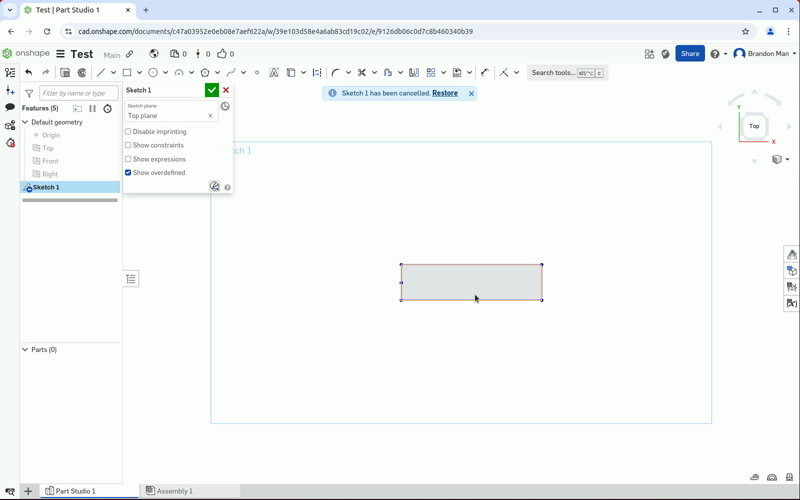
click(475, 294)
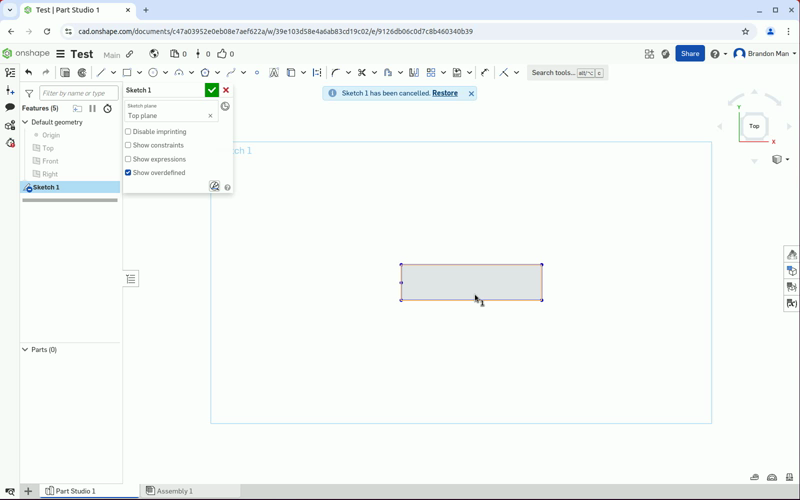
mouse_move(73, 352)
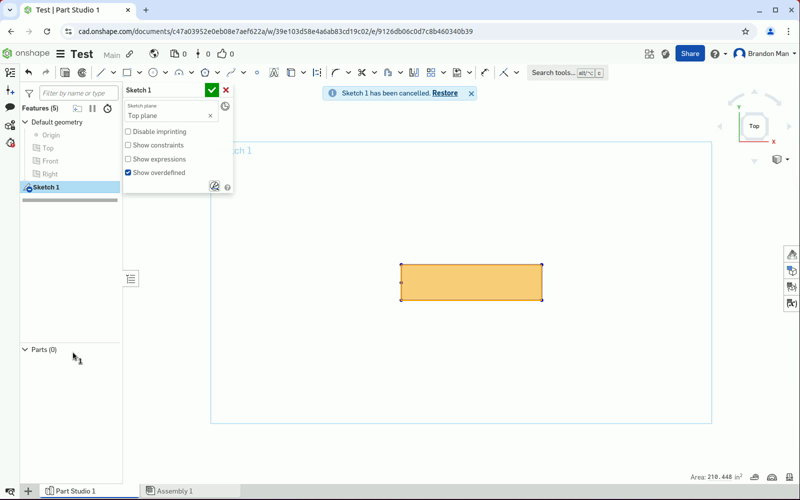
key(shift+y)
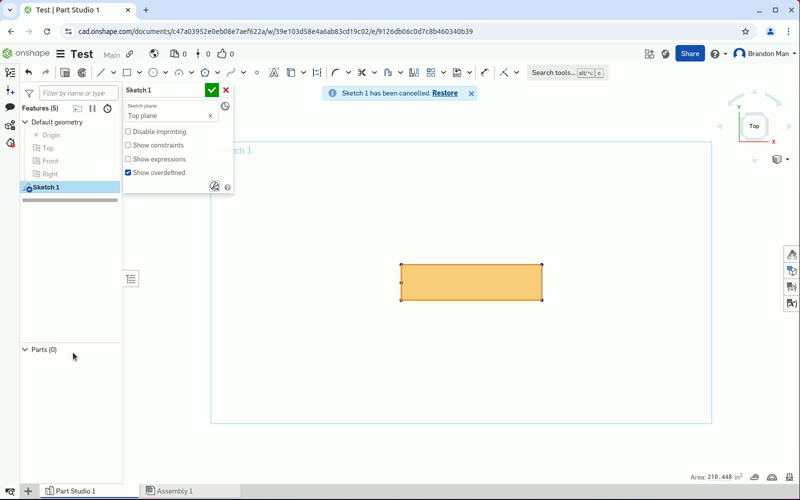
key(shift+e)
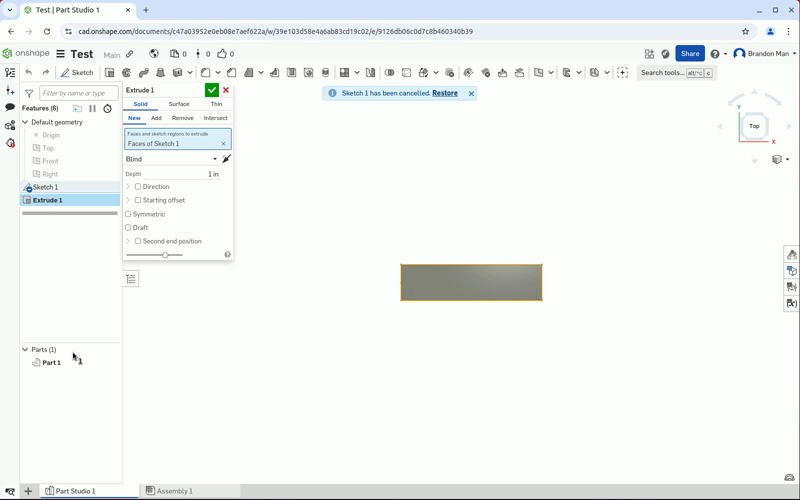
mouse_move(143, 106)
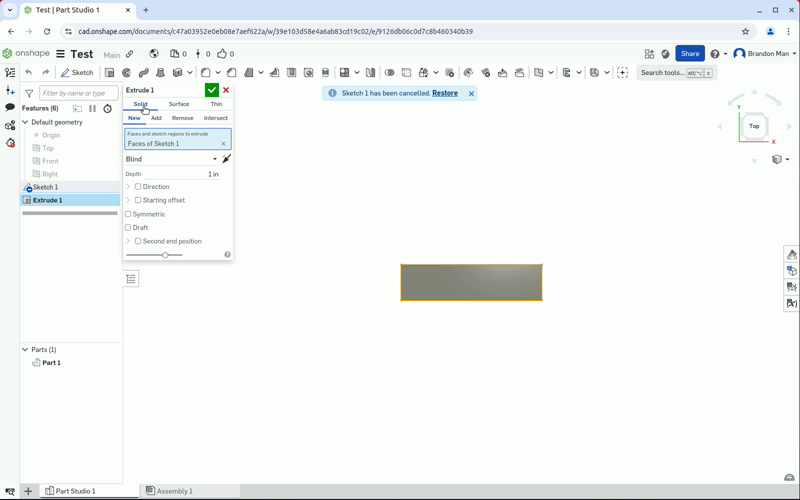
click(143, 106)
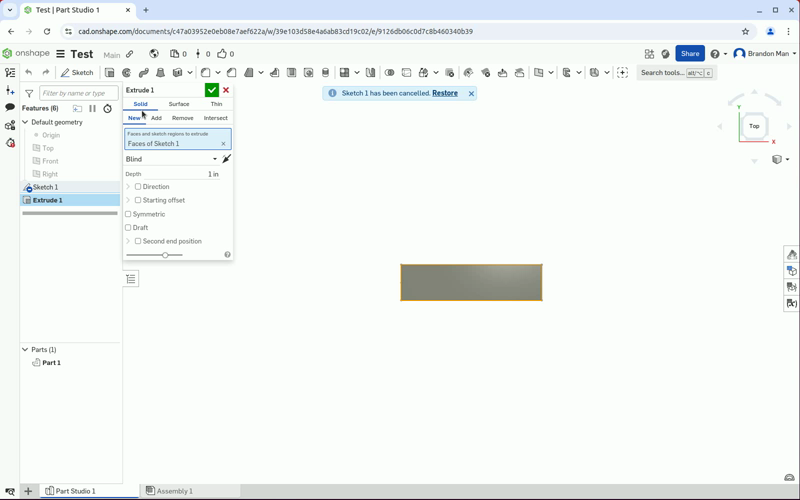
mouse_move(137, 120)
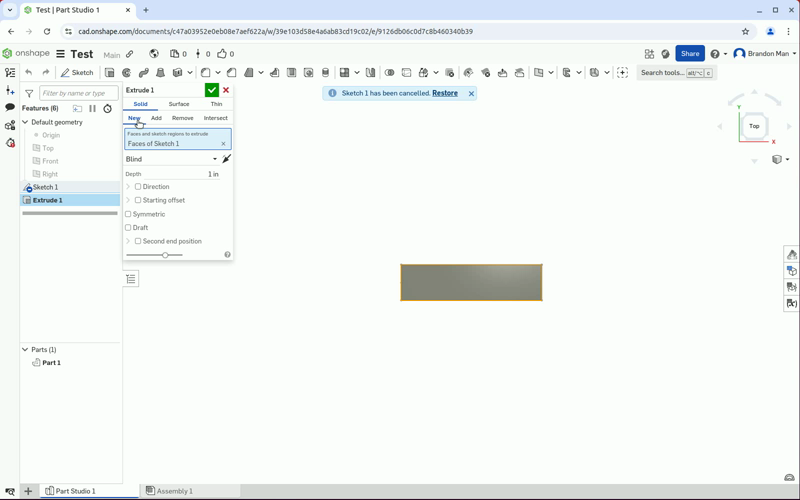
click(137, 120)
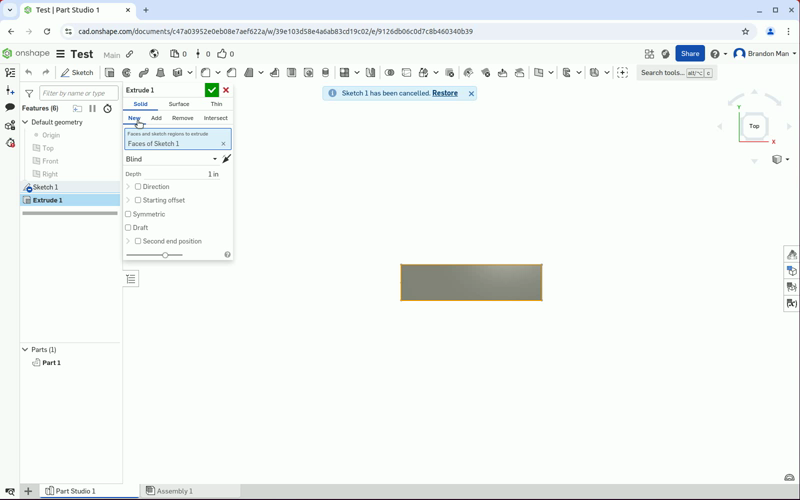
key(tab, 4)
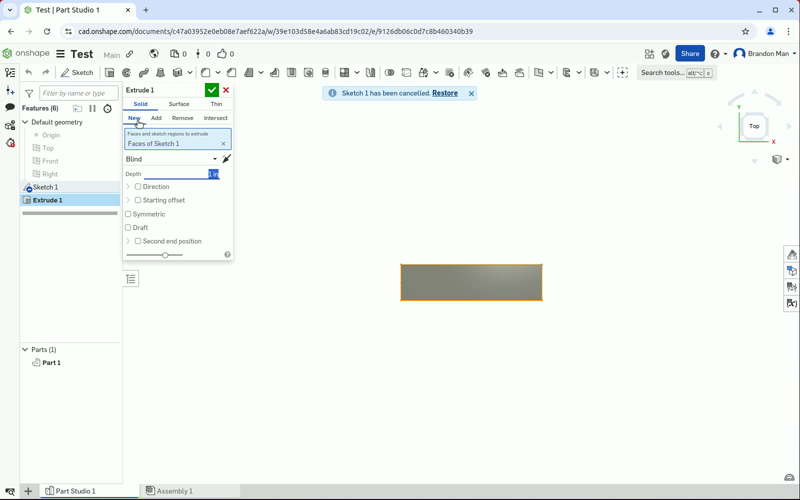
text(1.926)
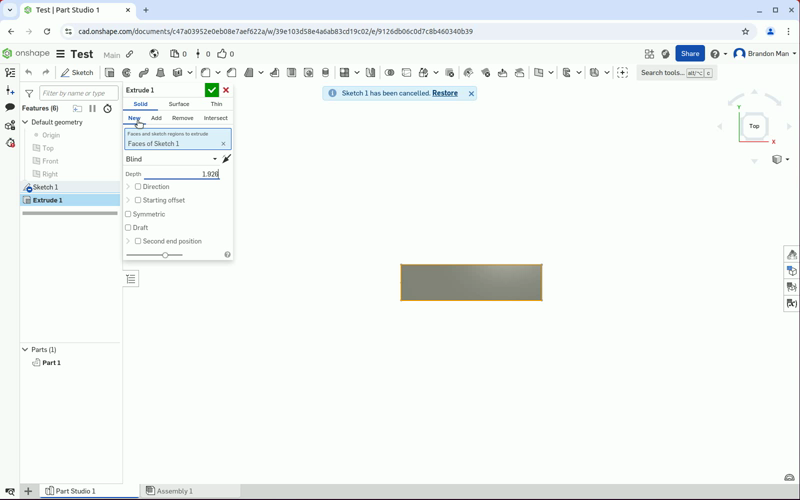
key(enter)
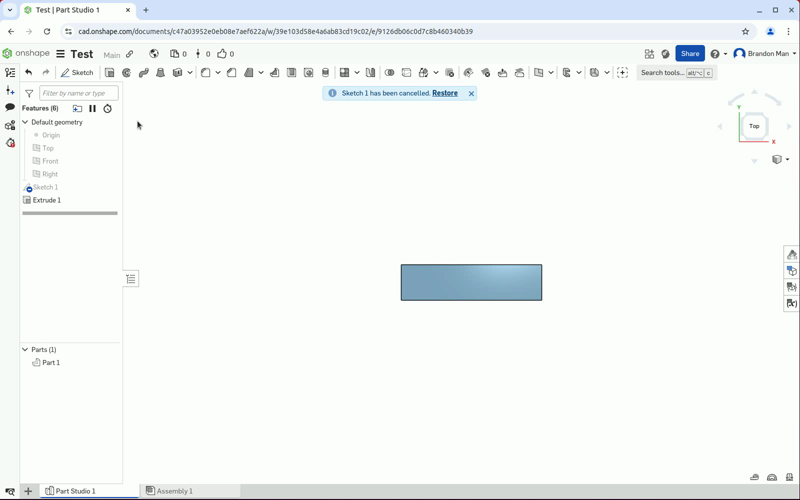
key(shift+h)
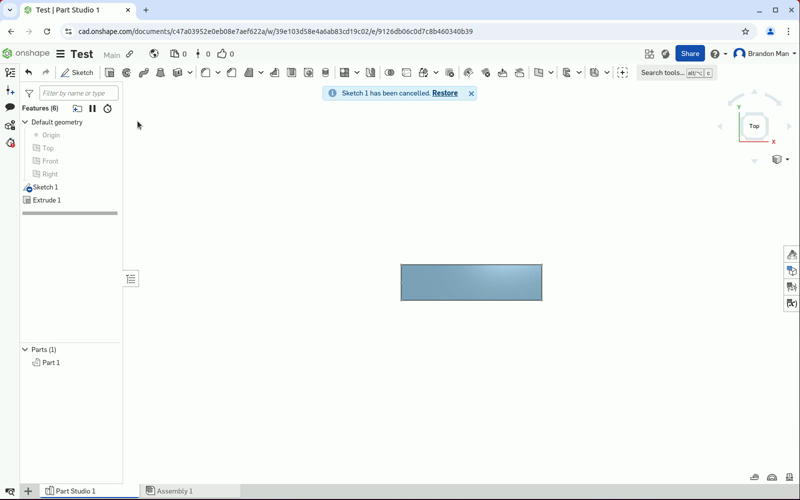
key(shift+h)
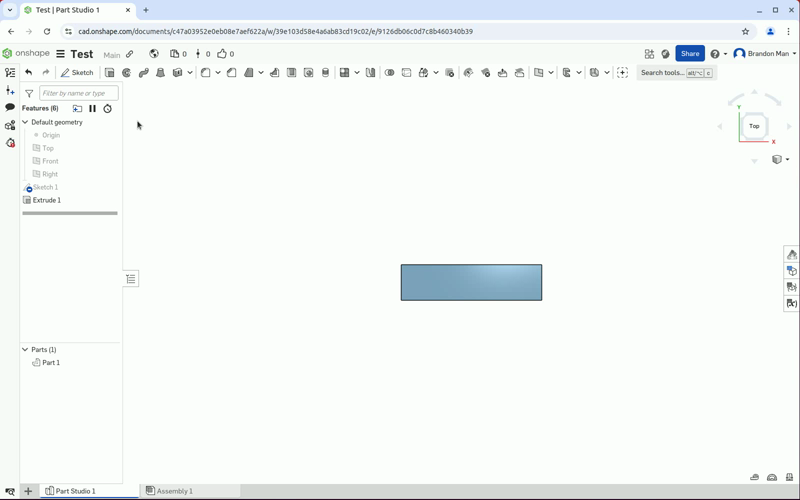
mouse_move(73, 189)
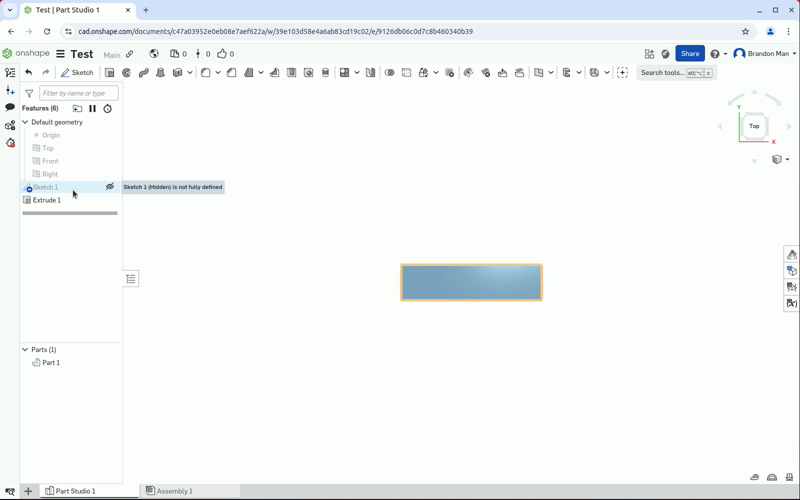
click(73, 189)
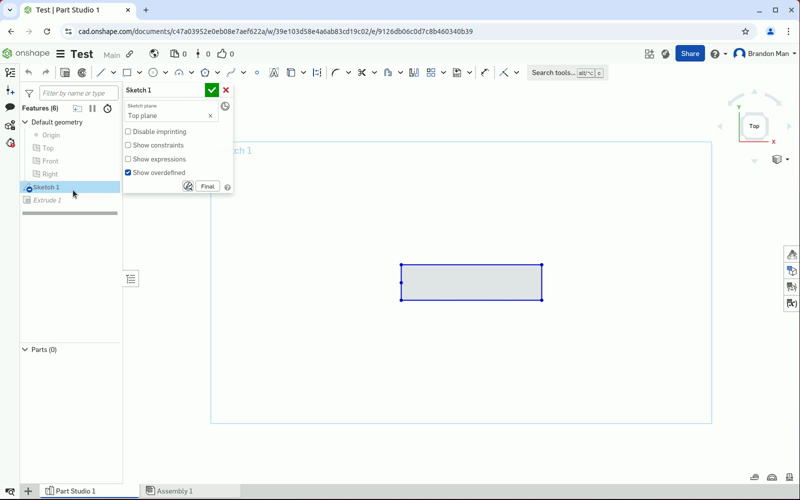
mouse_move(229, 92)
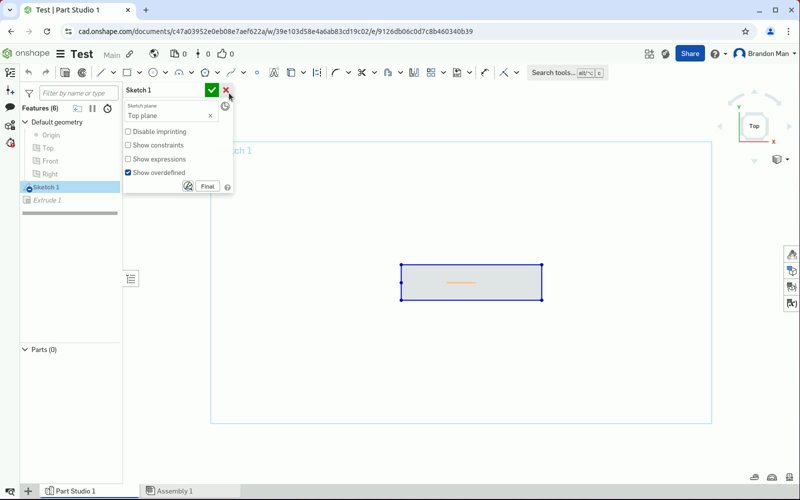
click(229, 92)
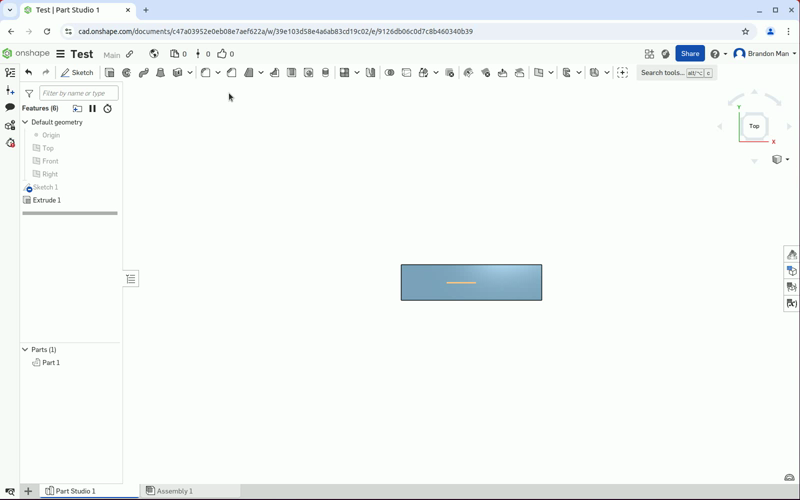
mouse_move(541, 75)
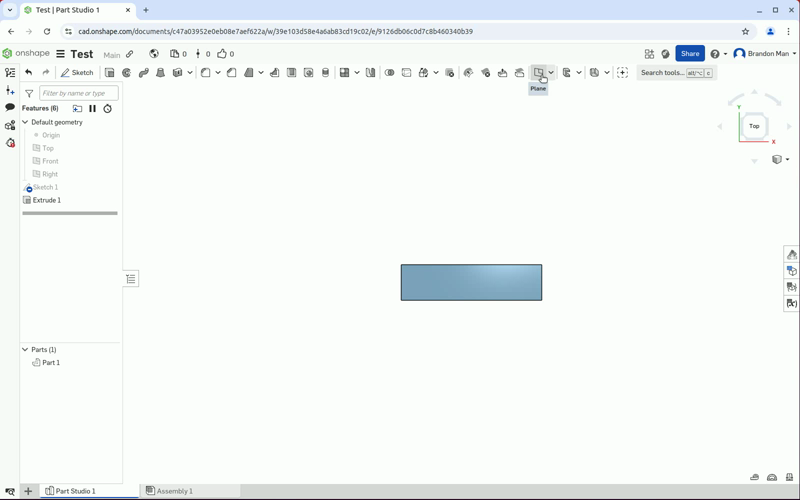
click(541, 75)
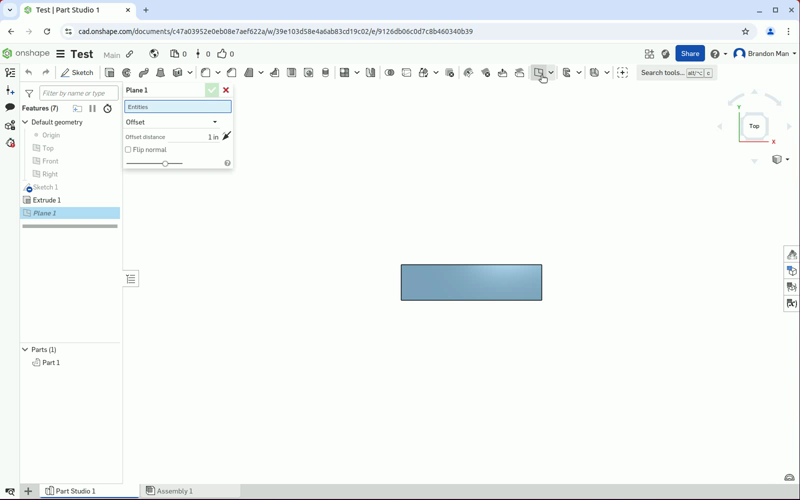
mouse_move(73, 150)
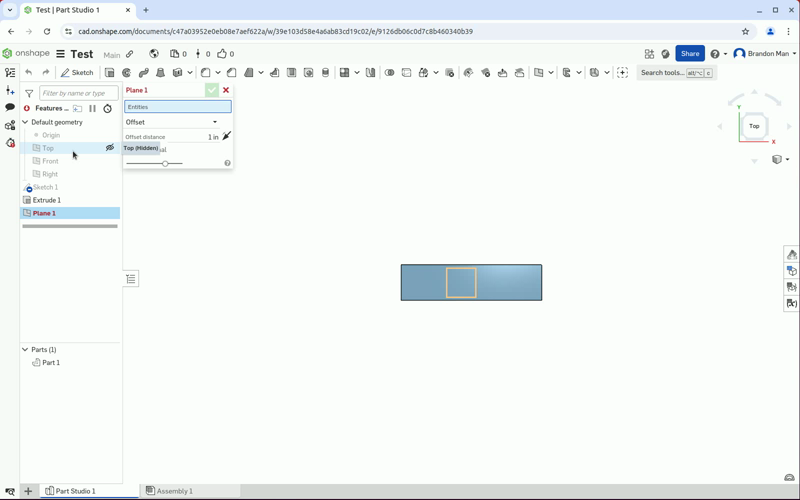
click(73, 150)
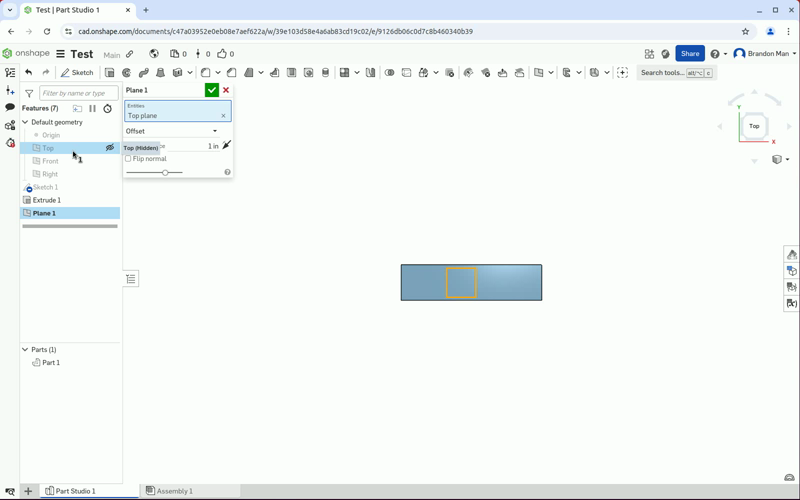
key(tab, 2)
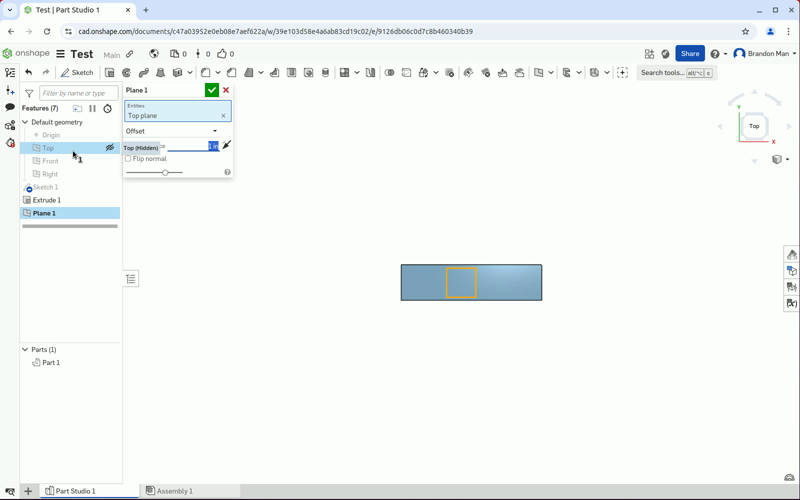
text(1.91)
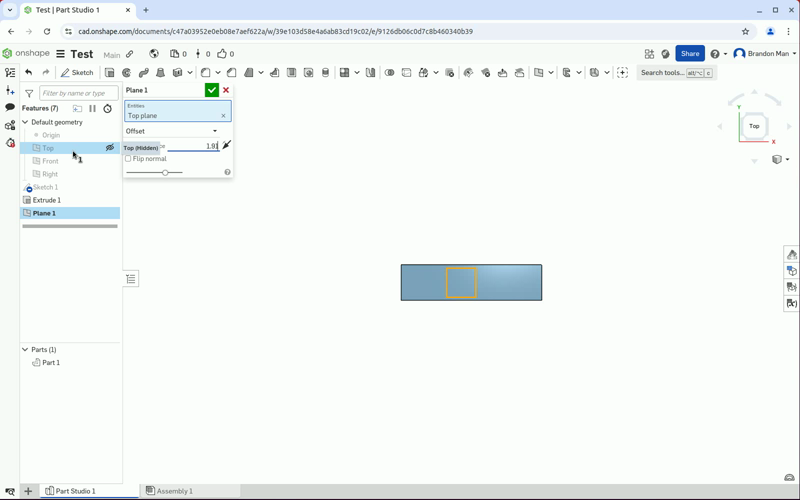
key(enter, 2)
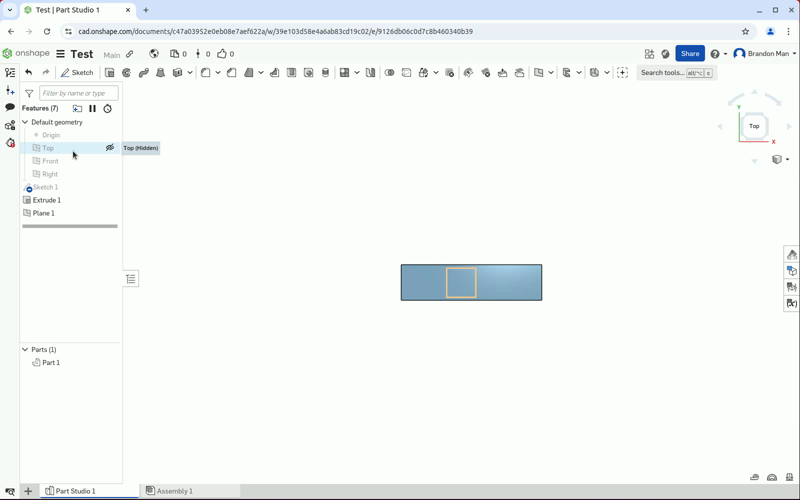
key(shift+s)
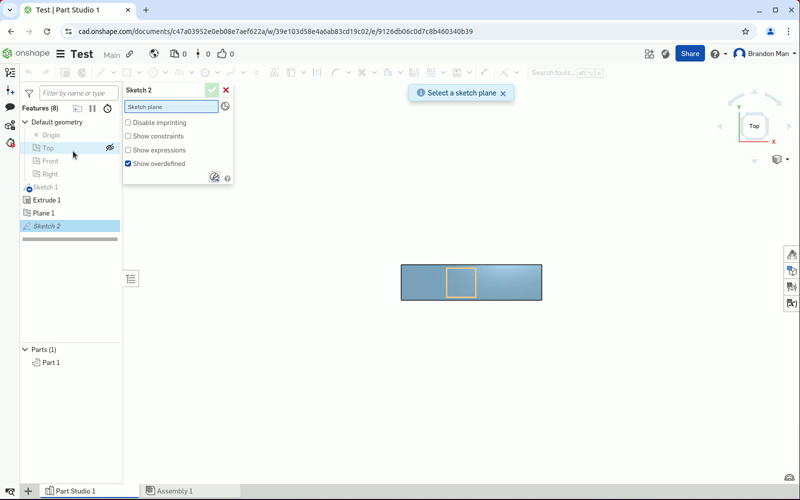
mouse_move(73, 215)
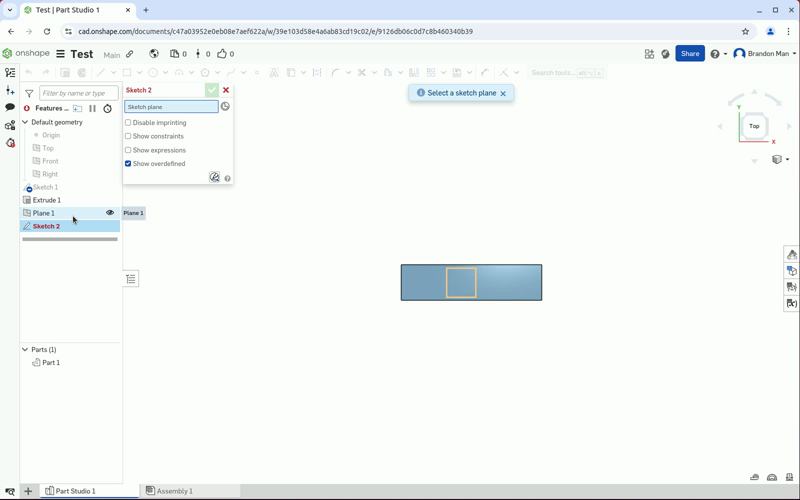
click(73, 215)
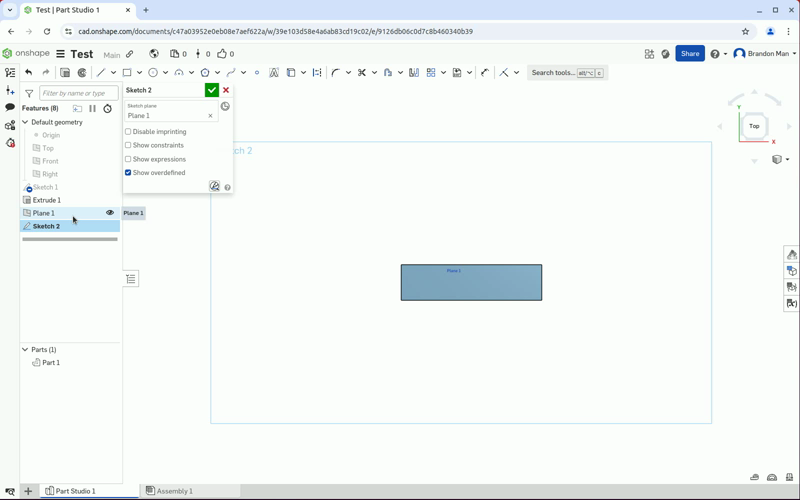
mouse_move(73, 352)
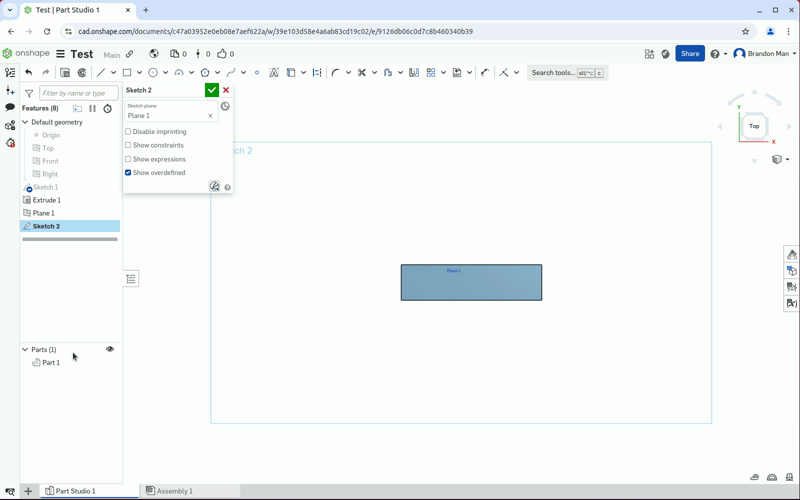
key(y)
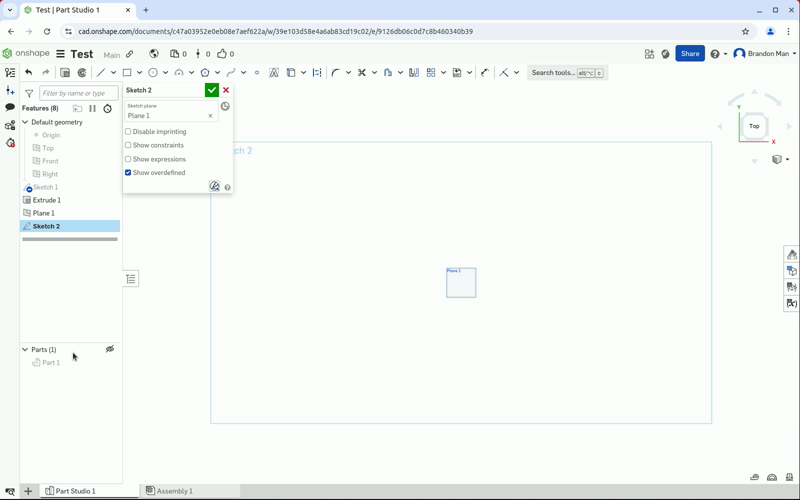
key(c)
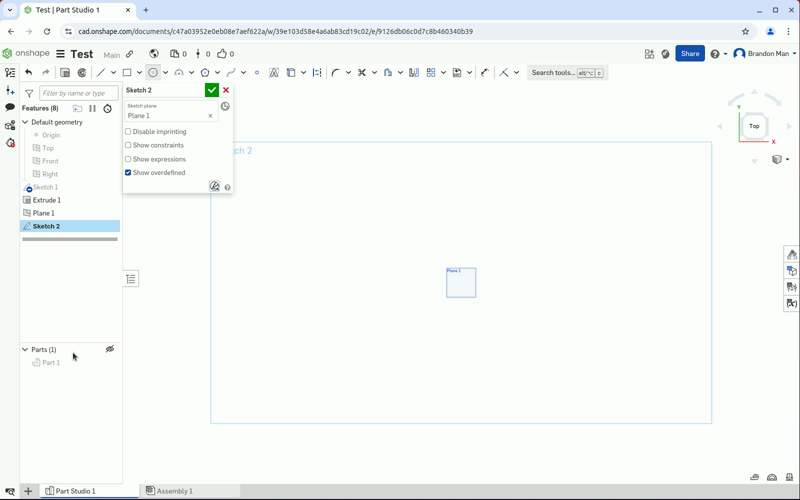
key_down(shift)
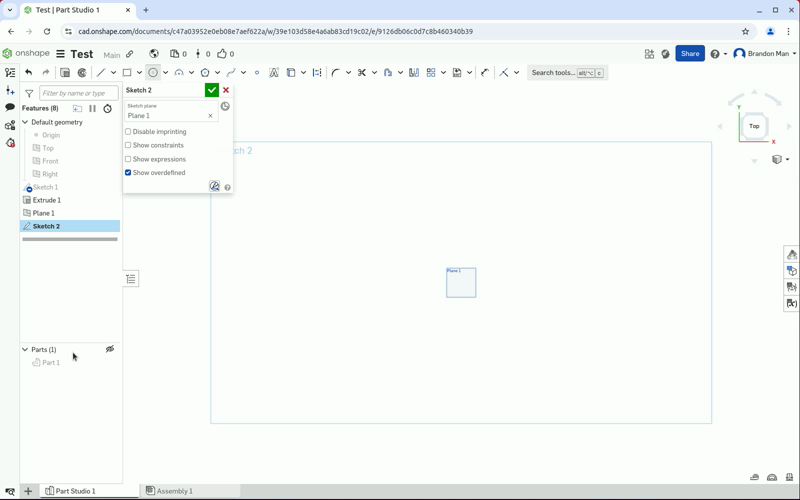
mouse_move(508, 282)
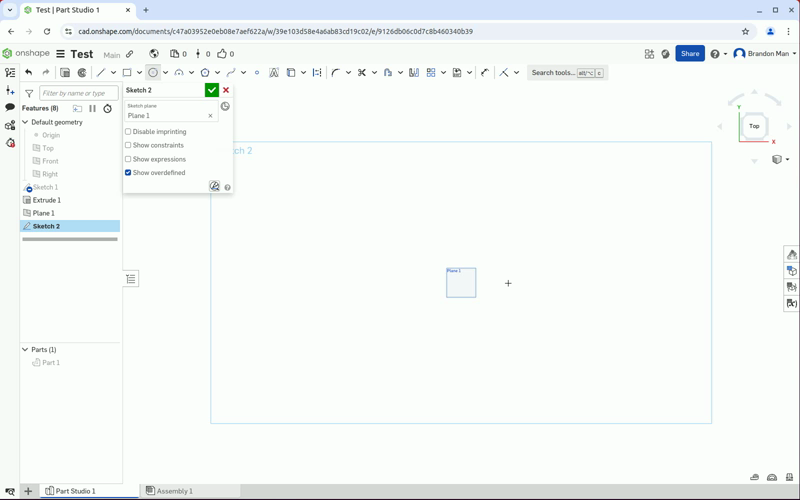
click(508, 282)
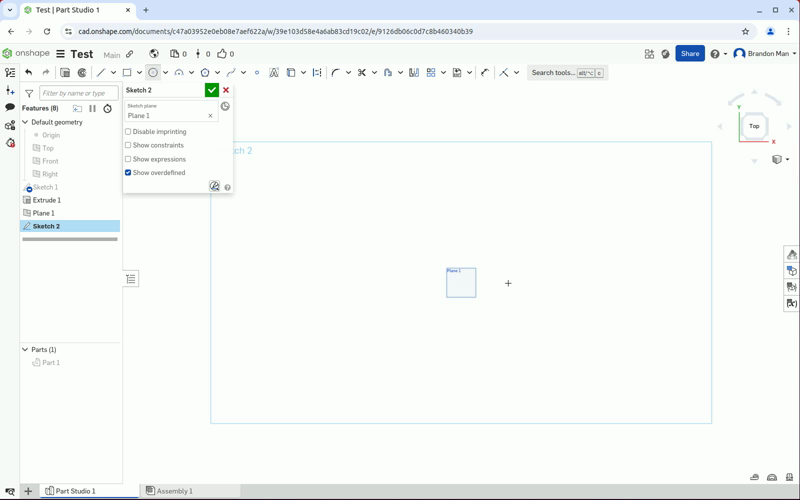
key_up(shift)
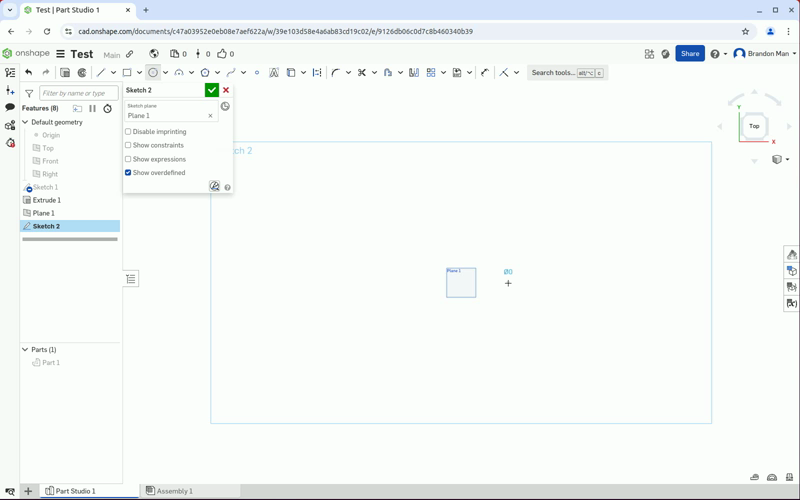
mouse_move(513, 282)
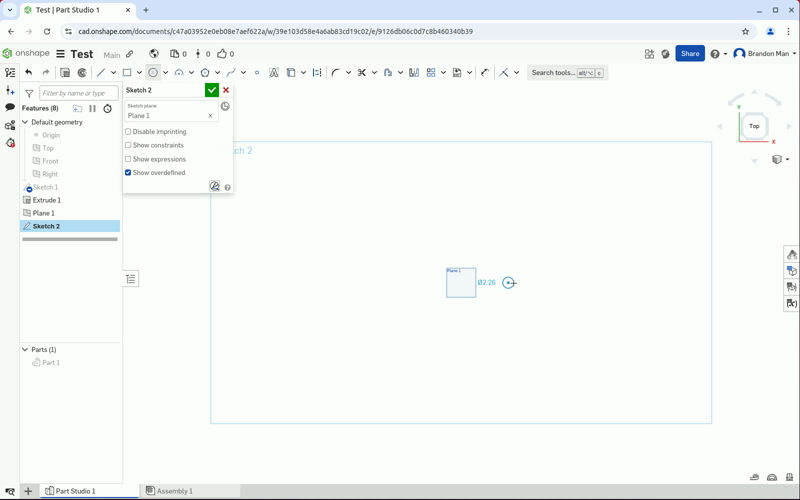
click(513, 282)
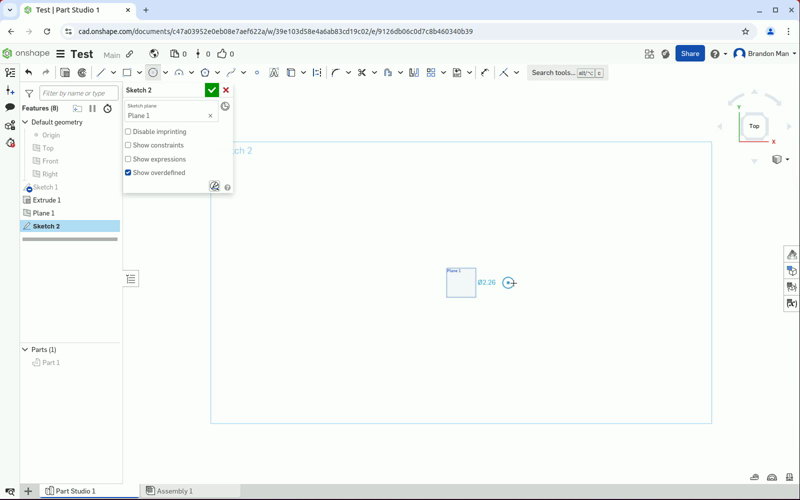
key(esc)
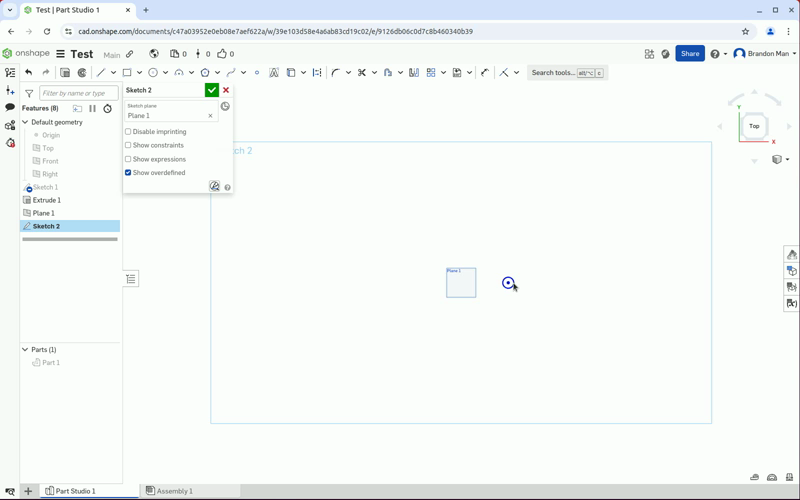
mouse_move(504, 281)
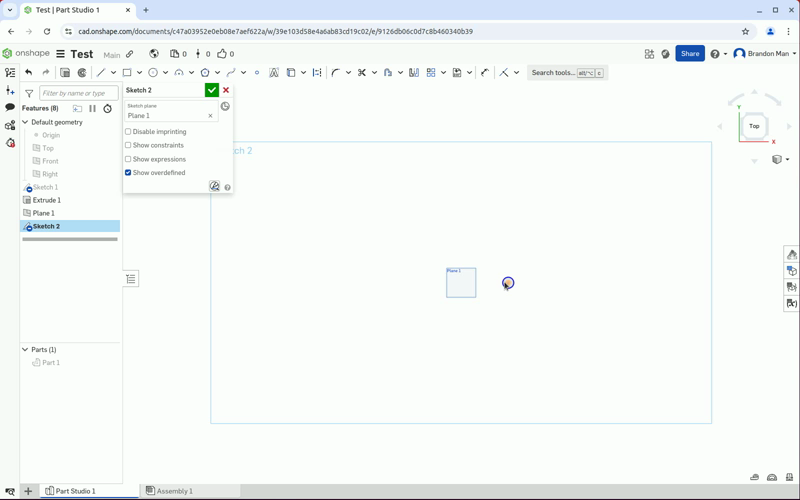
scroll(6)
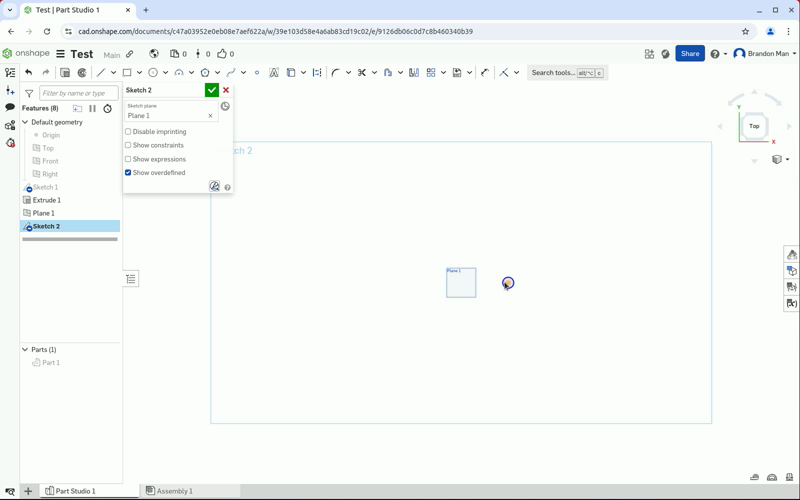
scroll(6)
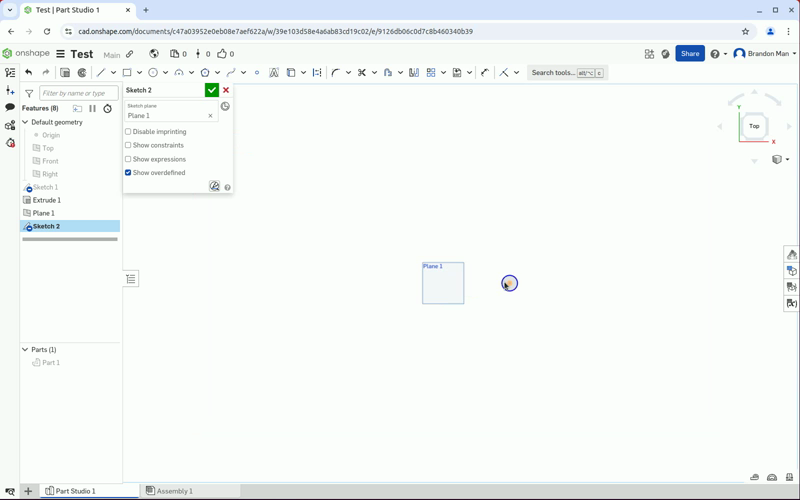
scroll(6)
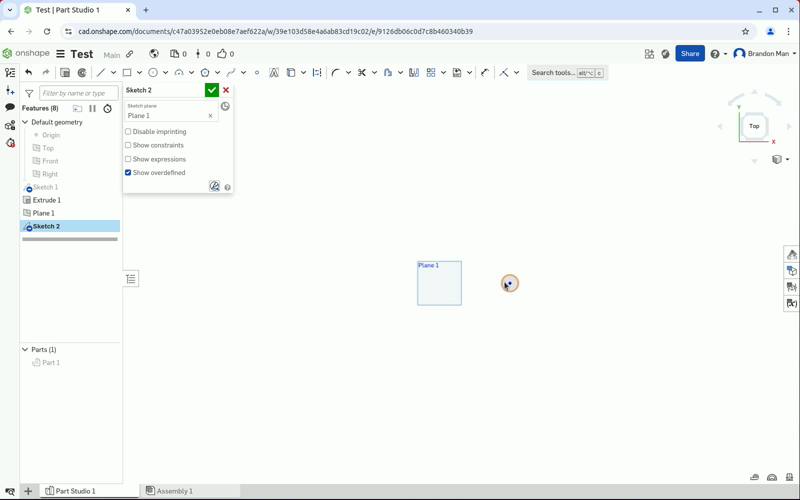
scroll(6)
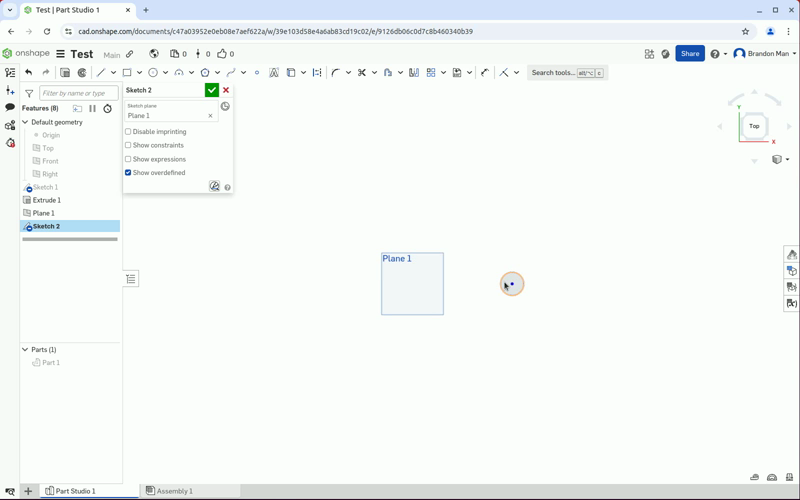
scroll(6)
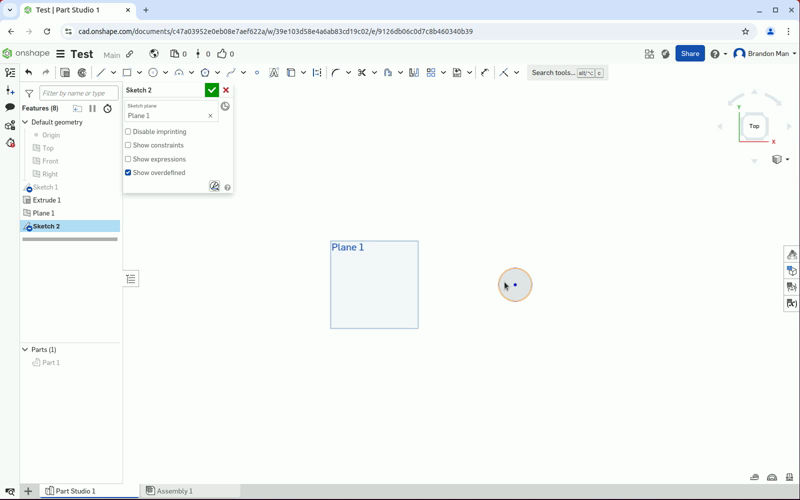
scroll(6)
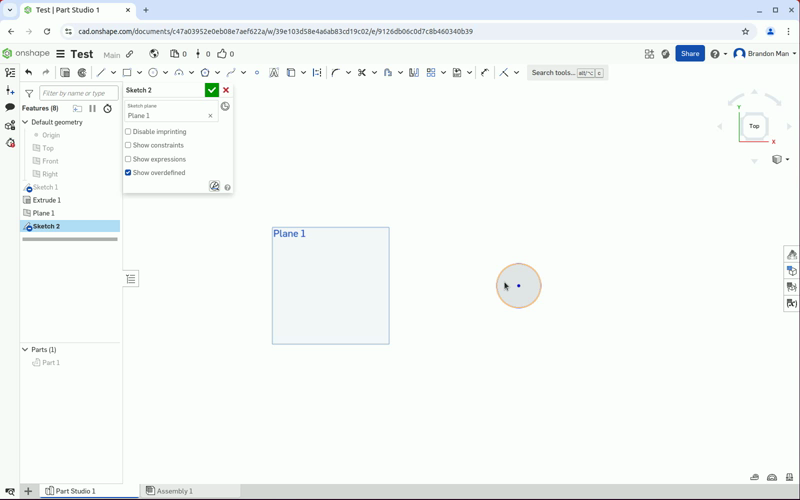
scroll(6)
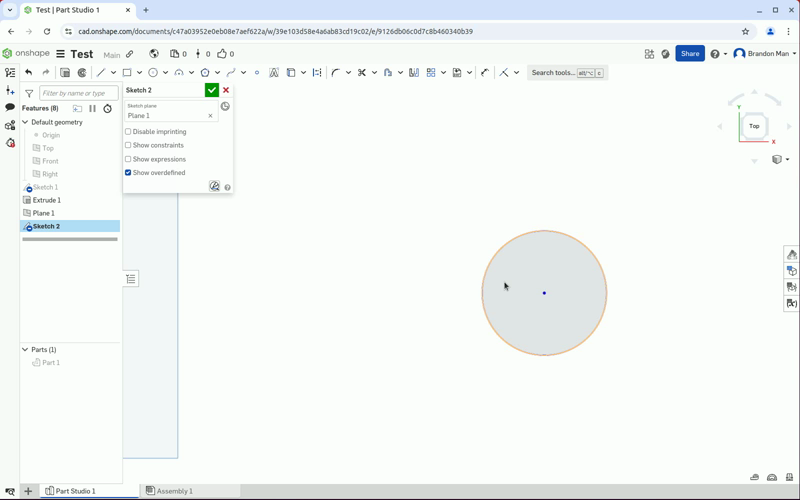
click(504, 281)
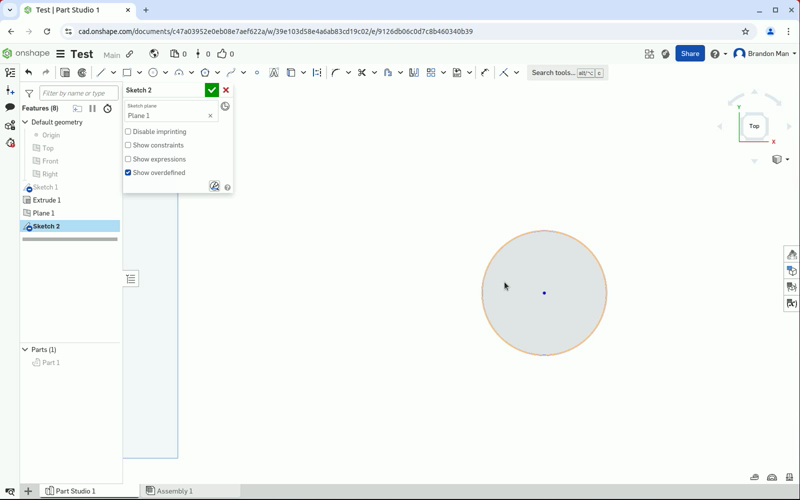
scroll(-6)
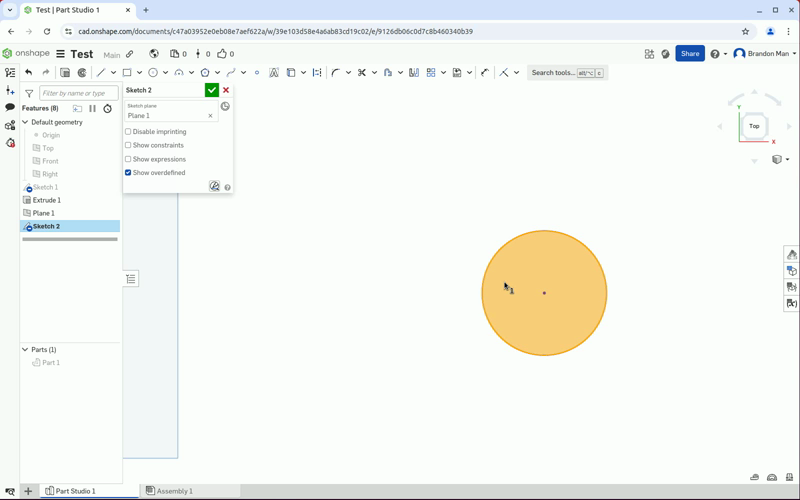
scroll(-6)
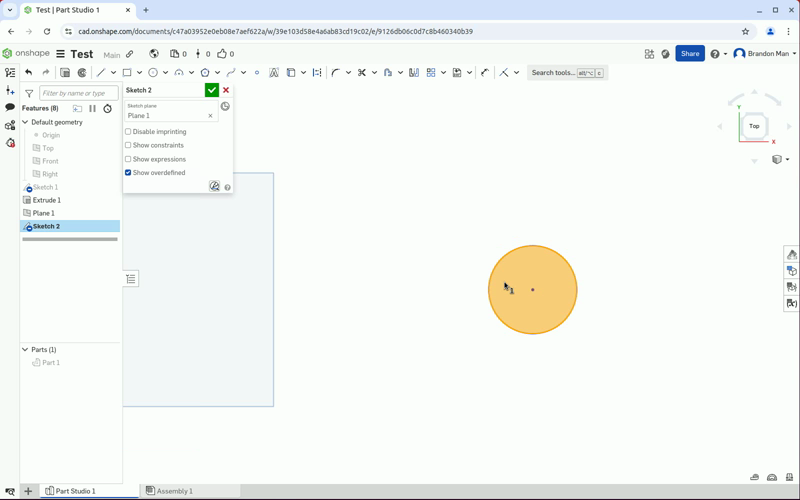
scroll(-6)
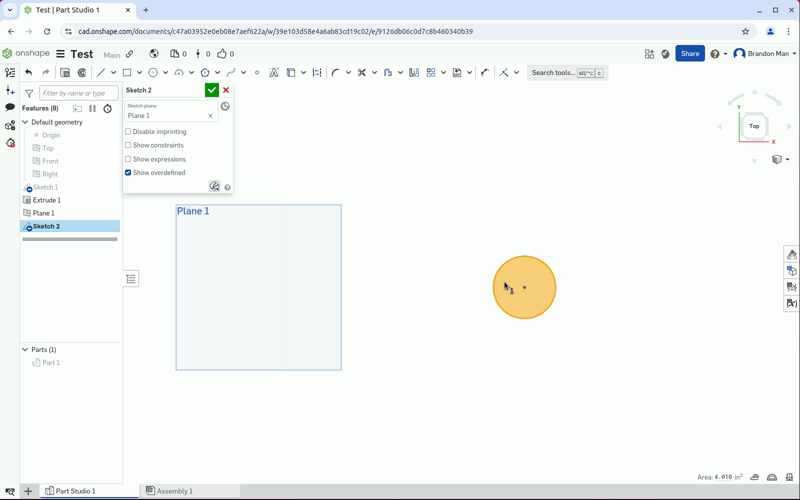
scroll(-6)
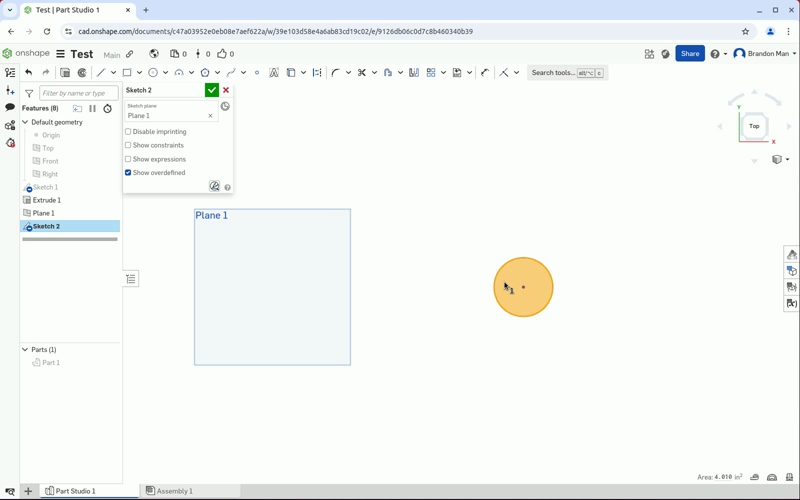
scroll(-6)
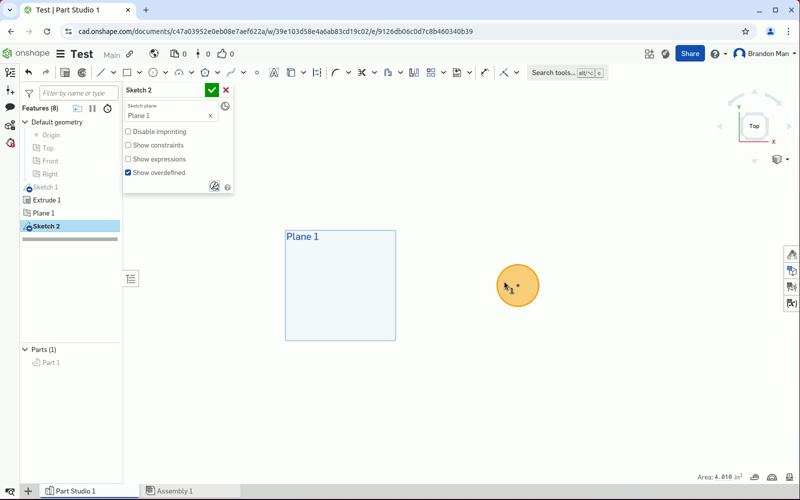
scroll(-6)
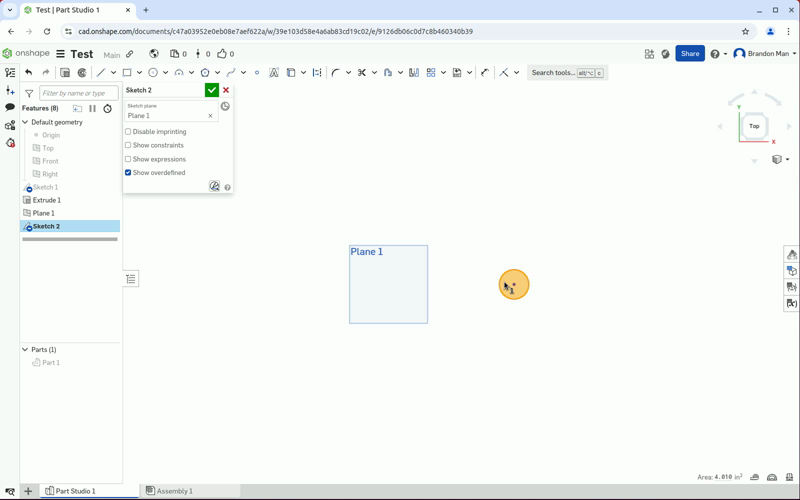
scroll(-6)
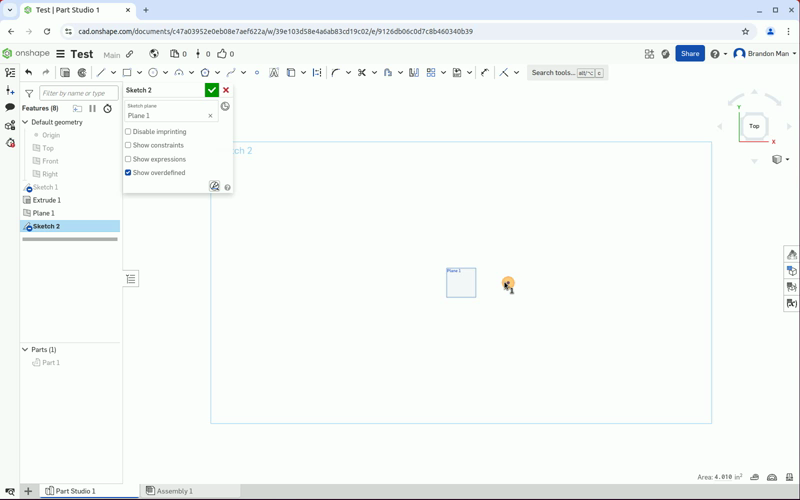
mouse_move(73, 352)
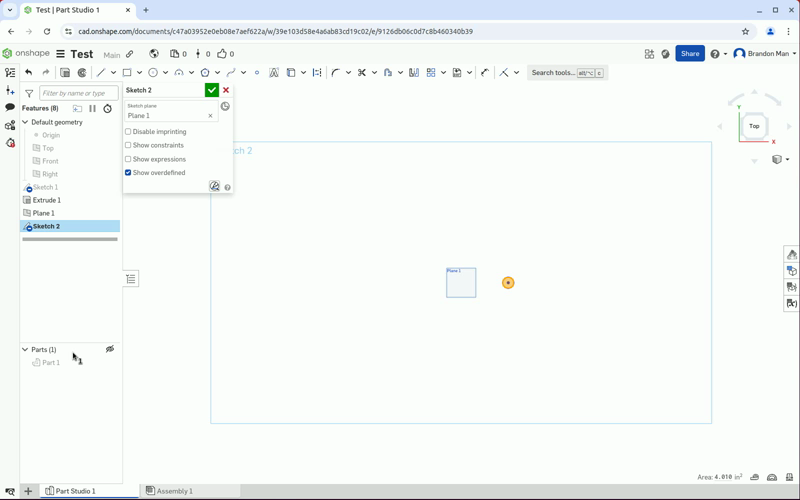
key(shift+y)
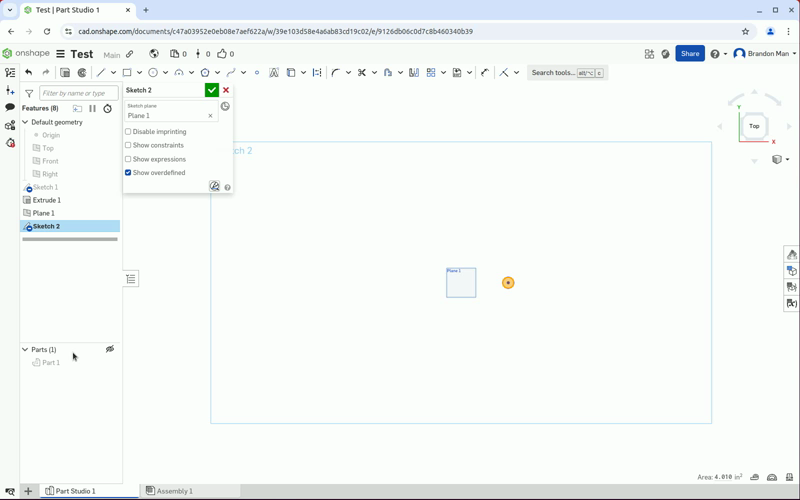
key(shift+e)
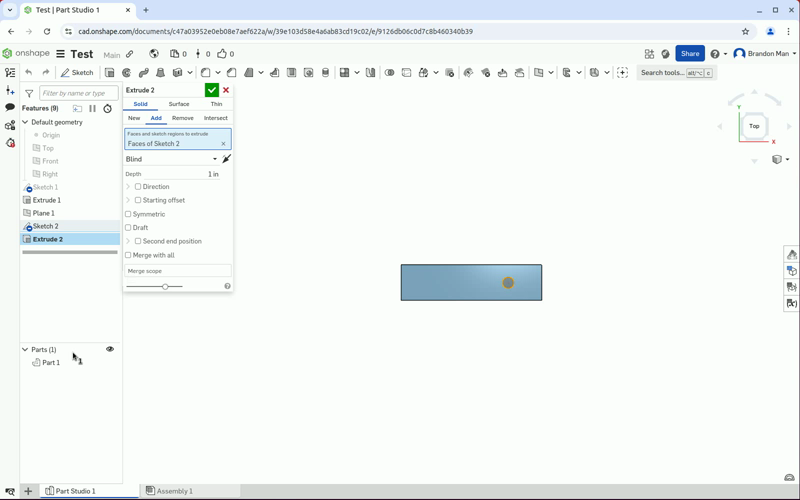
mouse_move(143, 106)
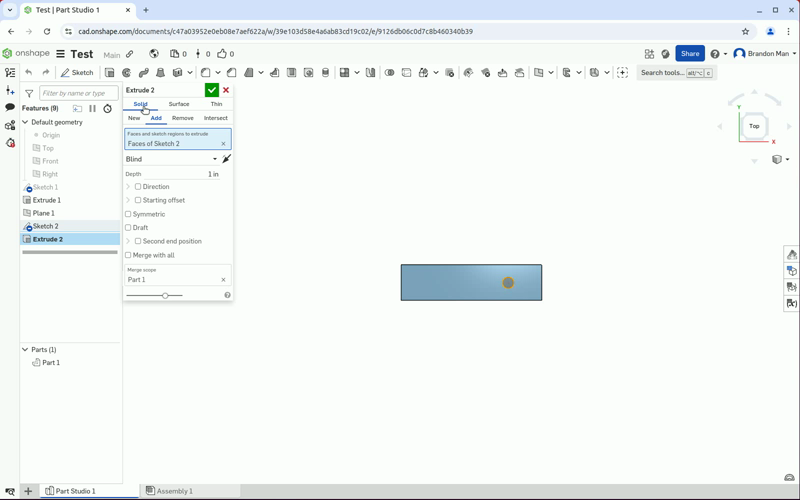
click(143, 106)
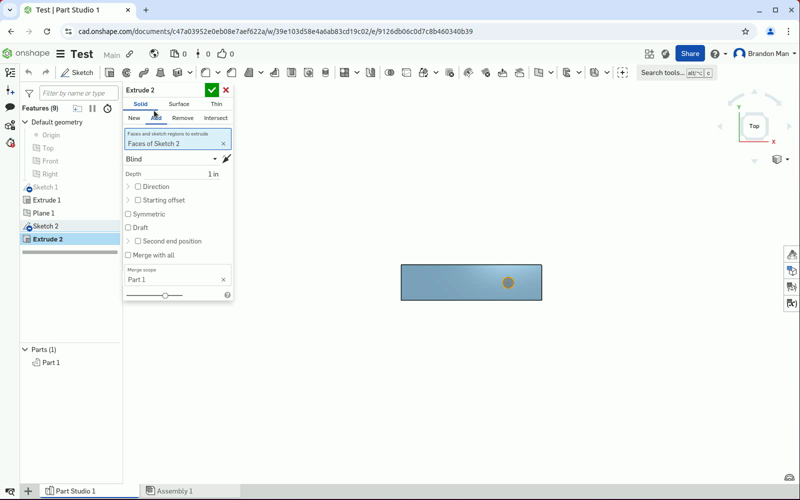
mouse_move(186, 120)
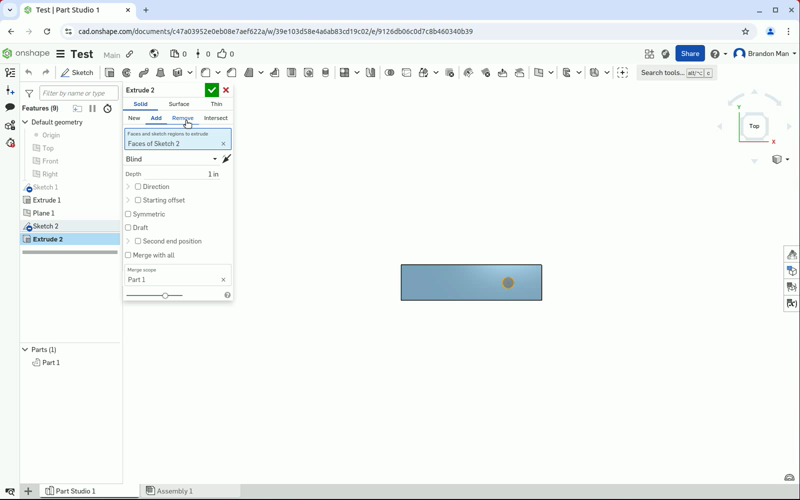
click(186, 120)
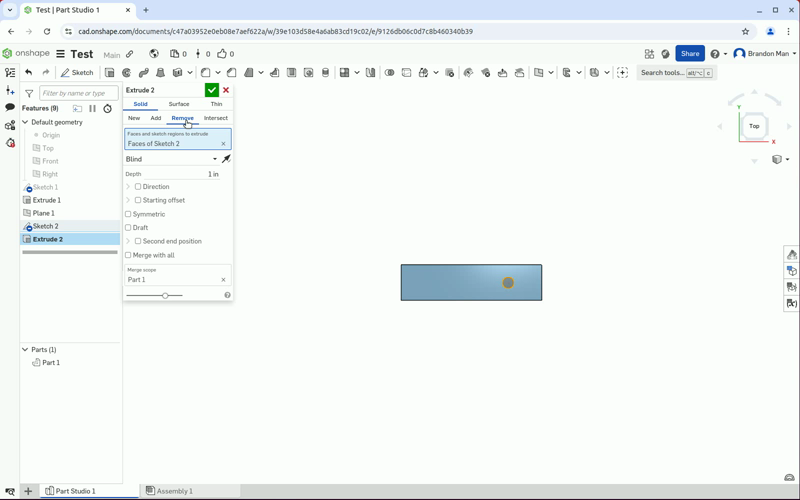
key(tab, 4)
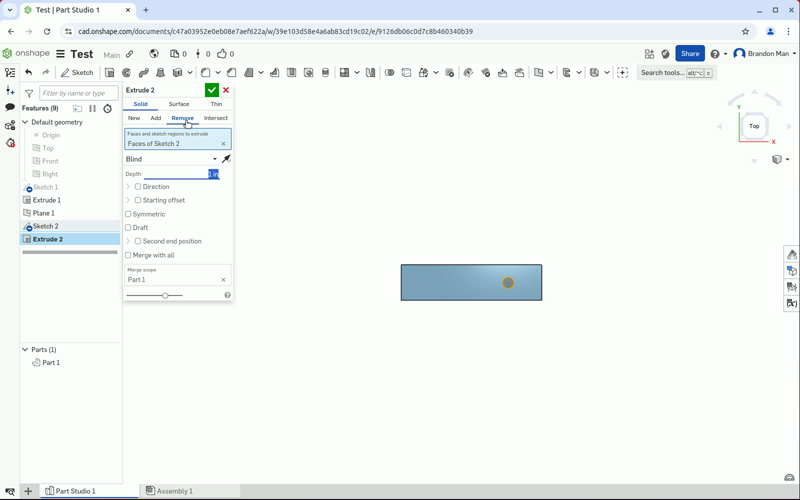
text(1.926)
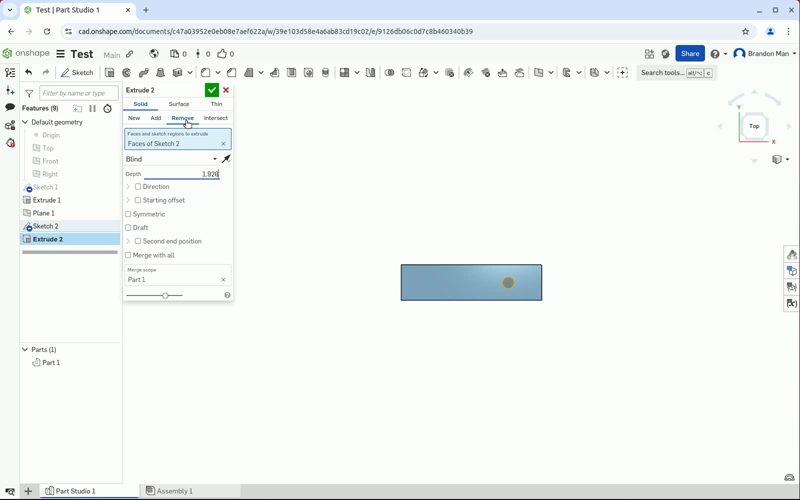
key(tab, 6)
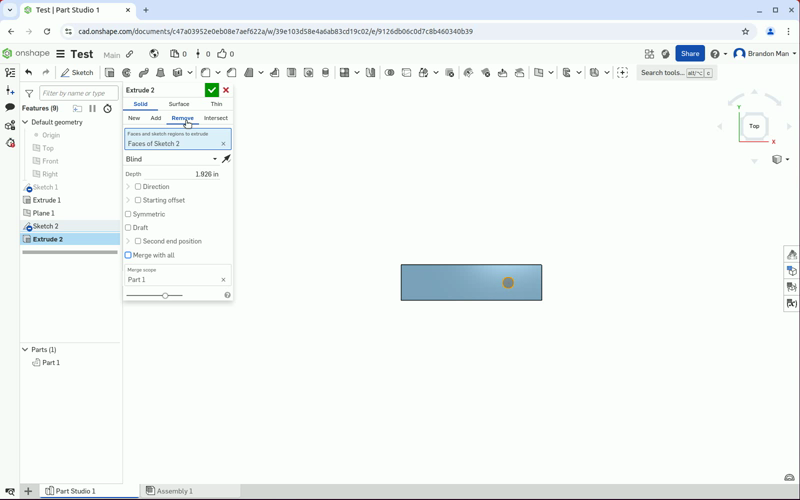
key(space)
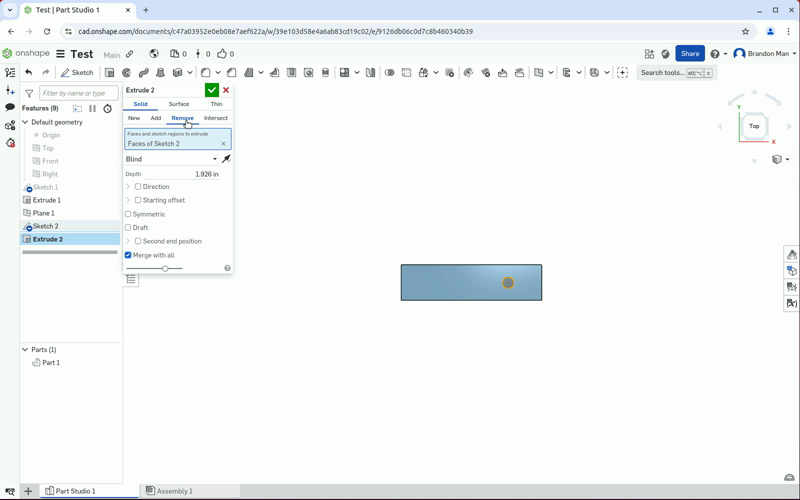
key(enter)
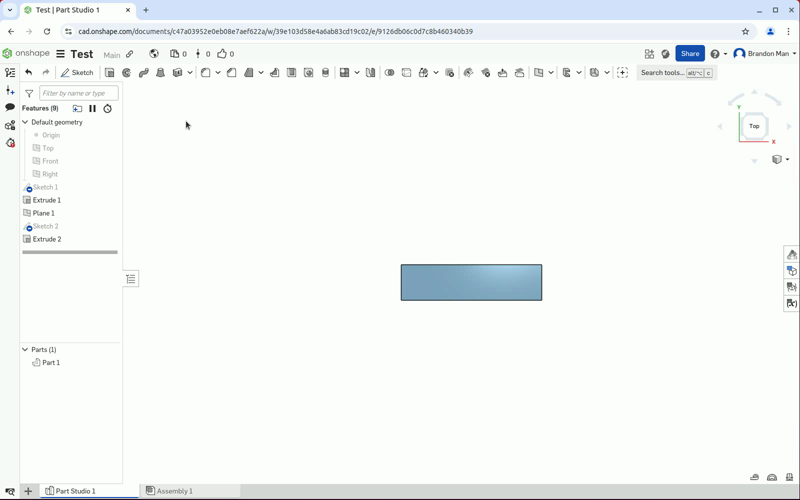
key(shift+h)
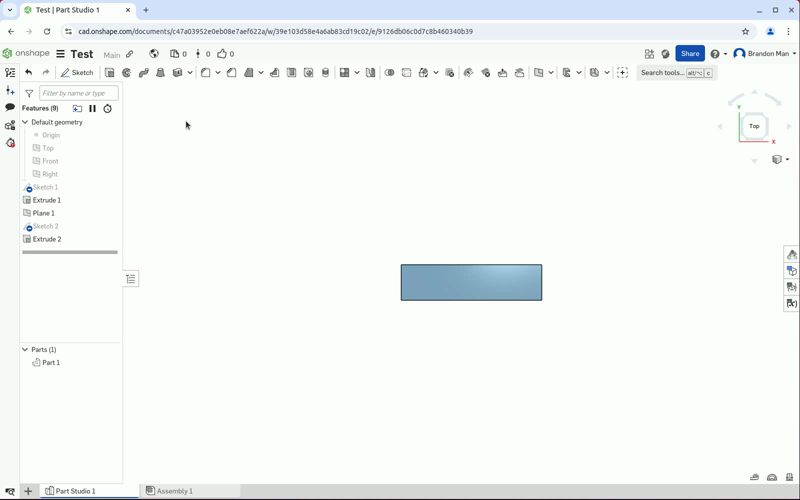
key(shift+h)
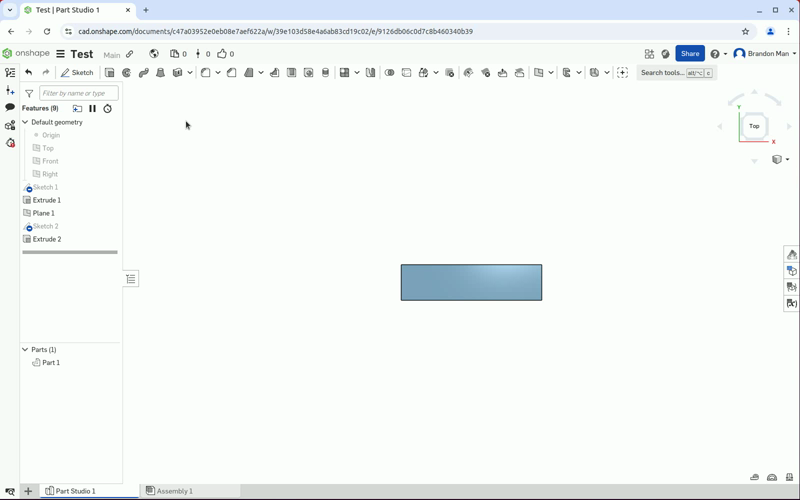
mouse_move(73, 189)
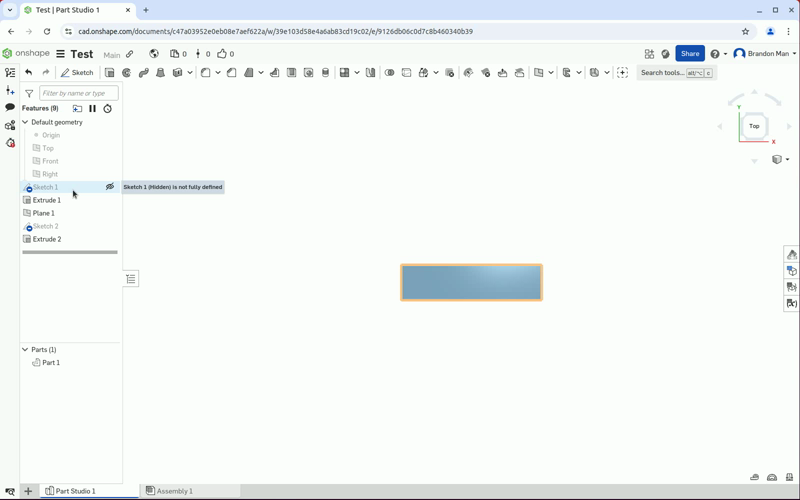
click(73, 189)
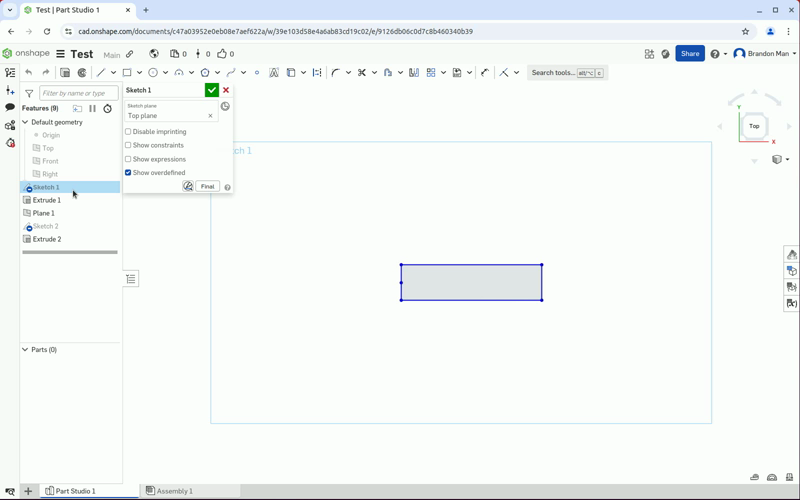
mouse_move(229, 92)
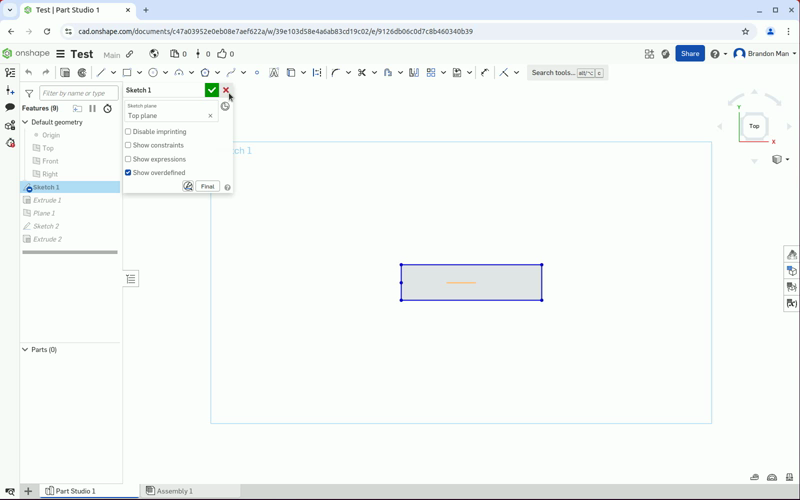
click(229, 92)
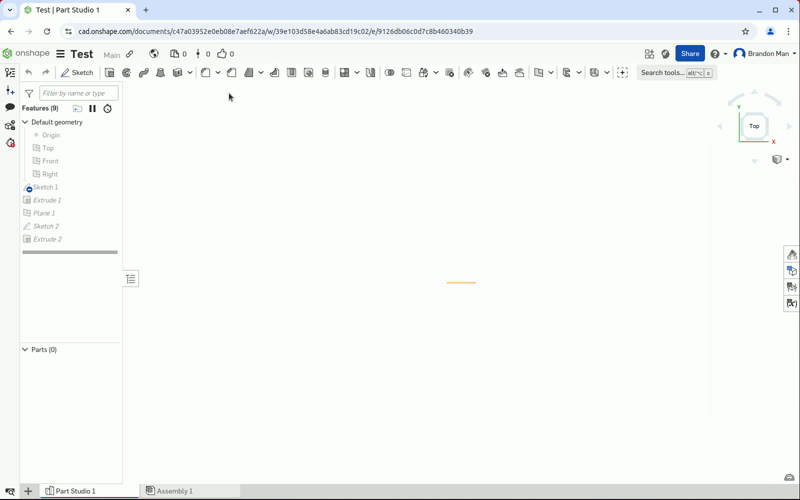
key(shift+s)
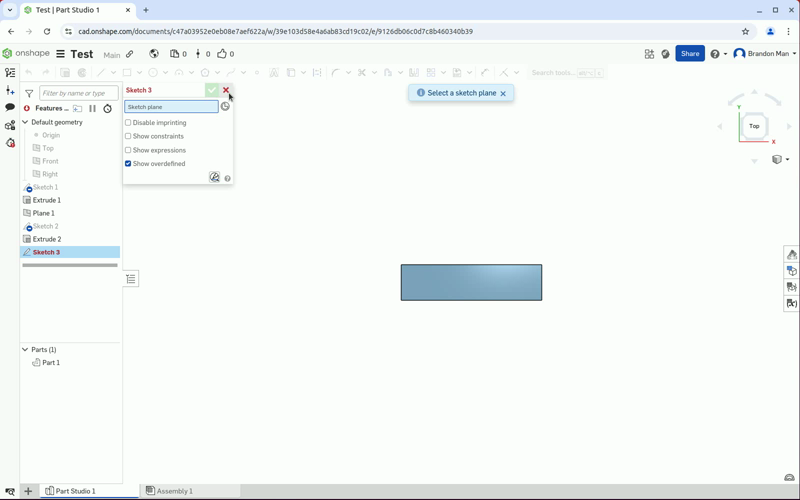
mouse_move(73, 215)
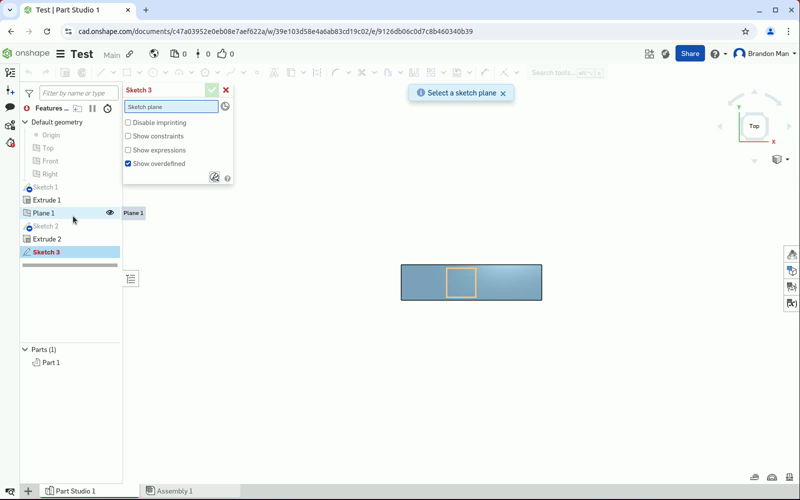
click(73, 215)
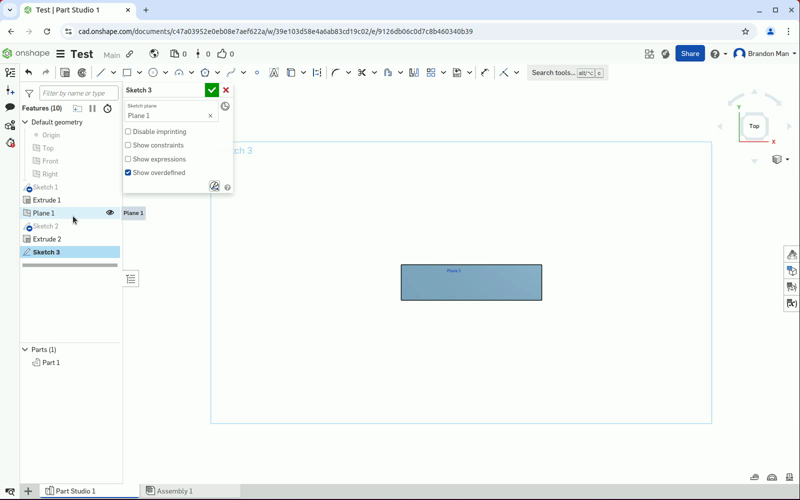
mouse_move(73, 352)
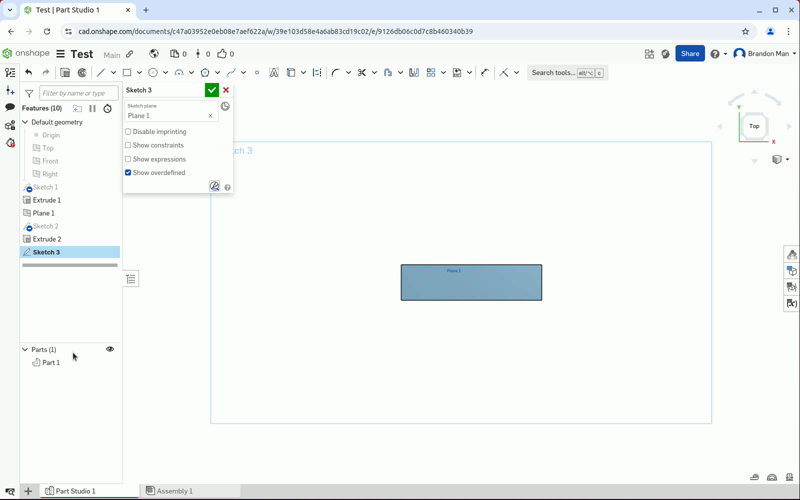
key(y)
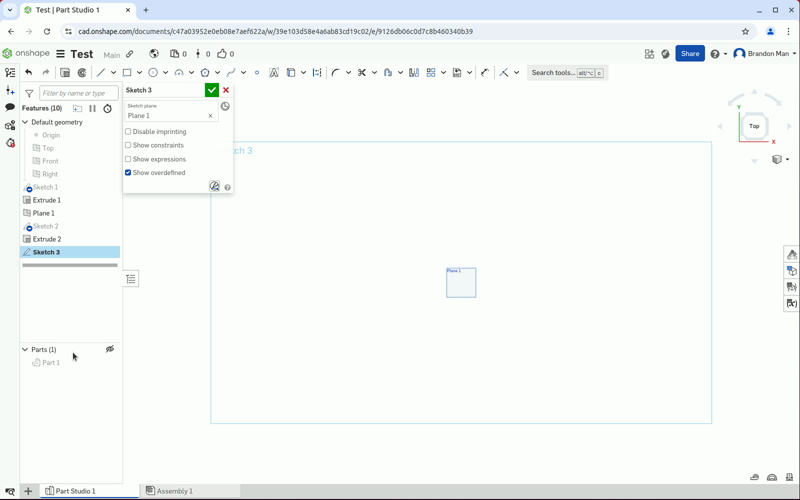
key(l)
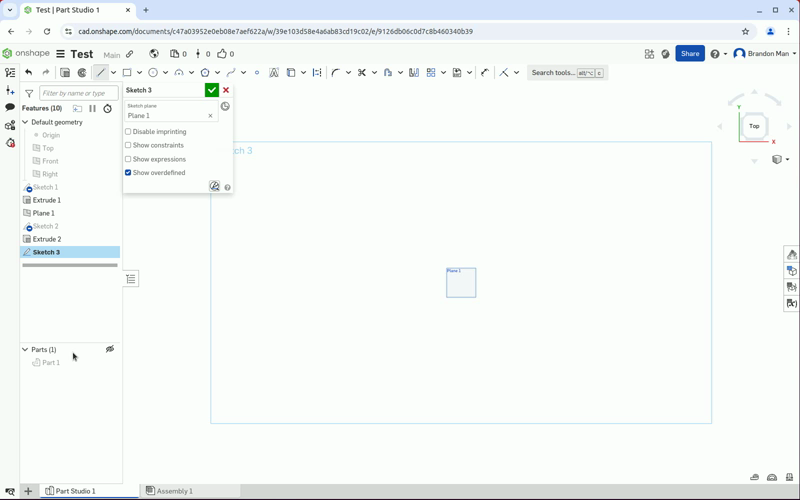
key_down(shift)
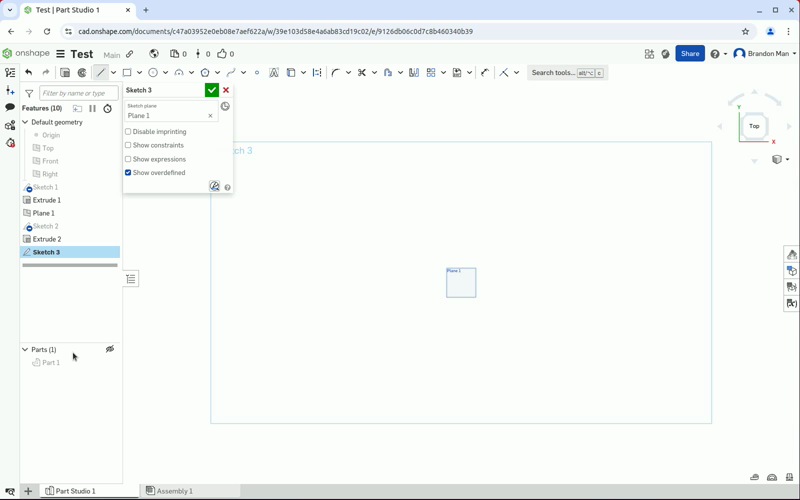
mouse_move(522, 300)
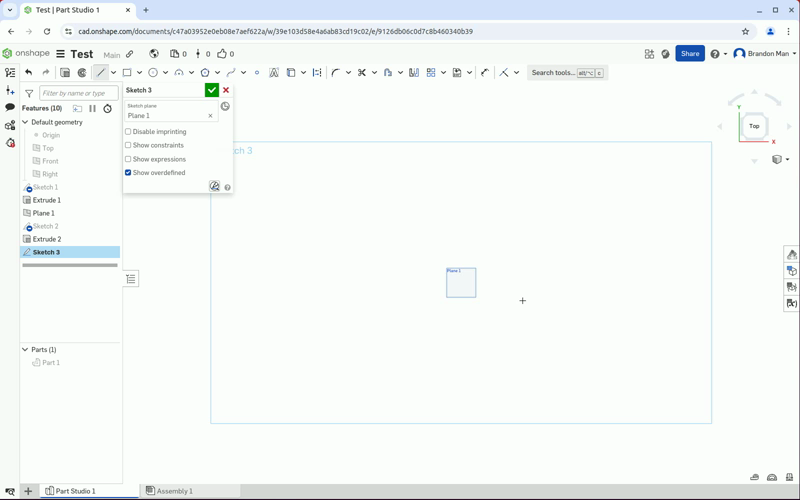
click(522, 300)
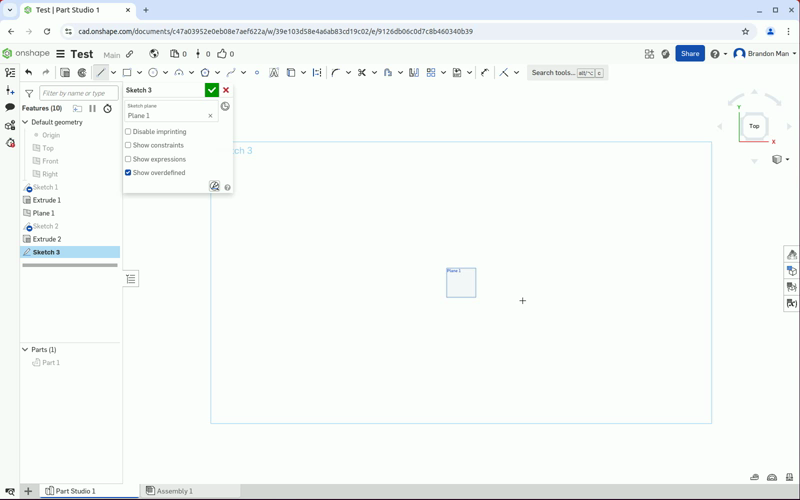
key_up(shift)
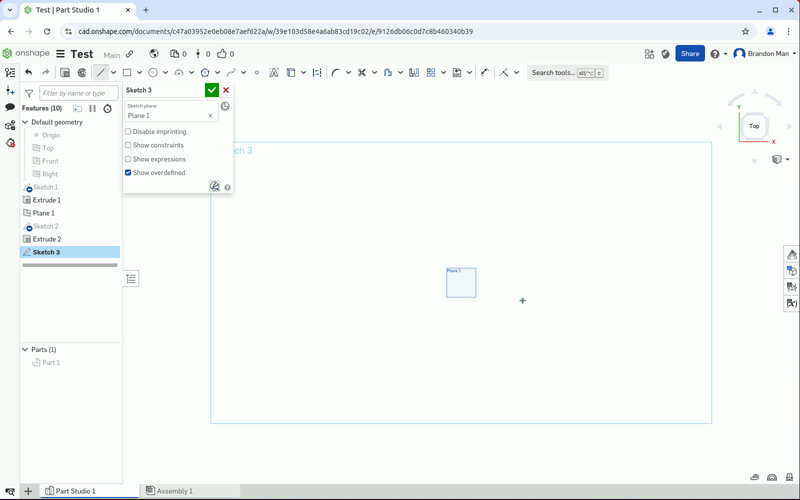
key_down(shift)
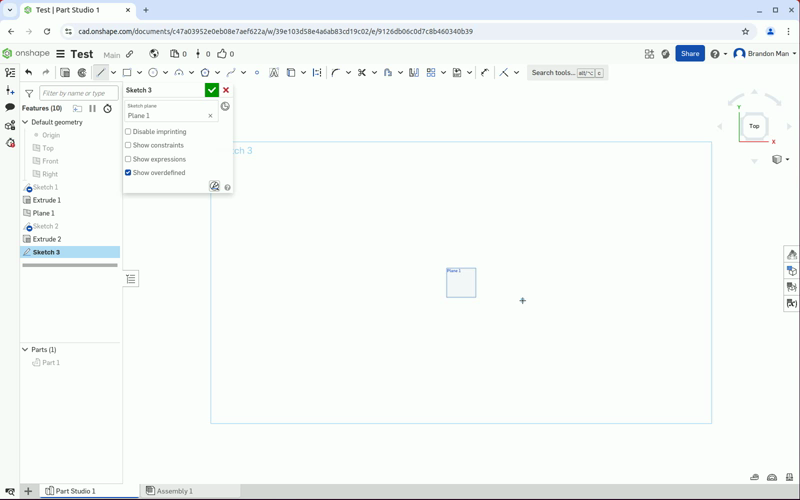
mouse_move(552, 300)
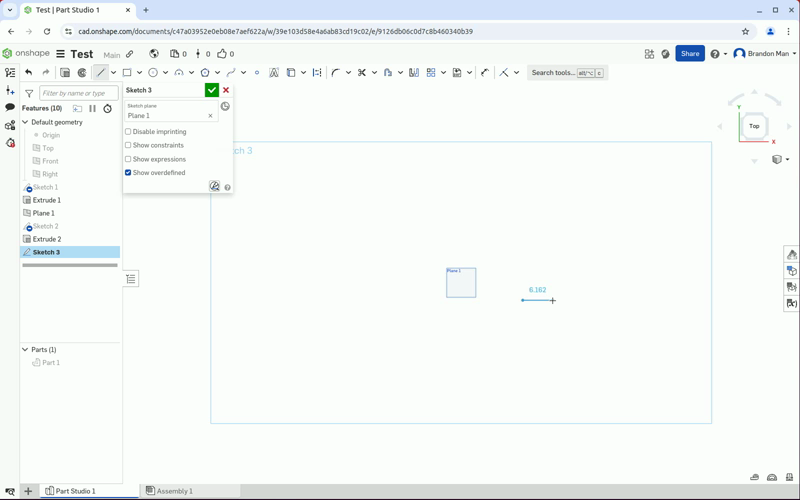
mouse_move(543, 300)
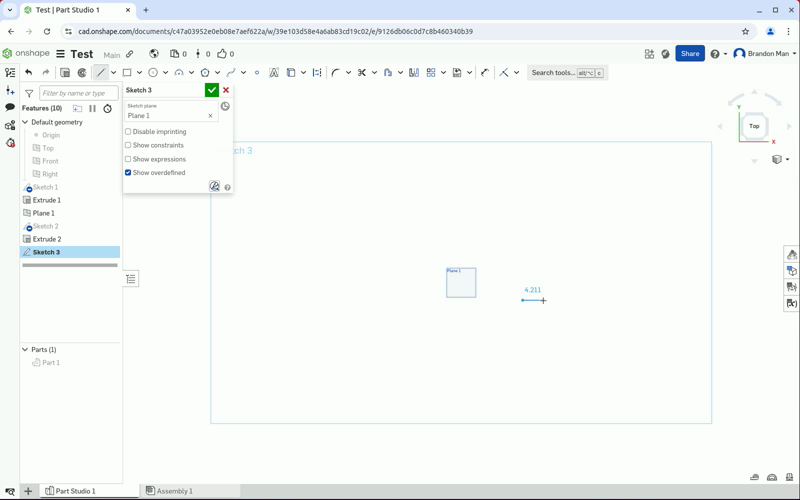
click(543, 300)
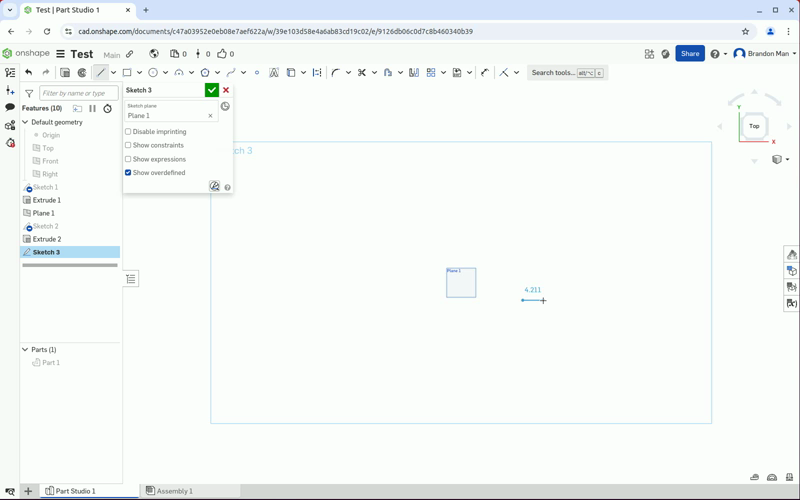
key_up(shift)
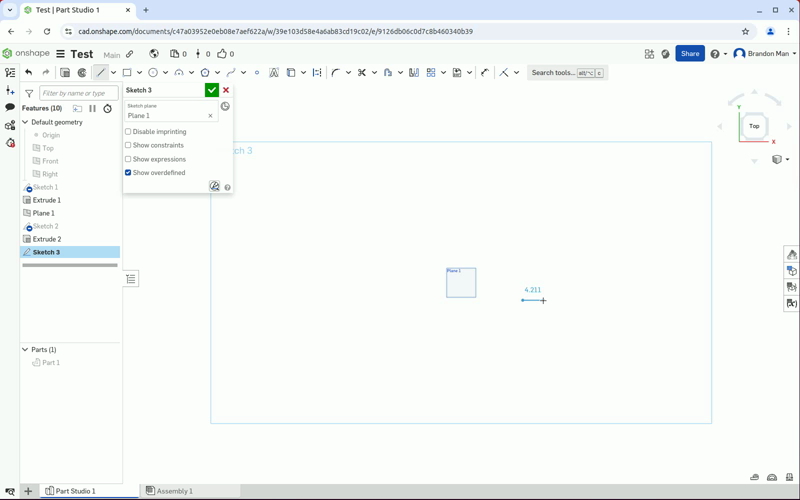
key_down(shift)
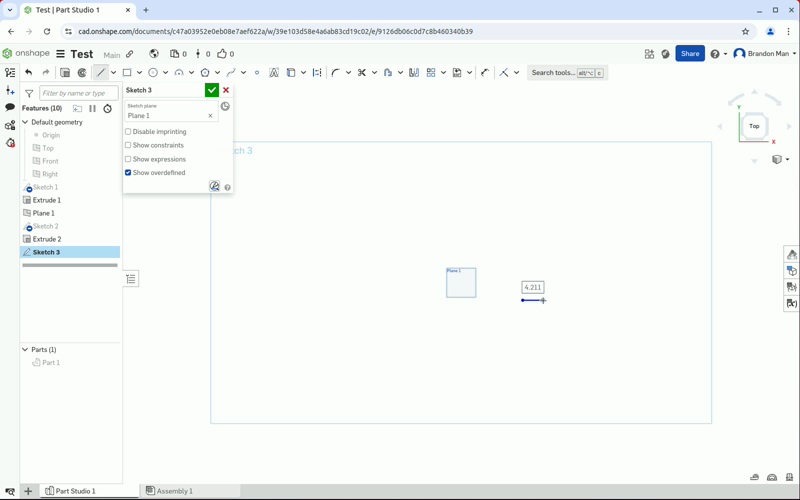
mouse_move(573, 300)
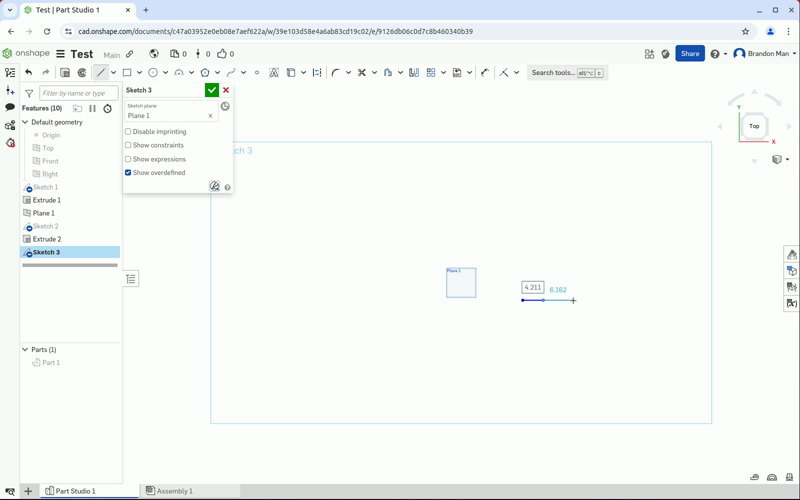
mouse_move(543, 264)
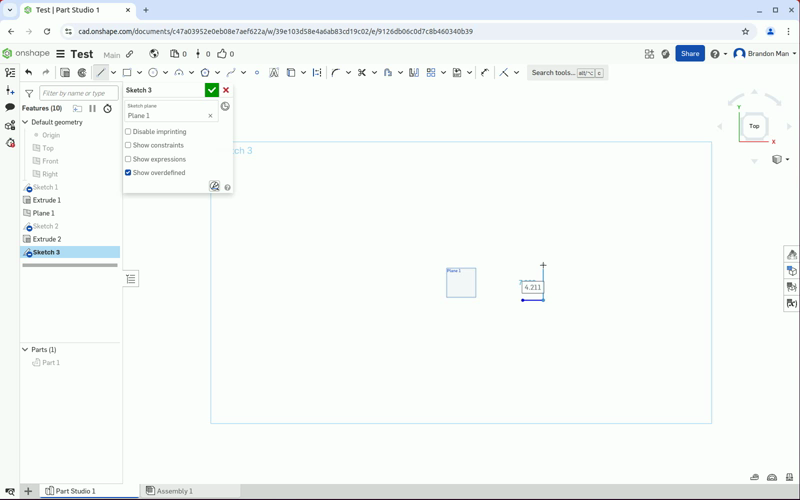
click(543, 264)
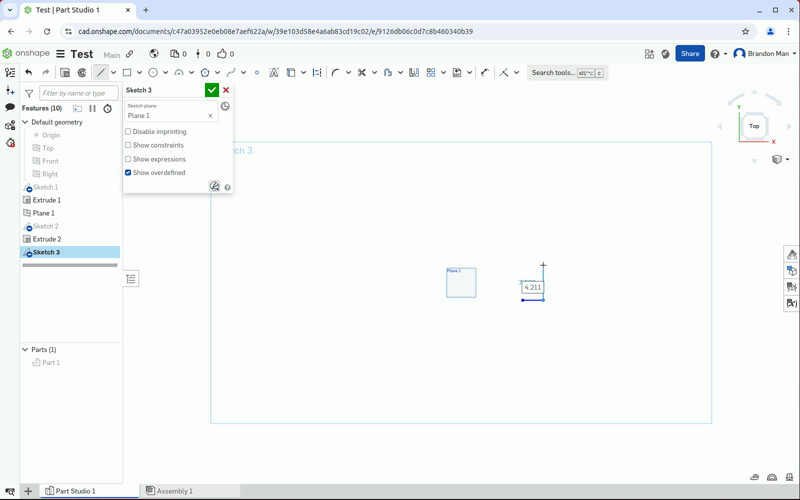
key_up(shift)
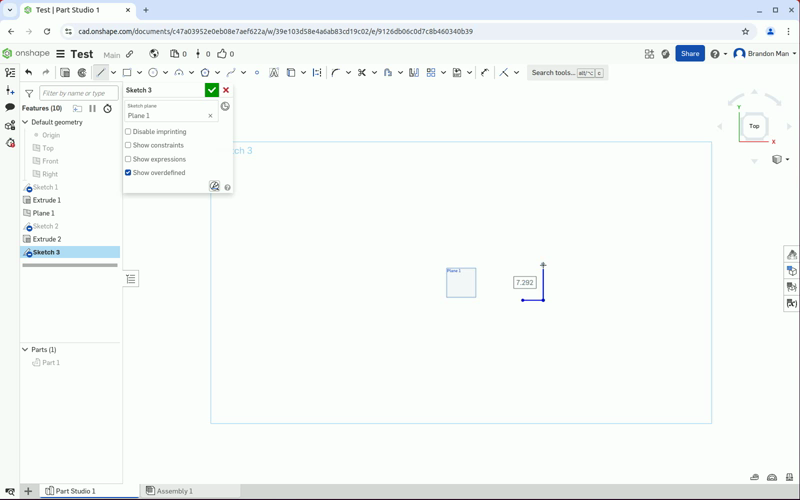
key_down(shift)
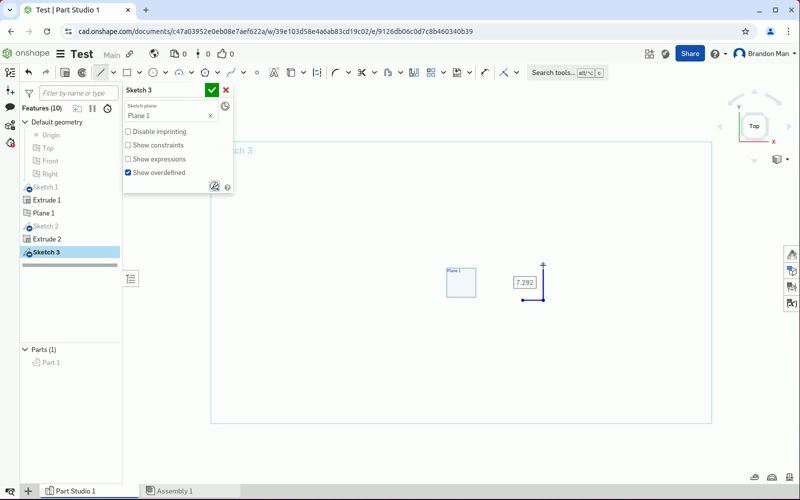
mouse_move(573, 264)
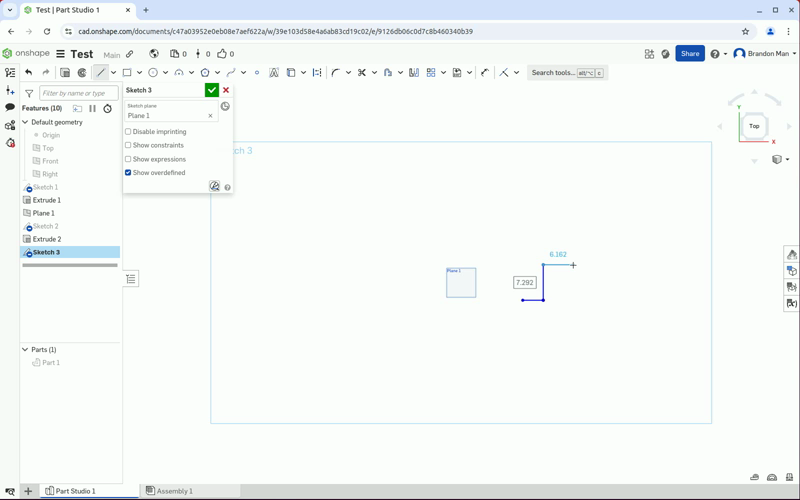
mouse_move(522, 264)
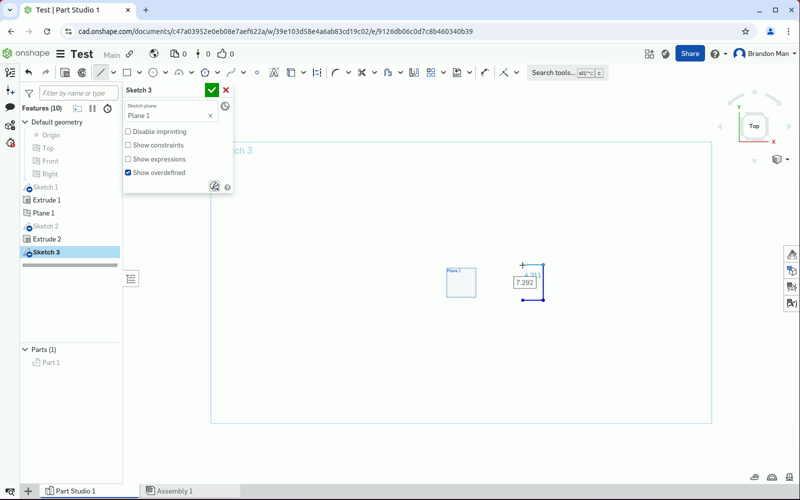
click(522, 264)
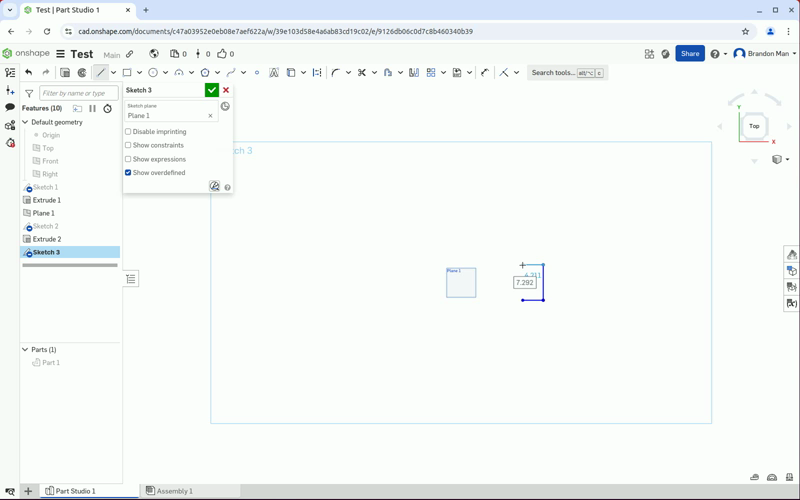
key_up(shift)
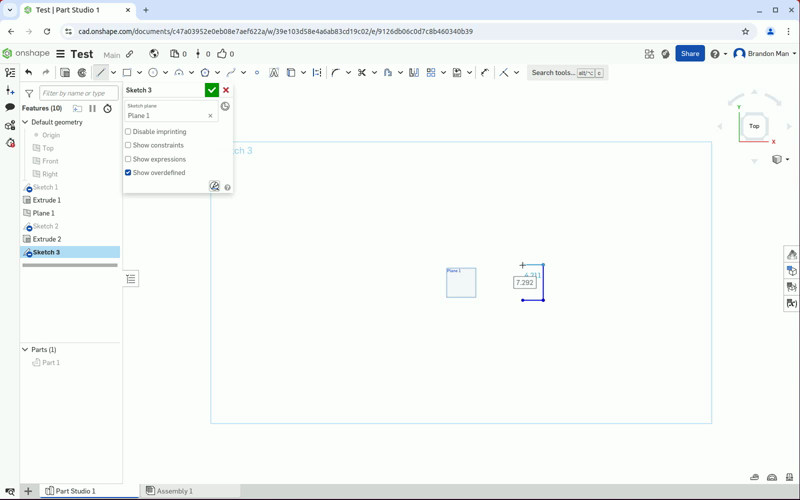
key(esc)
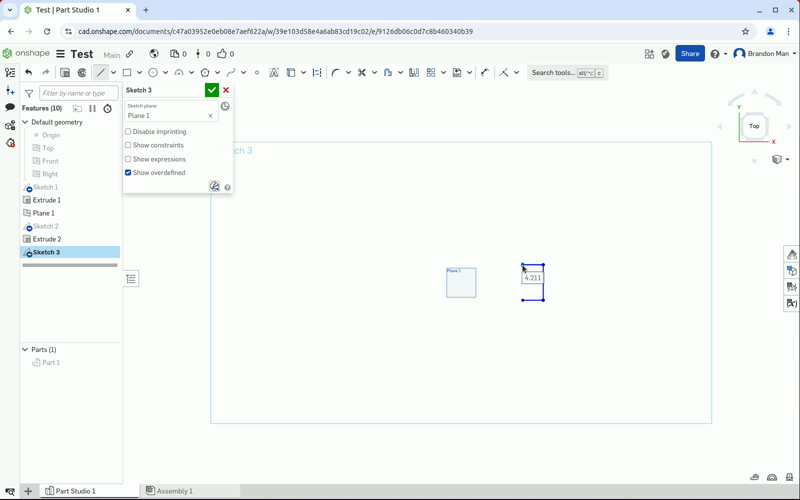
key(a)
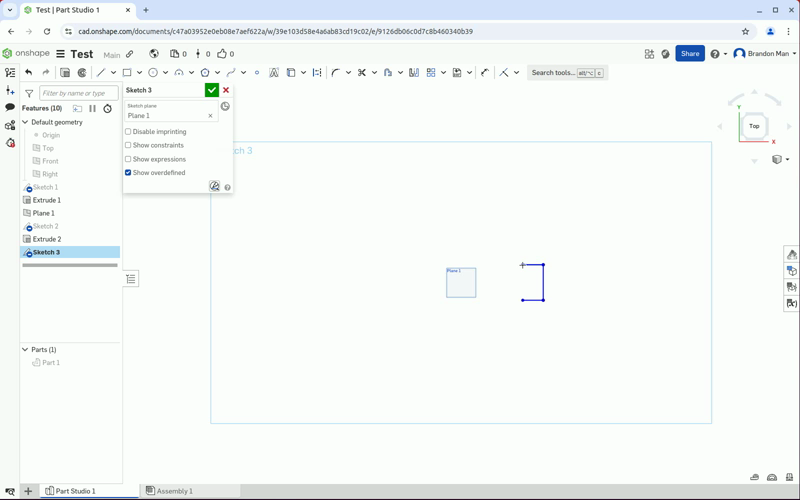
mouse_move(522, 264)
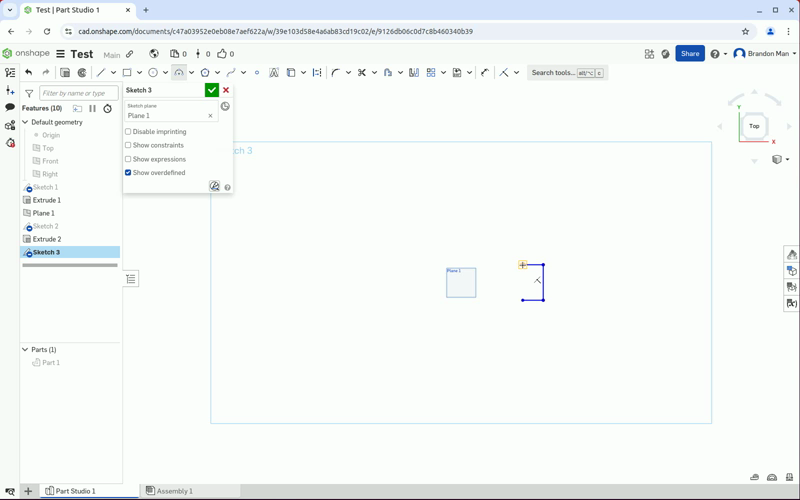
click(522, 264)
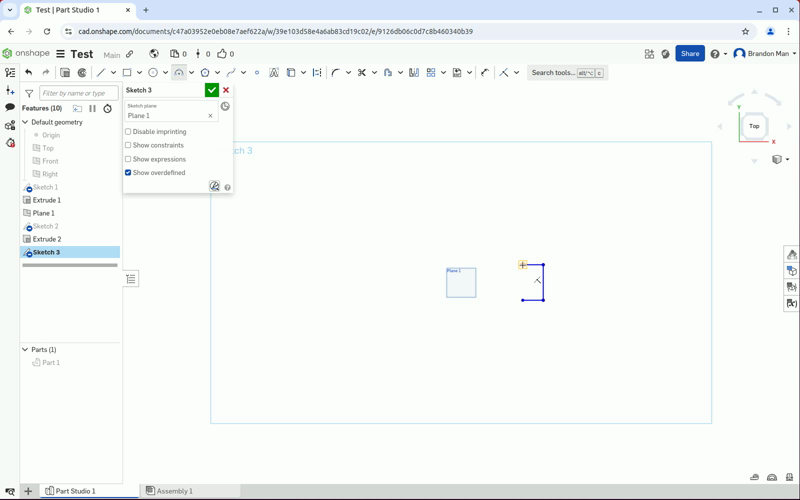
mouse_move(522, 300)
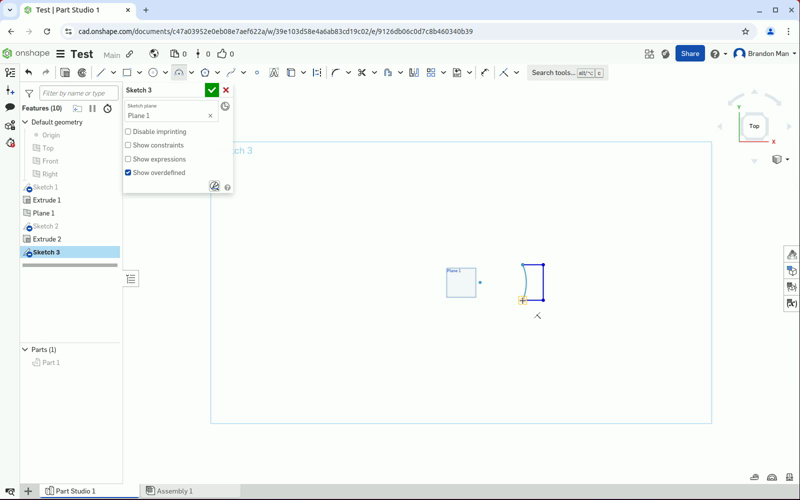
click(522, 300)
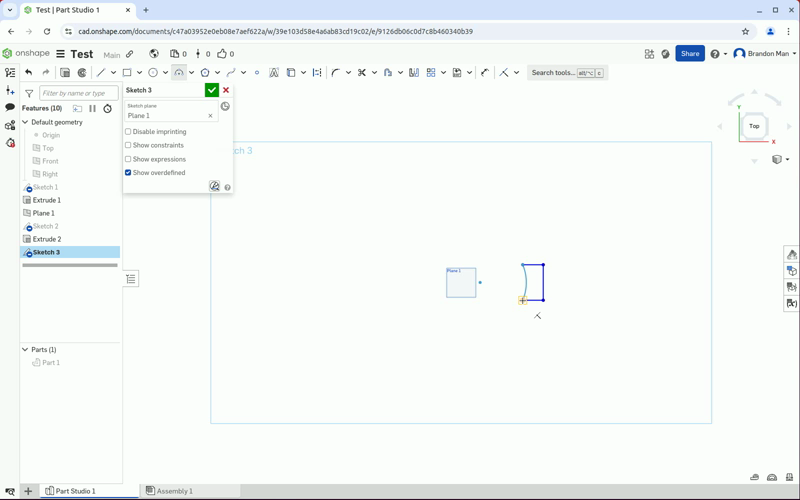
key_down(shift)
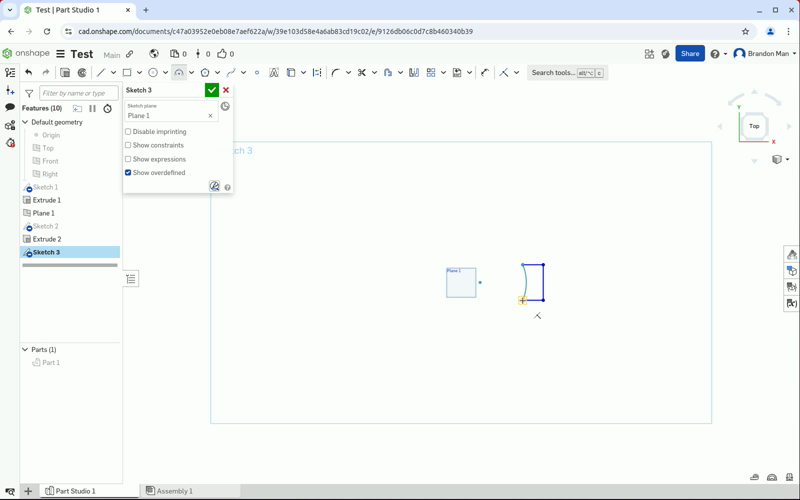
mouse_move(516, 282)
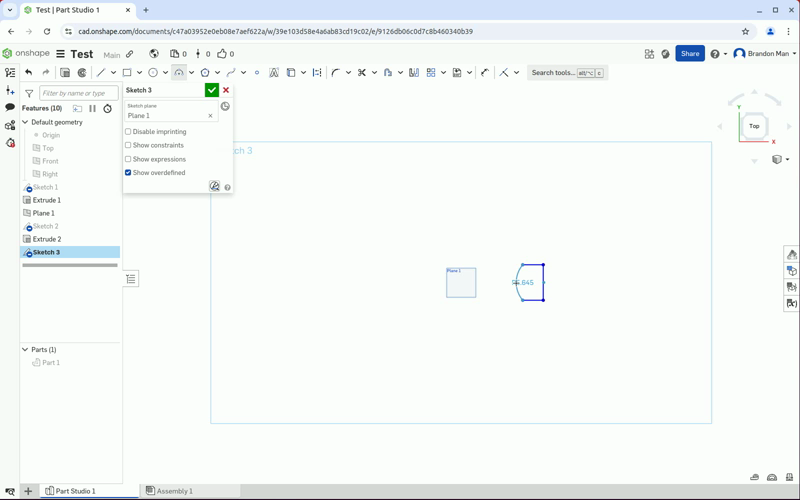
click(516, 282)
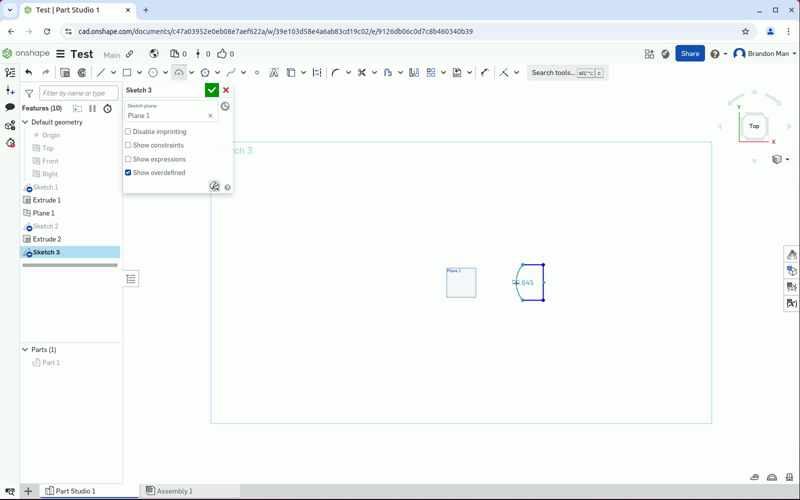
key_up(shift)
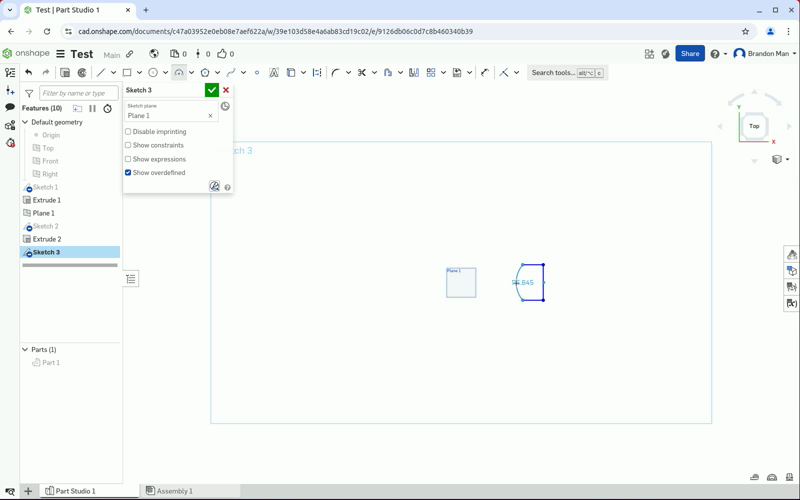
key(esc)
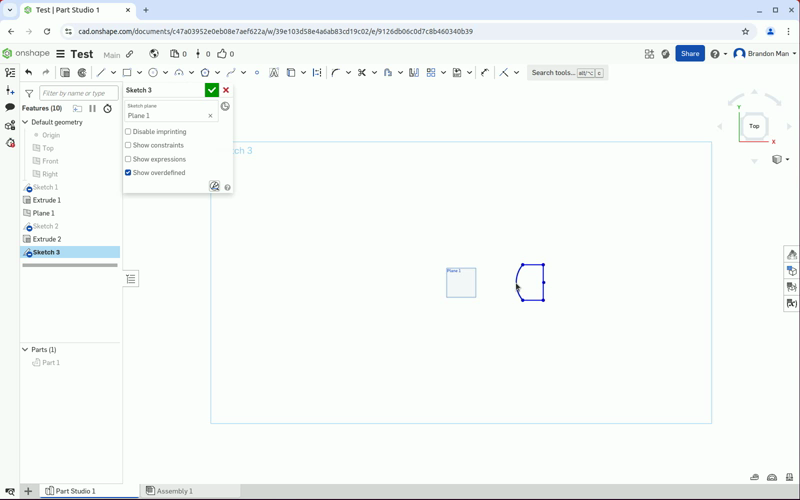
mouse_move(536, 290)
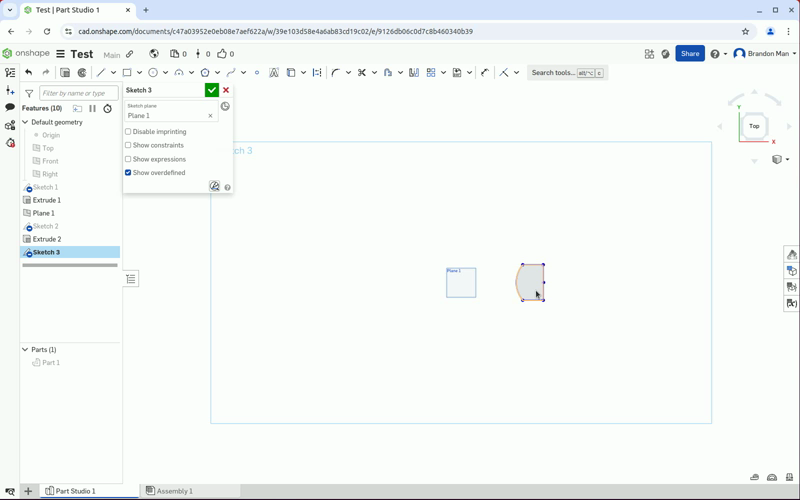
scroll(6)
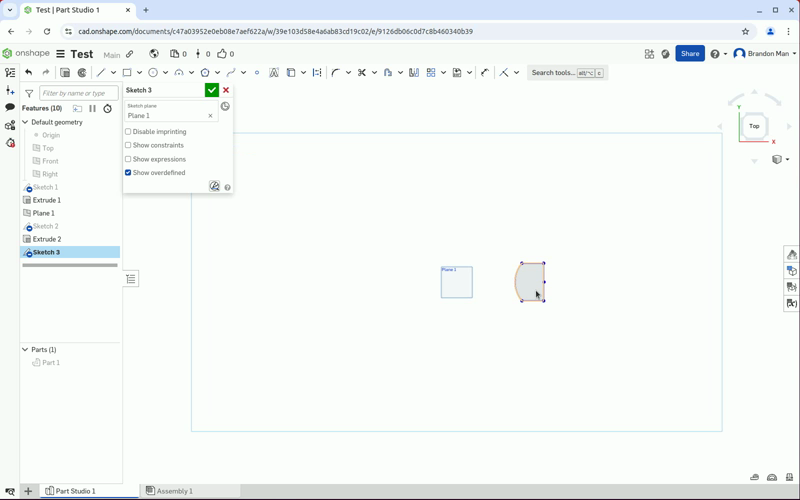
scroll(6)
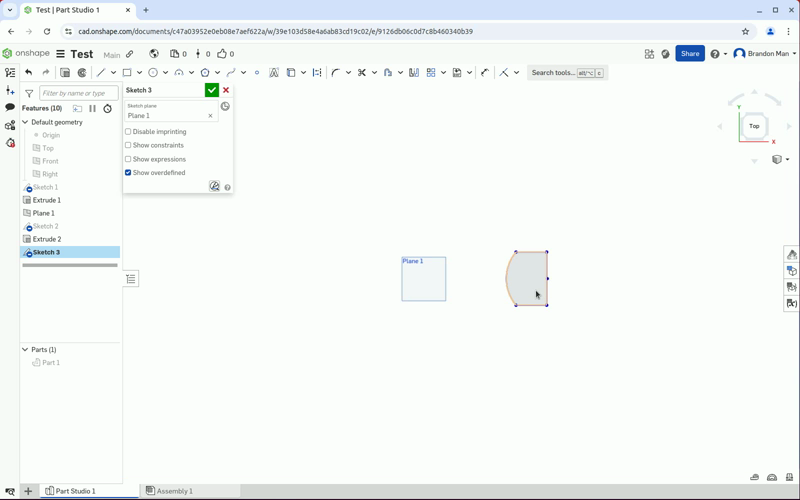
scroll(6)
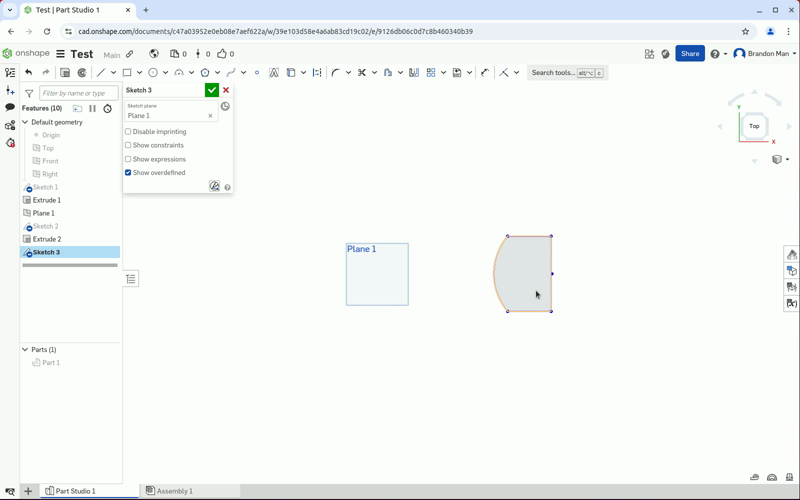
scroll(6)
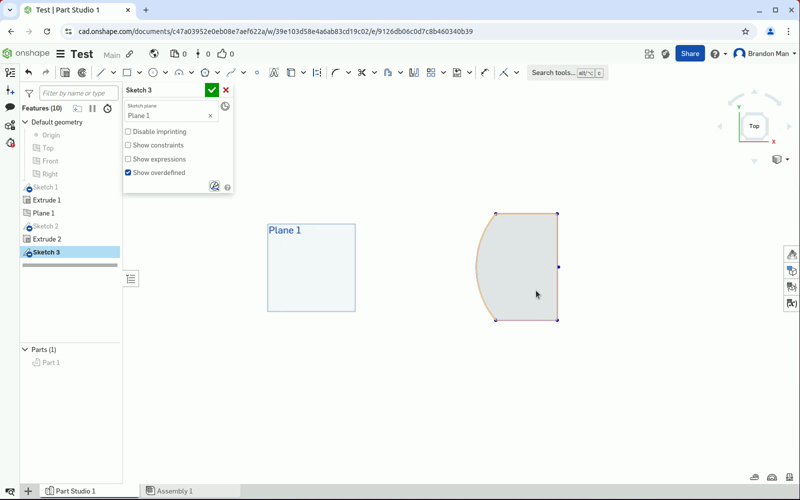
scroll(6)
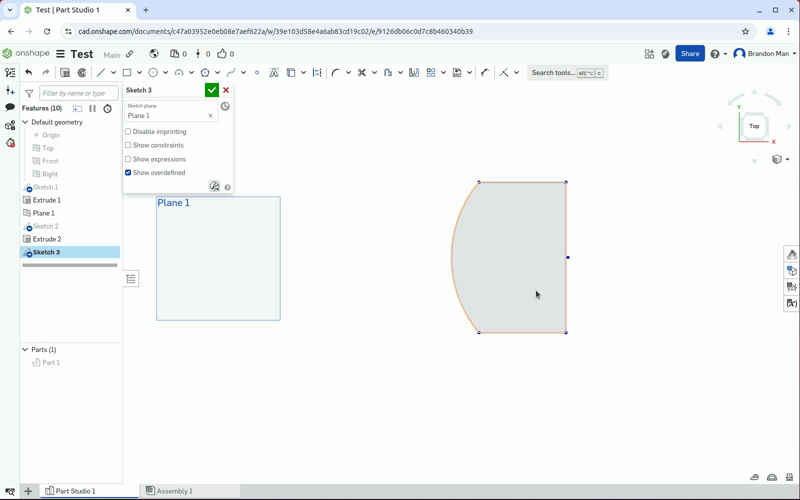
scroll(6)
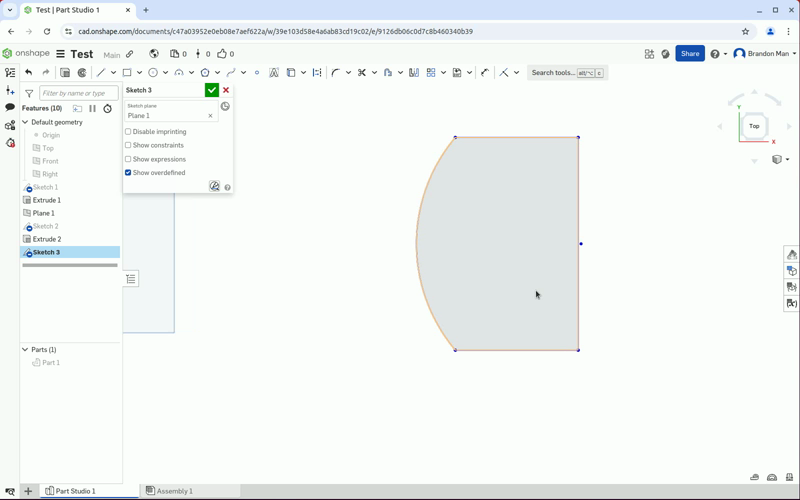
scroll(6)
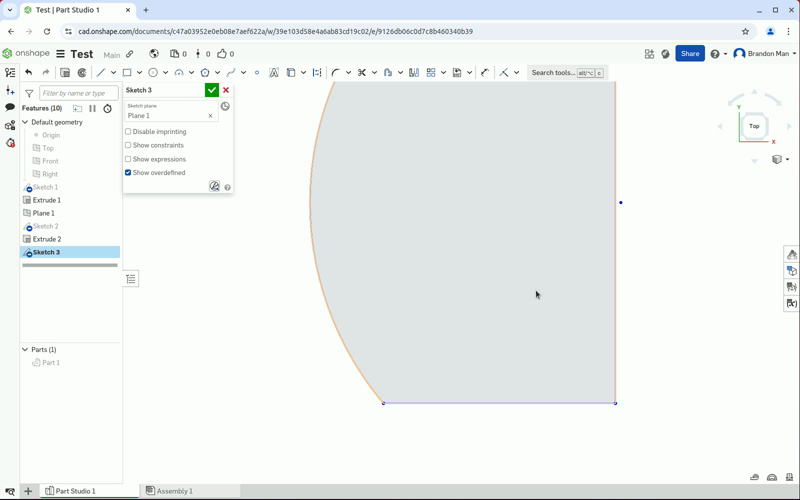
click(536, 290)
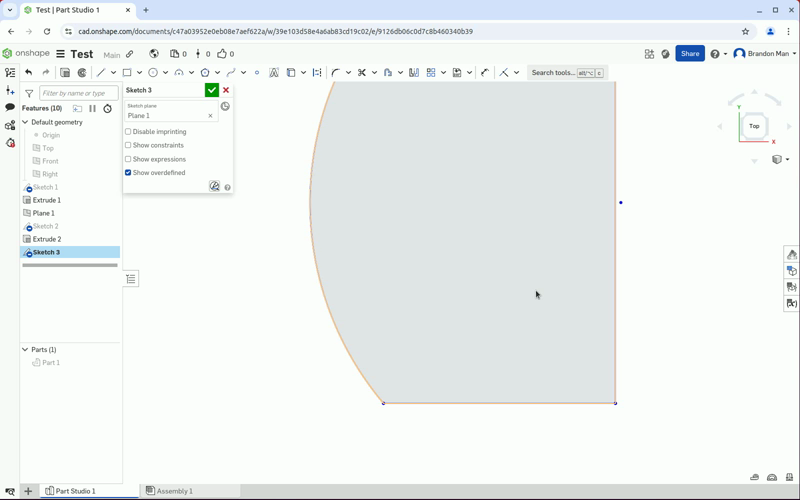
scroll(-6)
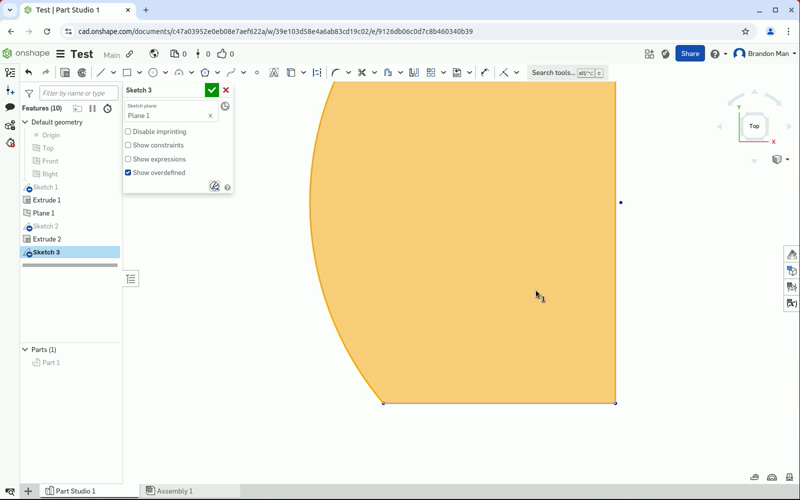
scroll(-6)
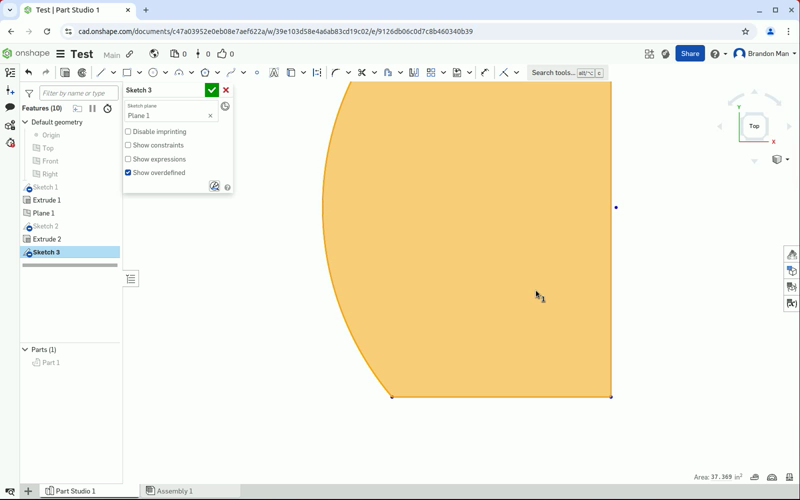
scroll(-6)
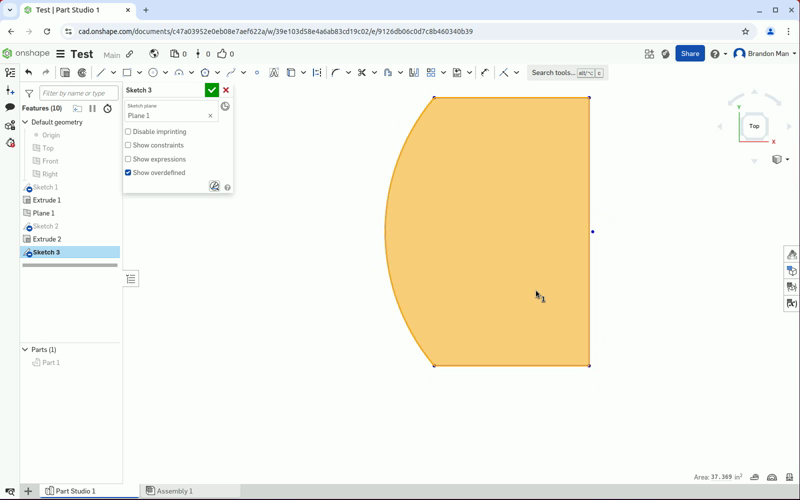
scroll(-6)
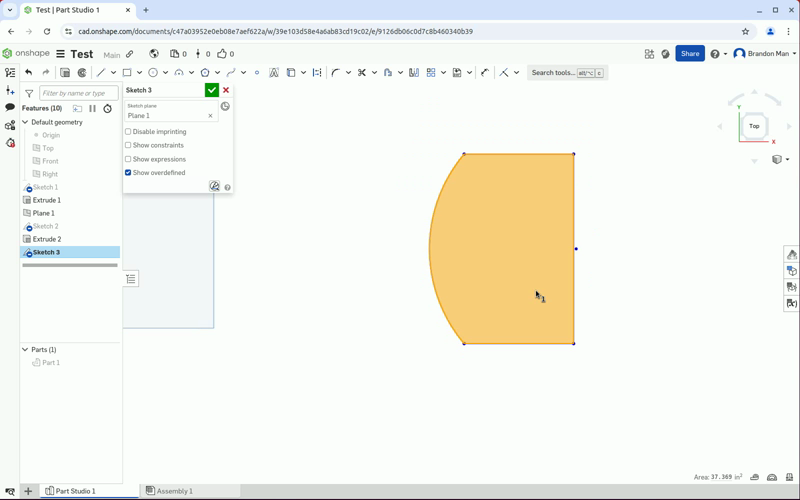
scroll(-6)
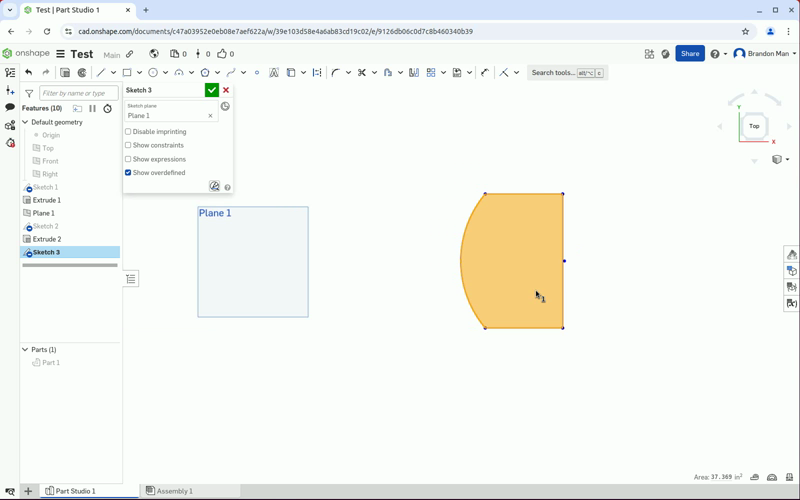
scroll(-6)
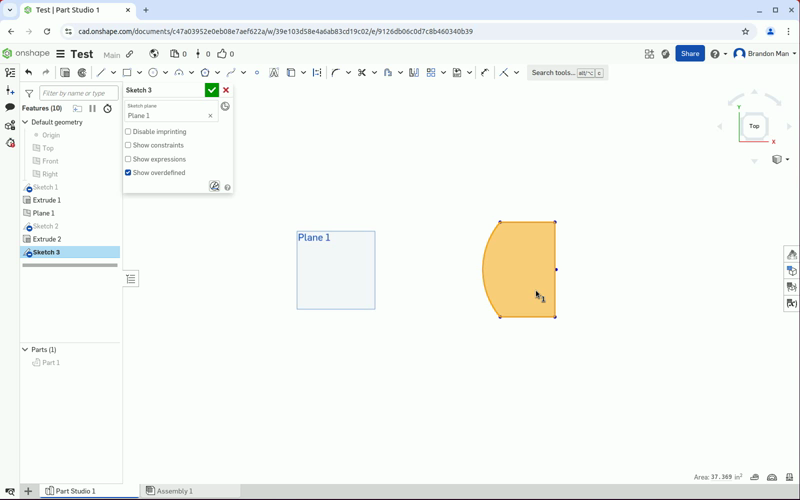
scroll(-6)
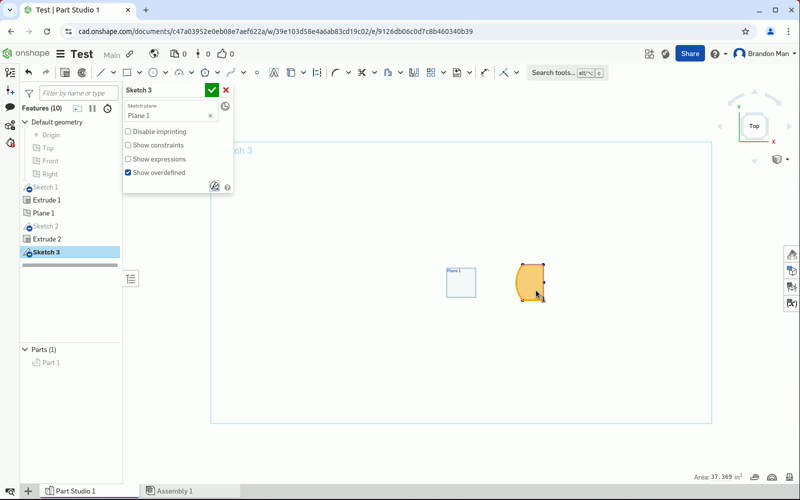
mouse_move(73, 352)
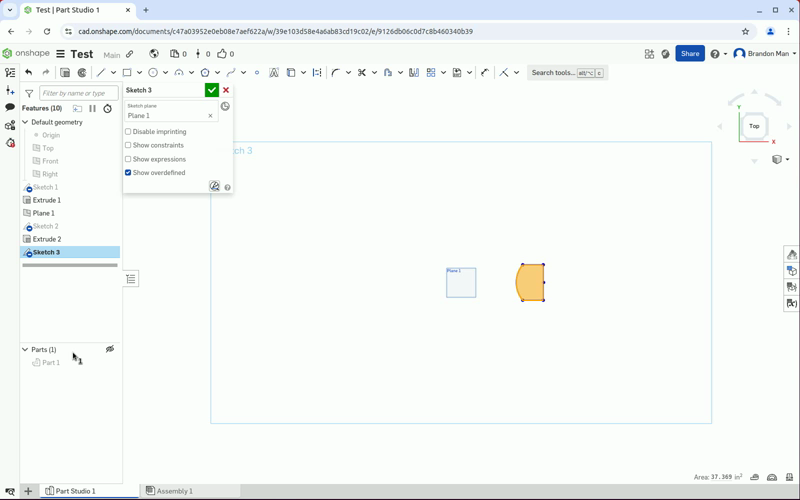
key(shift+y)
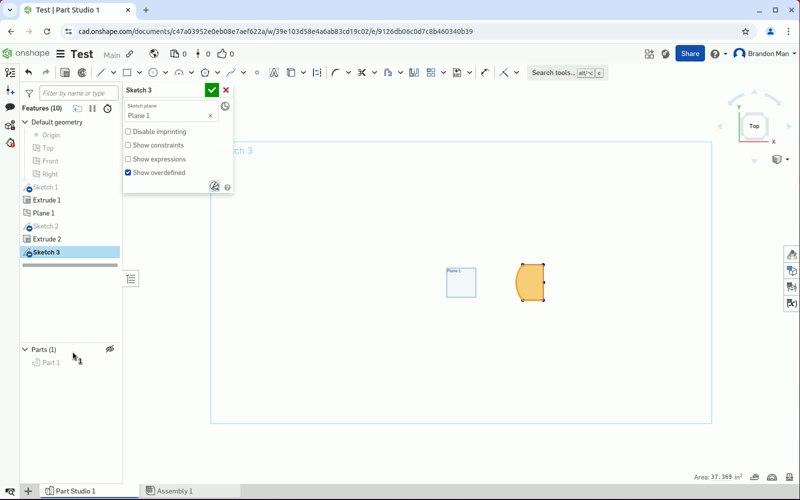
key(shift+e)
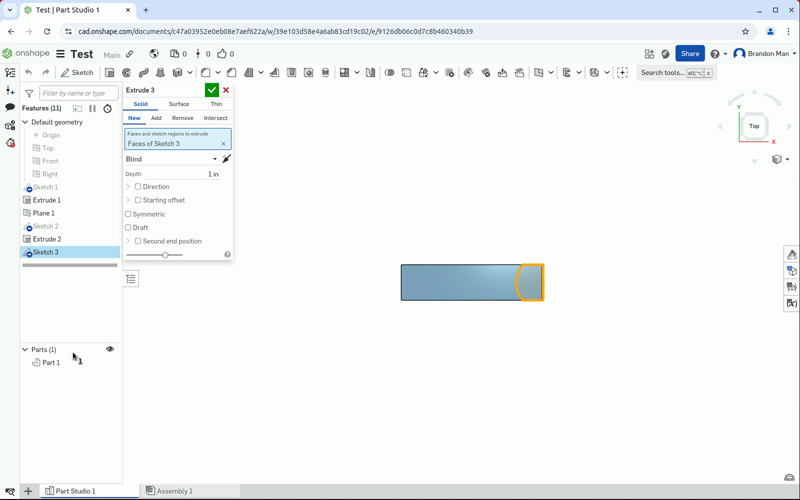
mouse_move(143, 106)
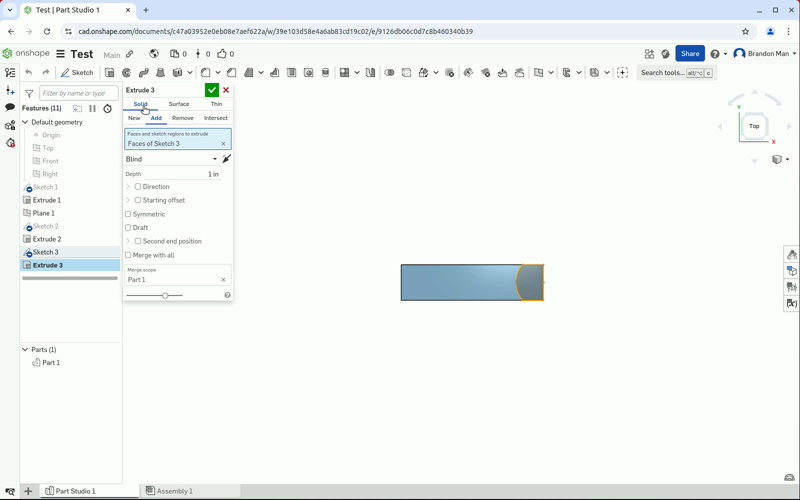
click(143, 106)
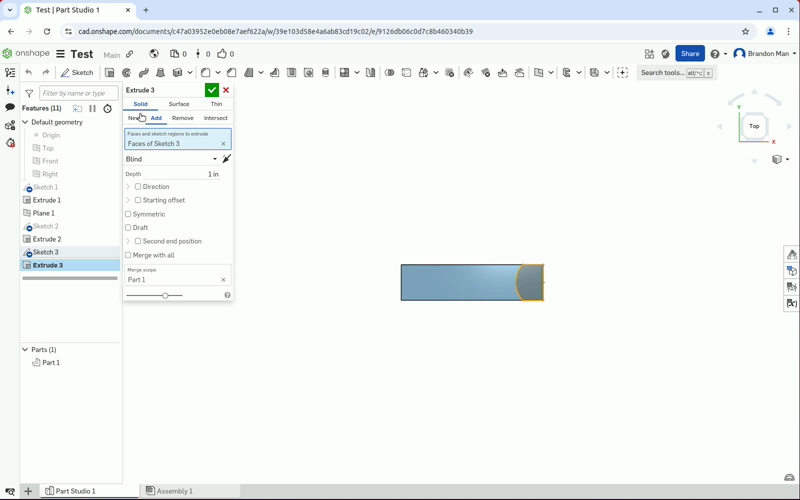
mouse_move(137, 120)
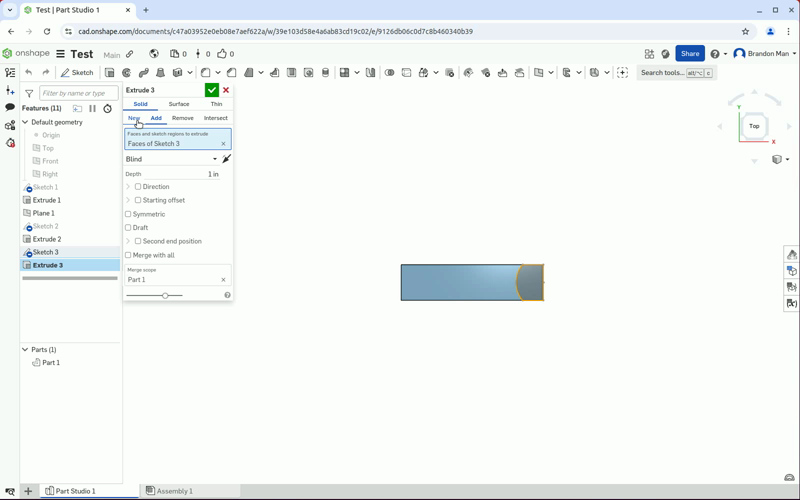
click(137, 120)
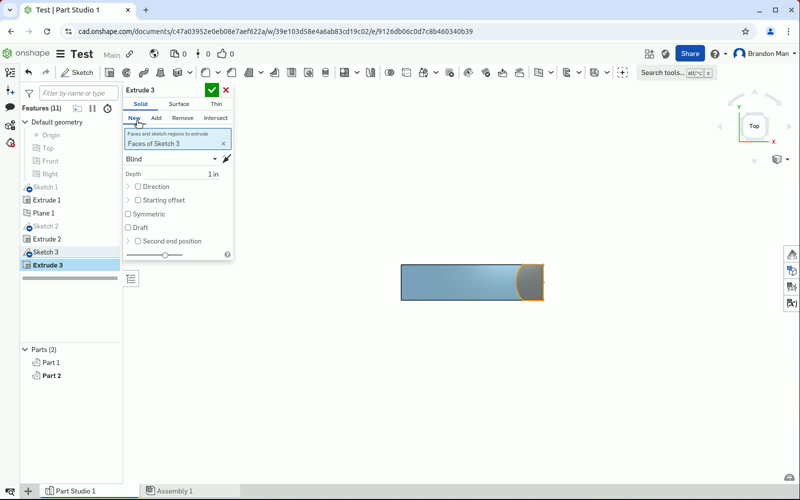
key(tab, 4)
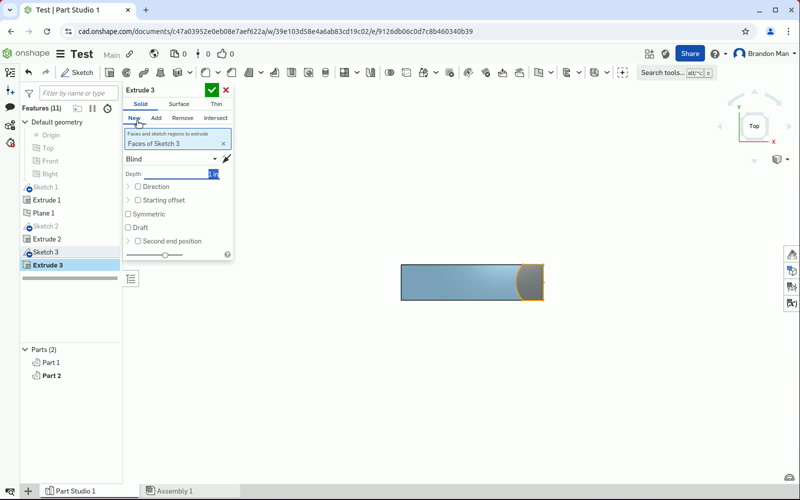
text(1.926)
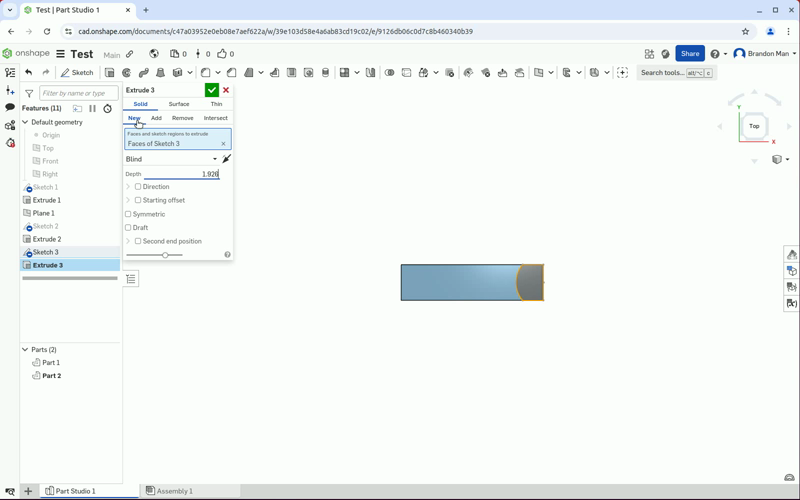
key(enter)
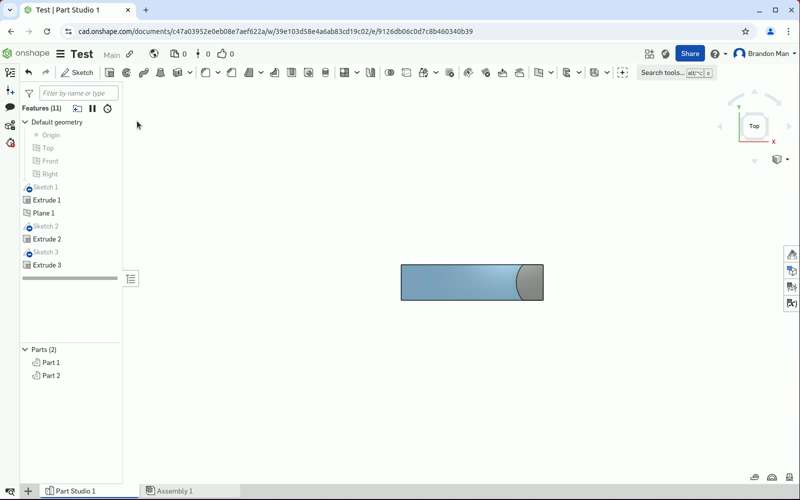
key(shift+h)
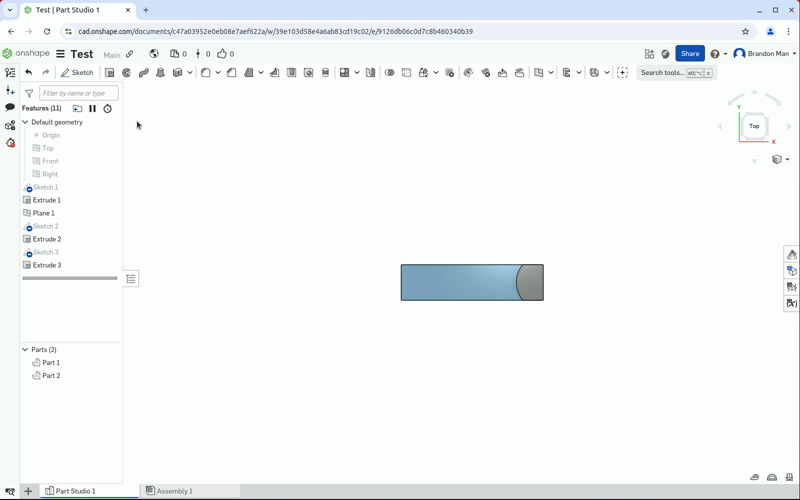
key(shift+h)
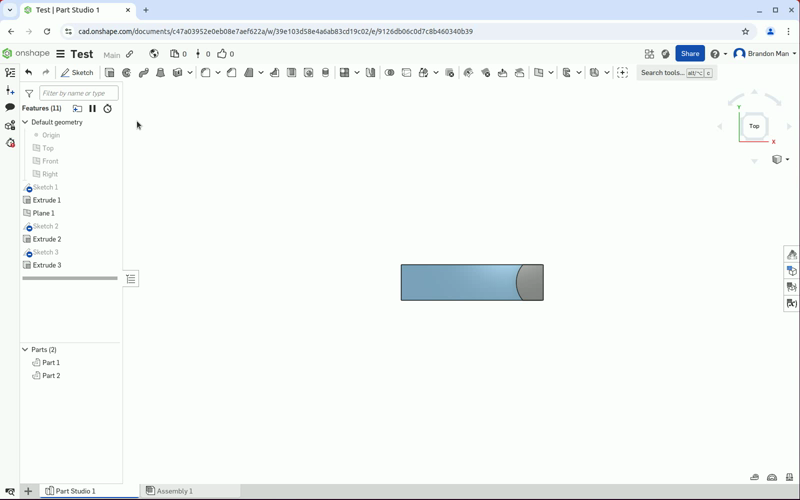
mouse_move(73, 189)
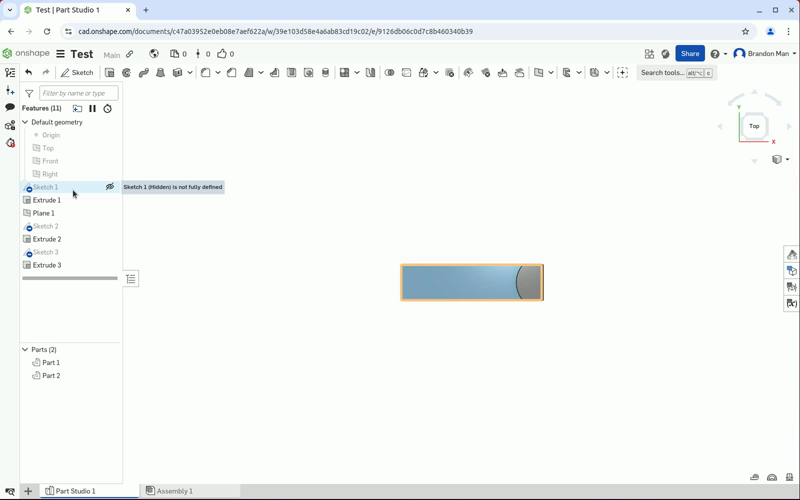
click(73, 189)
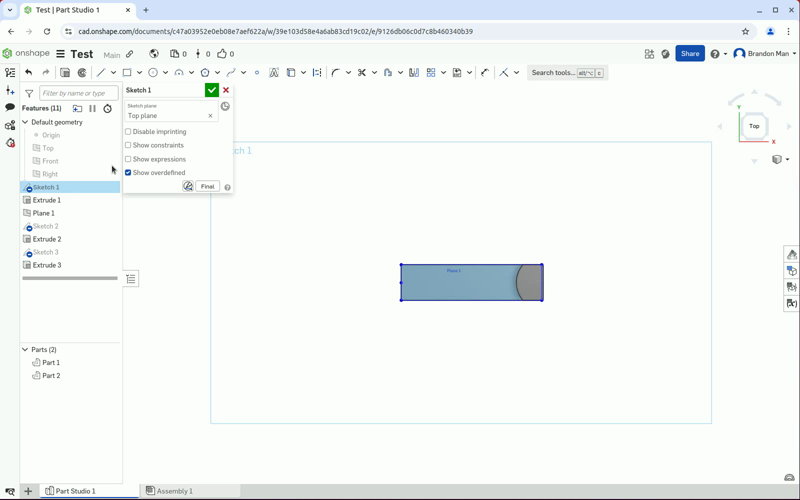
mouse_move(229, 92)
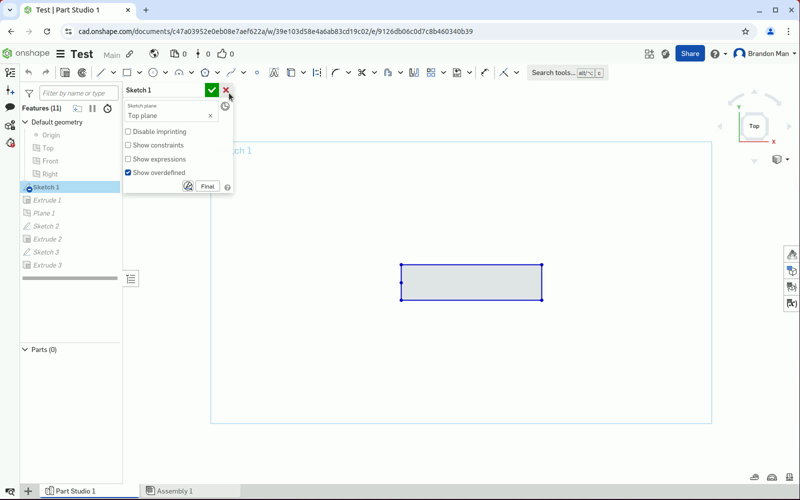
click(229, 92)
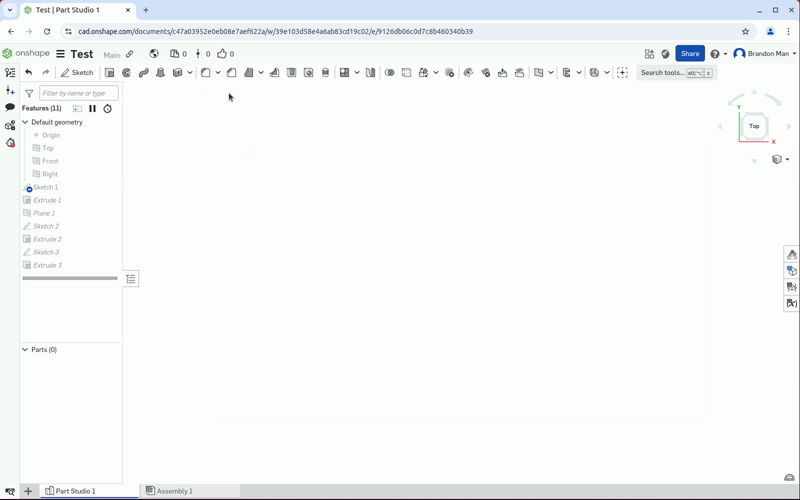
key(shift+s)
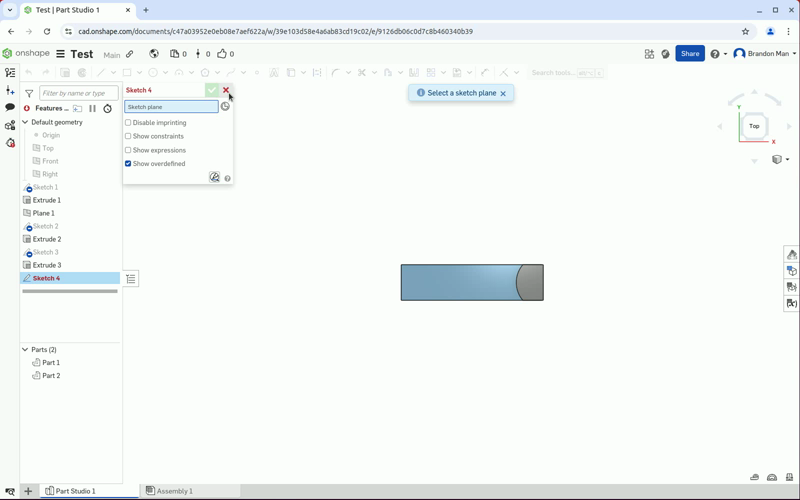
mouse_move(73, 215)
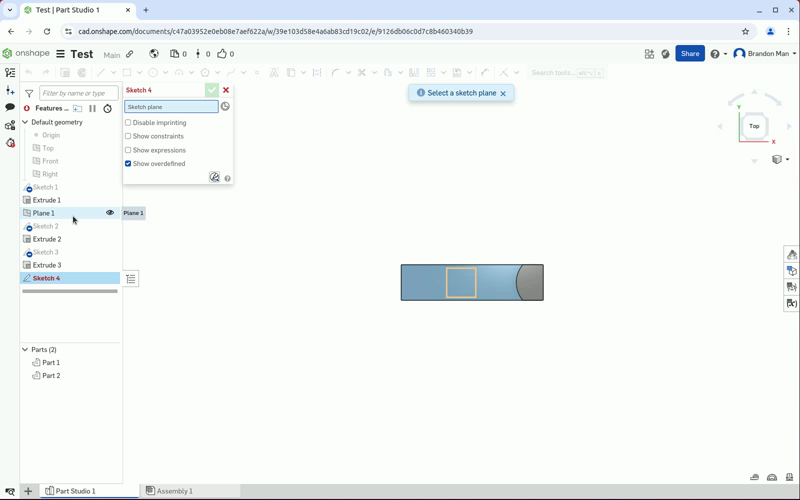
click(73, 215)
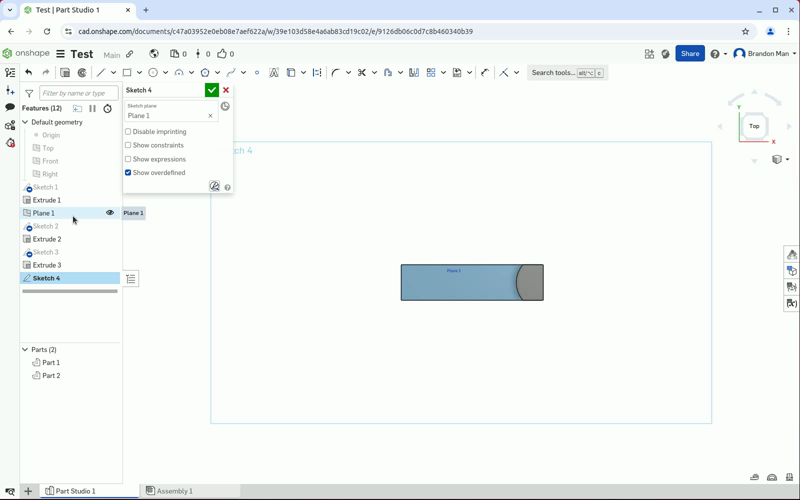
mouse_move(73, 352)
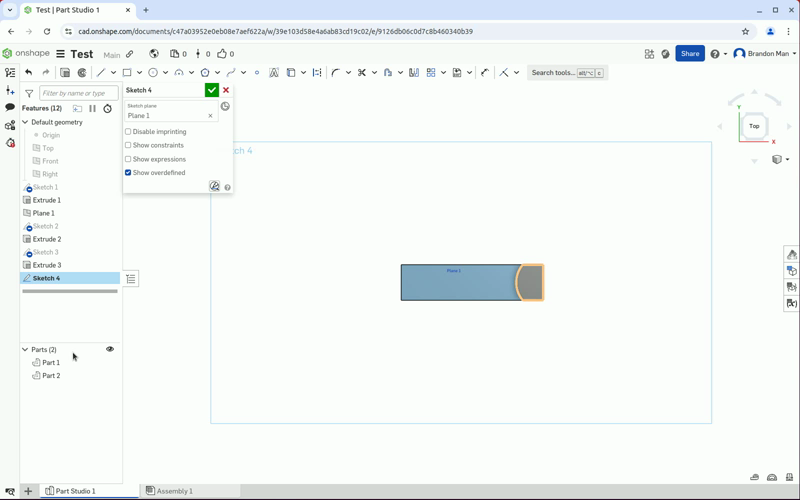
key(y)
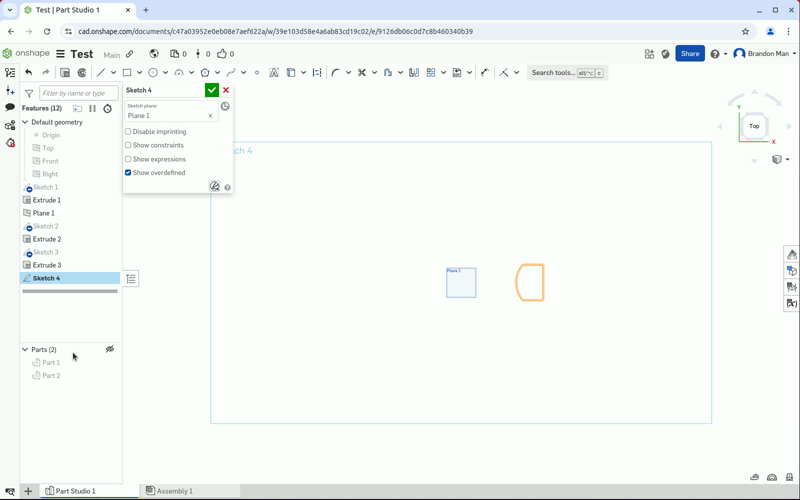
key(l)
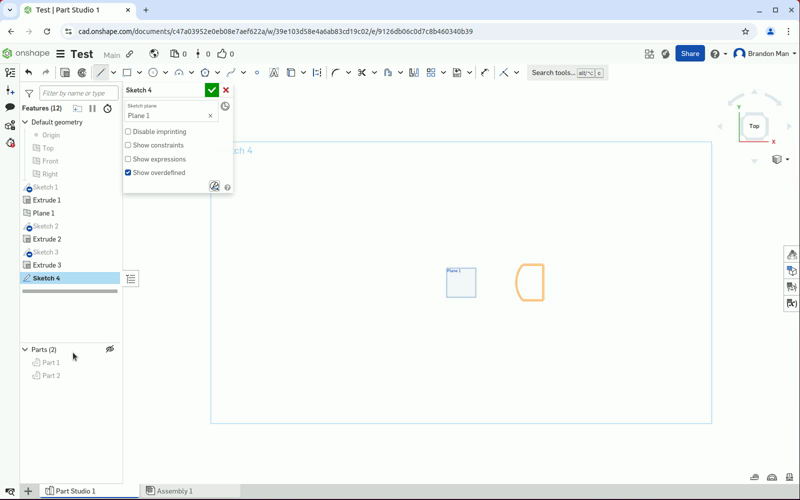
key_down(shift)
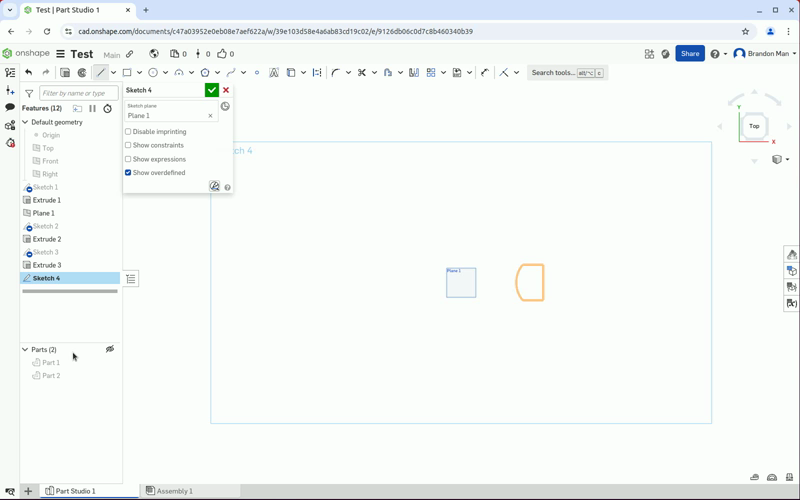
mouse_move(522, 300)
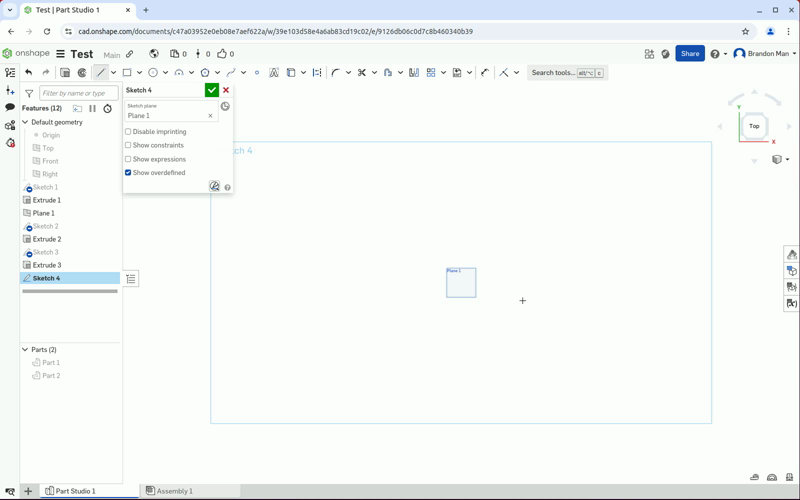
click(522, 300)
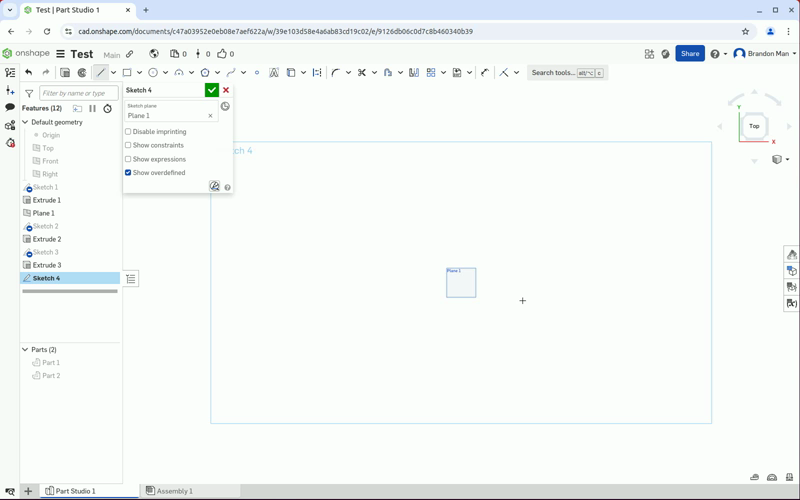
key_up(shift)
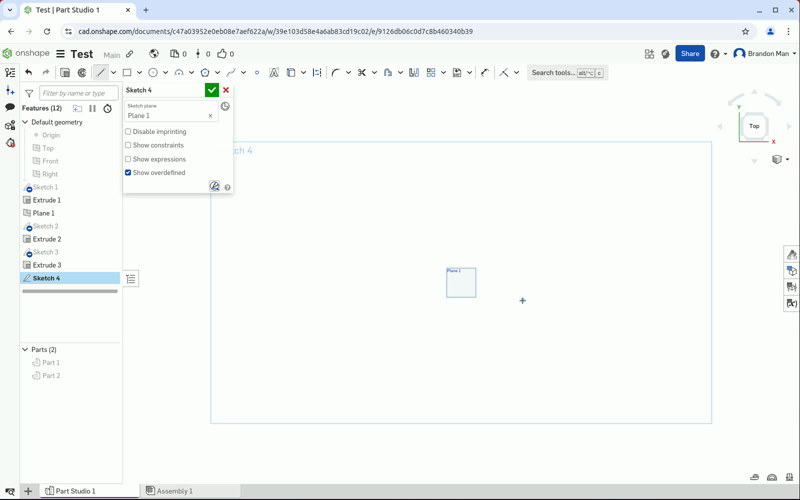
key_down(shift)
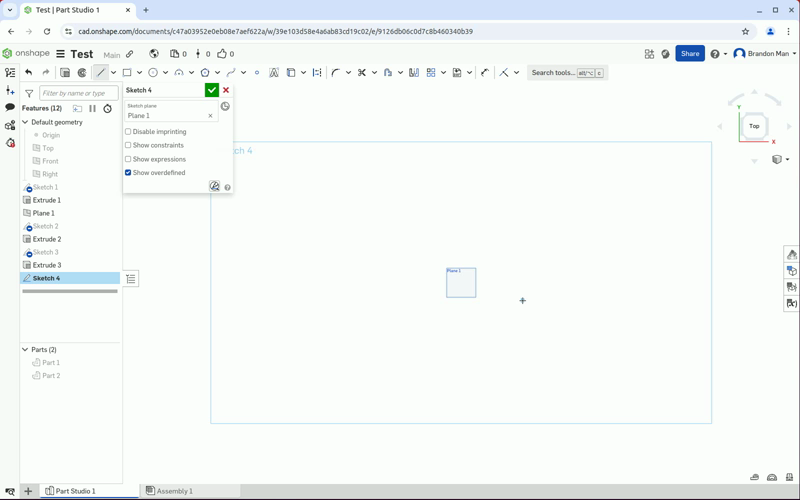
mouse_move(552, 300)
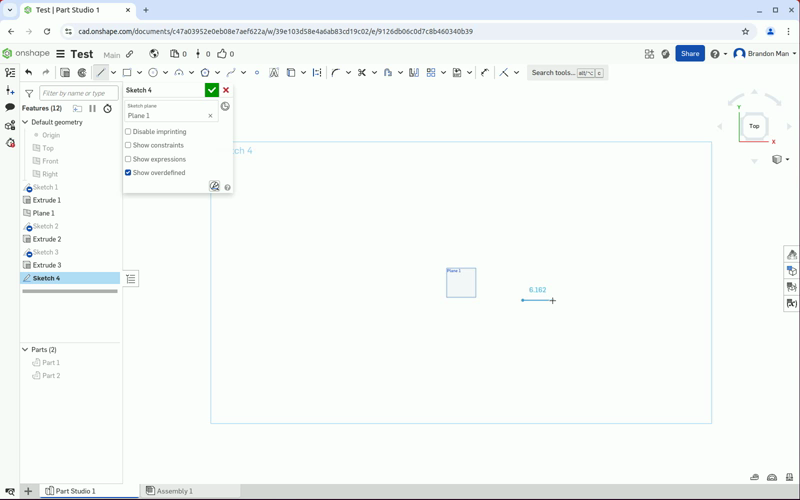
mouse_move(543, 300)
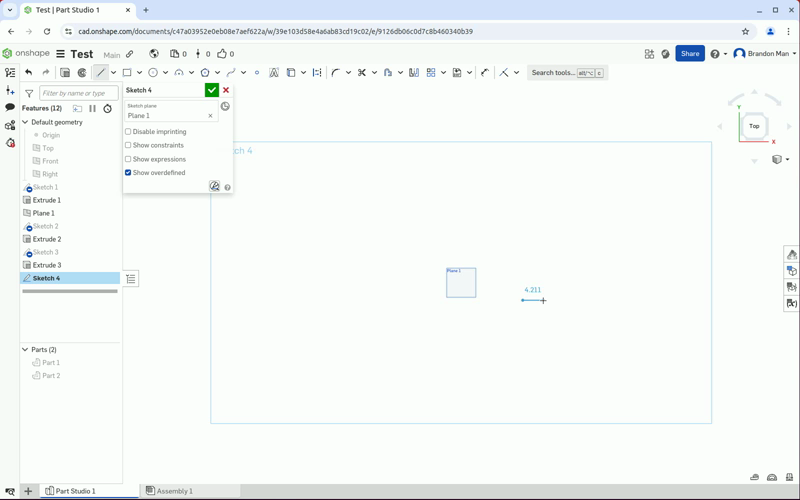
click(543, 300)
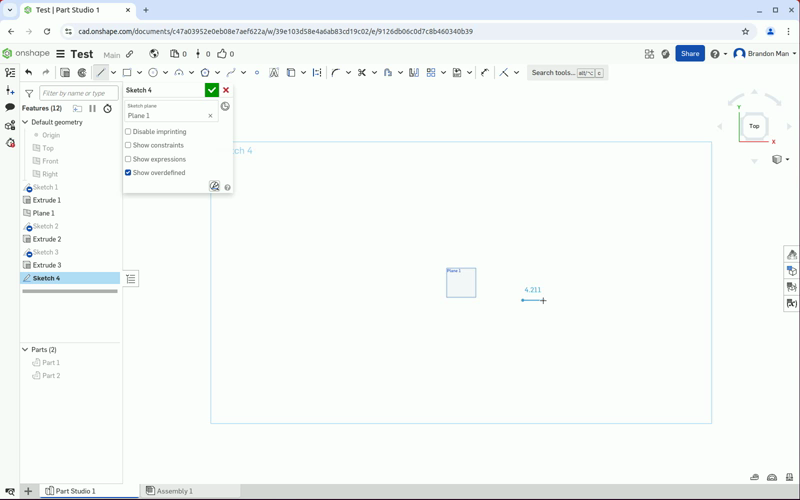
key_up(shift)
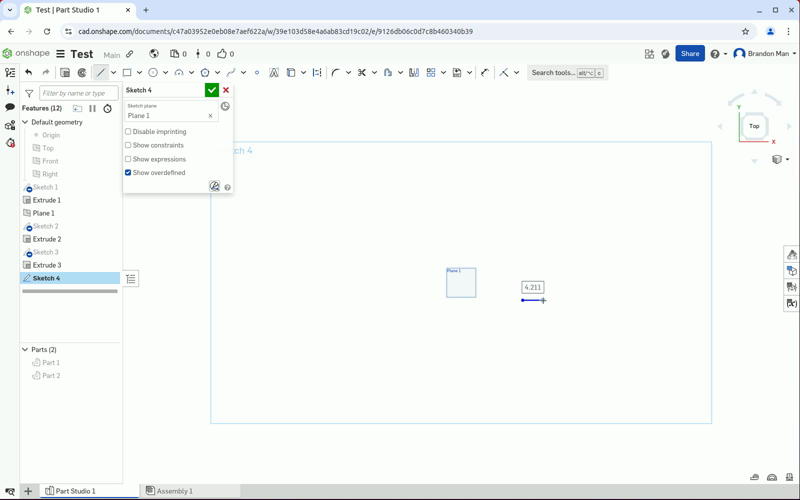
key_down(shift)
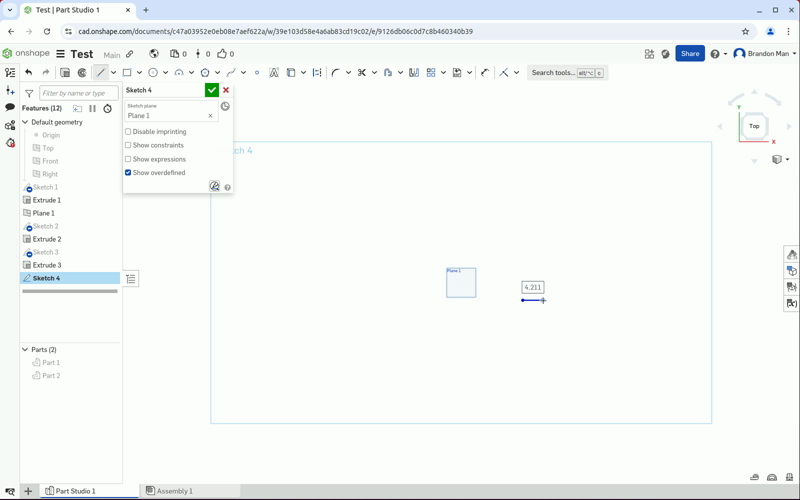
mouse_move(573, 300)
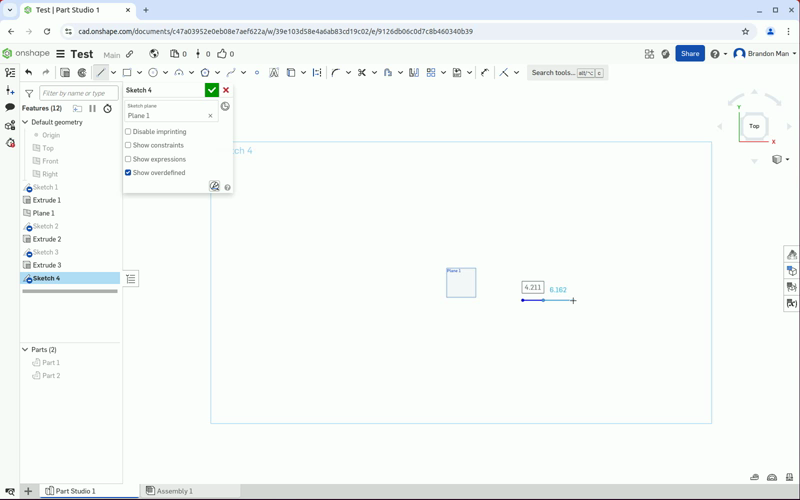
mouse_move(543, 264)
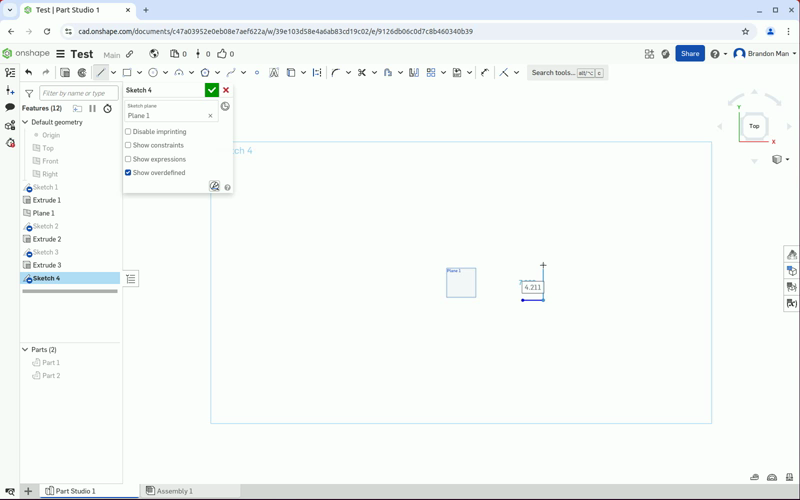
click(543, 264)
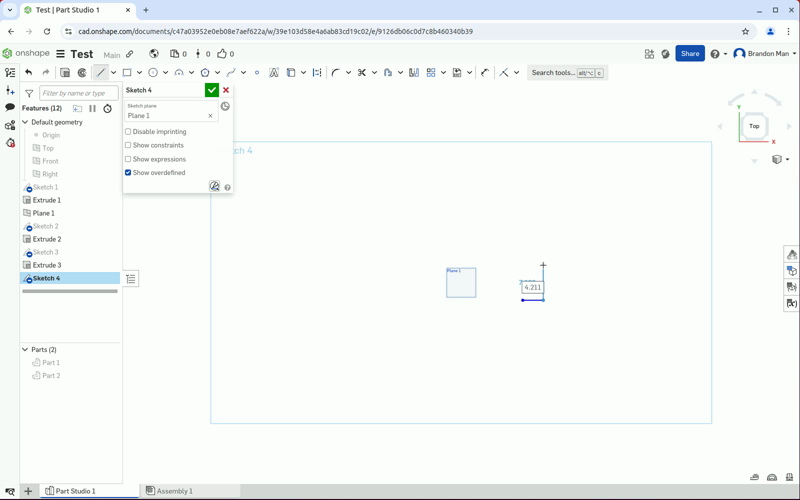
key_up(shift)
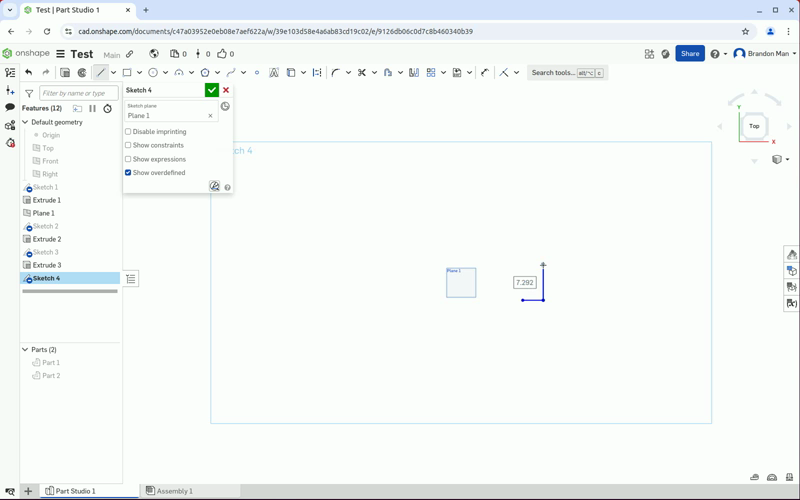
key_down(shift)
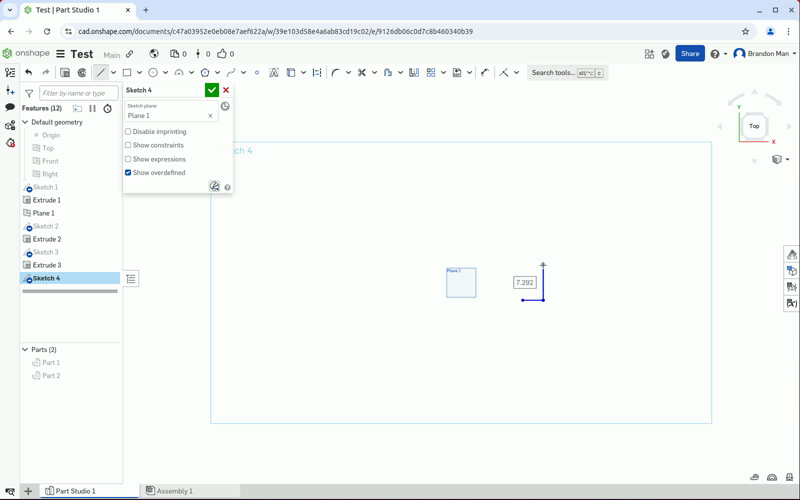
mouse_move(573, 264)
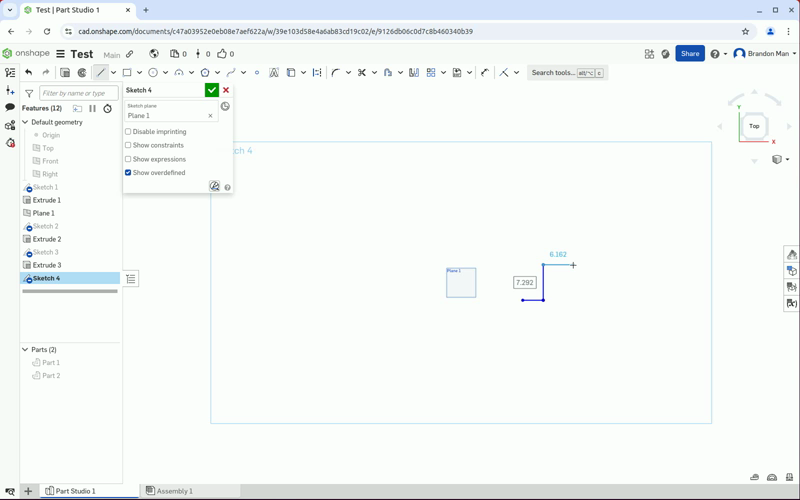
mouse_move(522, 264)
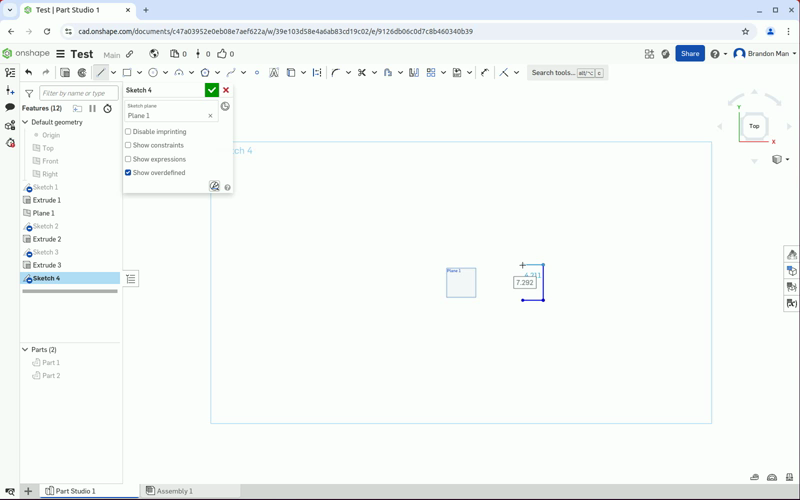
click(522, 264)
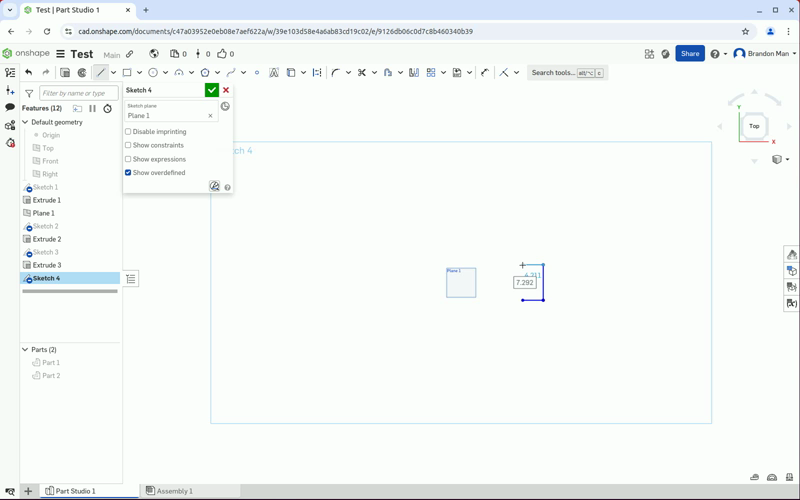
key_up(shift)
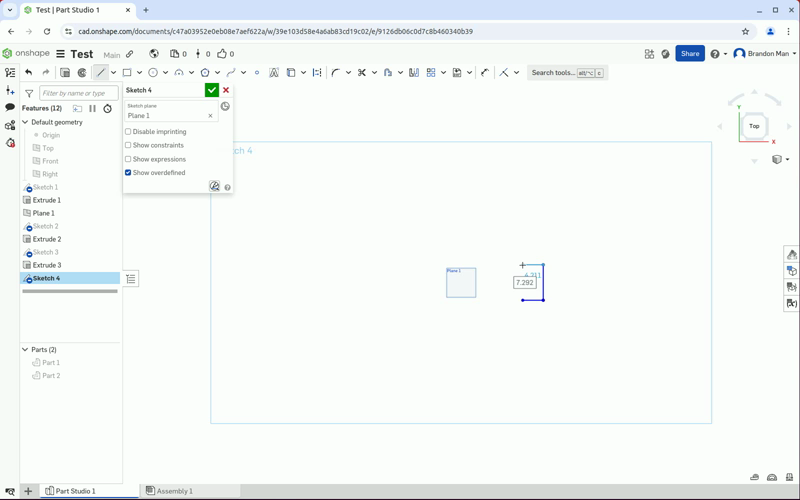
key(esc)
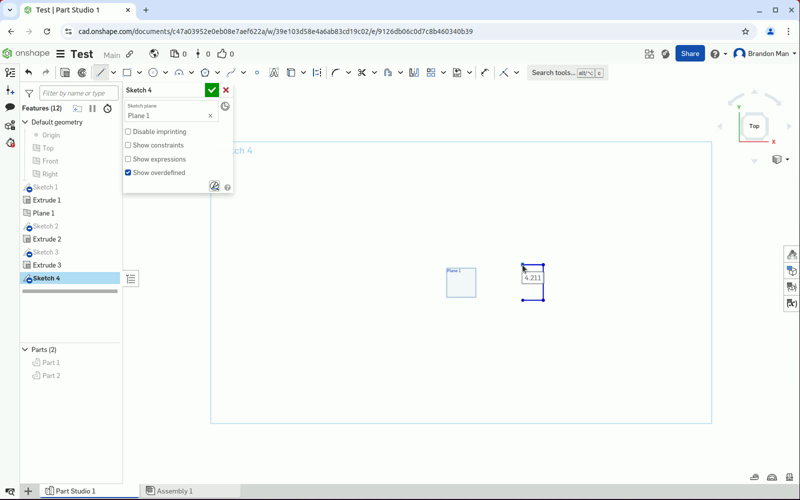
key(a)
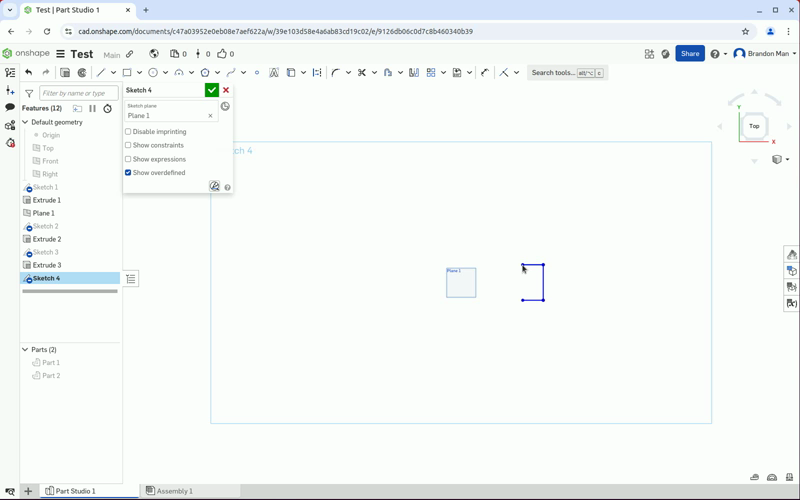
mouse_move(522, 264)
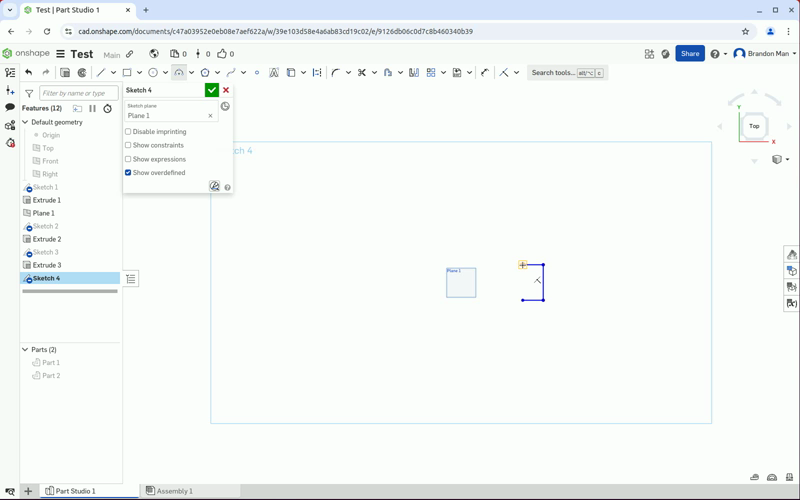
click(522, 264)
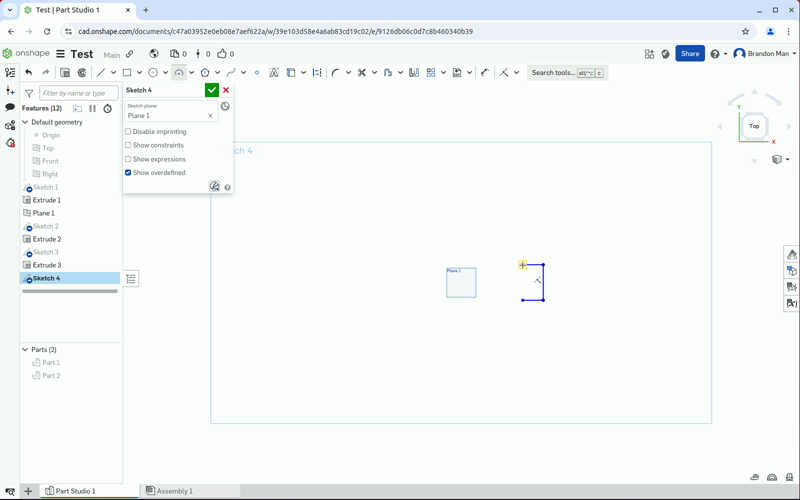
mouse_move(522, 300)
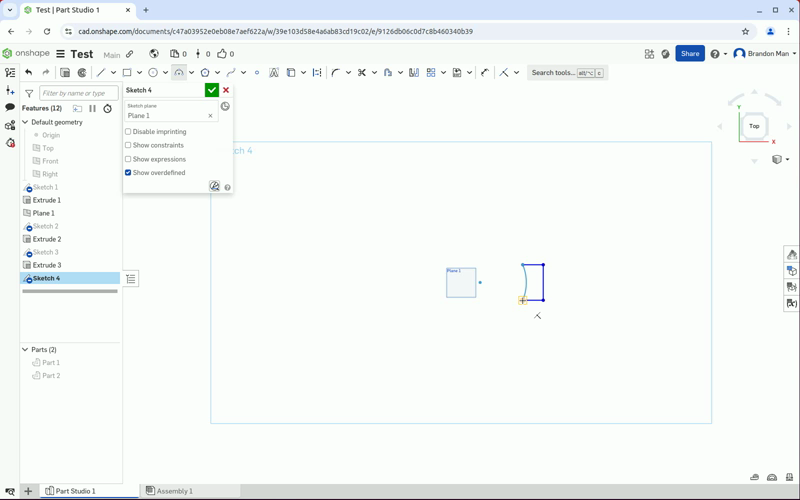
click(522, 300)
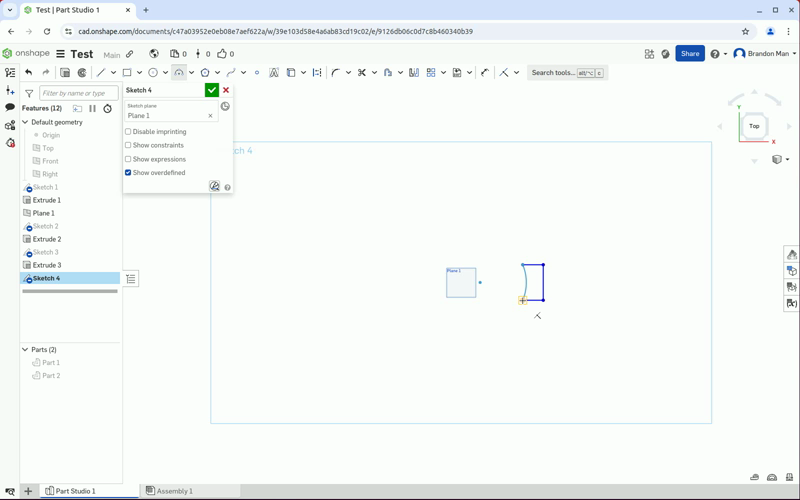
key_down(shift)
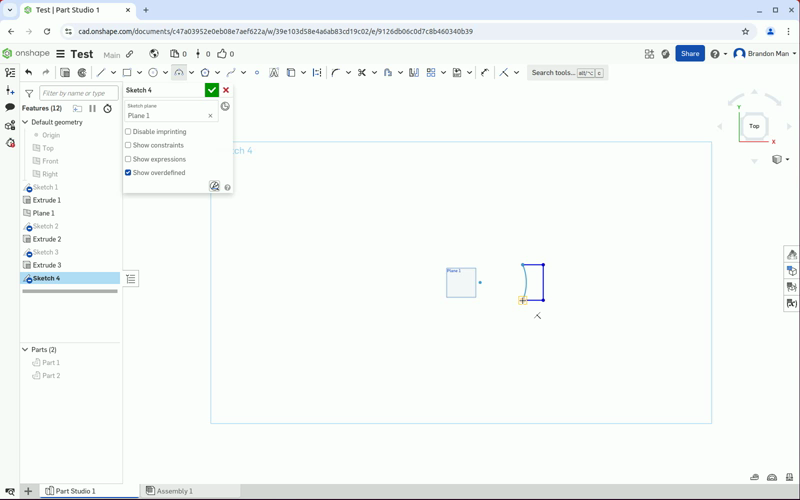
mouse_move(570, 282)
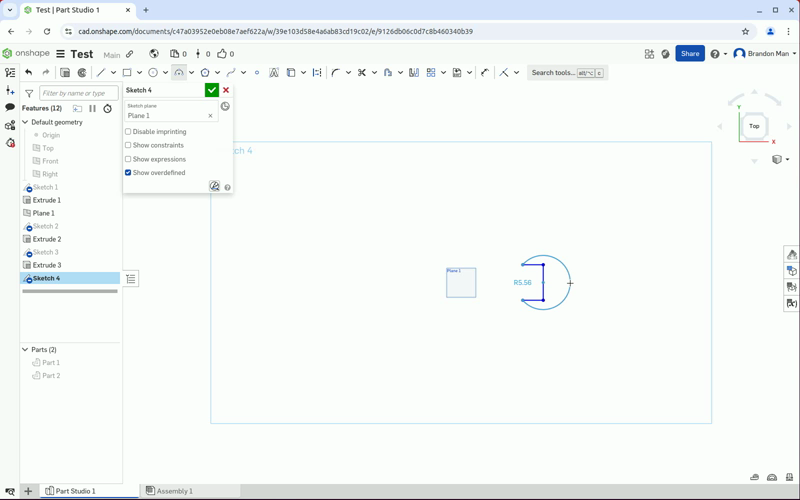
click(570, 282)
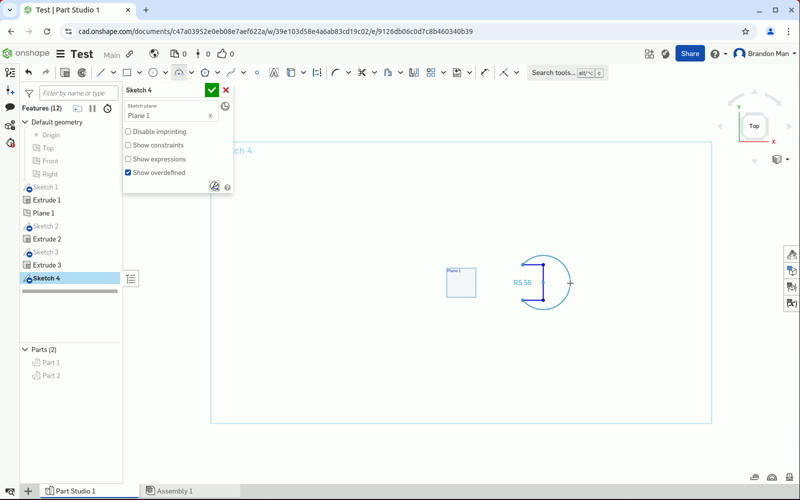
key_up(shift)
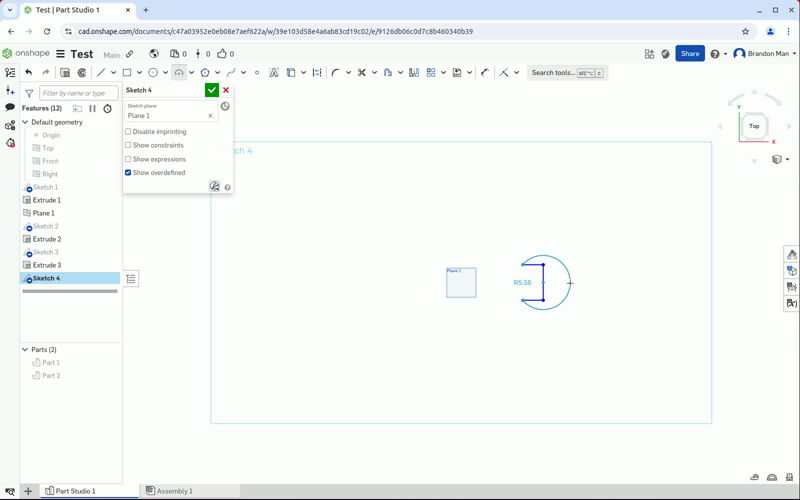
key(esc)
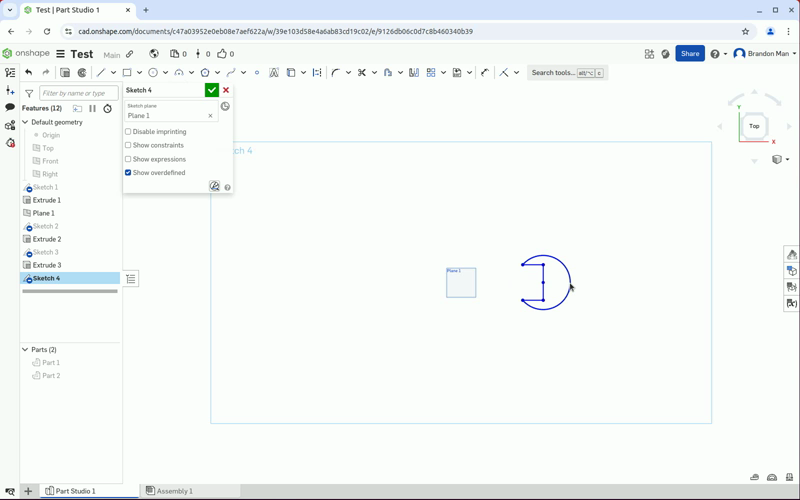
mouse_move(554, 287)
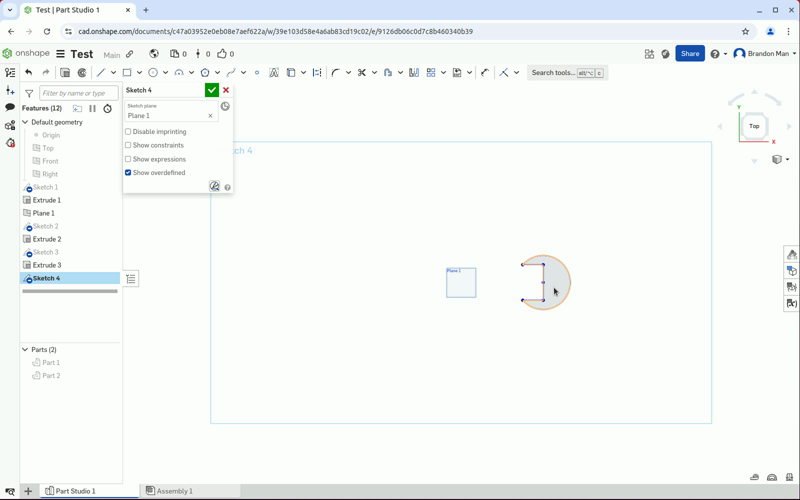
scroll(6)
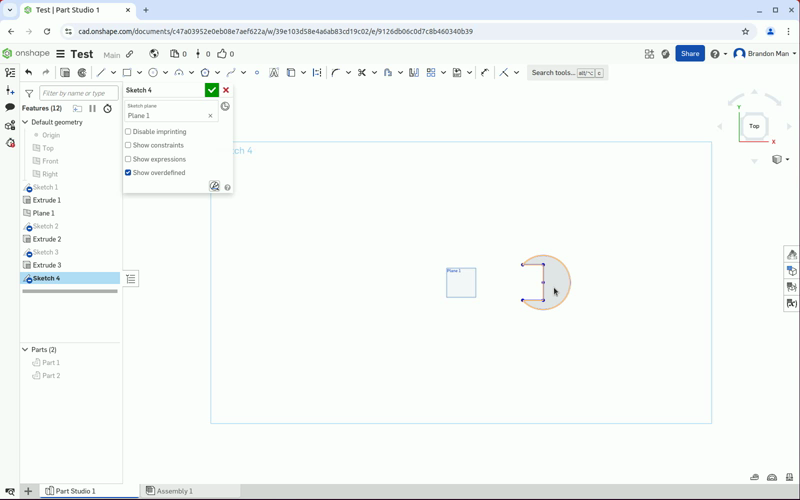
scroll(6)
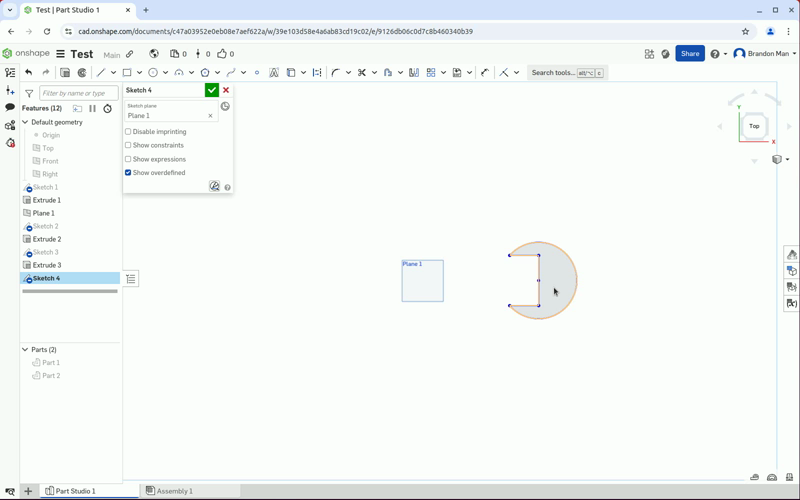
scroll(6)
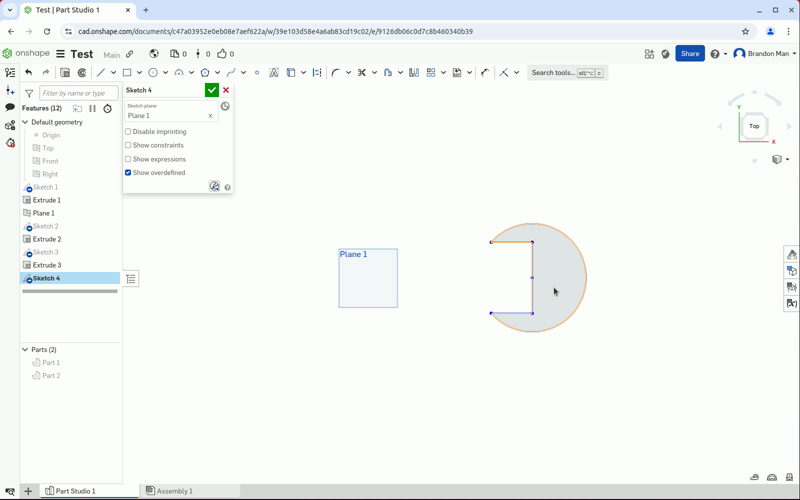
scroll(6)
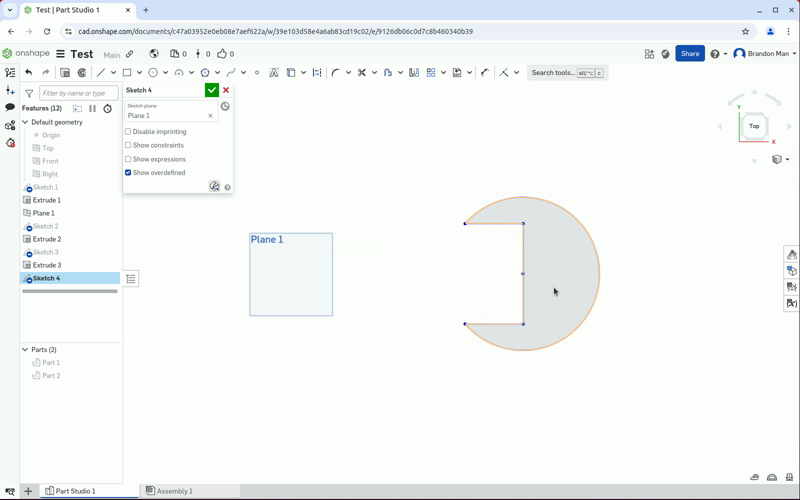
scroll(6)
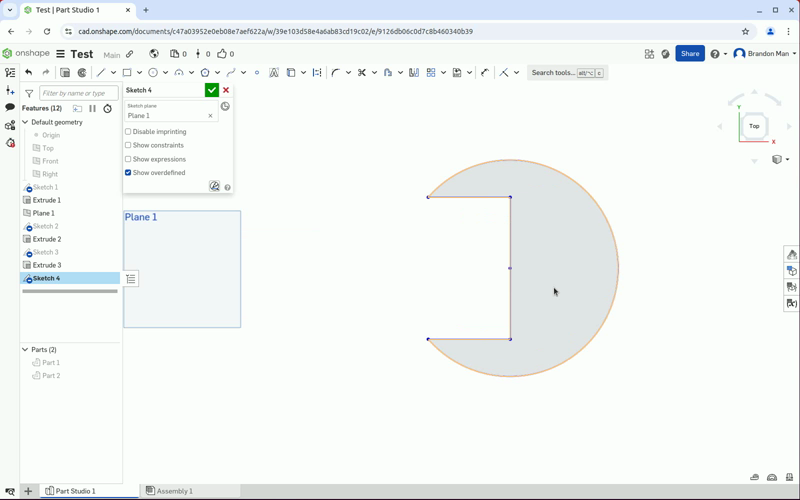
scroll(6)
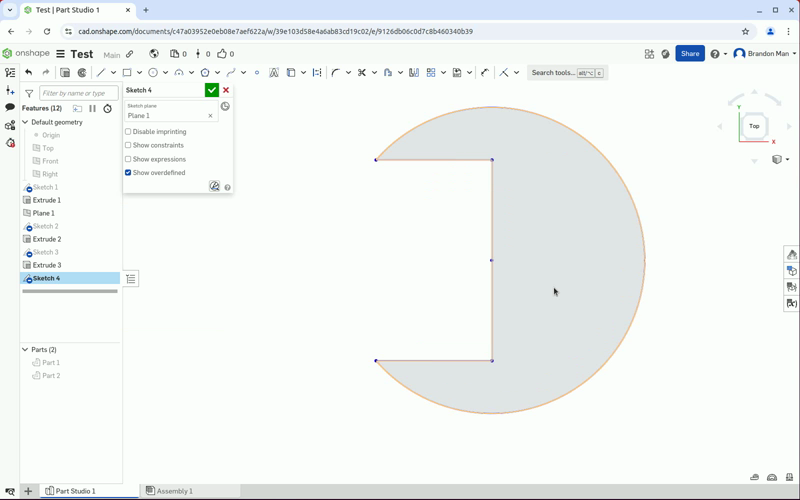
scroll(6)
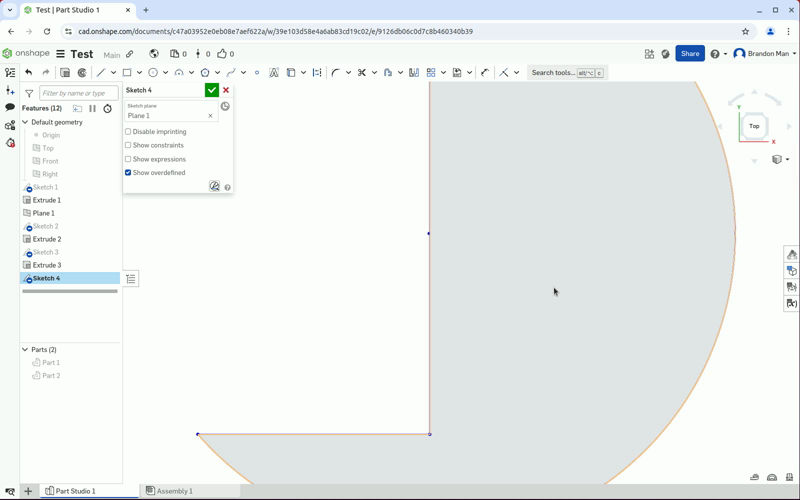
click(554, 287)
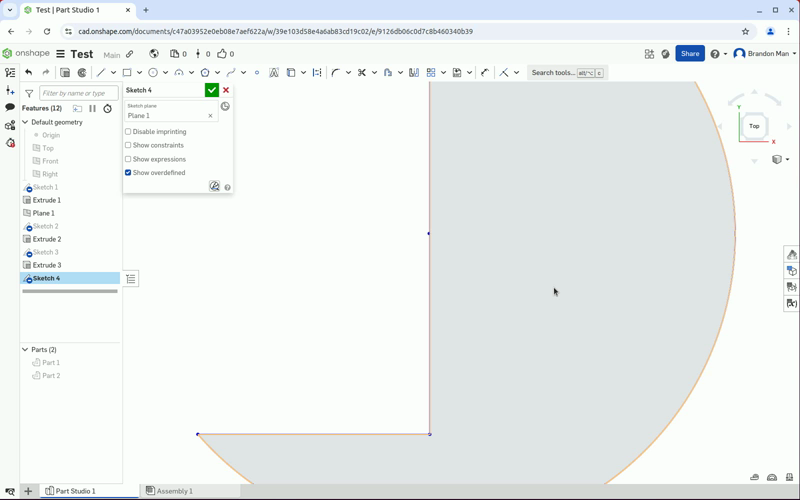
scroll(-6)
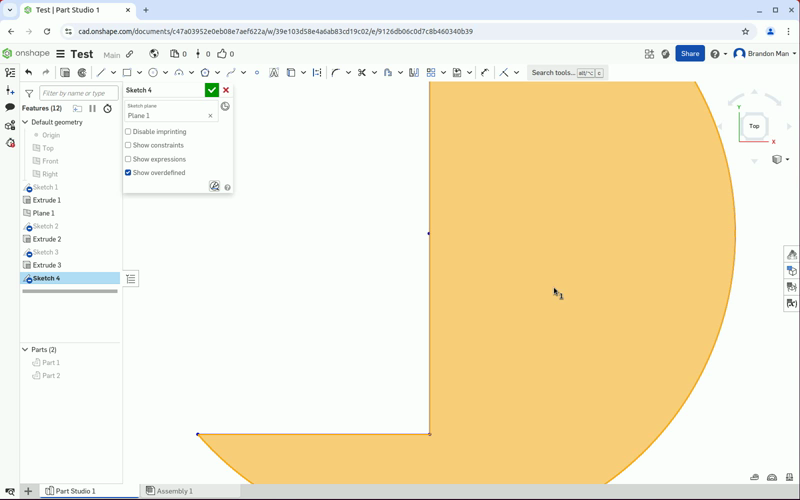
scroll(-6)
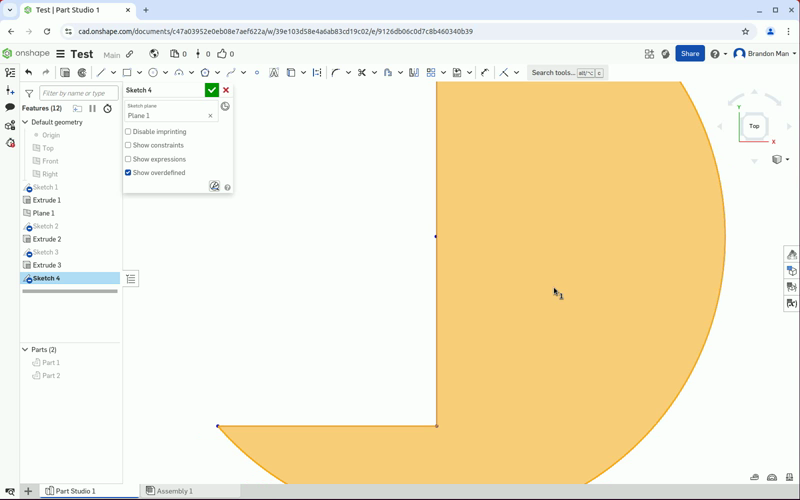
scroll(-6)
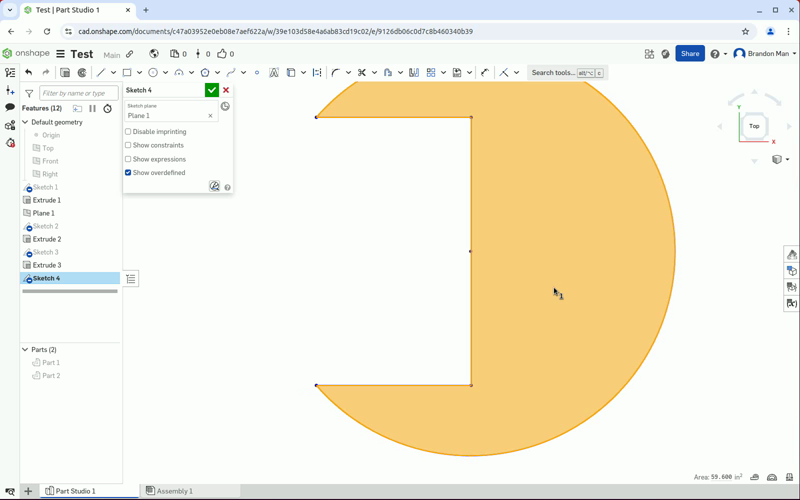
scroll(-6)
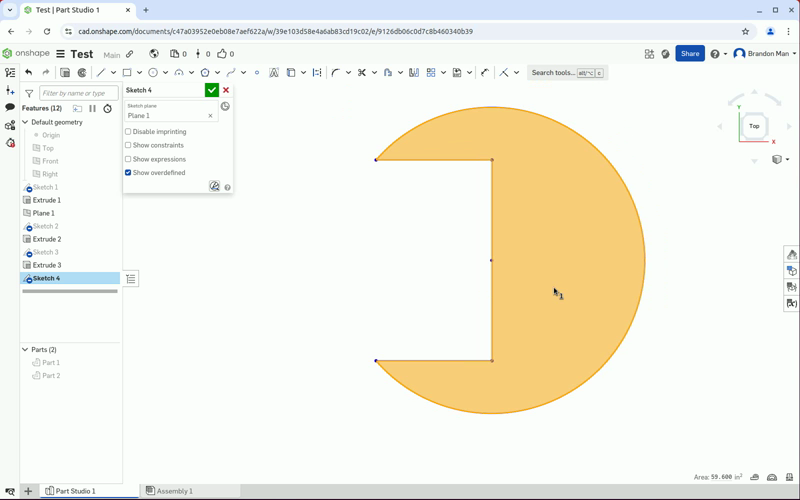
scroll(-6)
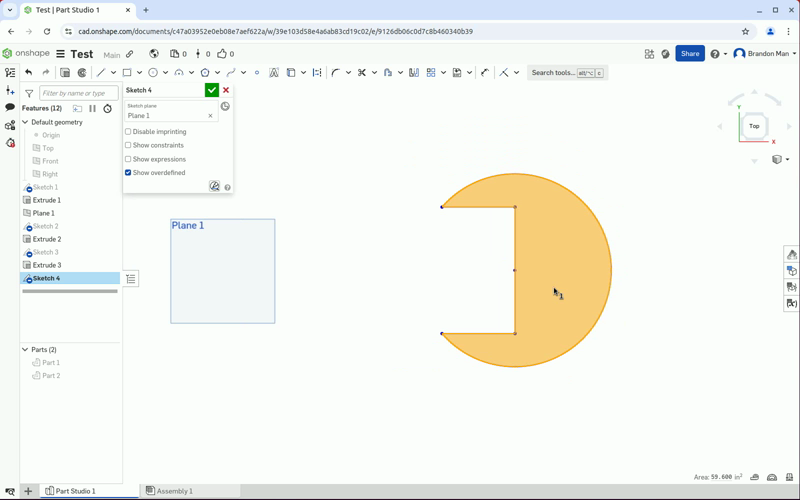
scroll(-6)
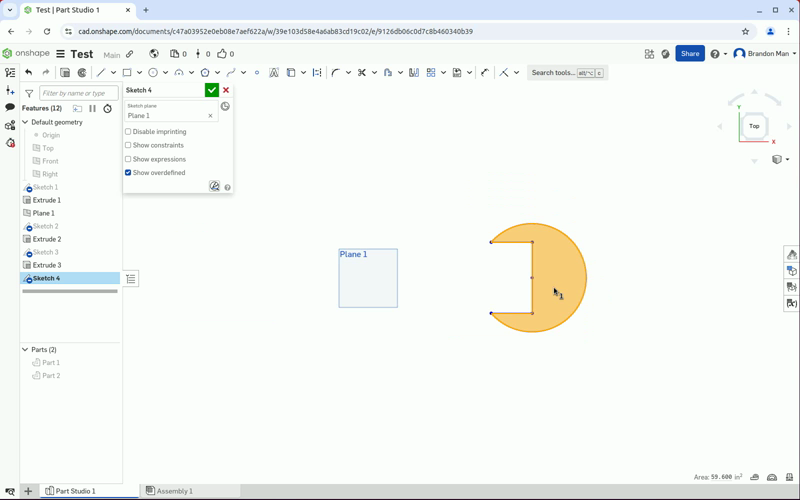
scroll(-6)
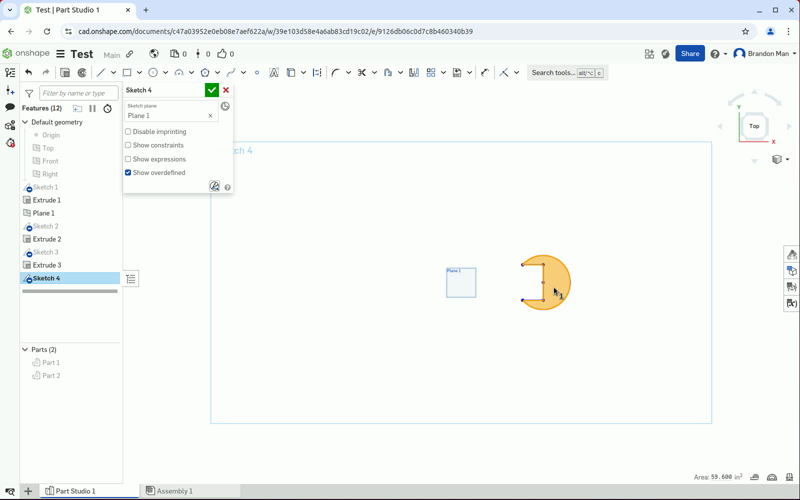
mouse_move(73, 352)
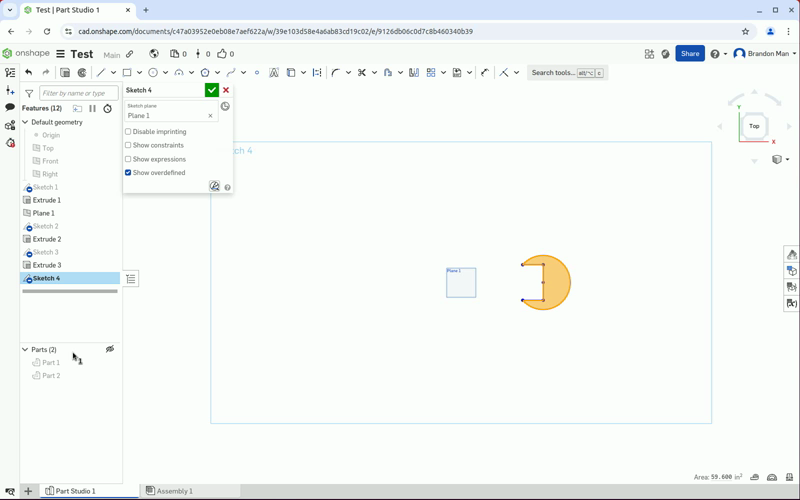
key(shift+y)
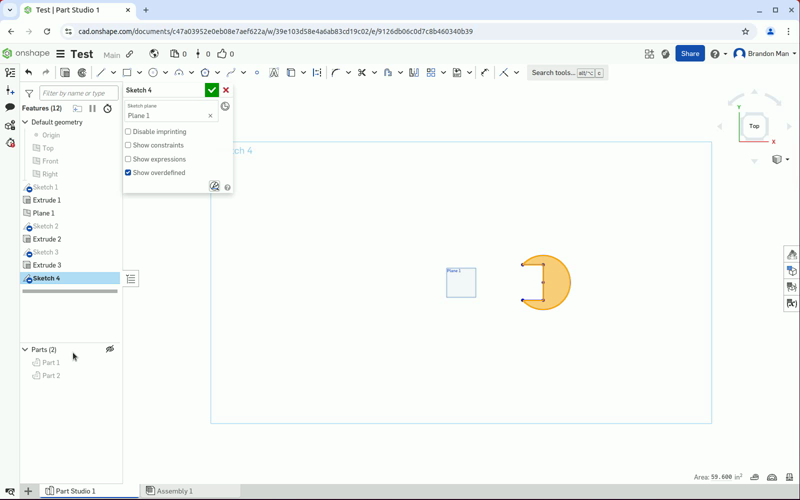
key(shift+e)
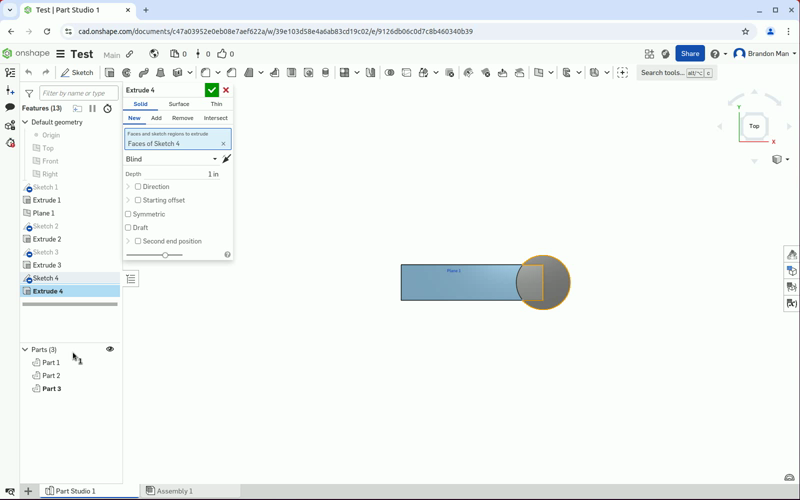
mouse_move(143, 106)
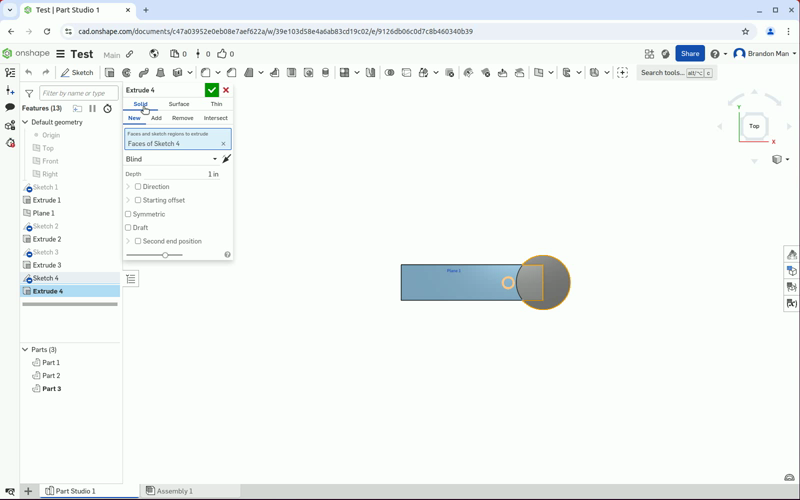
click(143, 106)
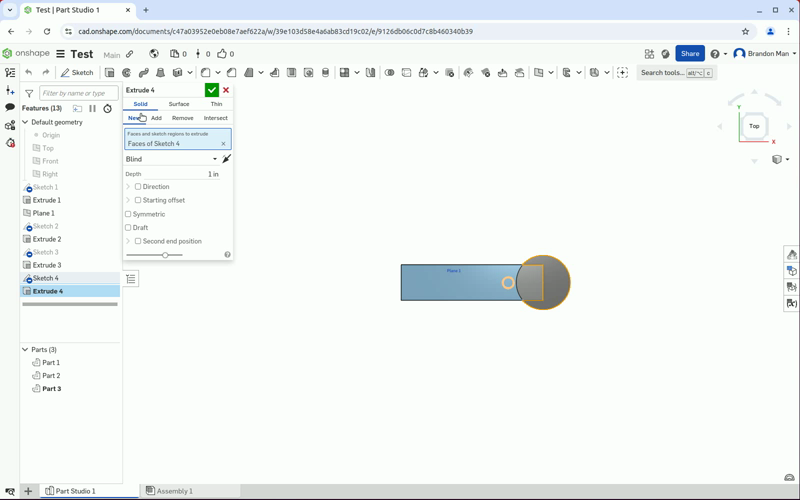
mouse_move(137, 120)
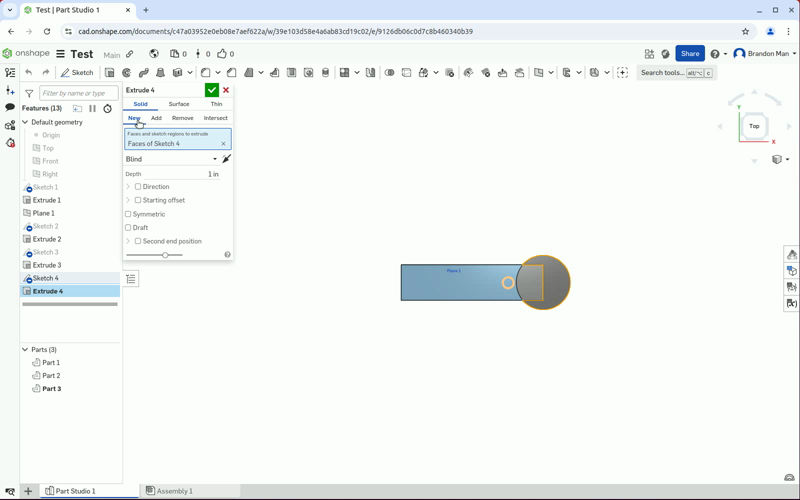
click(137, 120)
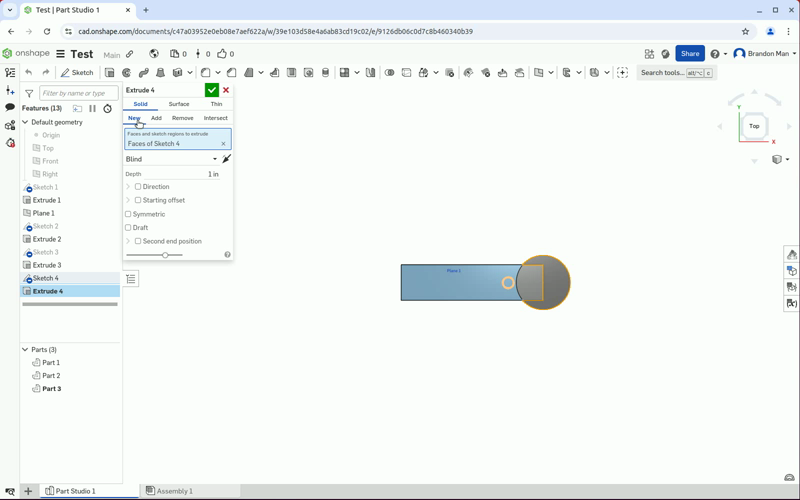
key(tab, 4)
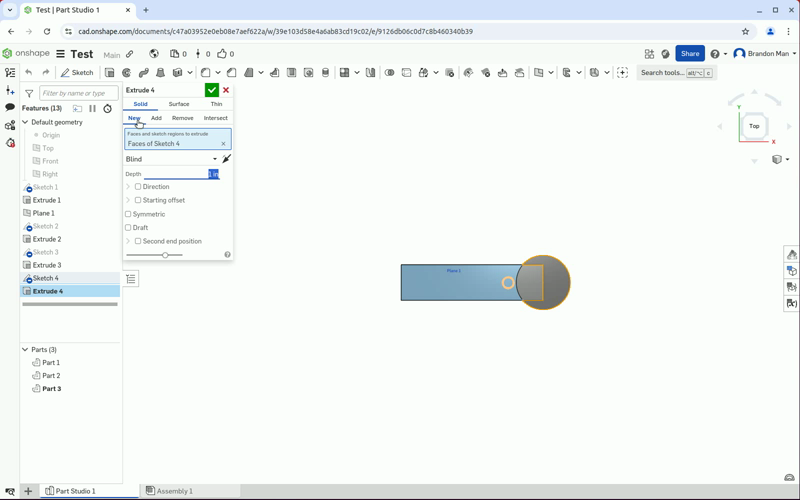
text(1.926)
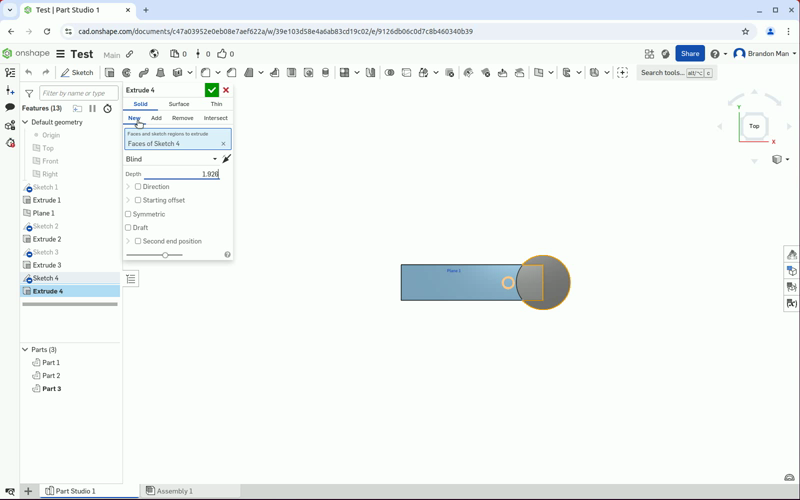
key(enter)
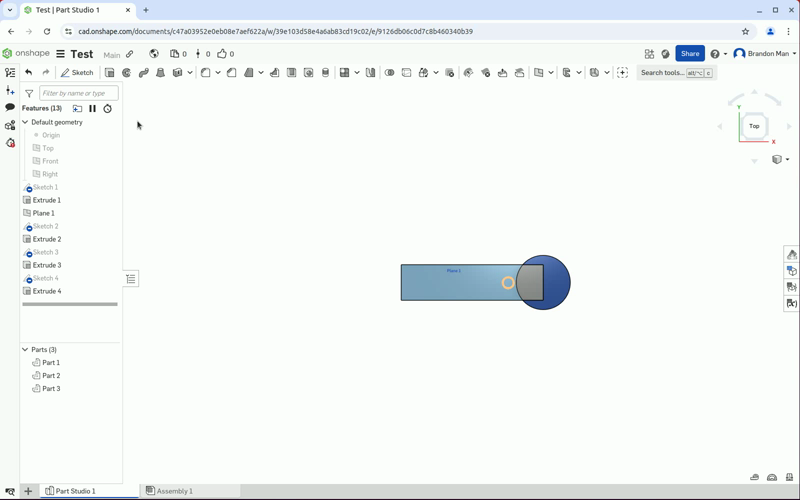
key(shift+h)
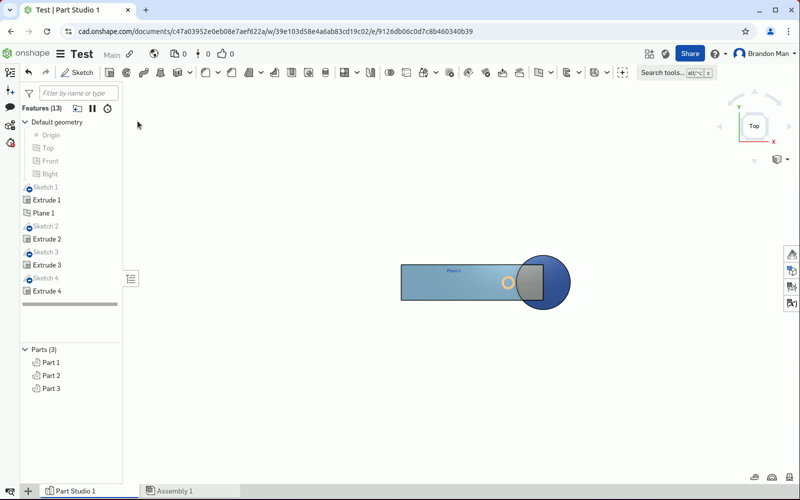
key(shift+h)
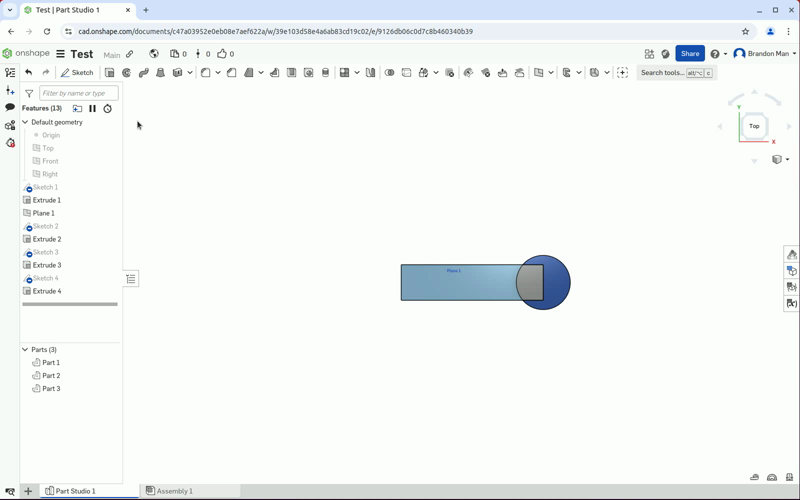
mouse_move(73, 189)
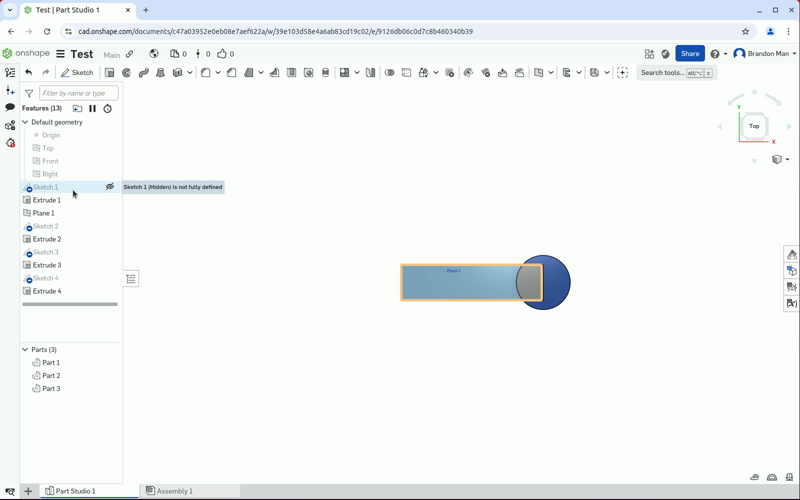
click(73, 189)
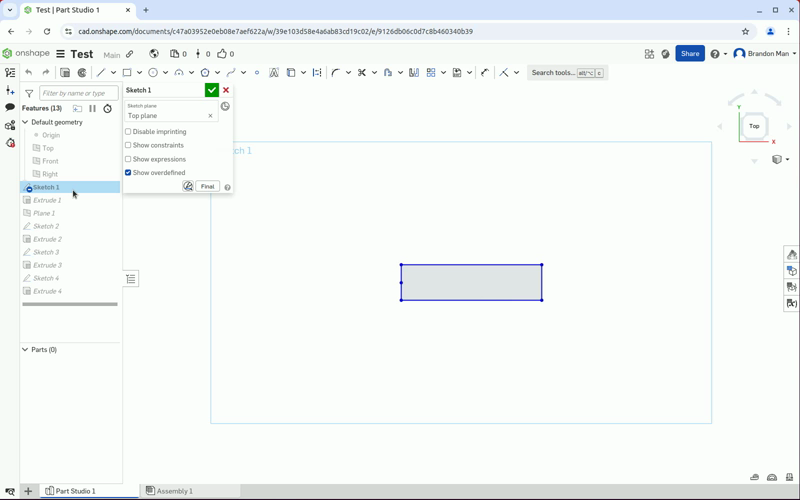
mouse_move(229, 92)
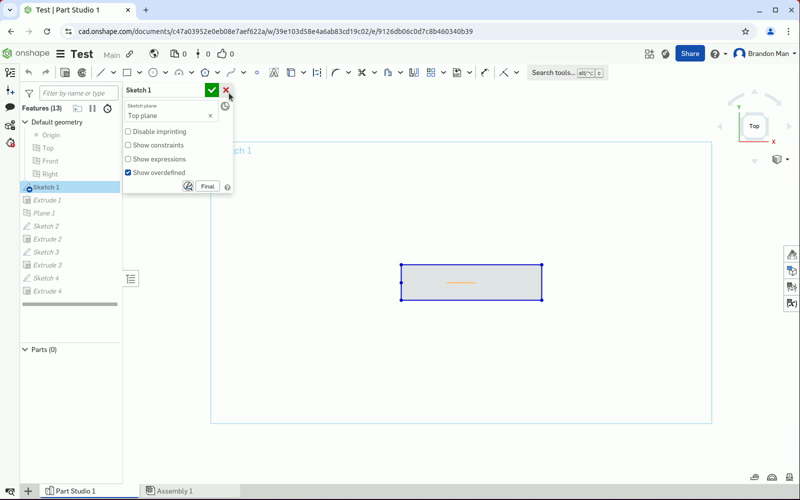
click(229, 92)
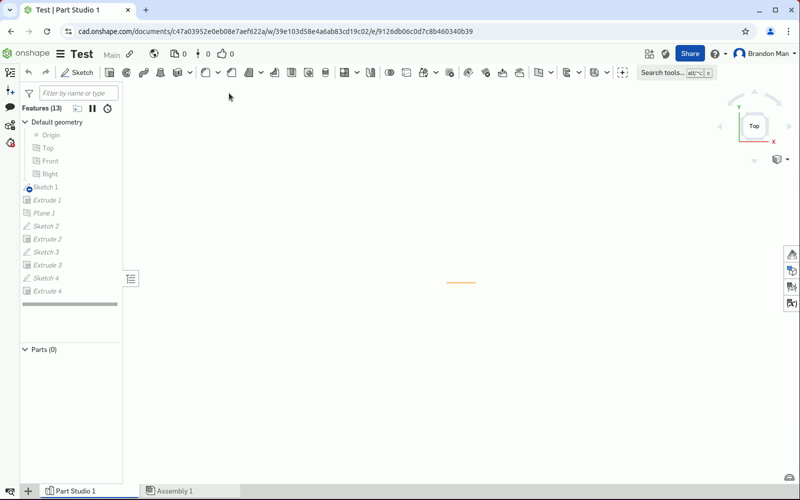
key(shift+s)
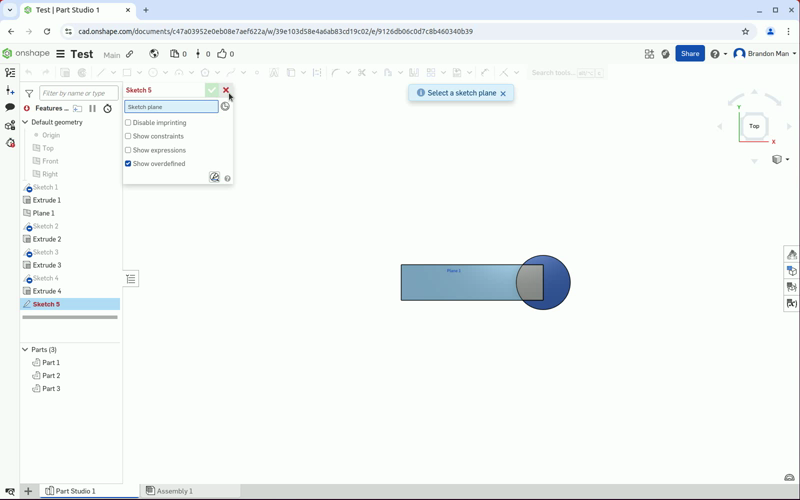
mouse_move(73, 215)
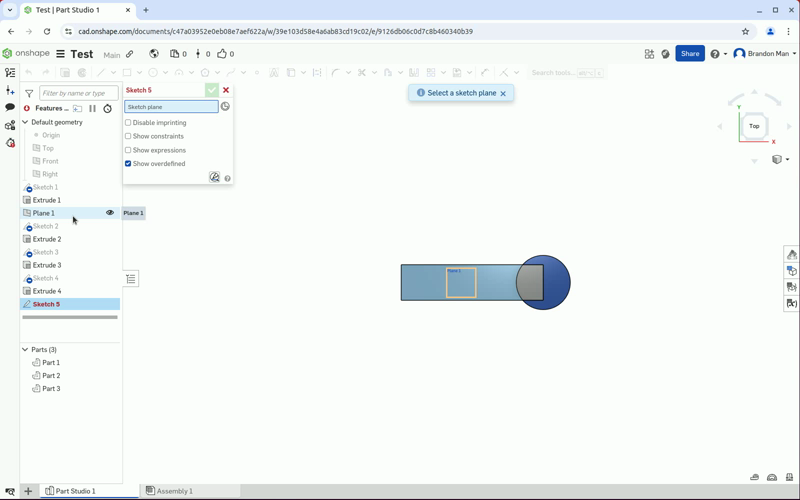
click(73, 215)
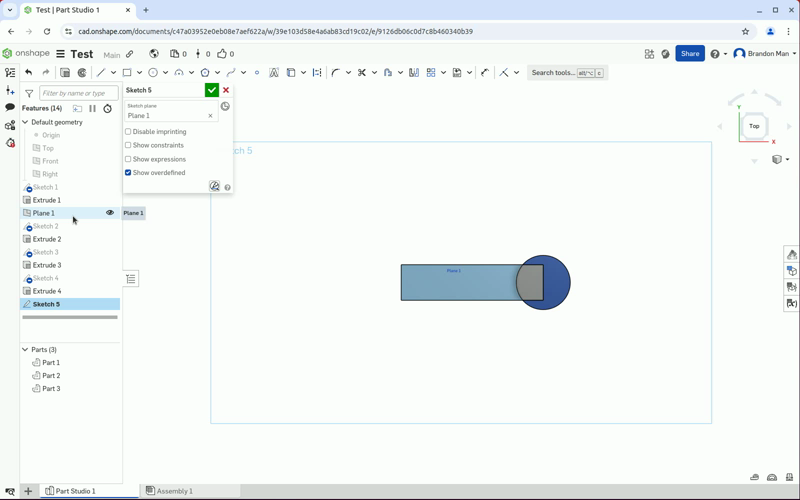
mouse_move(73, 352)
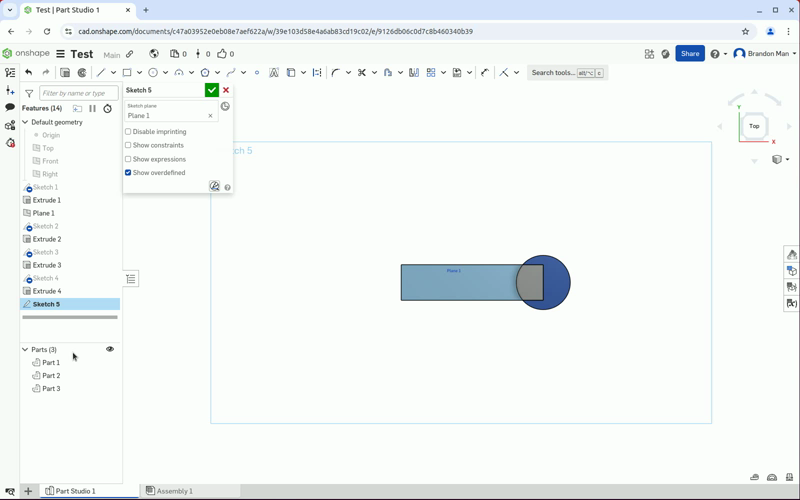
key(y)
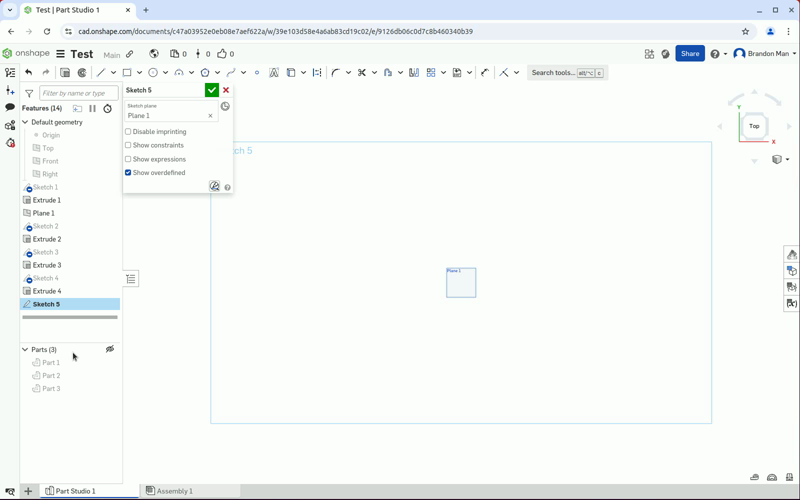
key(l)
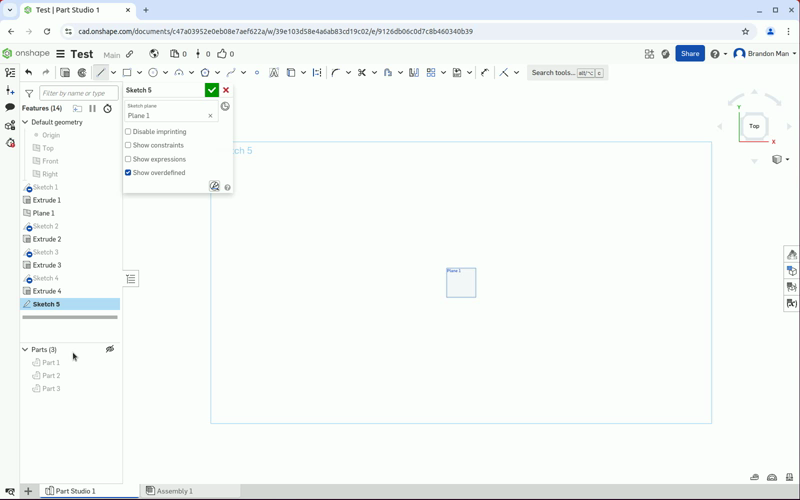
key_down(shift)
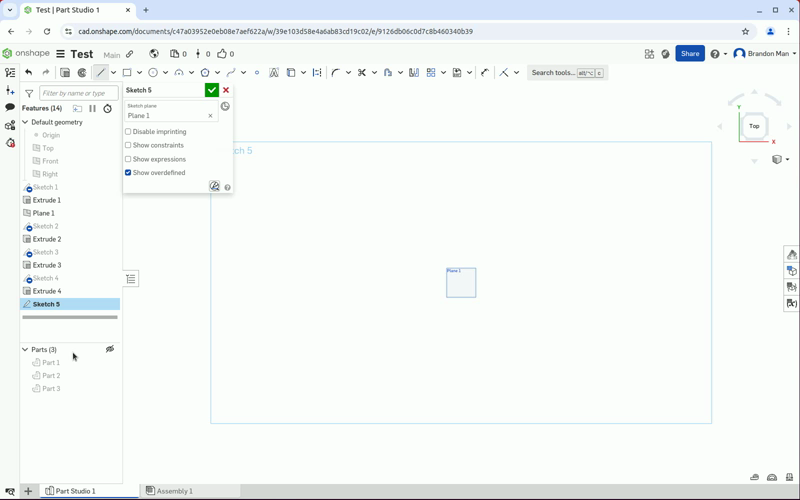
mouse_move(516, 300)
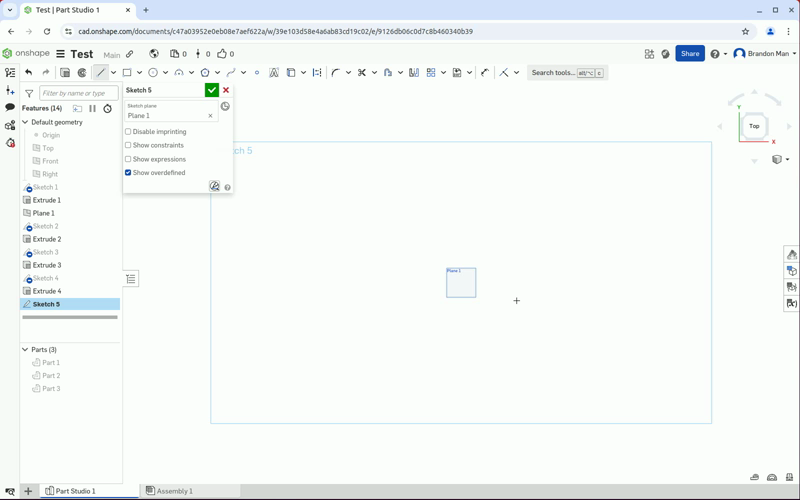
click(516, 300)
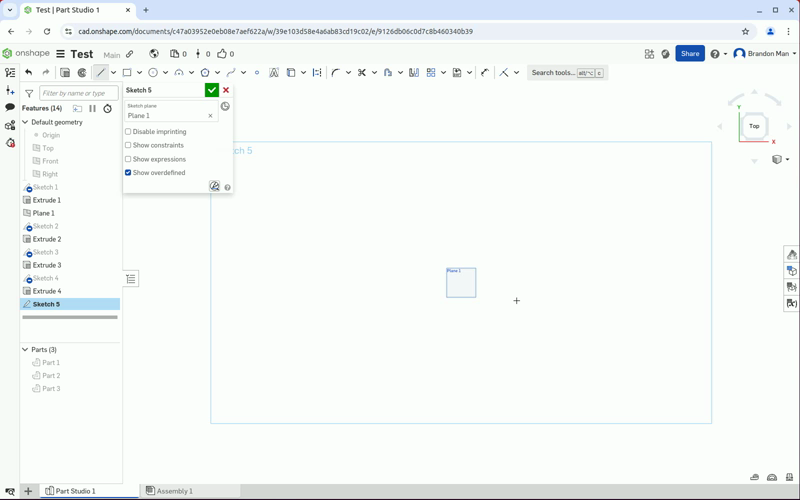
key_up(shift)
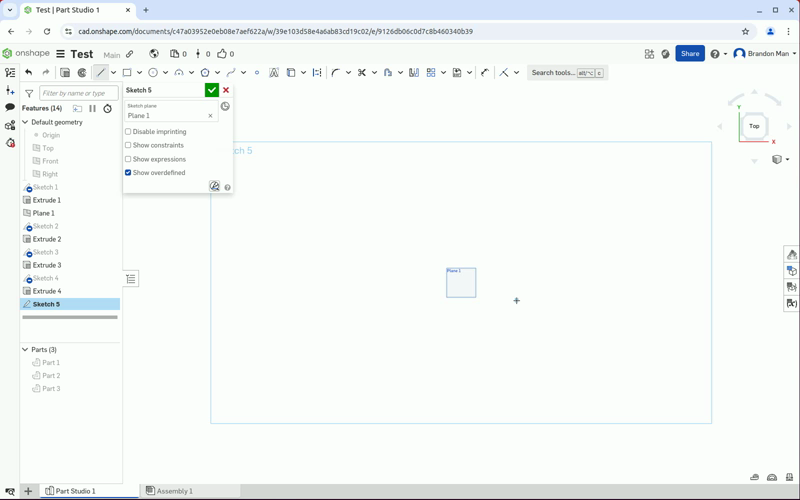
key_down(shift)
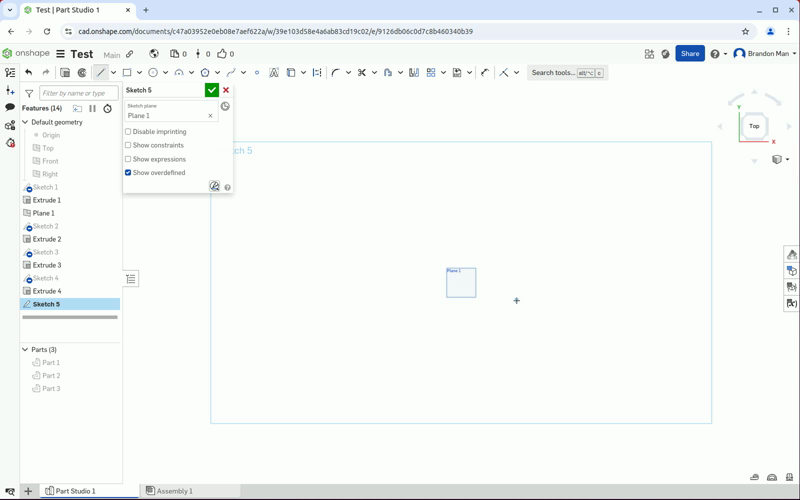
mouse_move(546, 300)
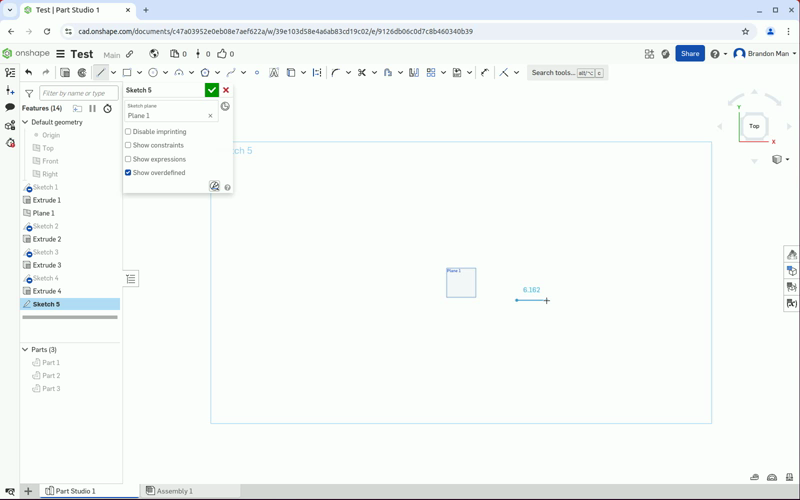
mouse_move(522, 300)
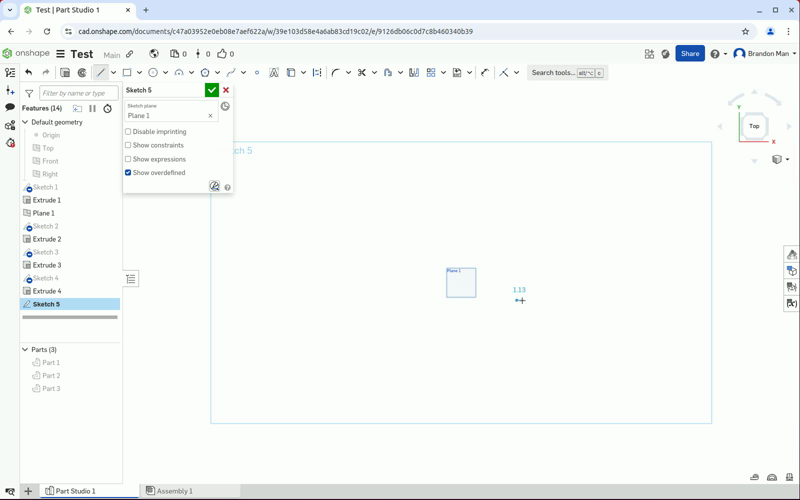
scroll(6)
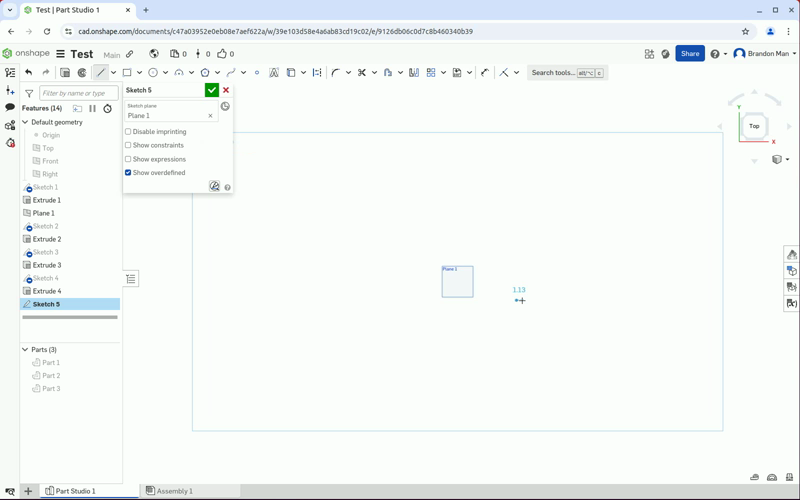
scroll(6)
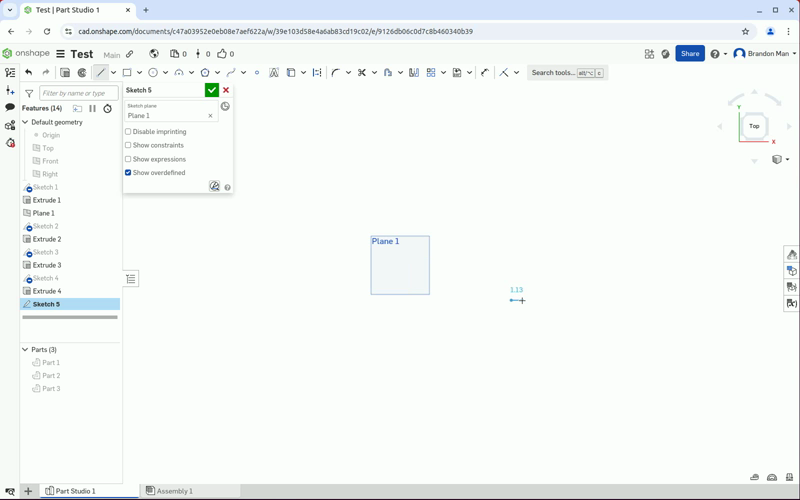
scroll(6)
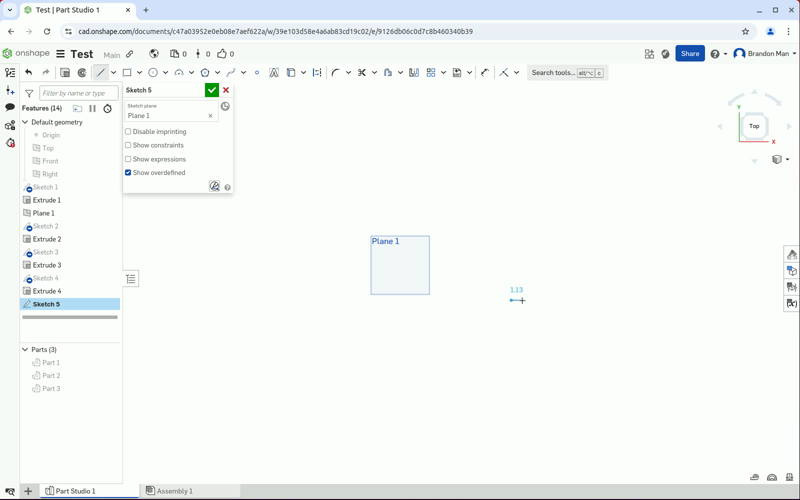
scroll(6)
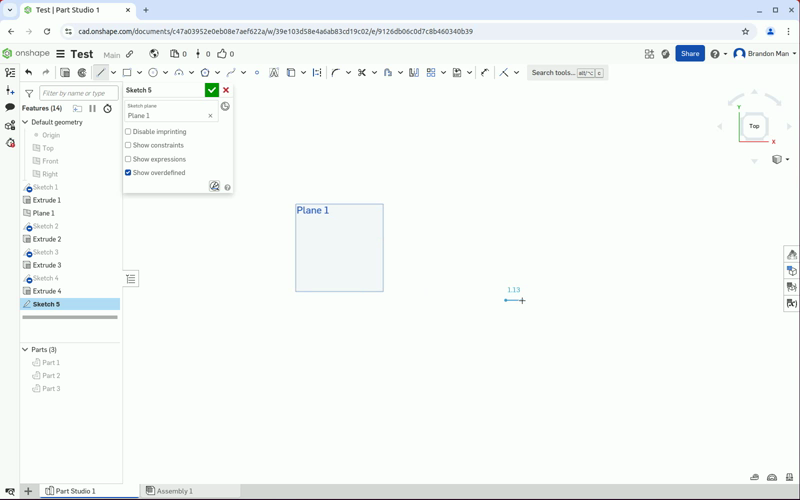
scroll(6)
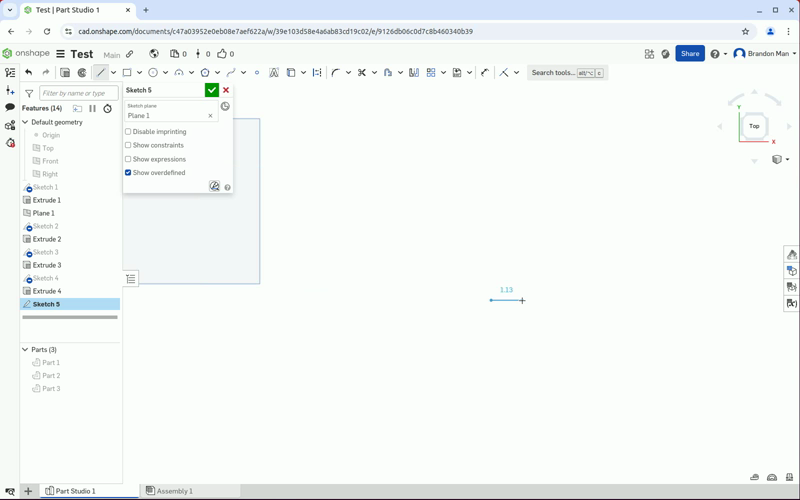
scroll(6)
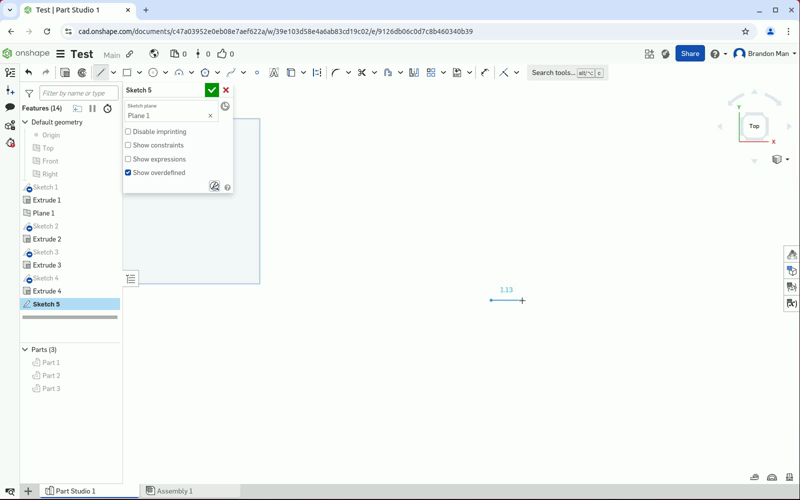
scroll(6)
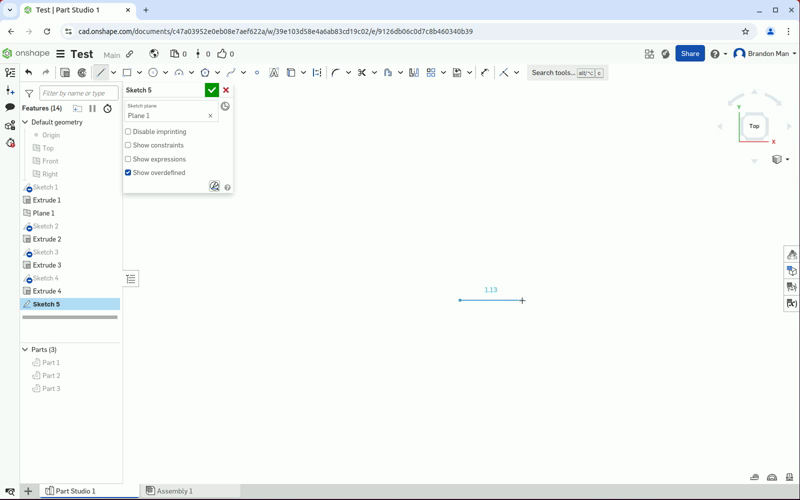
click(522, 300)
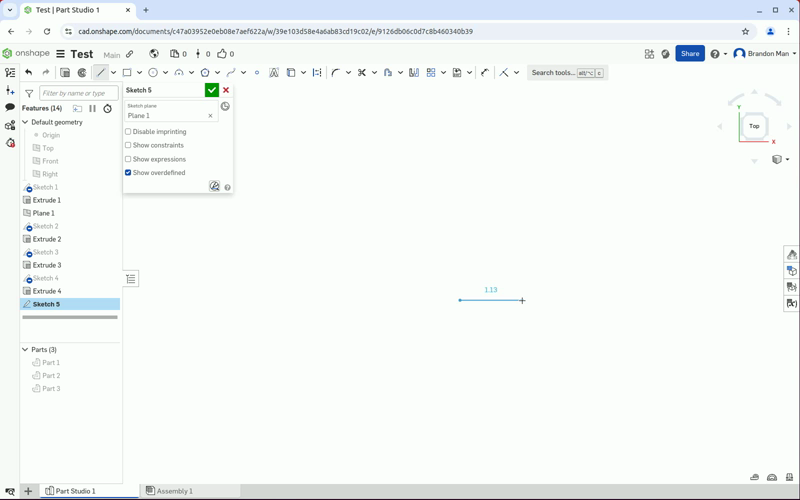
scroll(-6)
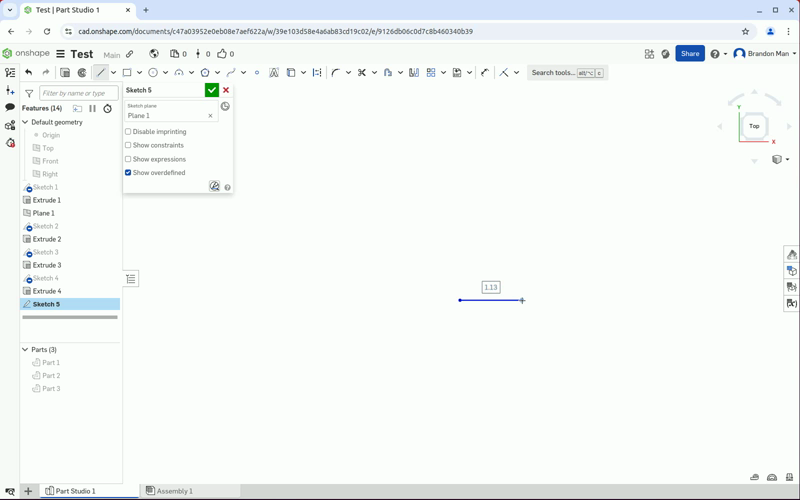
scroll(-6)
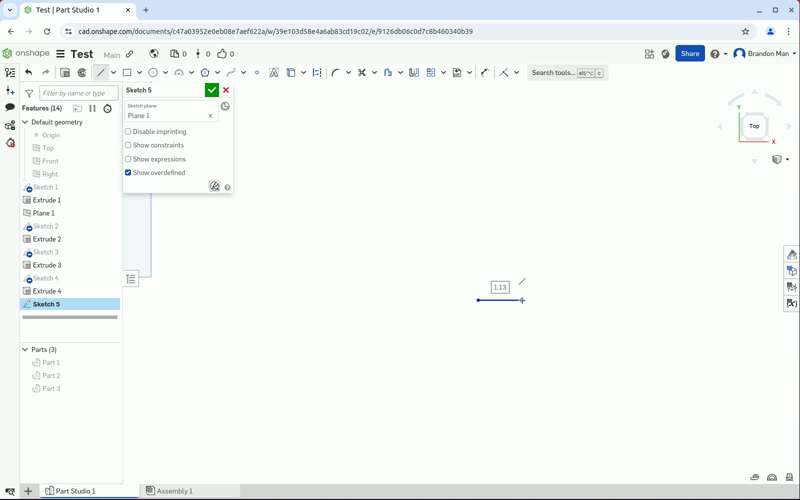
scroll(-6)
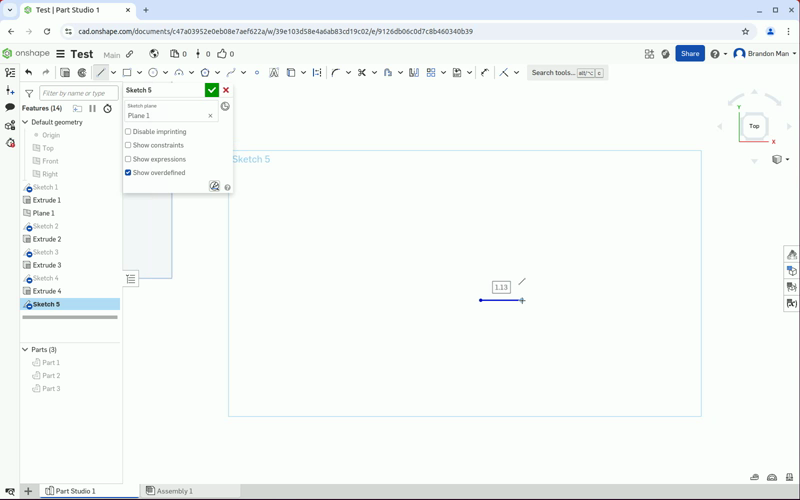
scroll(-6)
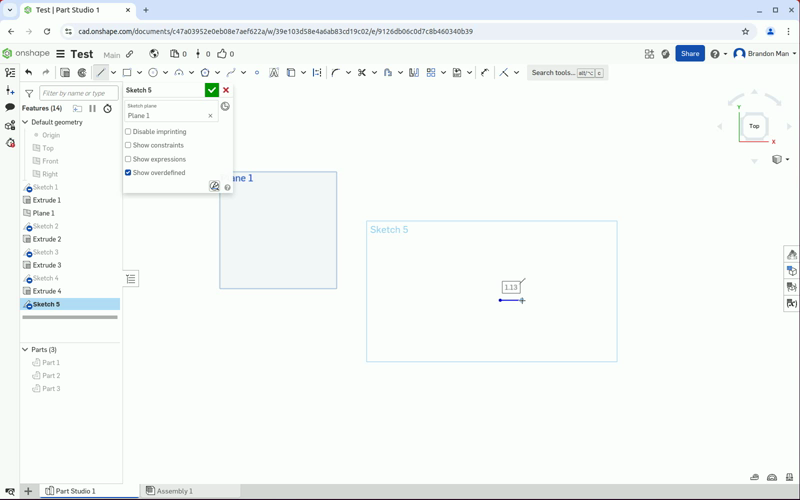
scroll(-6)
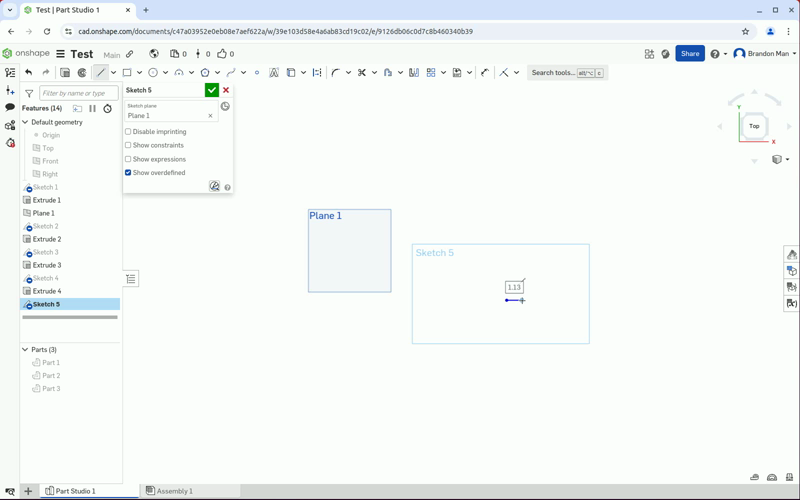
scroll(-6)
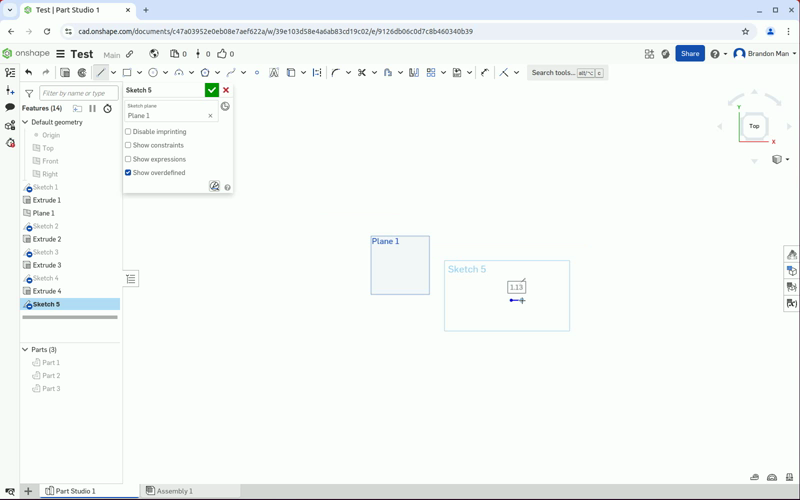
scroll(-6)
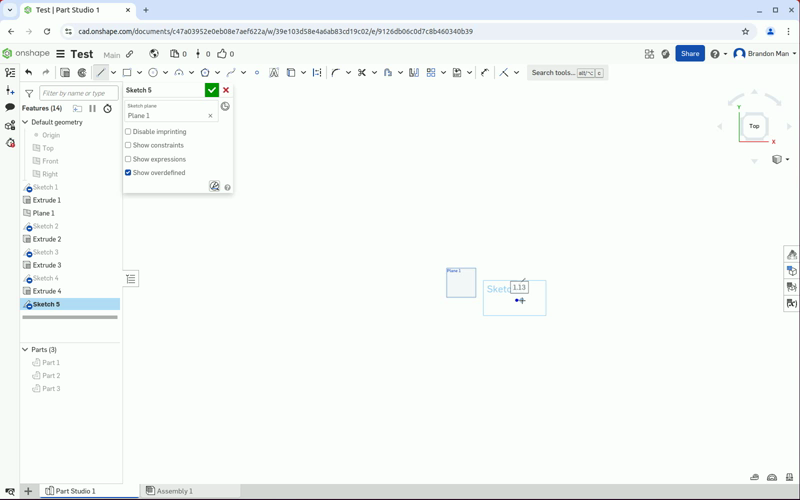
key_up(shift)
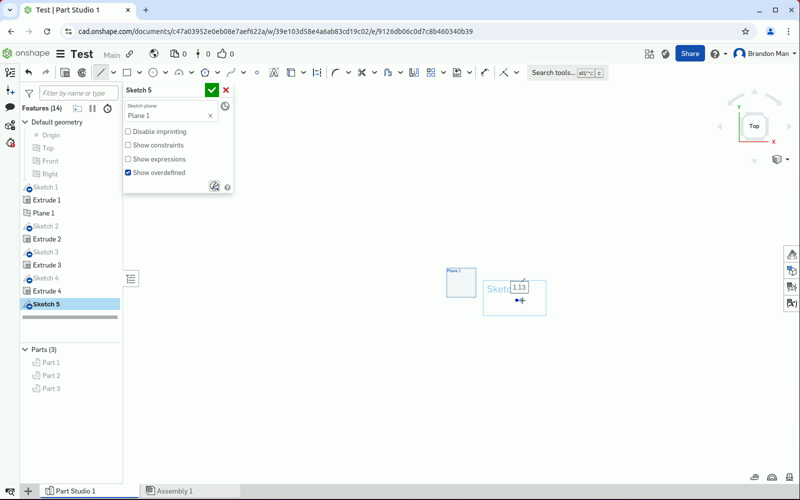
key(esc)
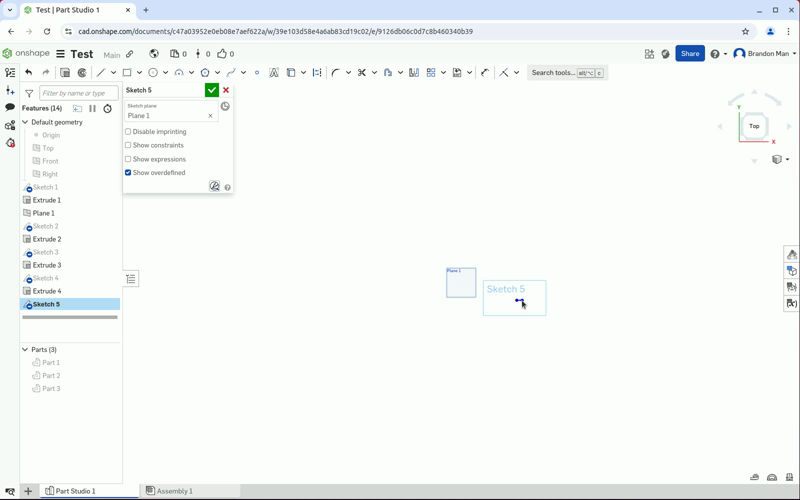
key(a)
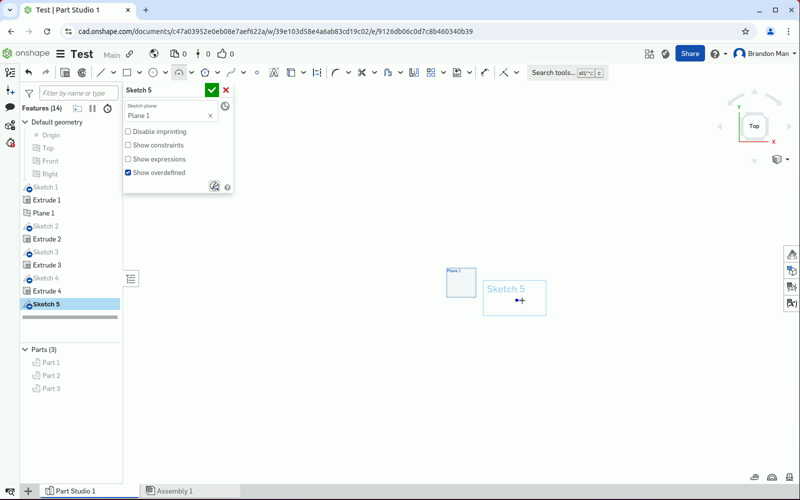
mouse_move(522, 300)
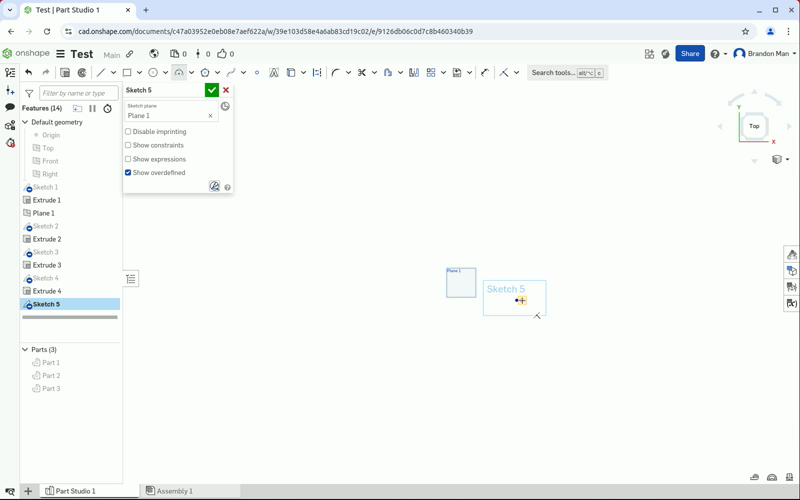
click(522, 300)
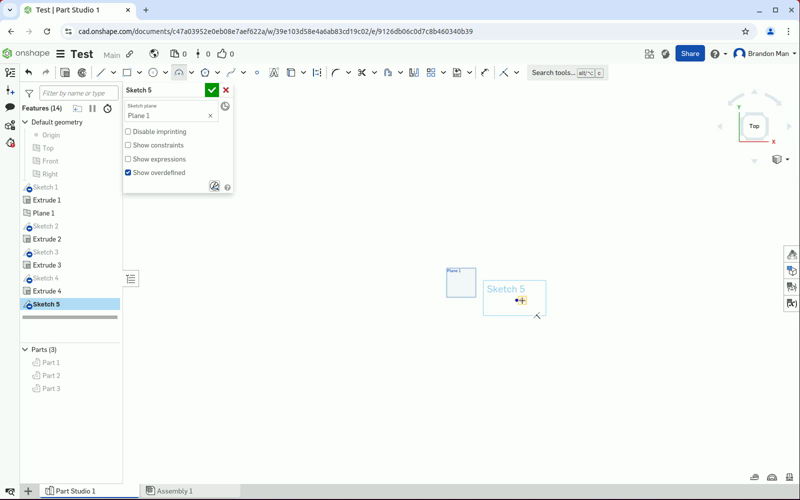
key_down(shift)
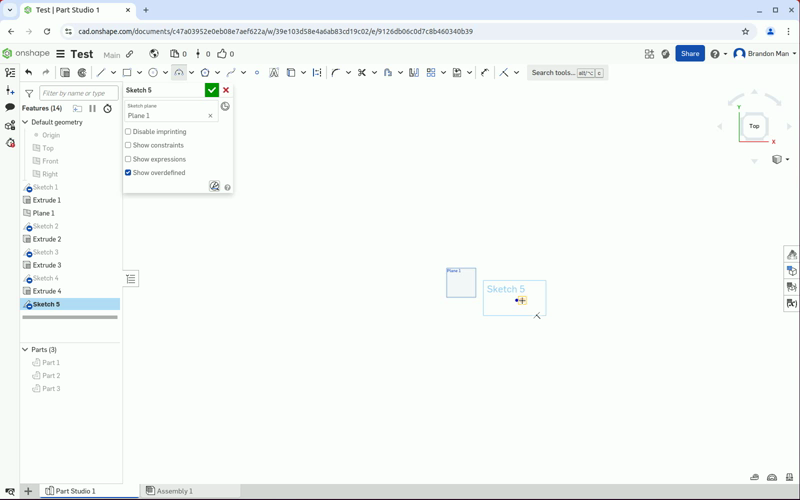
mouse_move(522, 264)
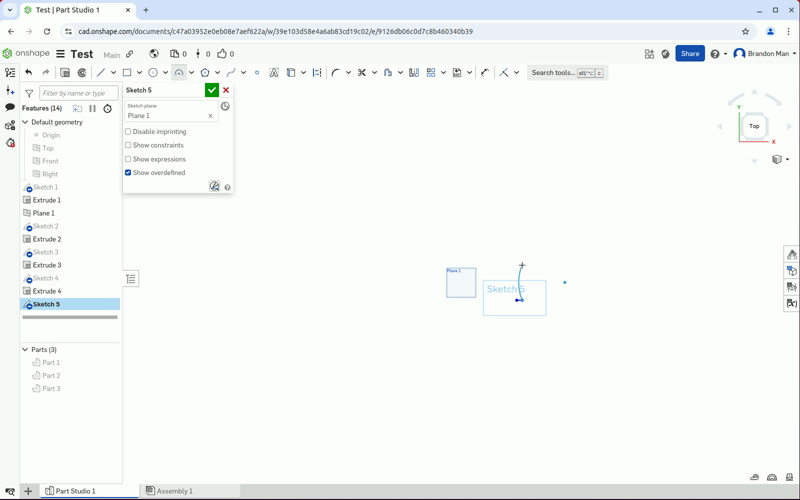
click(522, 264)
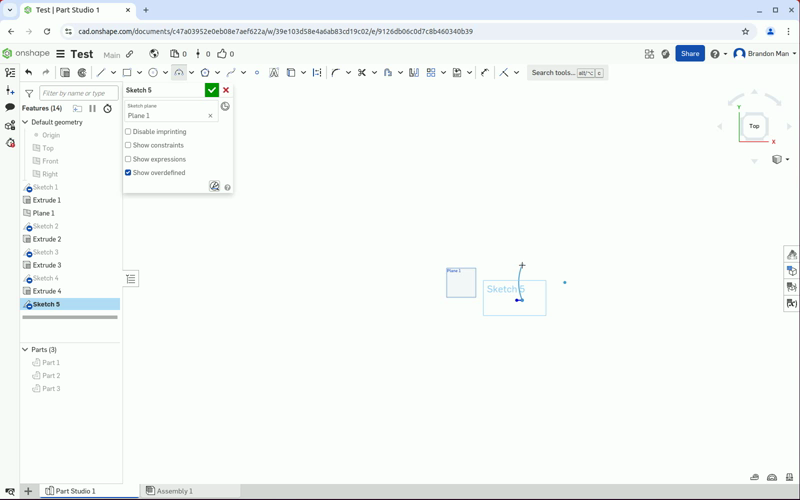
mouse_move(569, 282)
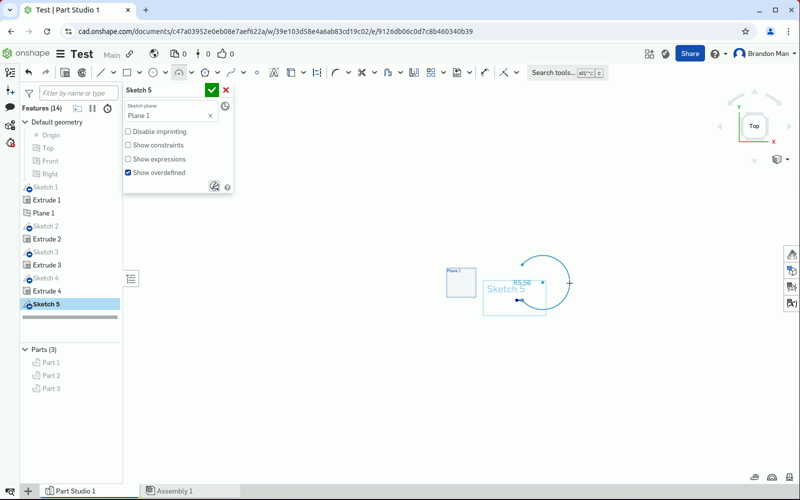
click(569, 282)
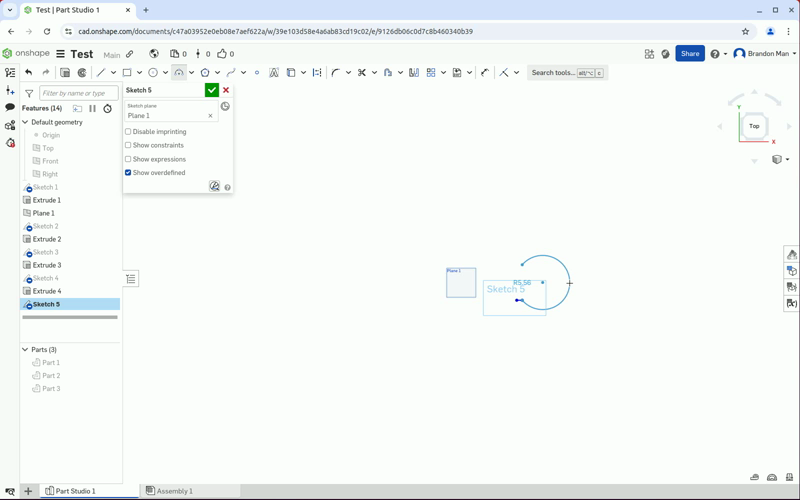
key_up(shift)
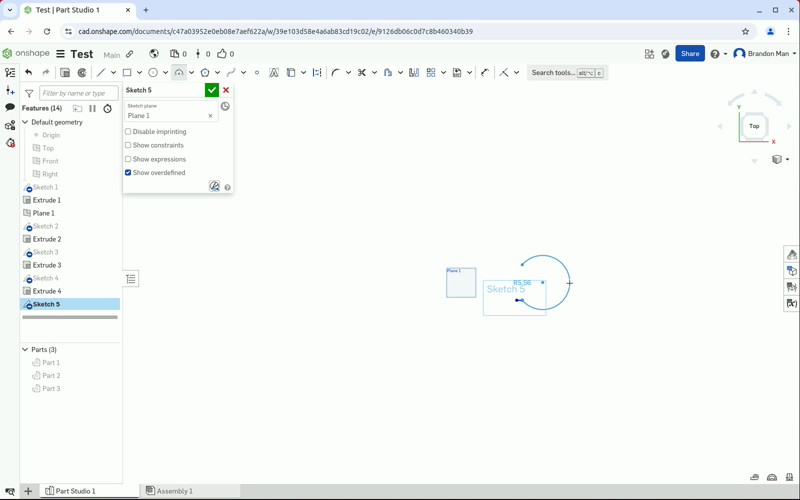
key(esc)
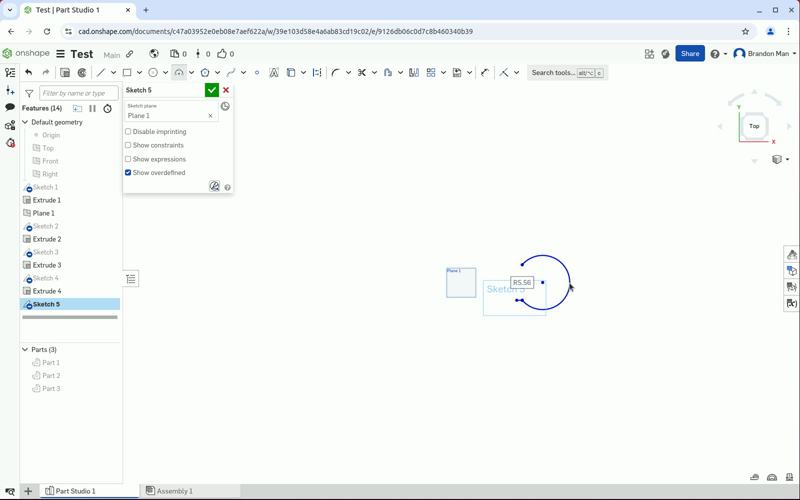
key(l)
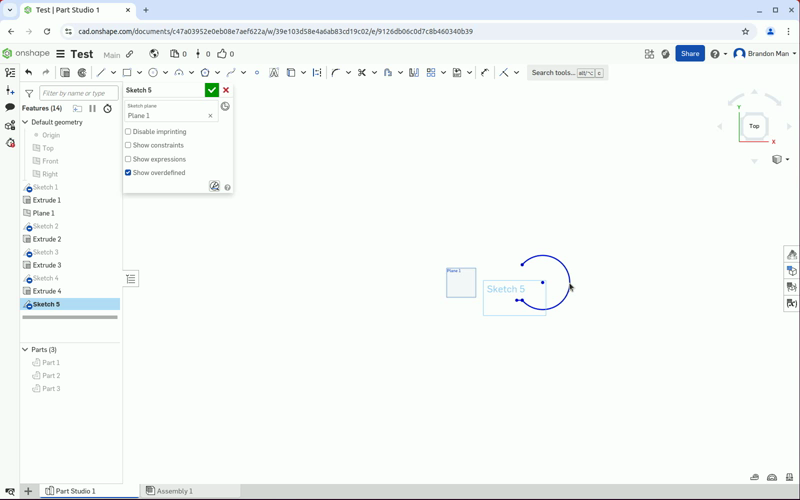
mouse_move(522, 264)
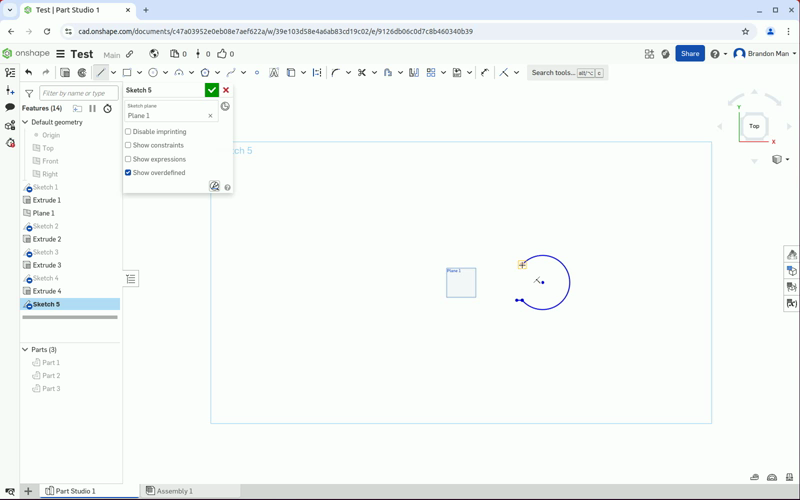
click(522, 264)
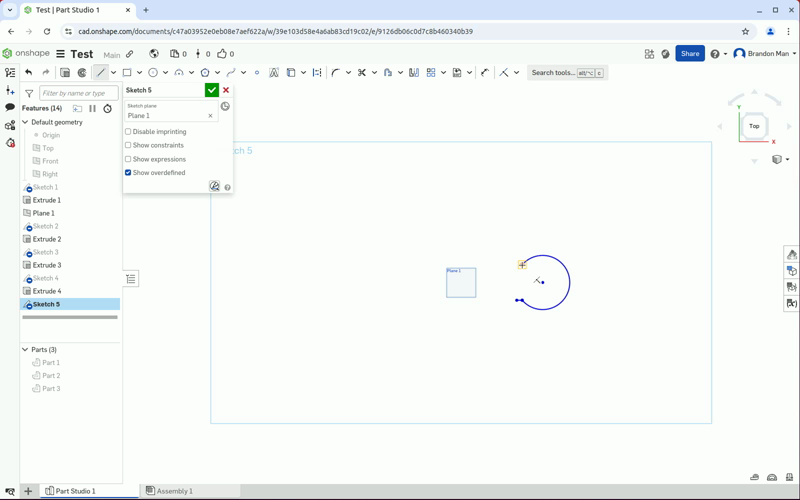
key_down(shift)
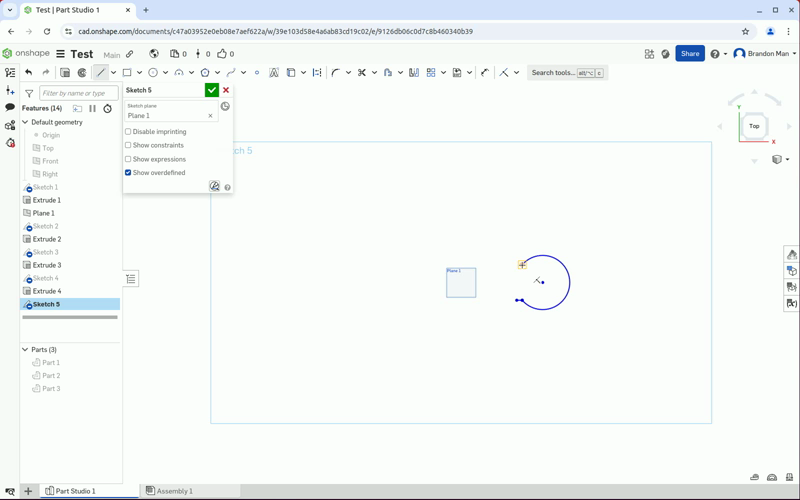
mouse_move(552, 264)
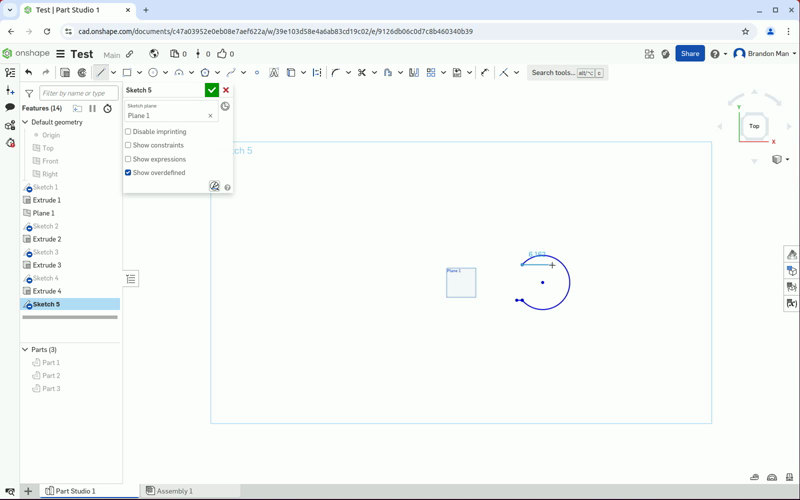
mouse_move(516, 264)
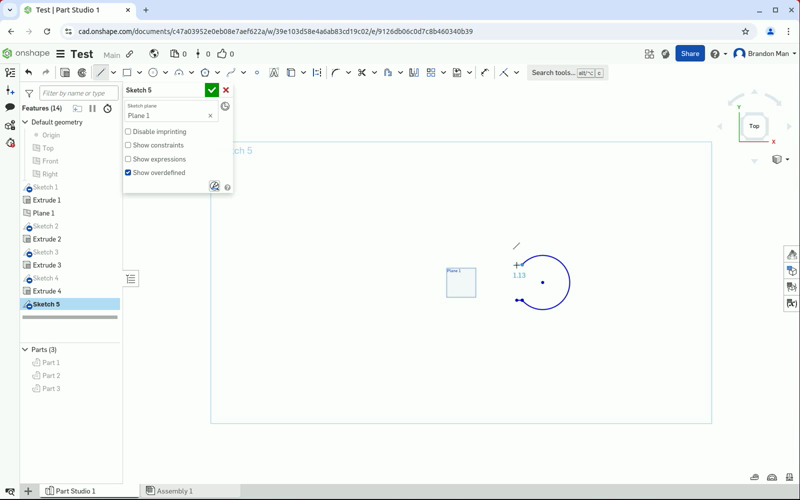
scroll(6)
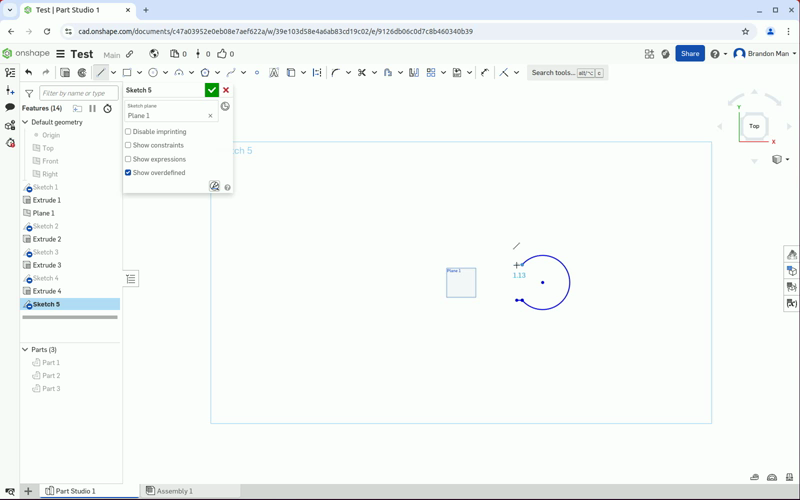
scroll(6)
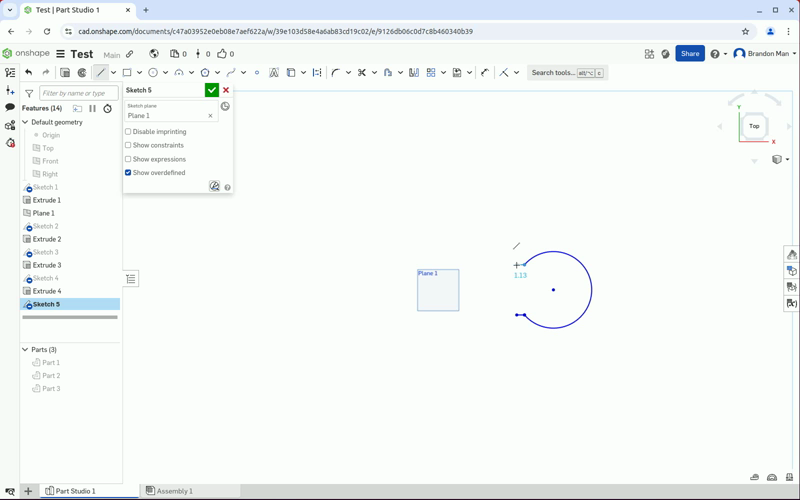
scroll(6)
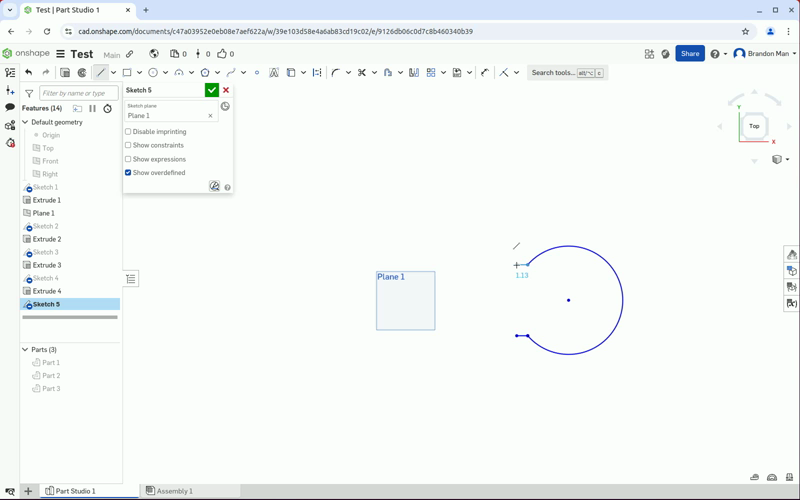
scroll(6)
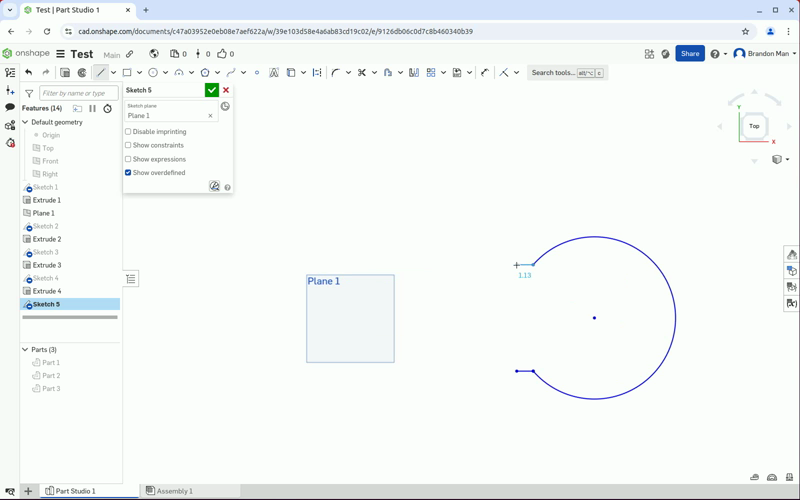
scroll(6)
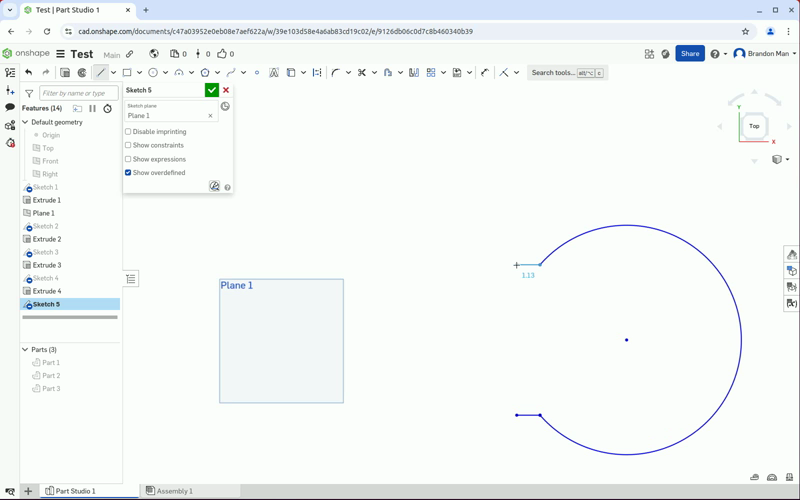
scroll(6)
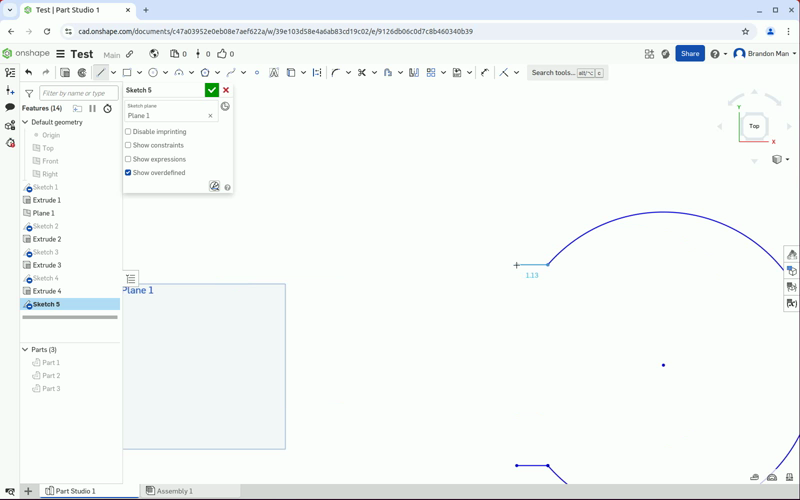
scroll(6)
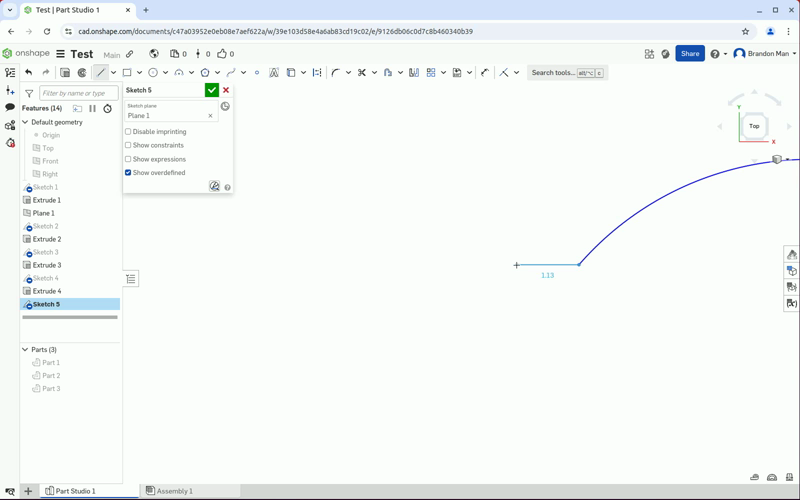
click(516, 264)
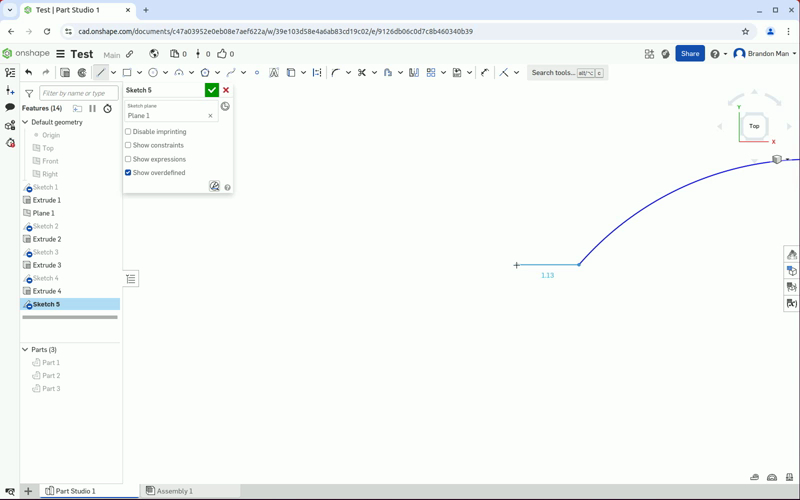
scroll(-6)
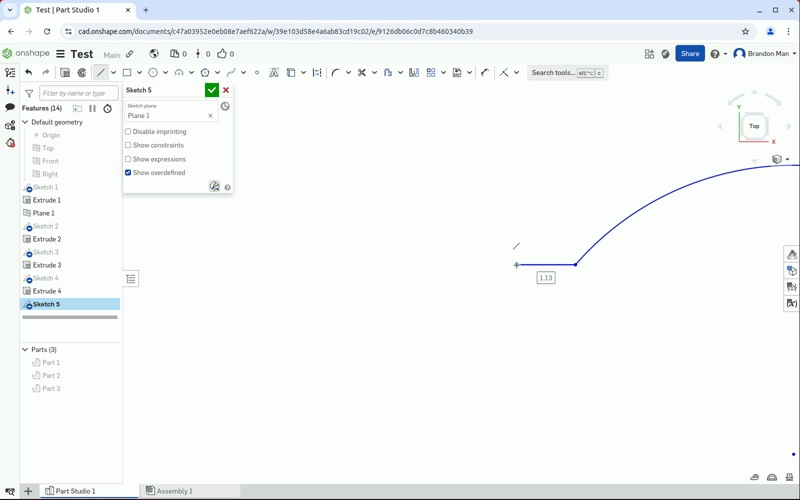
scroll(-6)
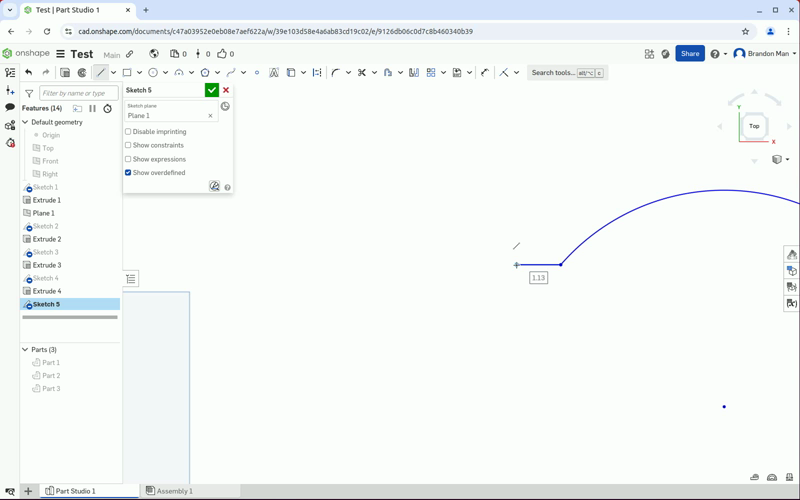
scroll(-6)
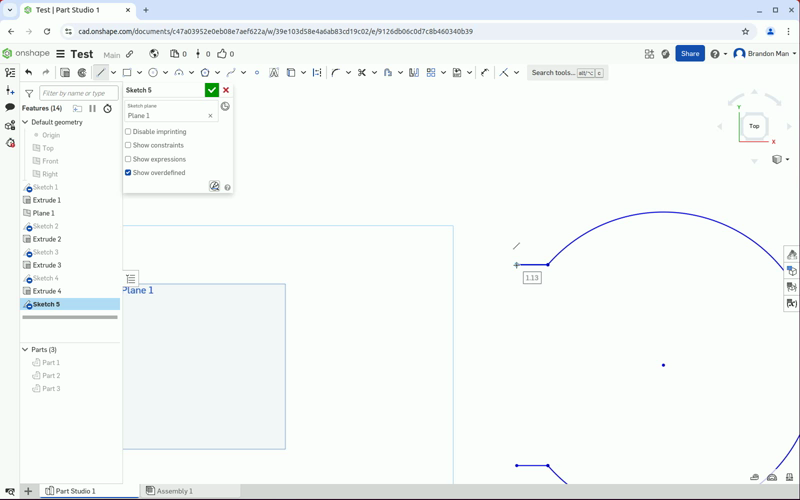
scroll(-6)
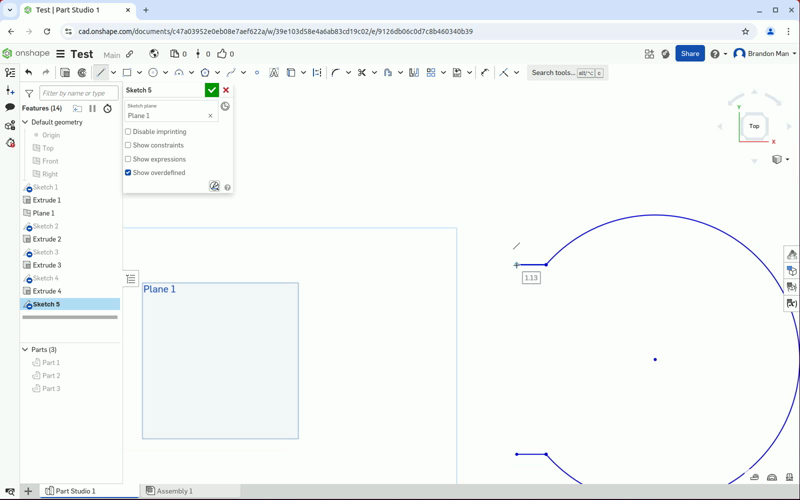
scroll(-6)
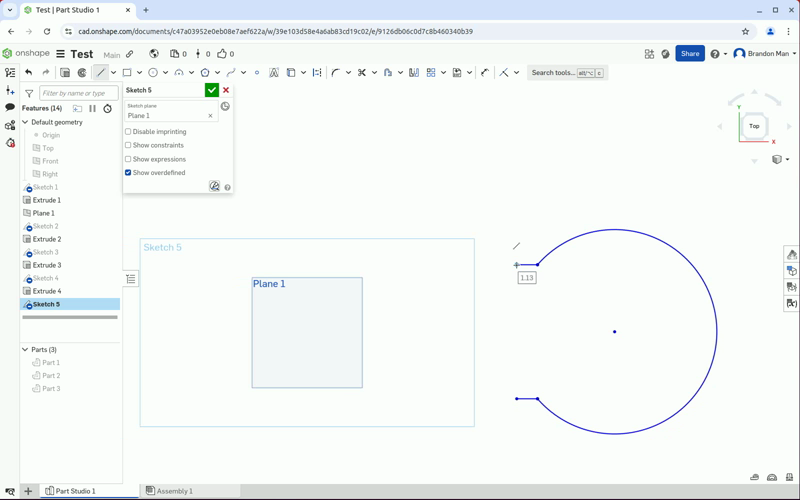
scroll(-6)
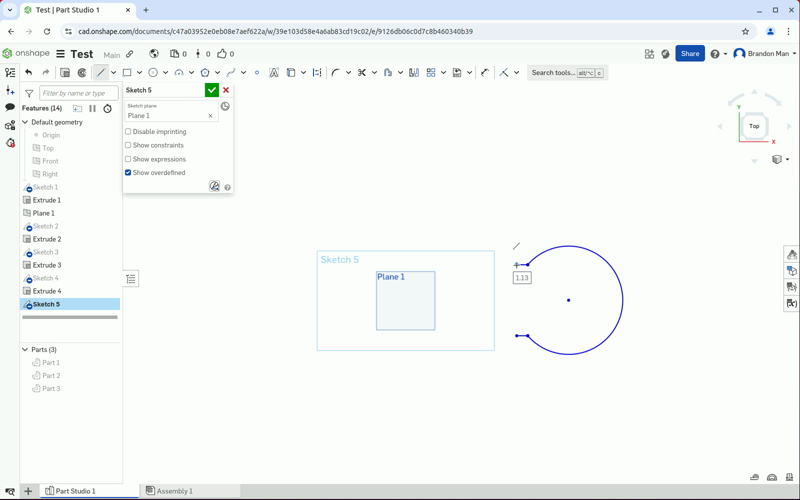
scroll(-6)
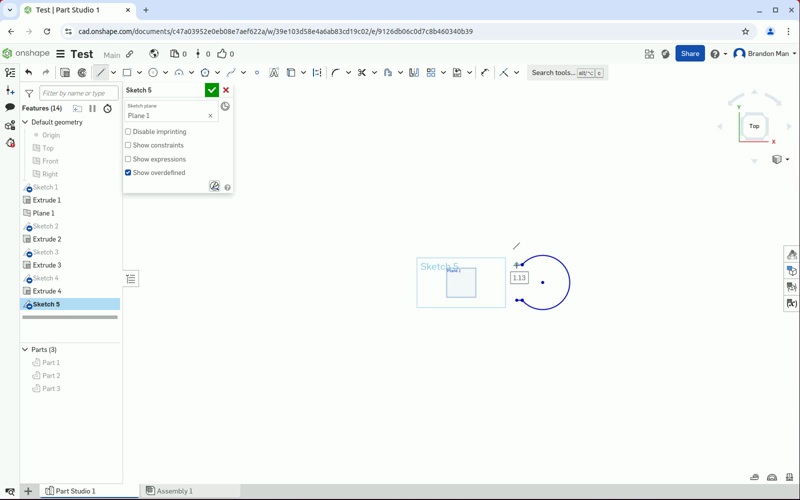
key_up(shift)
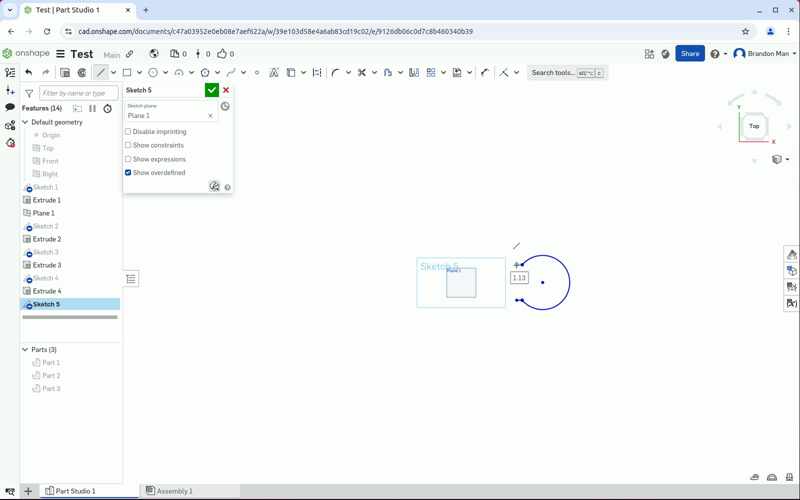
key(esc)
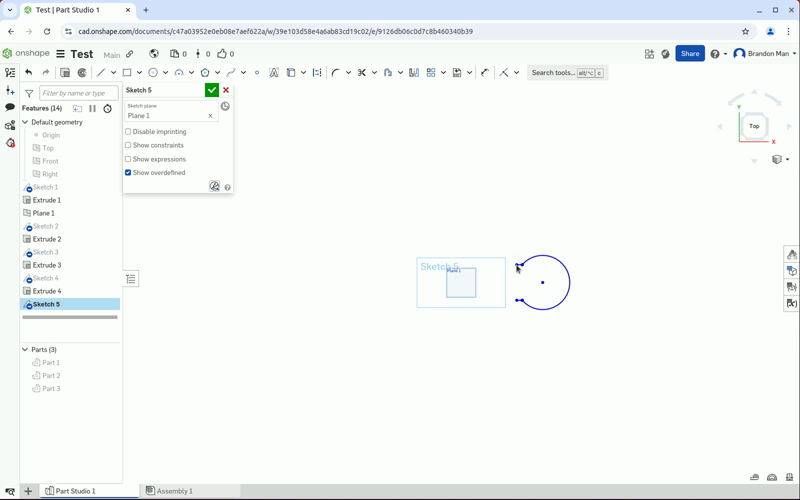
key(a)
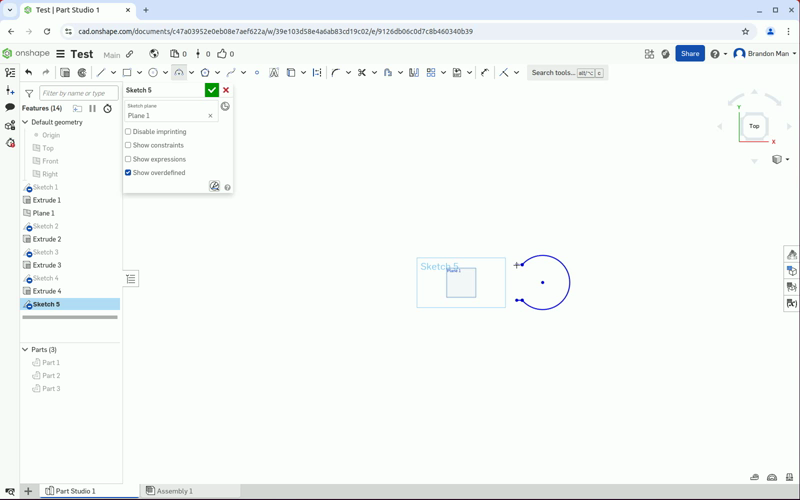
mouse_move(516, 264)
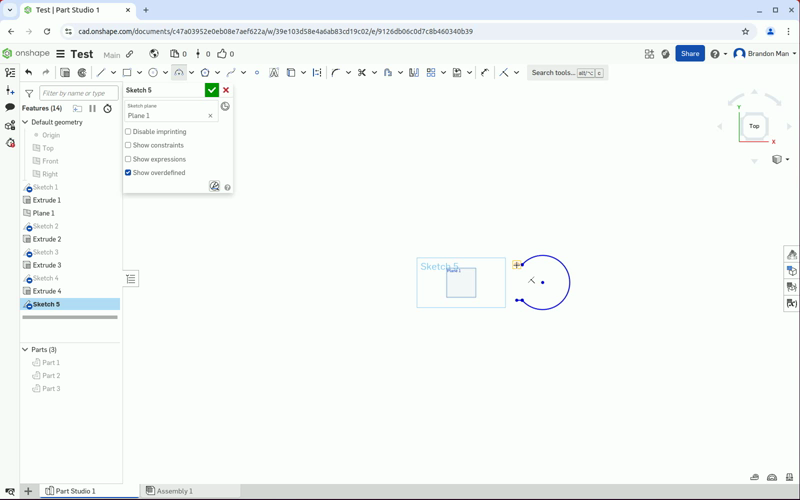
click(516, 264)
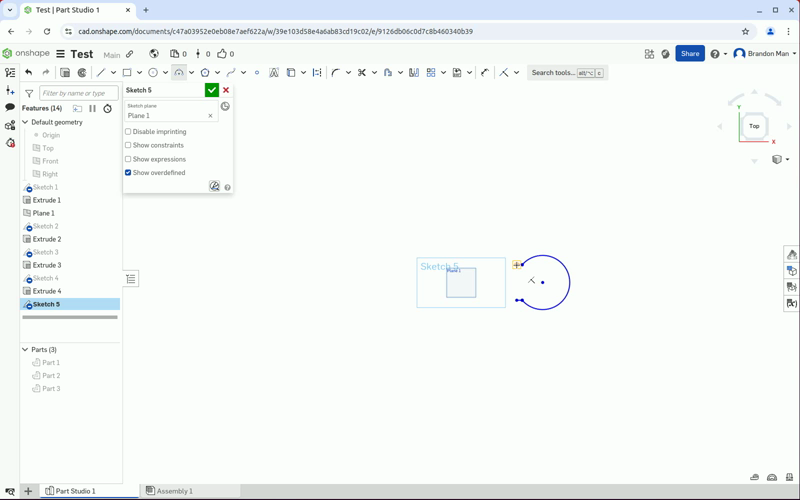
mouse_move(516, 300)
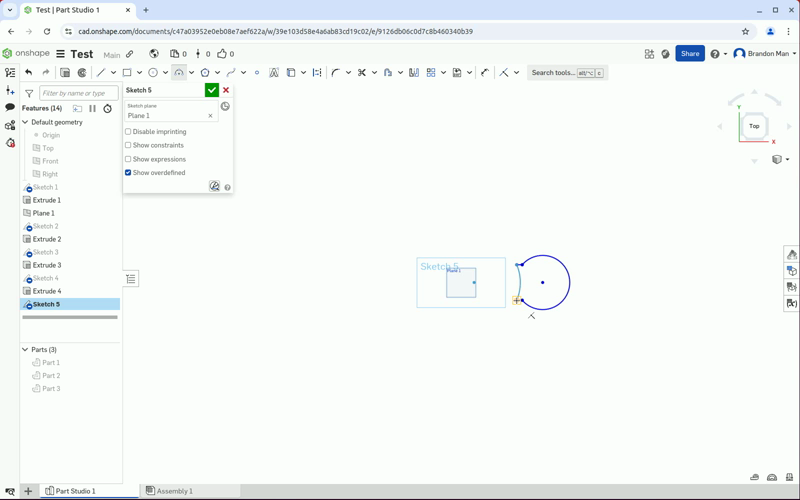
click(516, 300)
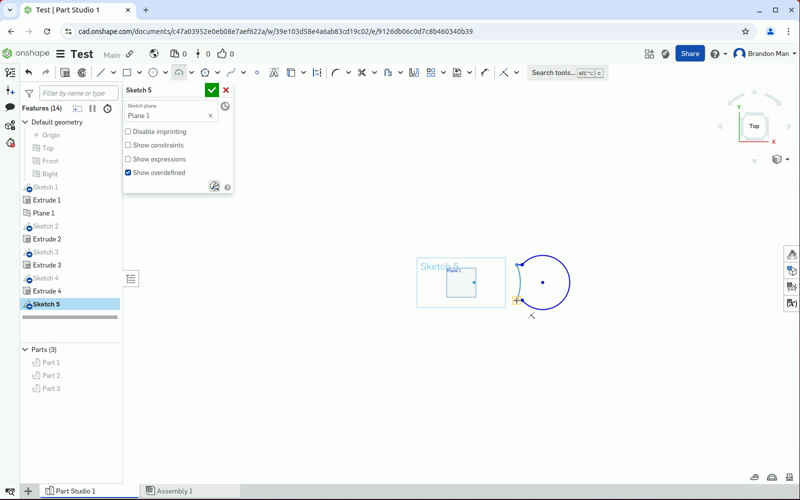
key_down(shift)
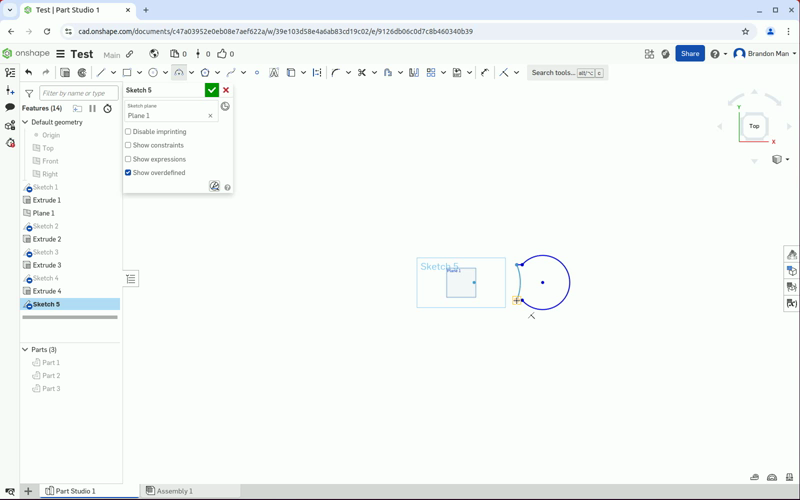
mouse_move(573, 282)
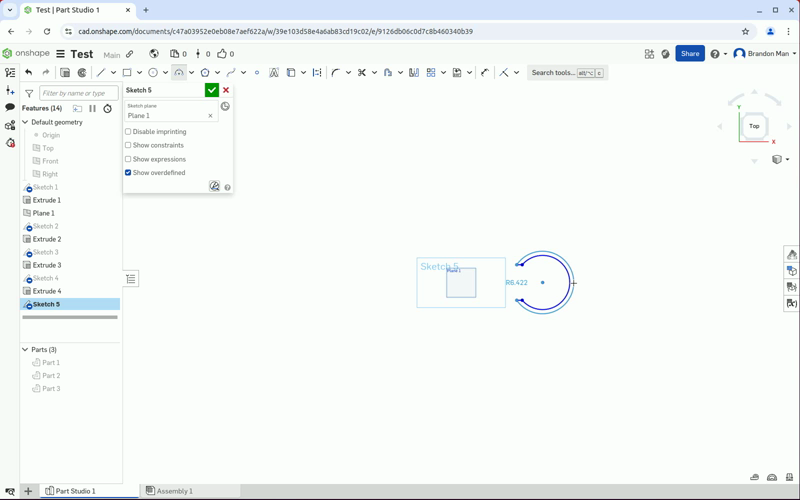
scroll(6)
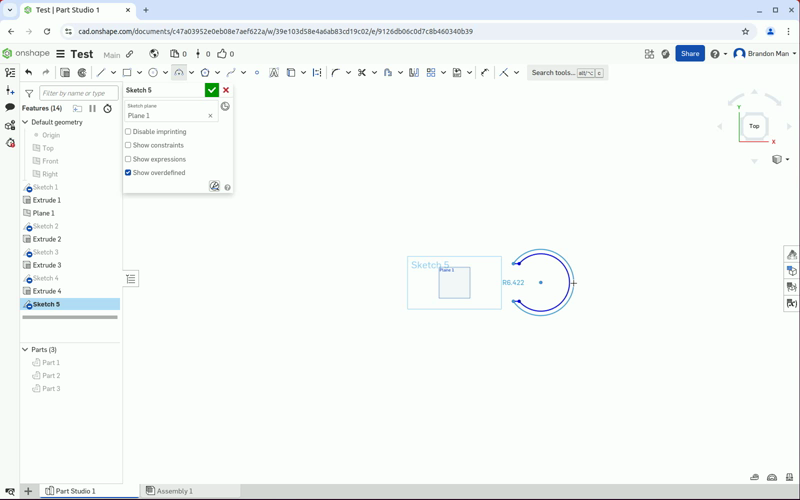
scroll(6)
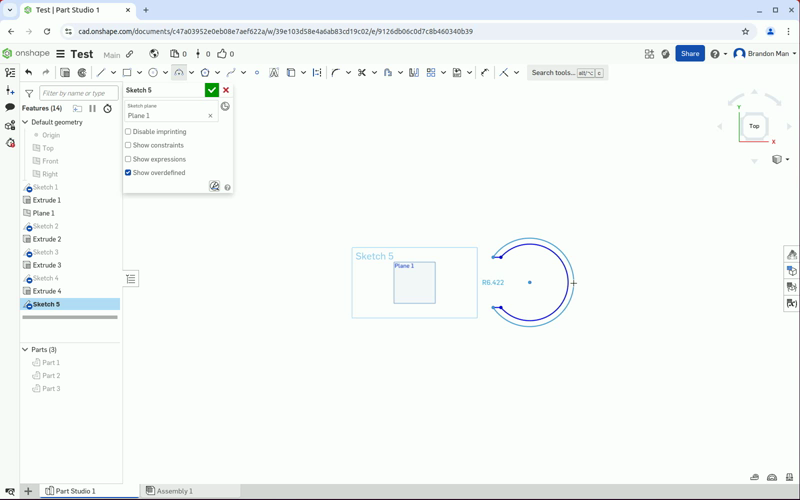
scroll(6)
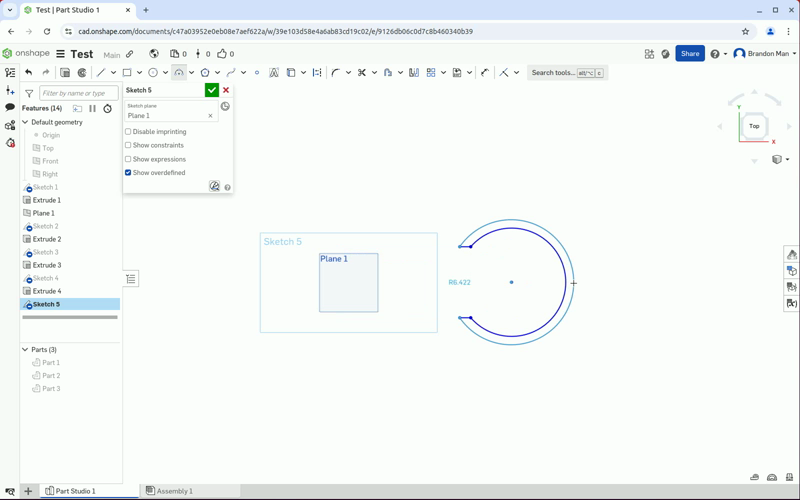
scroll(6)
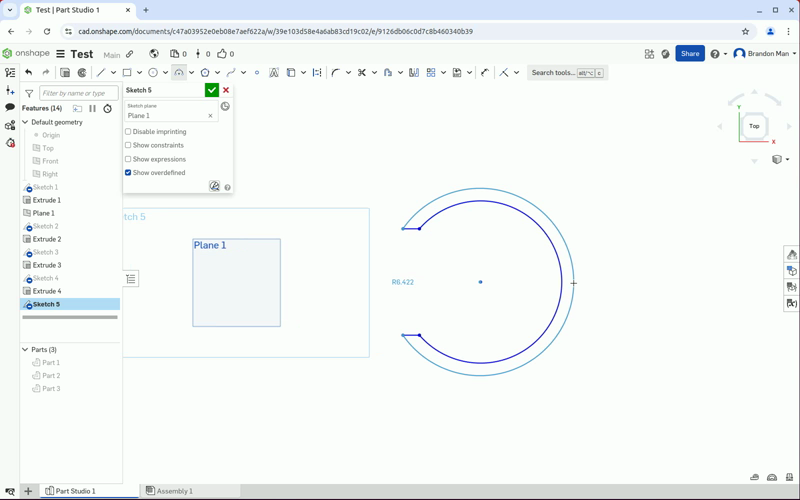
scroll(6)
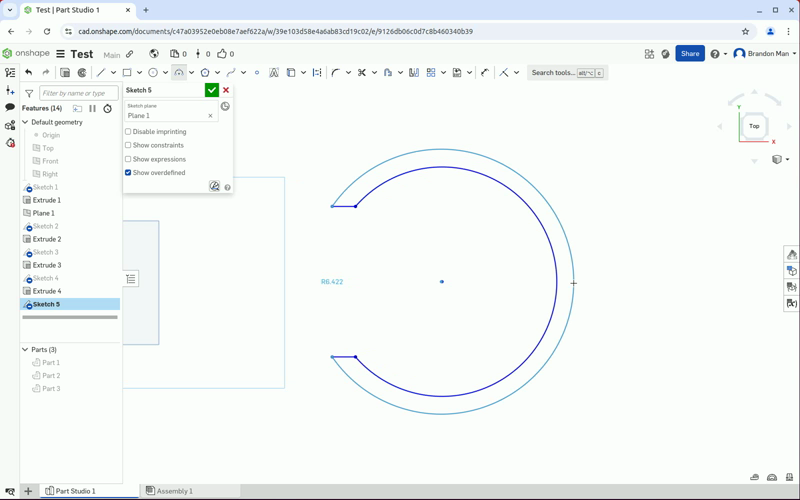
scroll(6)
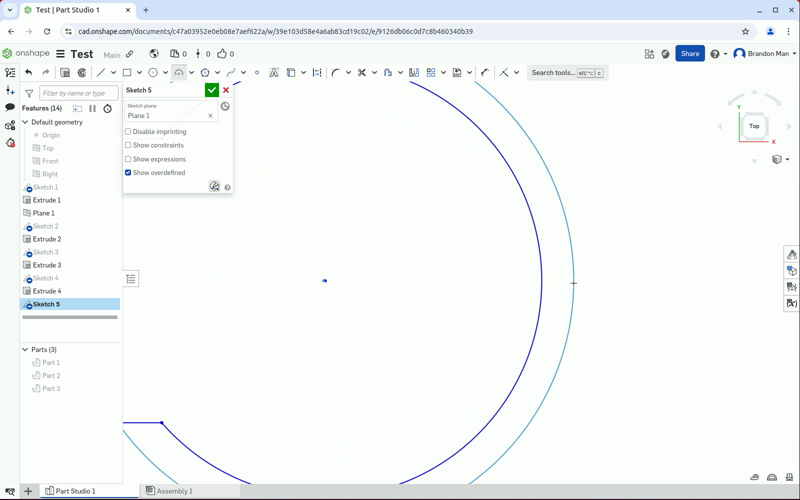
scroll(6)
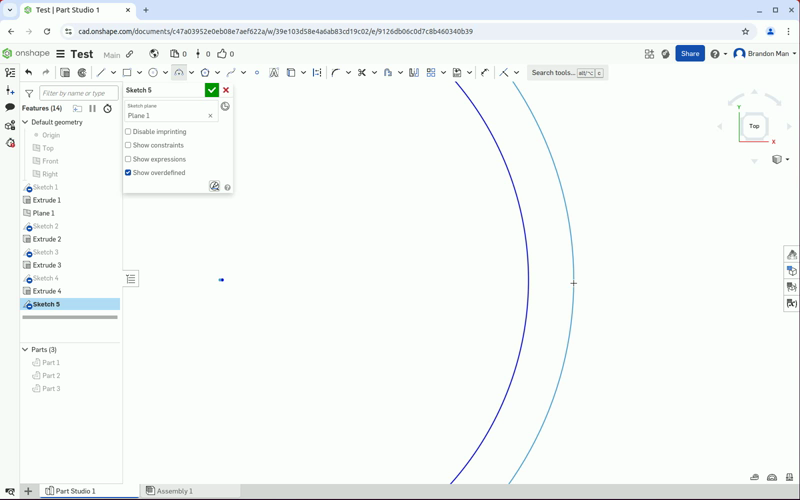
click(573, 282)
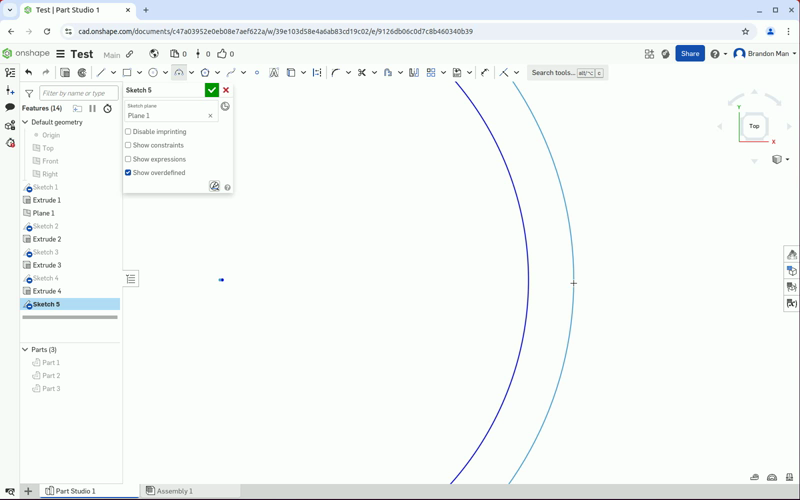
scroll(-6)
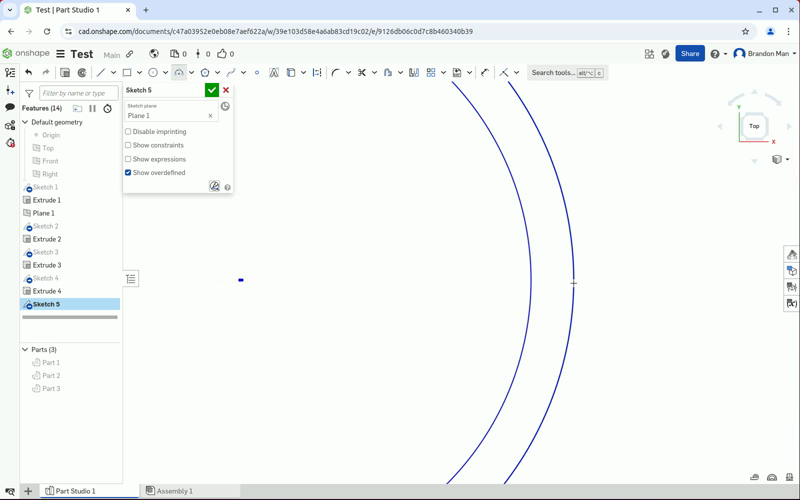
scroll(-6)
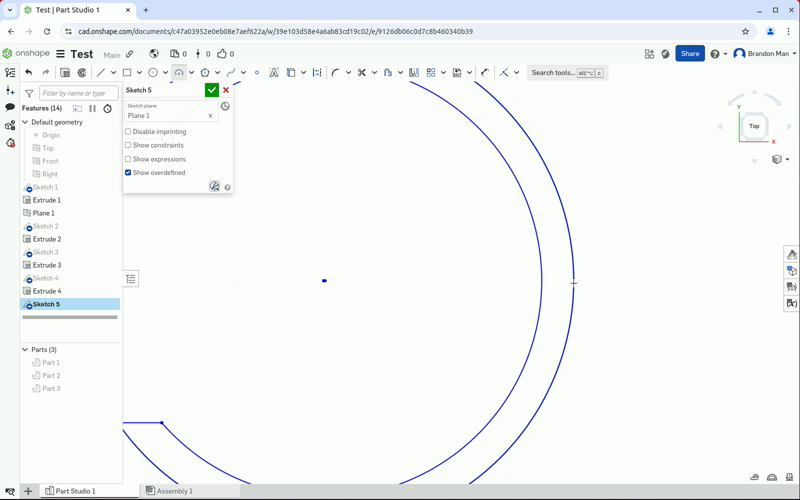
scroll(-6)
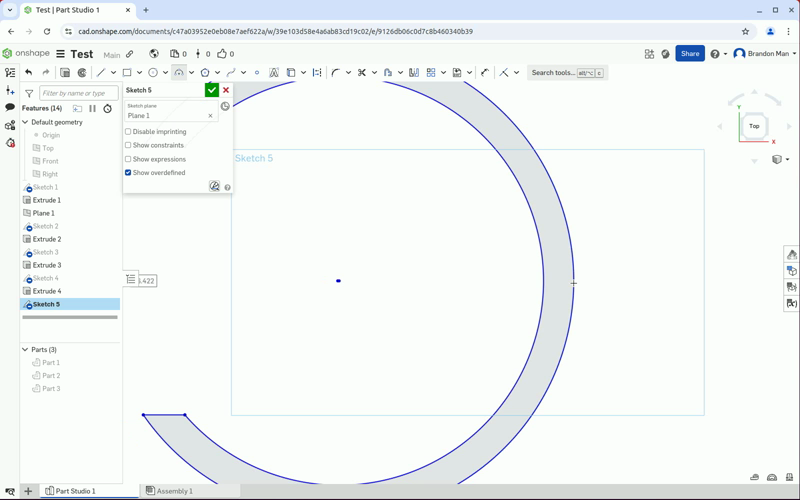
scroll(-6)
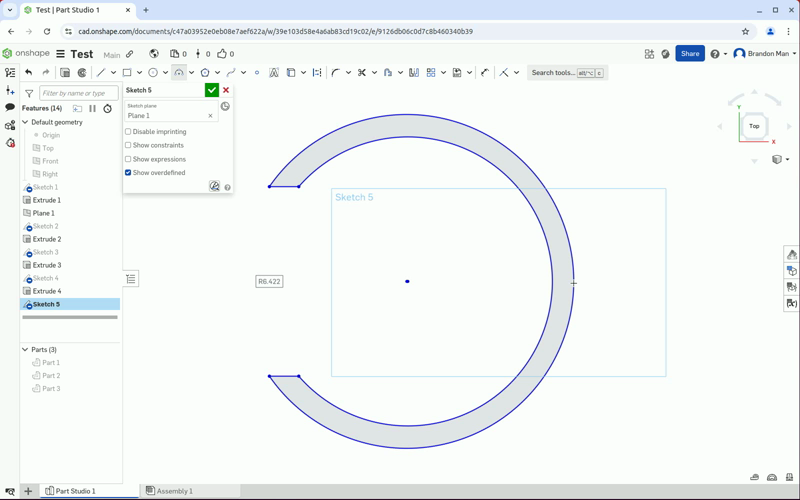
scroll(-6)
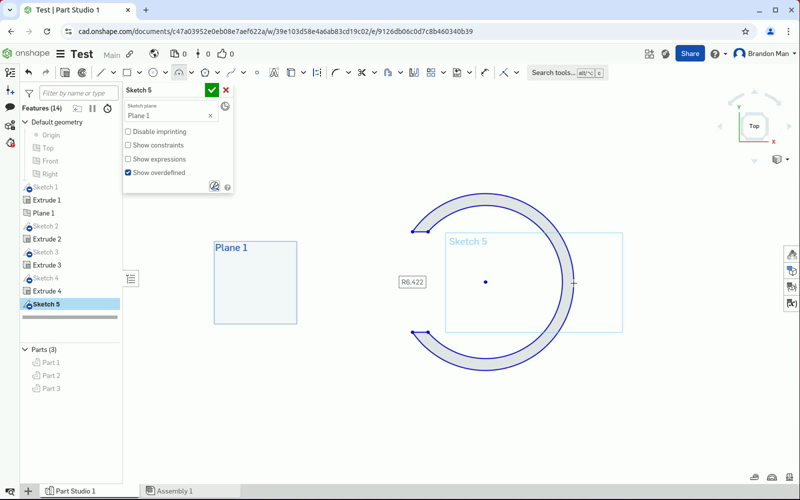
scroll(-6)
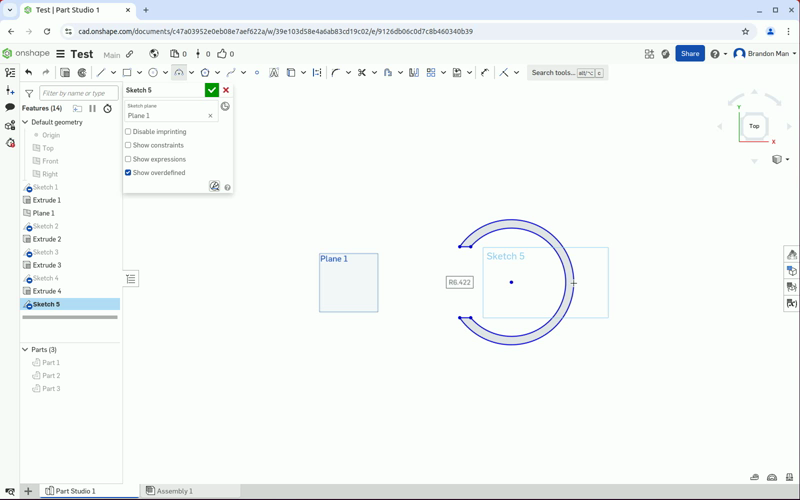
scroll(-6)
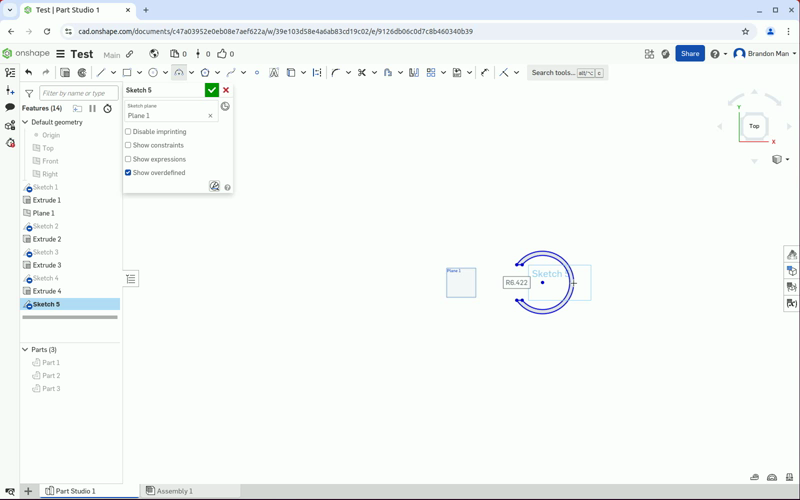
key_up(shift)
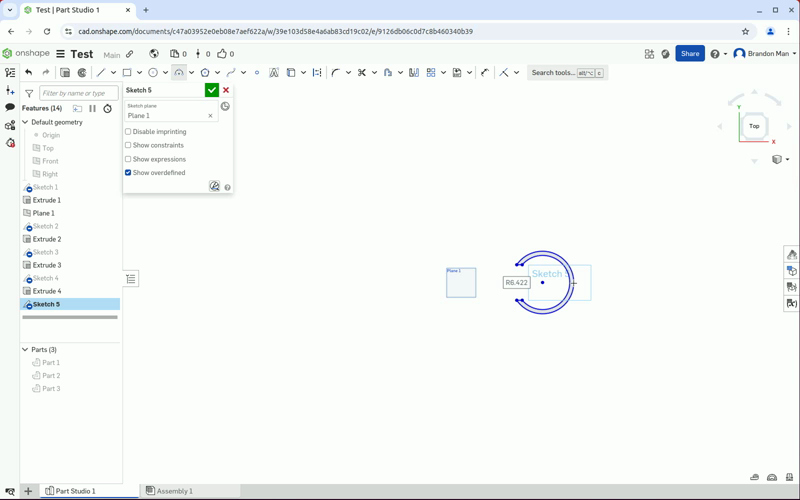
key(esc)
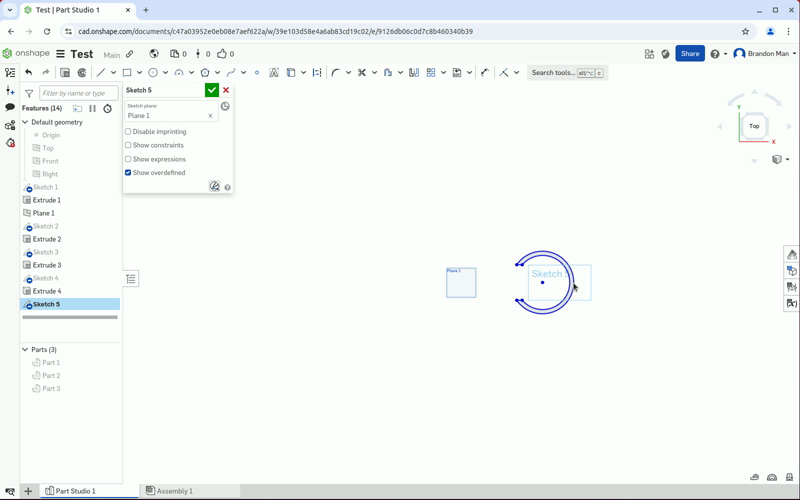
mouse_move(523, 260)
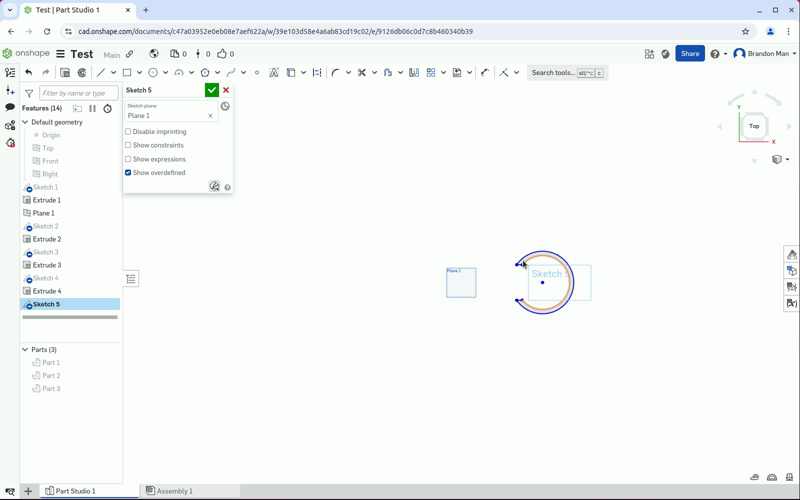
scroll(6)
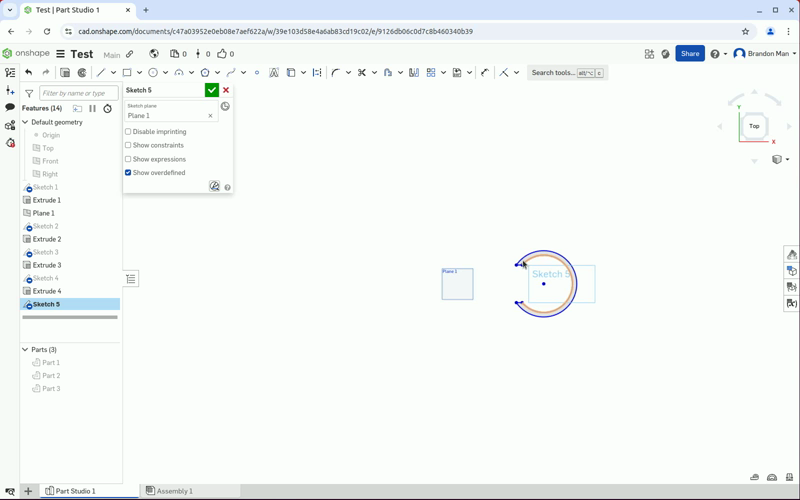
scroll(6)
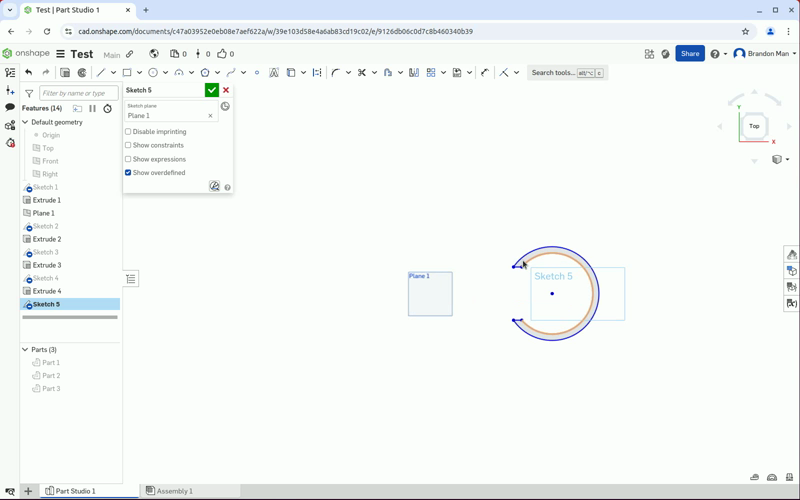
scroll(6)
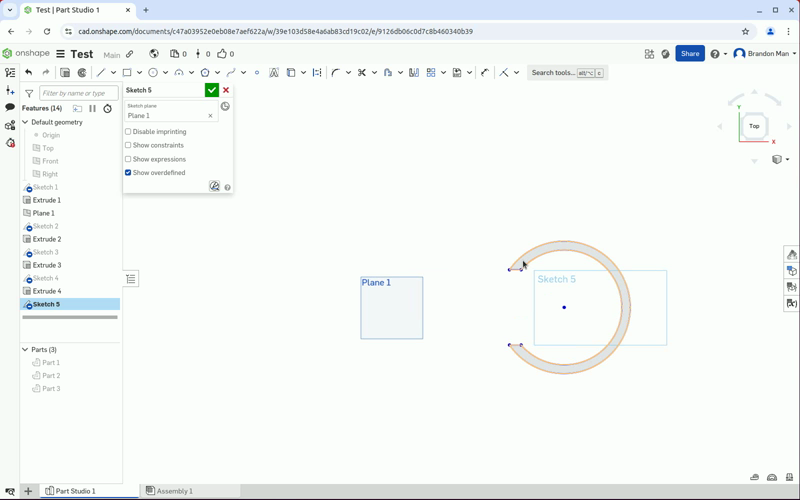
scroll(6)
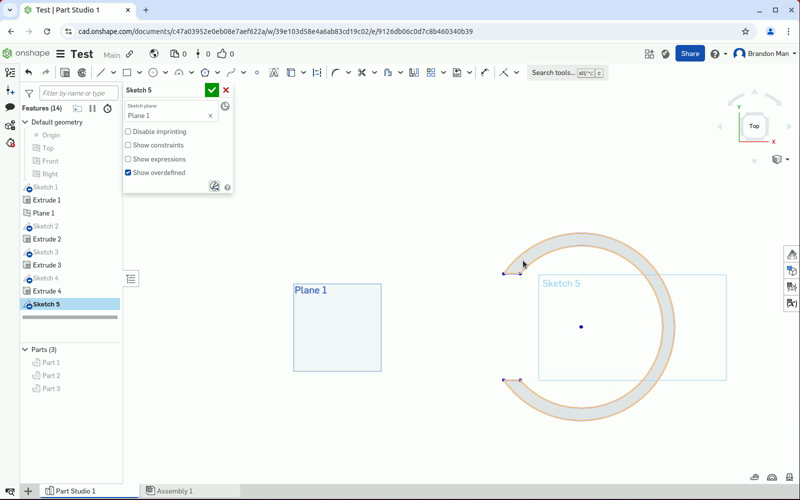
scroll(6)
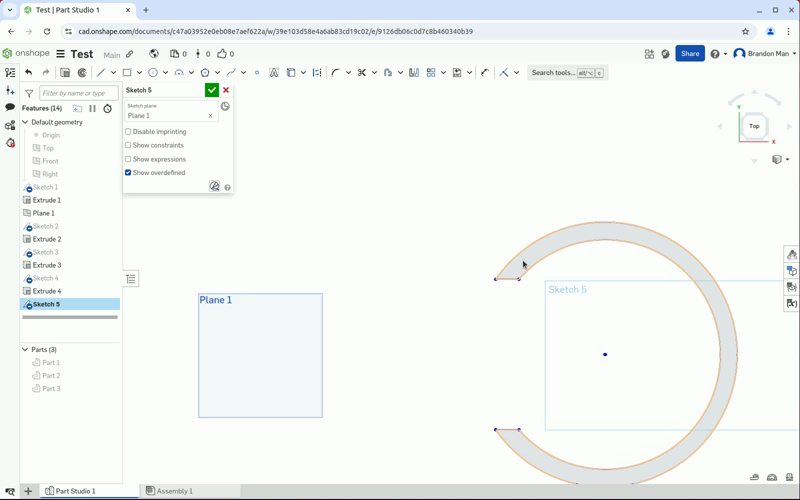
scroll(6)
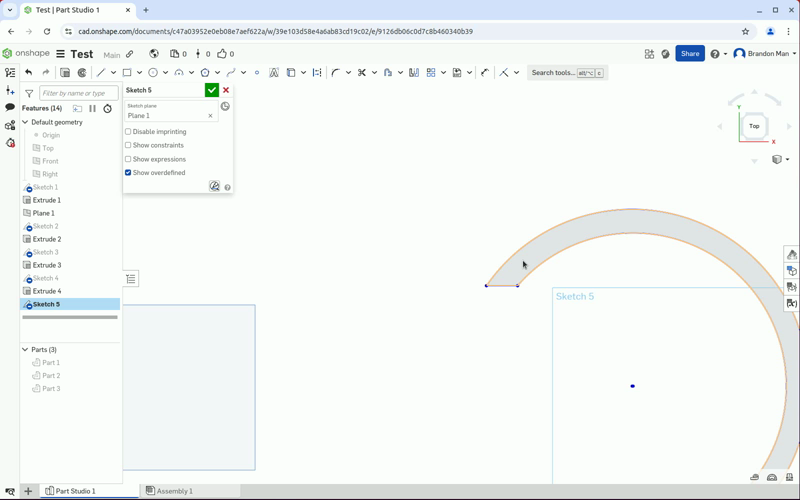
scroll(6)
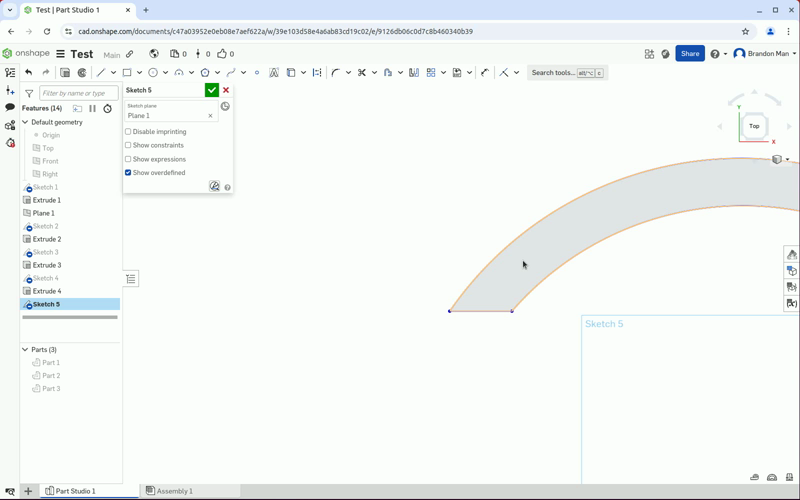
click(523, 260)
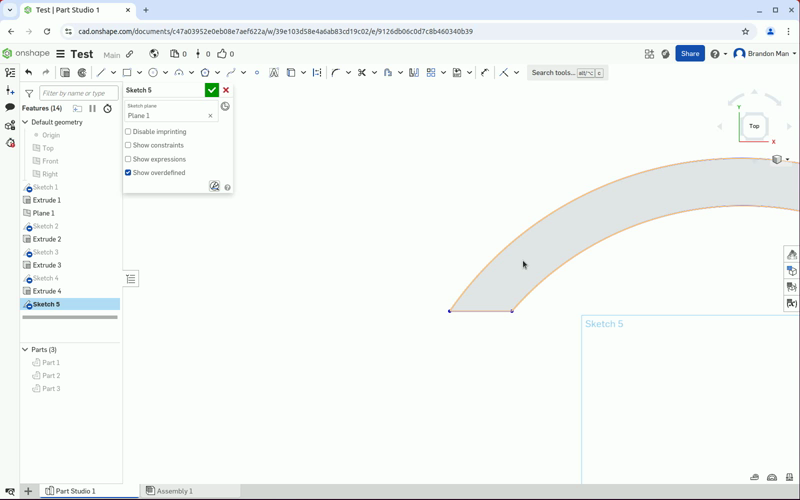
scroll(-6)
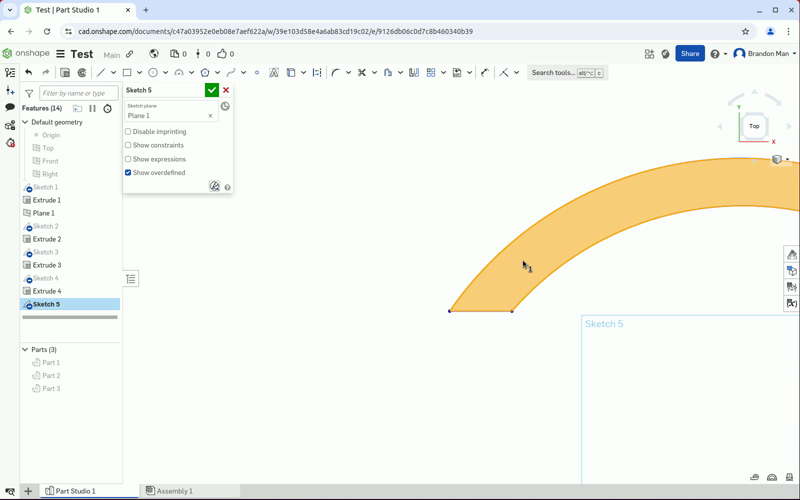
scroll(-6)
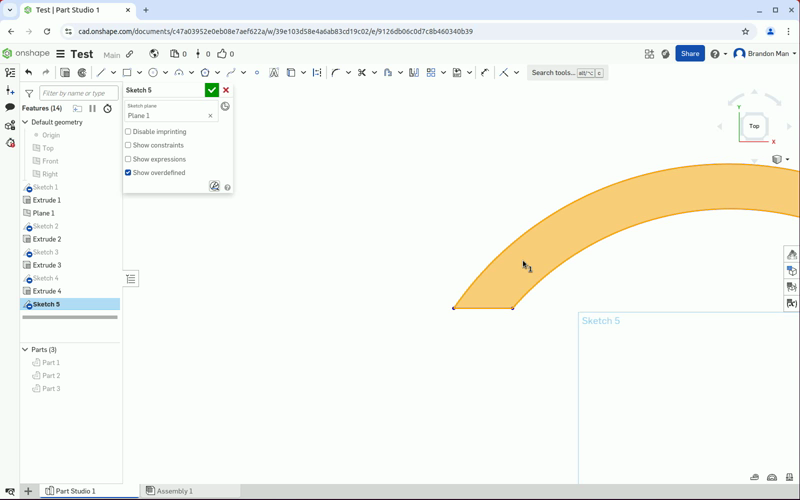
scroll(-6)
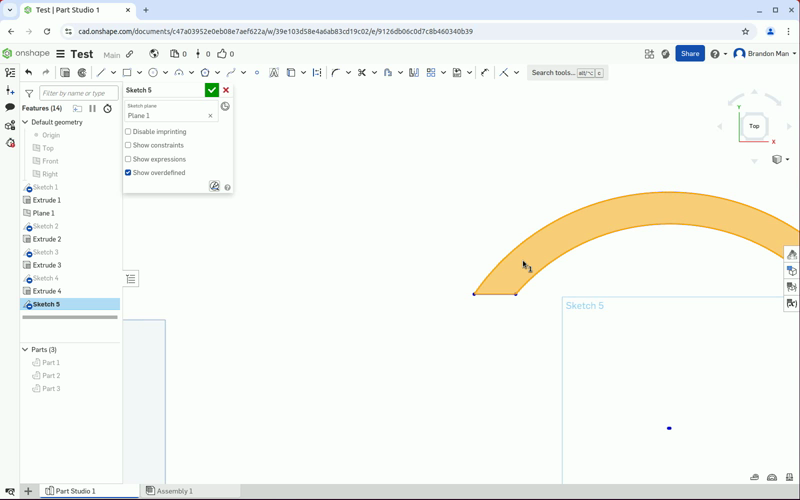
scroll(-6)
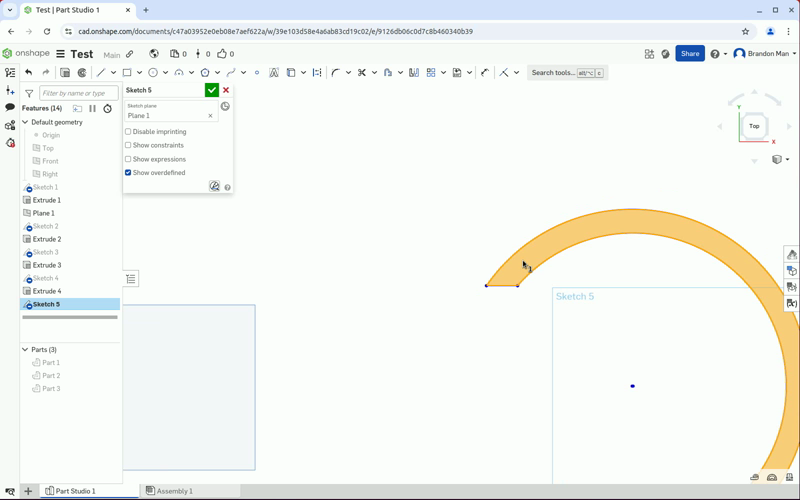
scroll(-6)
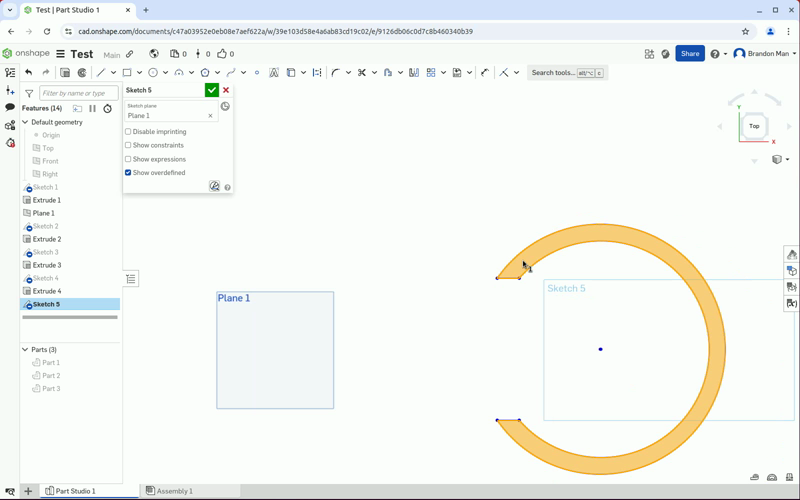
scroll(-6)
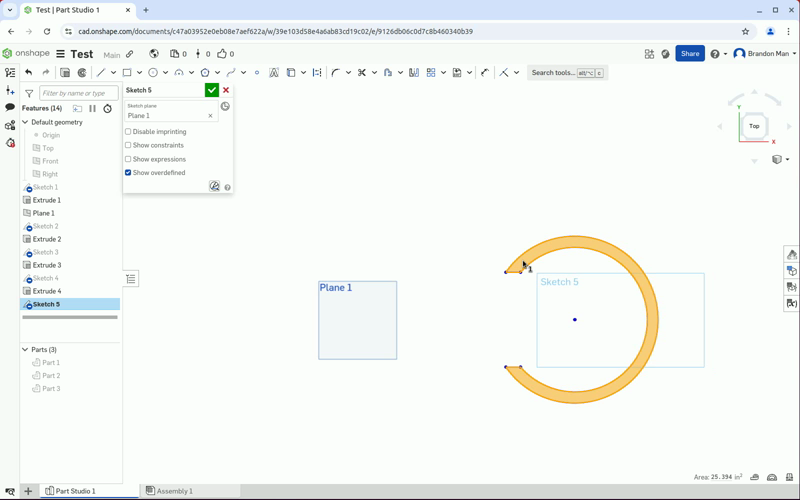
scroll(-6)
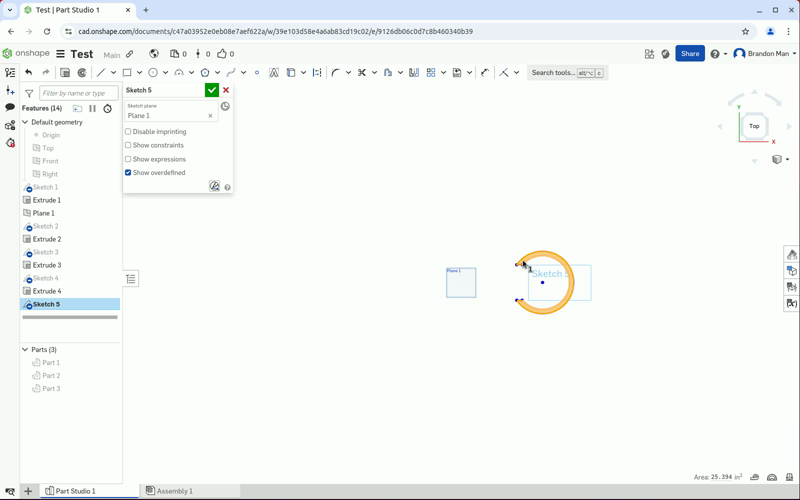
mouse_move(73, 352)
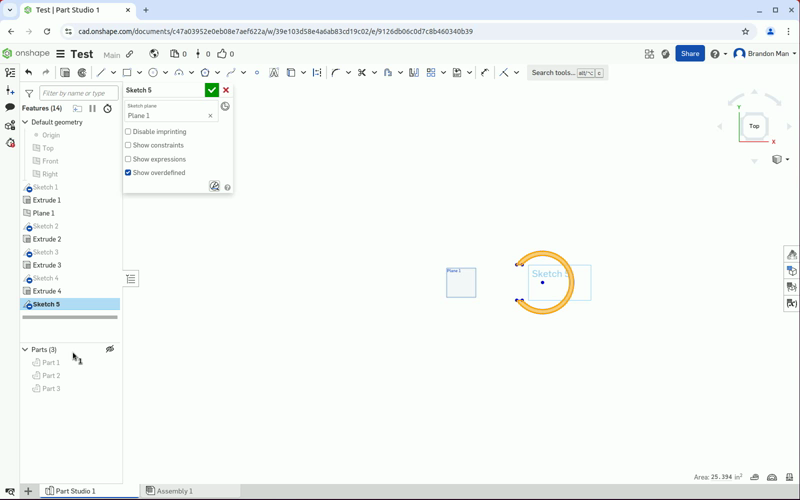
key(shift+y)
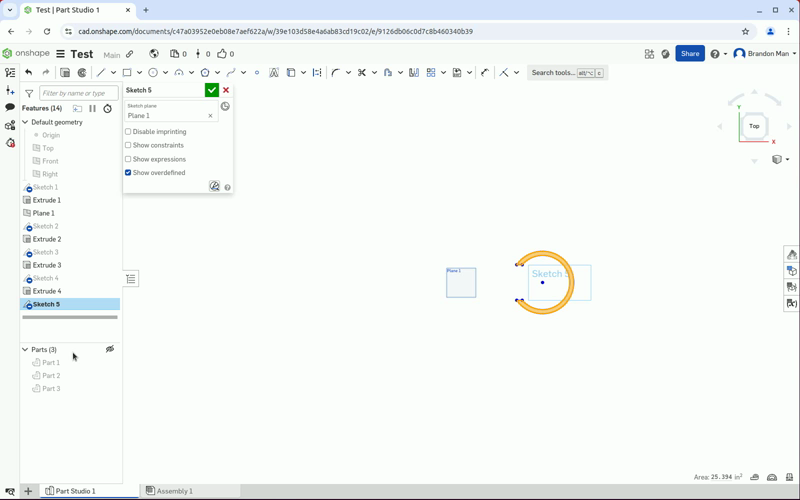
key(shift+e)
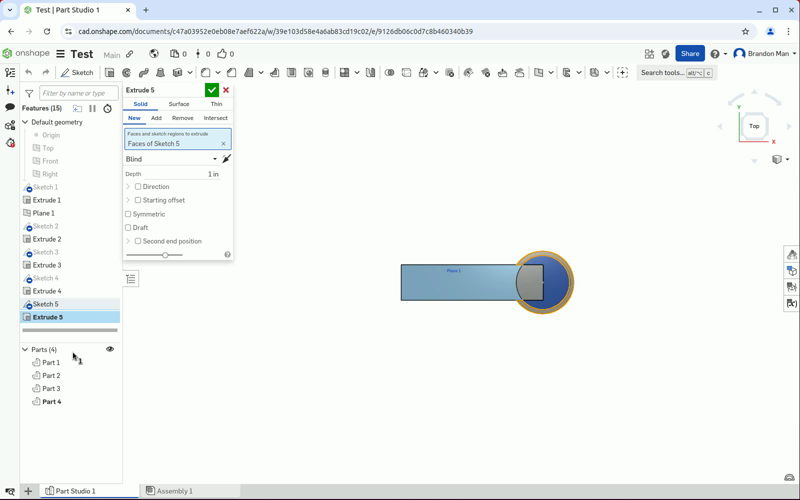
mouse_move(143, 106)
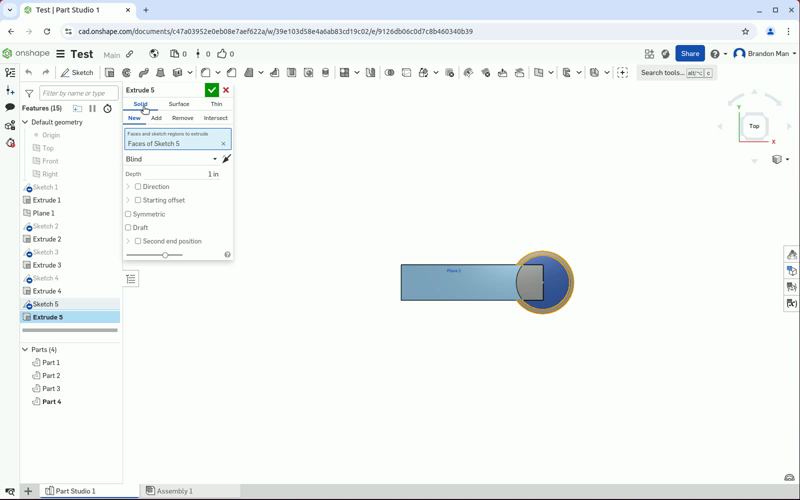
click(143, 106)
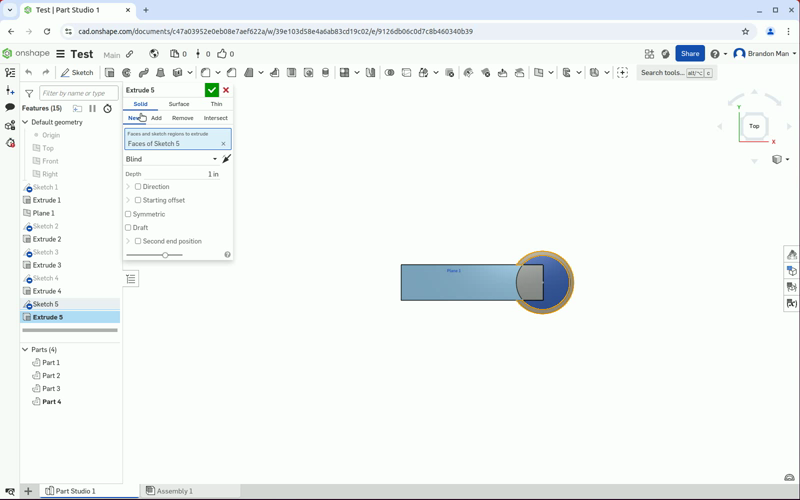
mouse_move(137, 120)
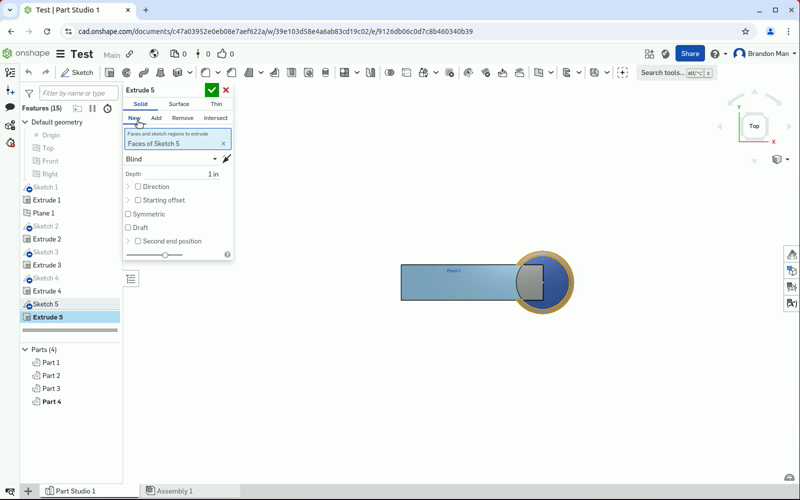
click(137, 120)
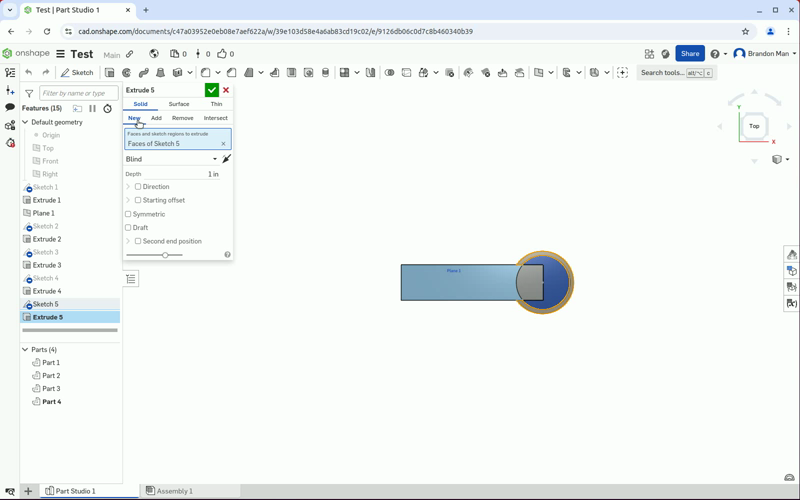
key(tab, 4)
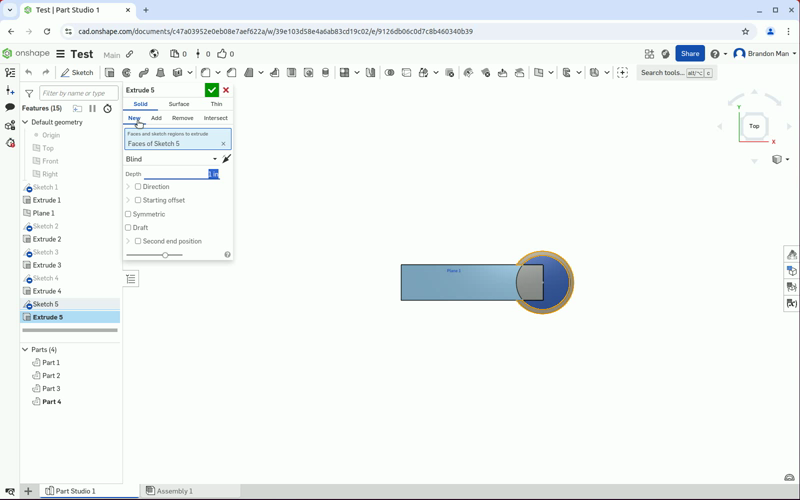
text(7.221)
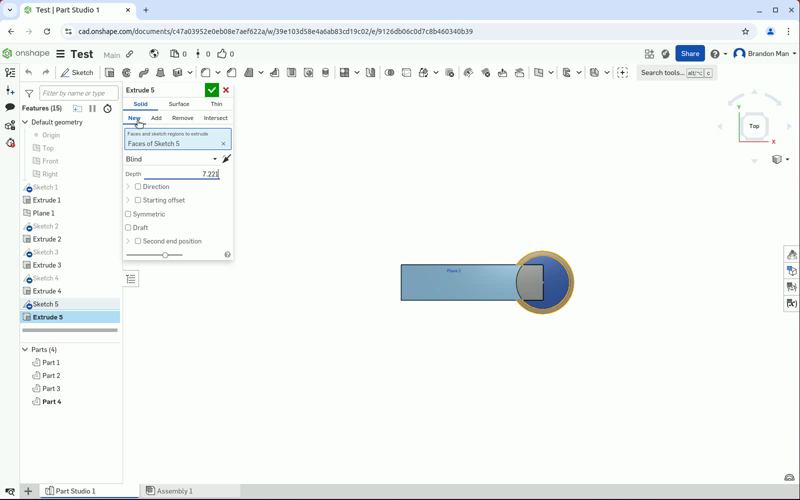
key(enter)
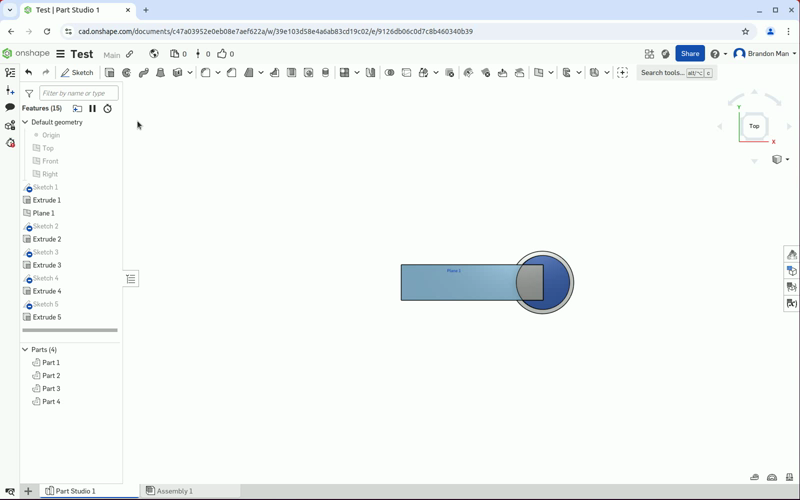
key(shift+h)
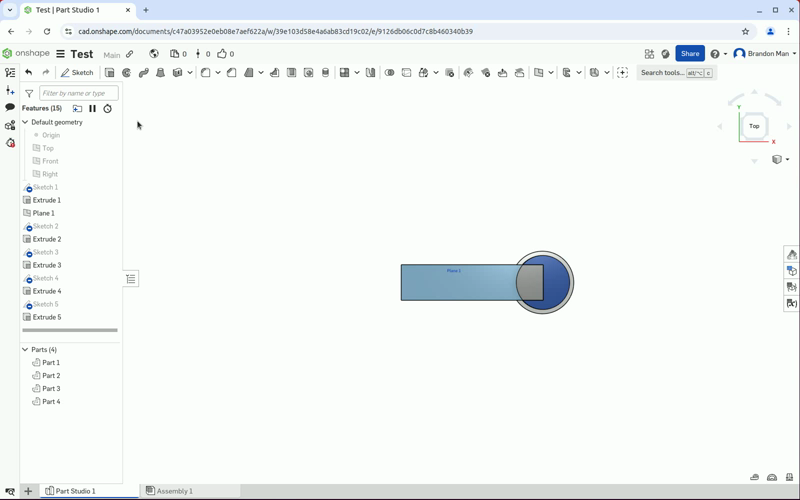
key(shift+h)
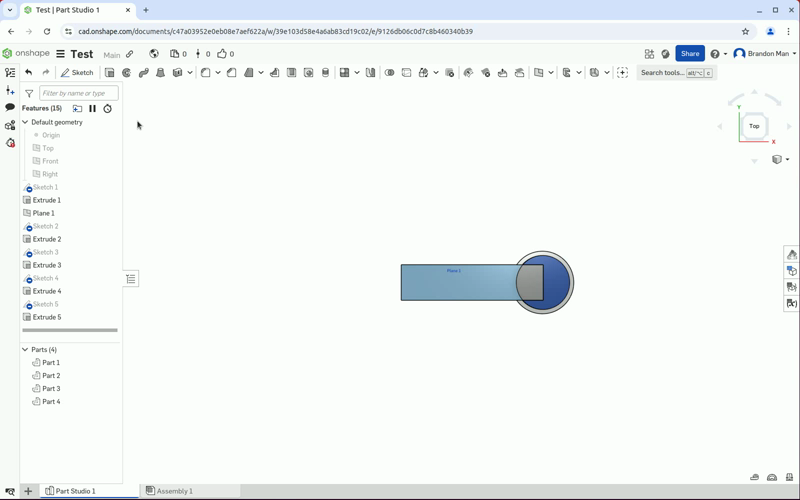
mouse_move(73, 189)
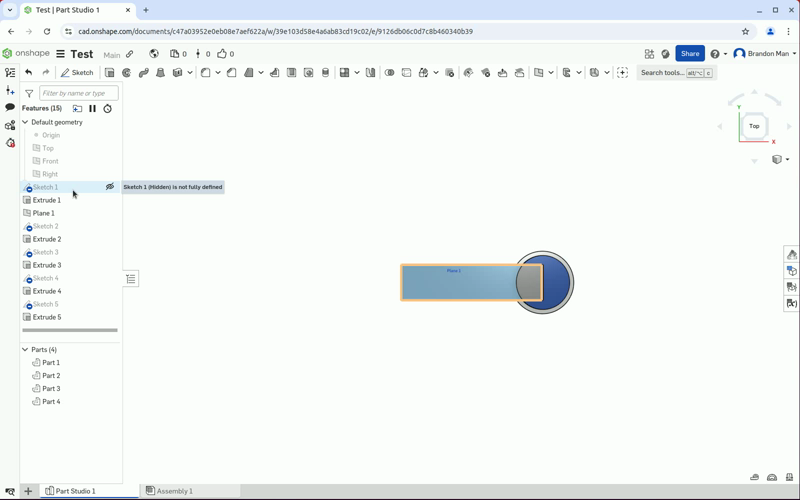
click(73, 189)
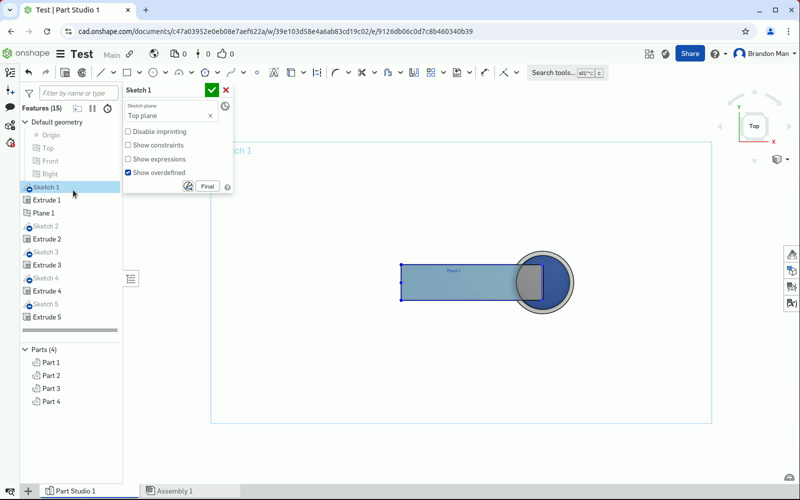
mouse_move(229, 92)
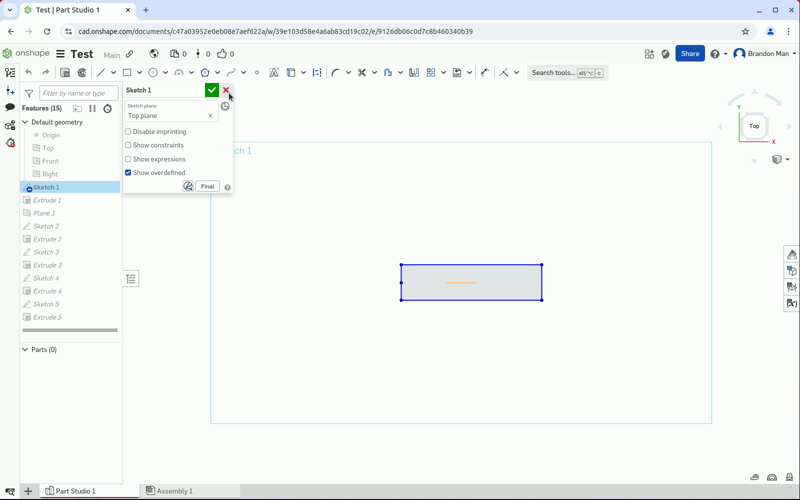
click(229, 92)
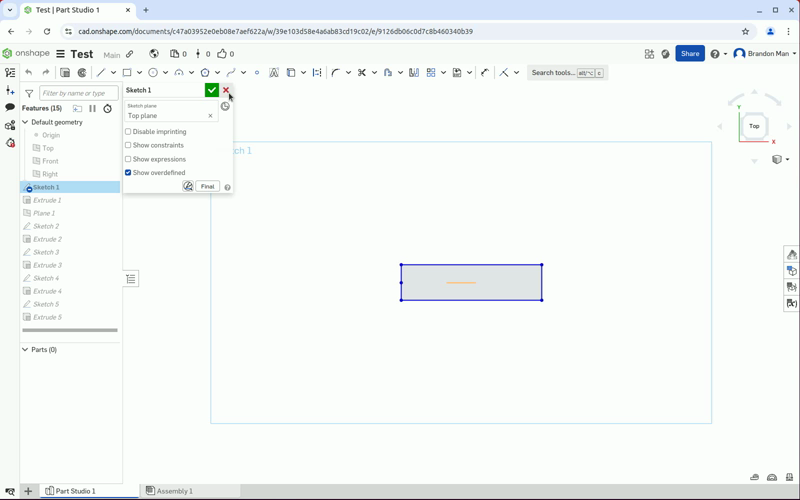
key(shift+s)
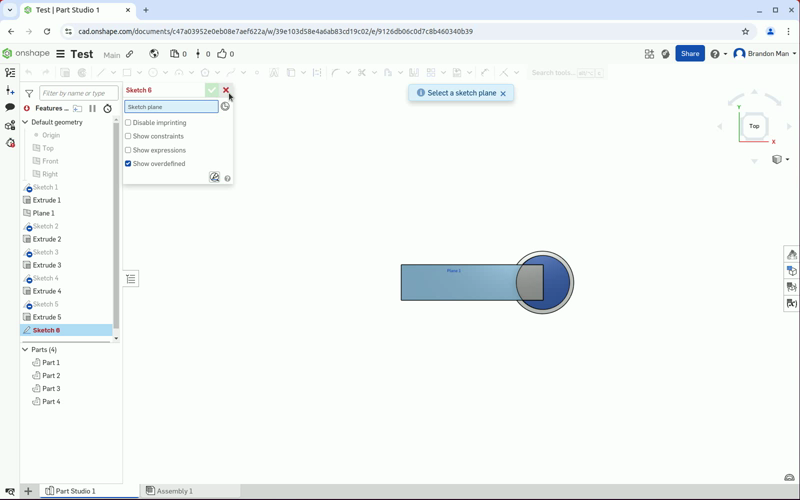
mouse_move(69, 215)
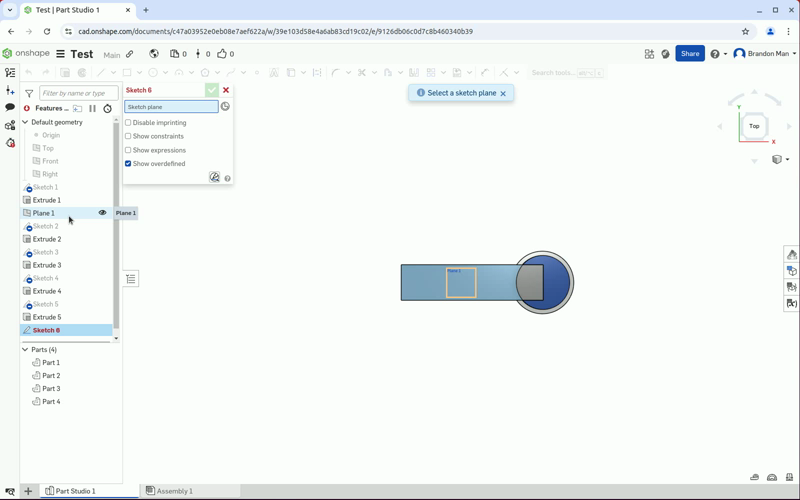
click(69, 215)
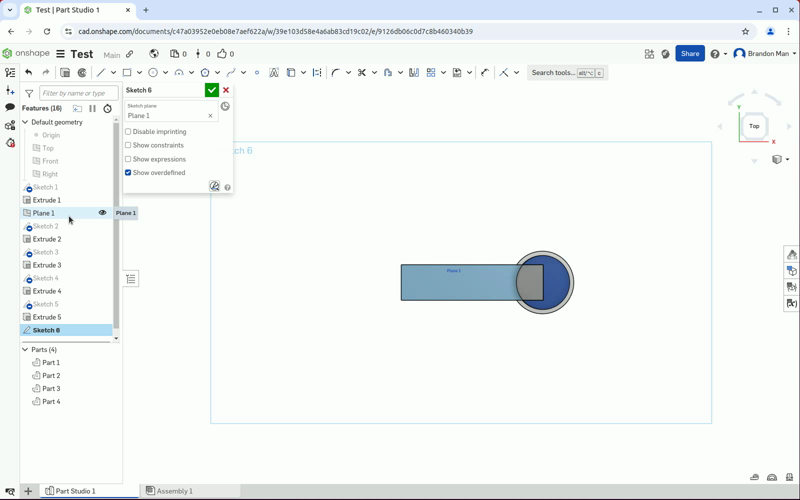
mouse_move(73, 352)
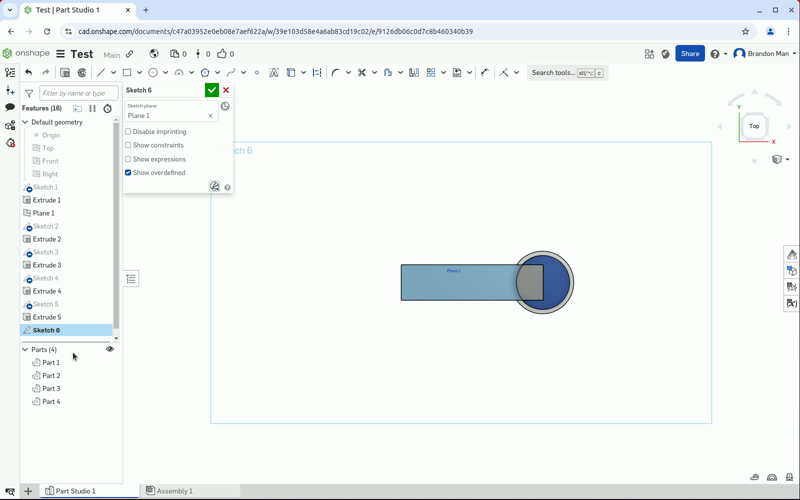
key(y)
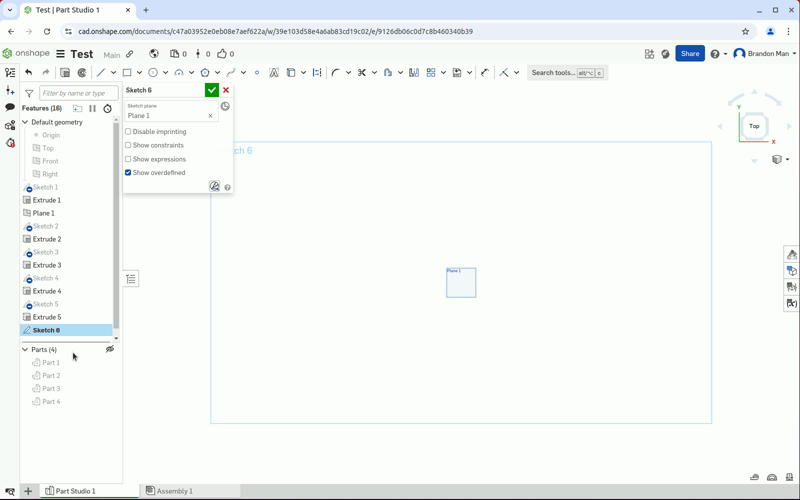
key(l)
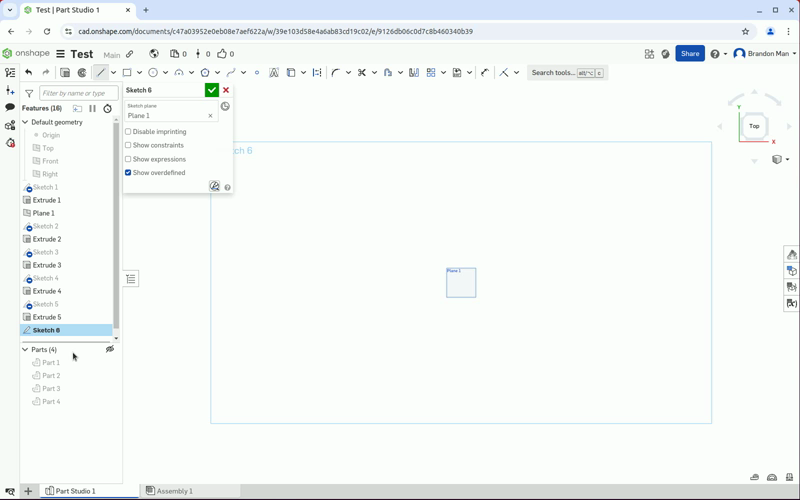
key_down(shift)
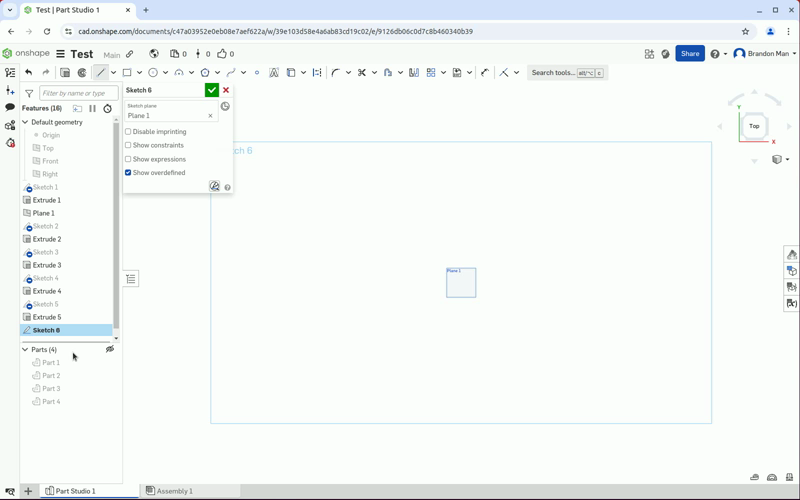
mouse_move(516, 300)
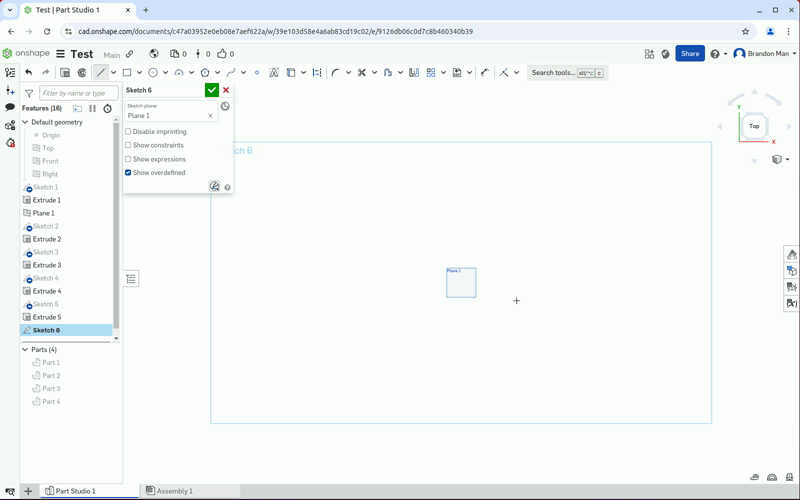
click(516, 300)
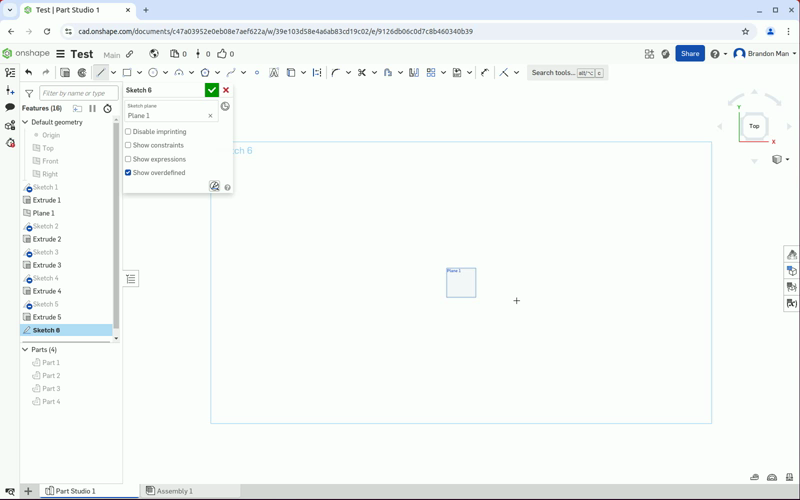
key_up(shift)
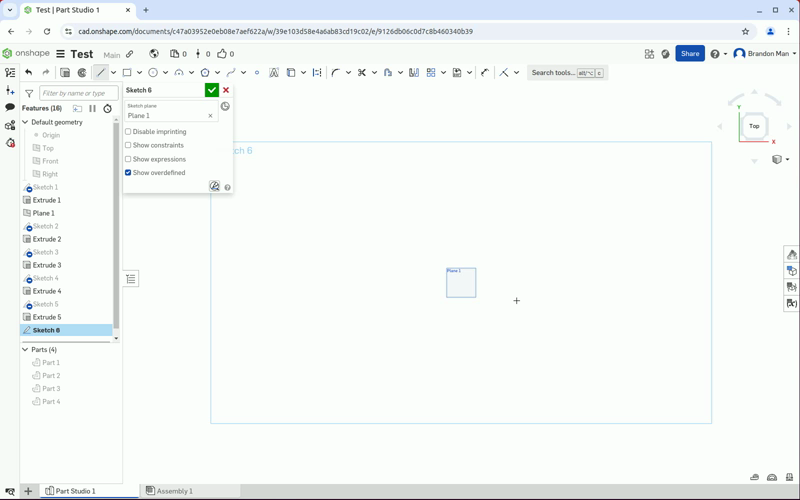
key_down(shift)
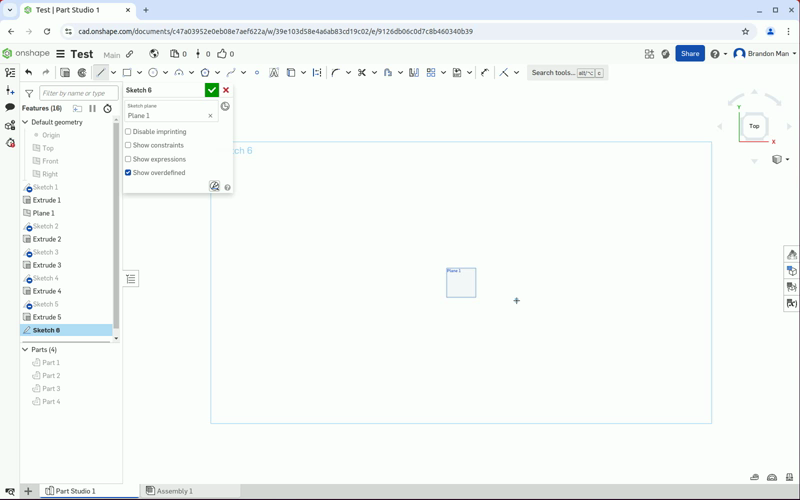
mouse_move(546, 300)
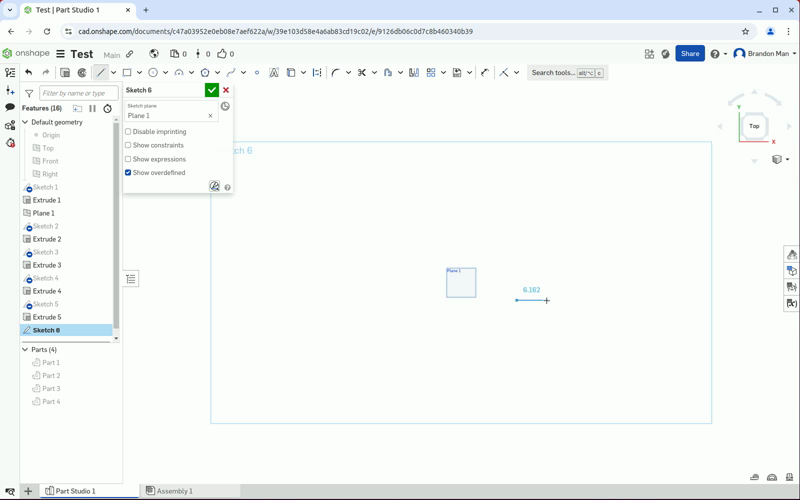
mouse_move(522, 300)
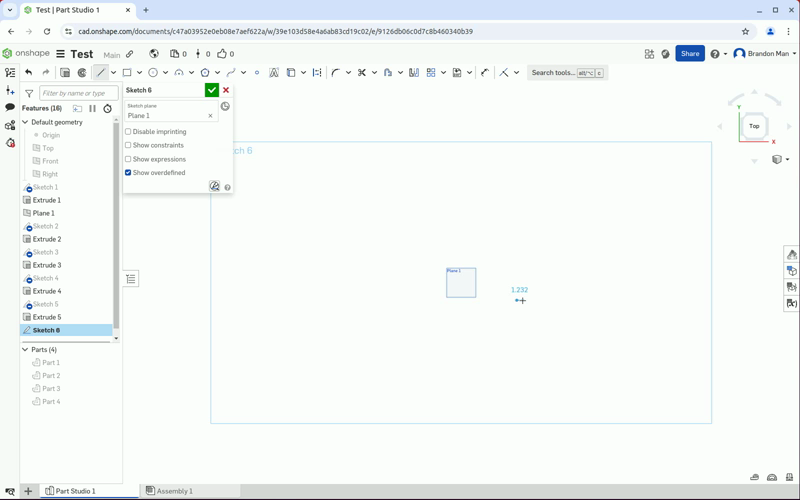
scroll(6)
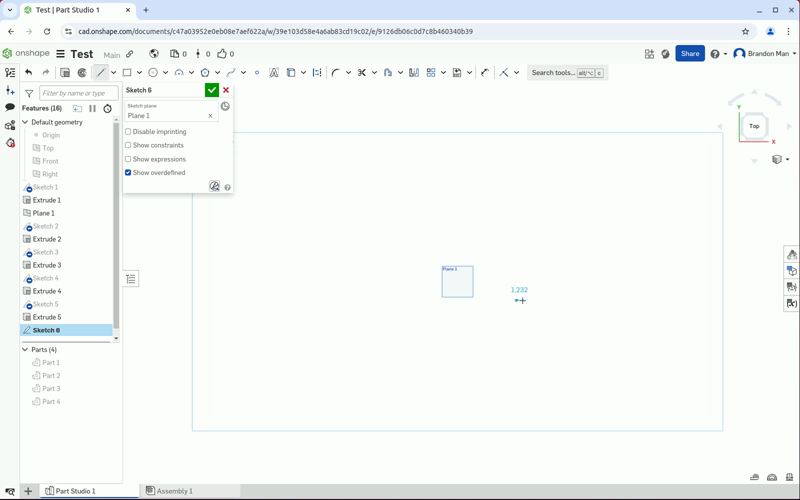
scroll(6)
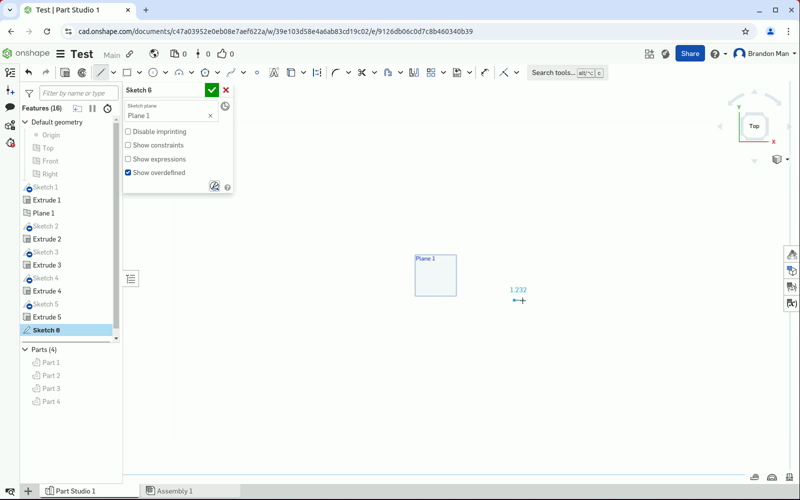
scroll(6)
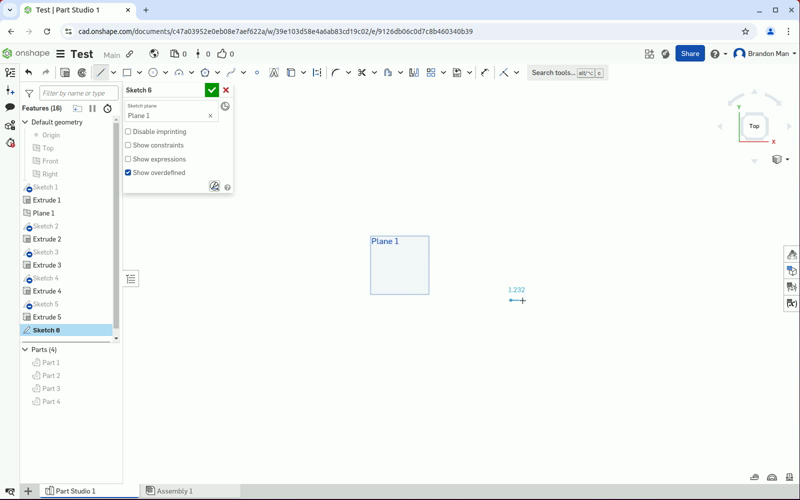
scroll(6)
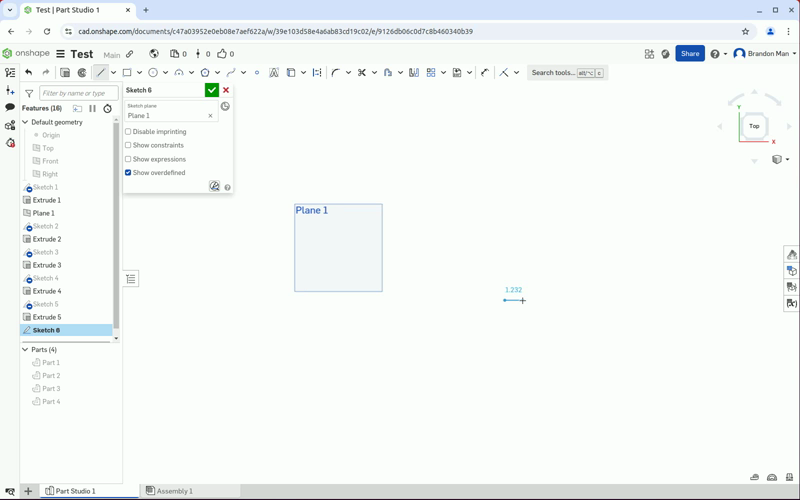
scroll(6)
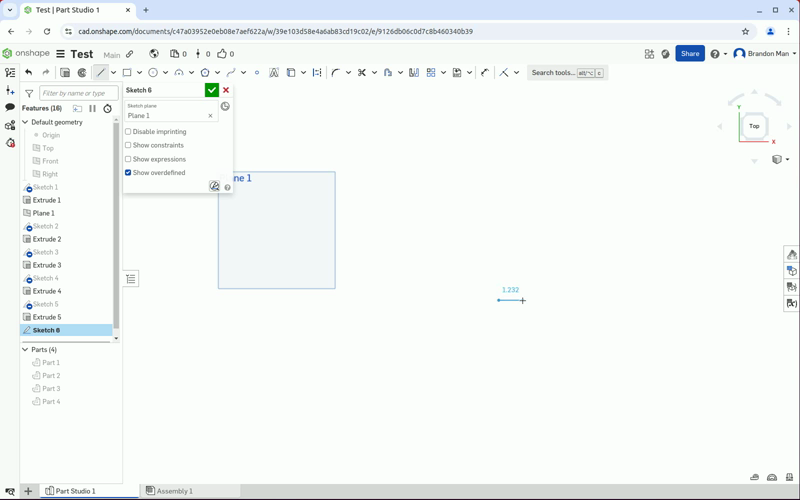
scroll(6)
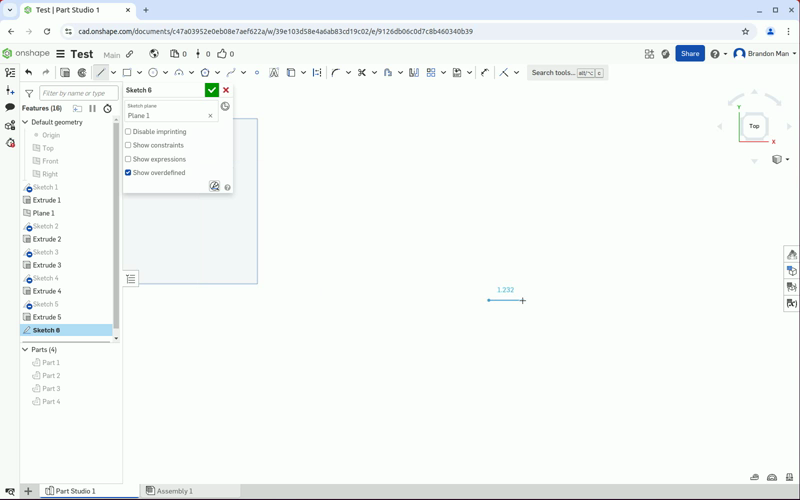
scroll(6)
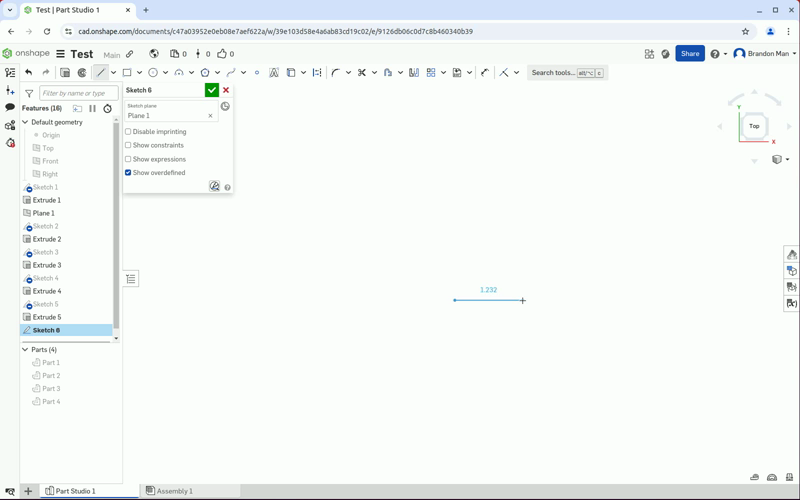
click(522, 300)
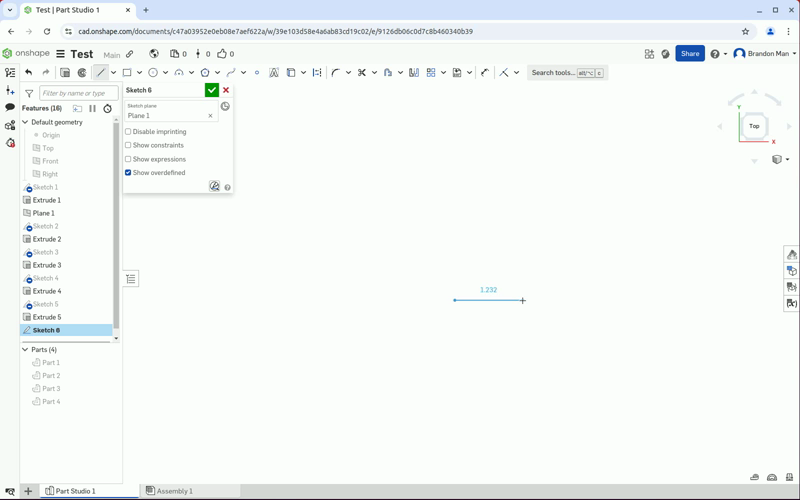
scroll(-6)
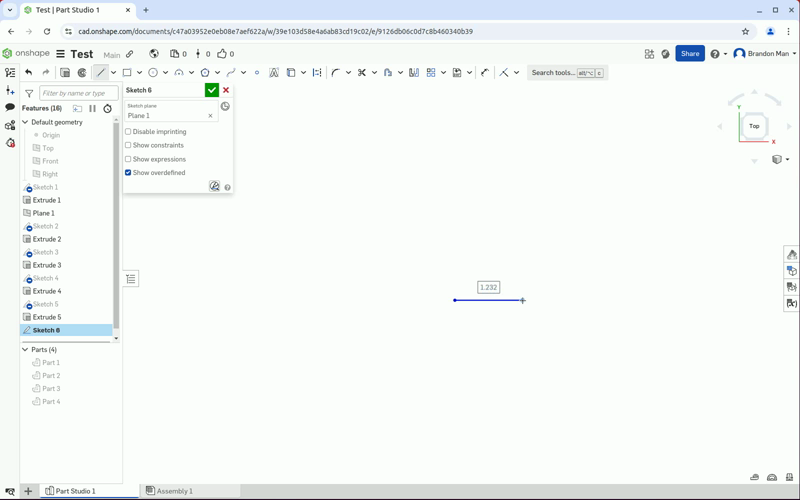
scroll(-6)
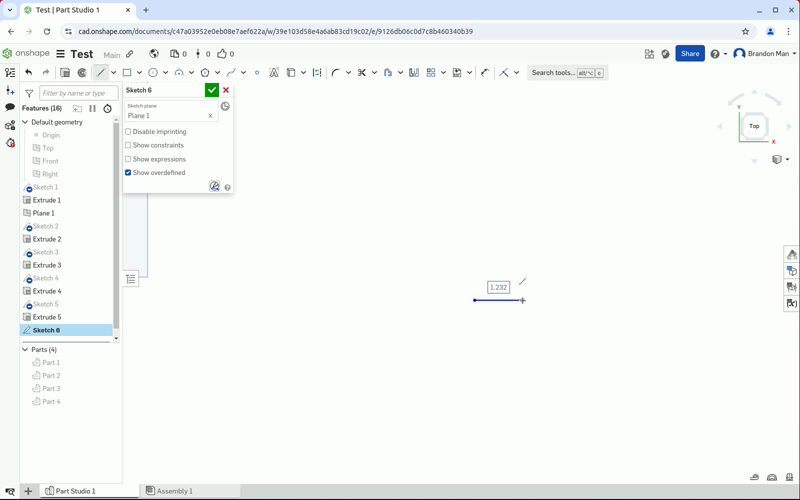
scroll(-6)
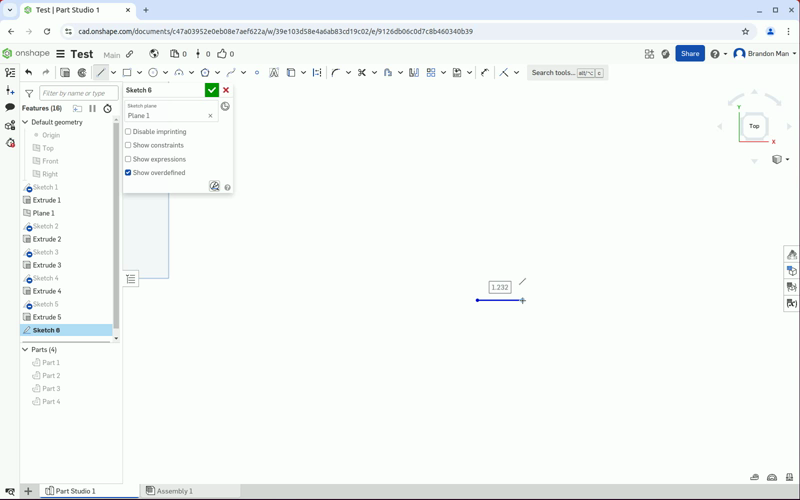
scroll(-6)
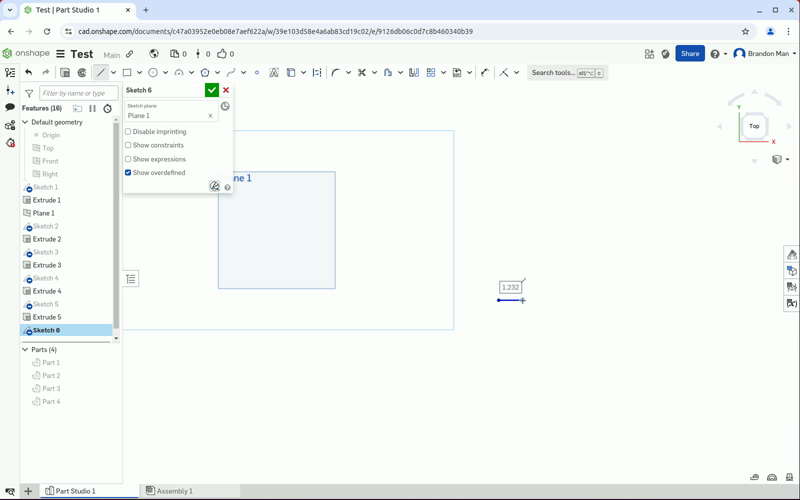
scroll(-6)
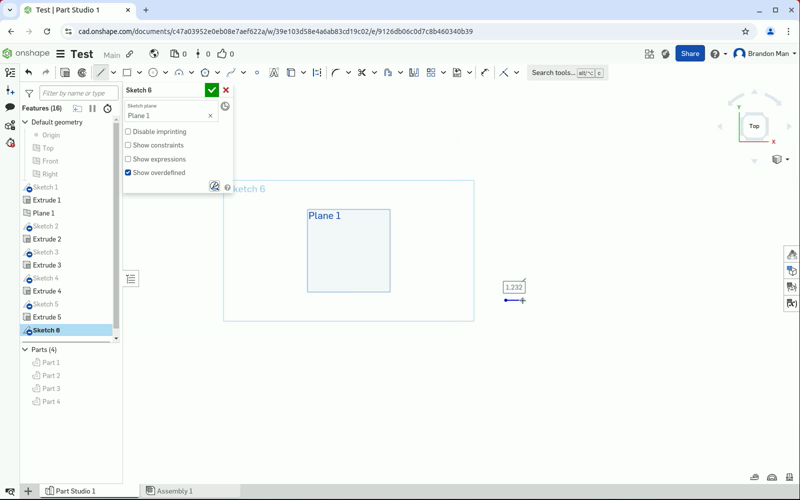
scroll(-6)
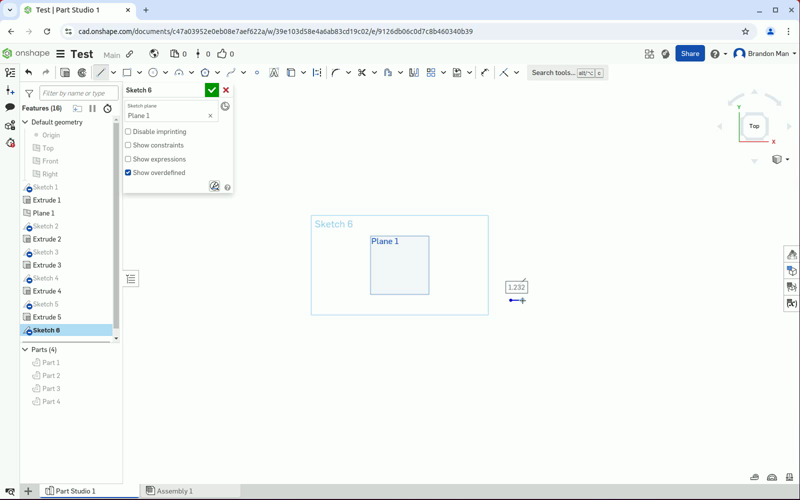
scroll(-6)
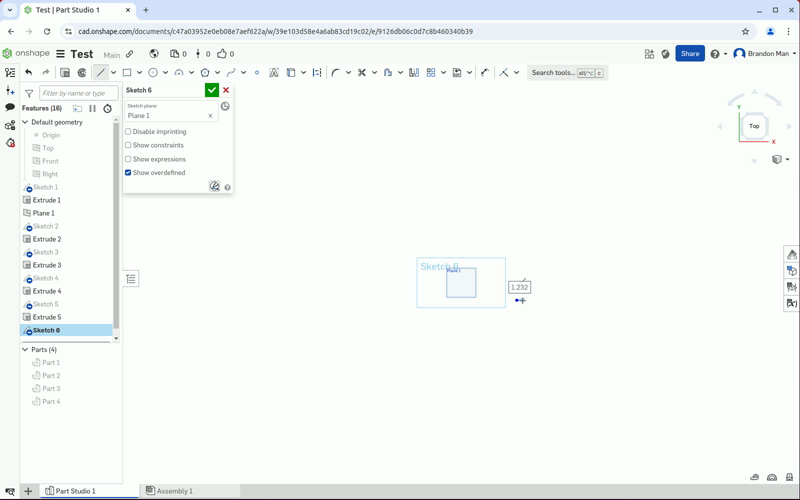
key_up(shift)
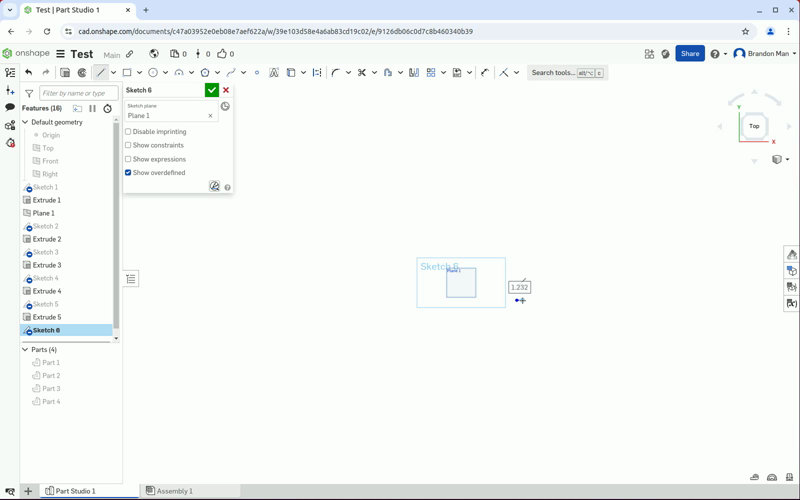
key(esc)
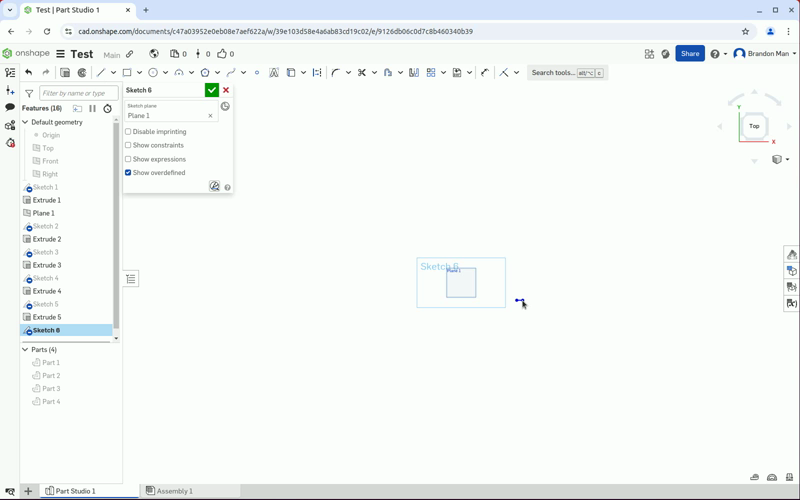
key(a)
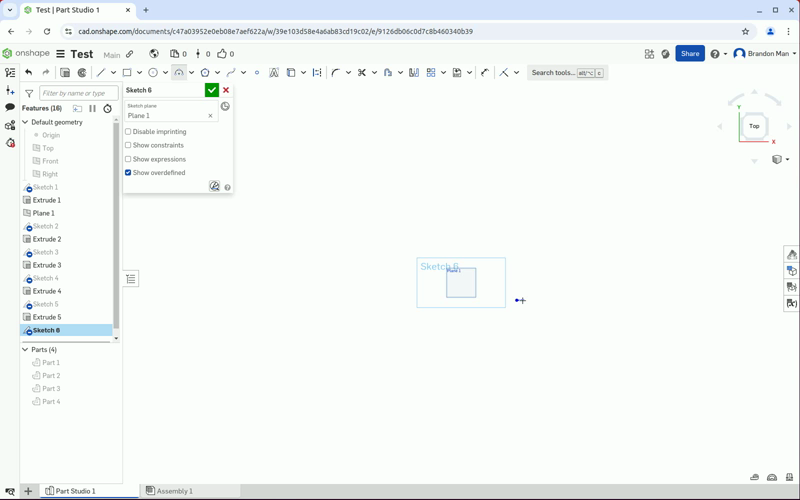
mouse_move(522, 300)
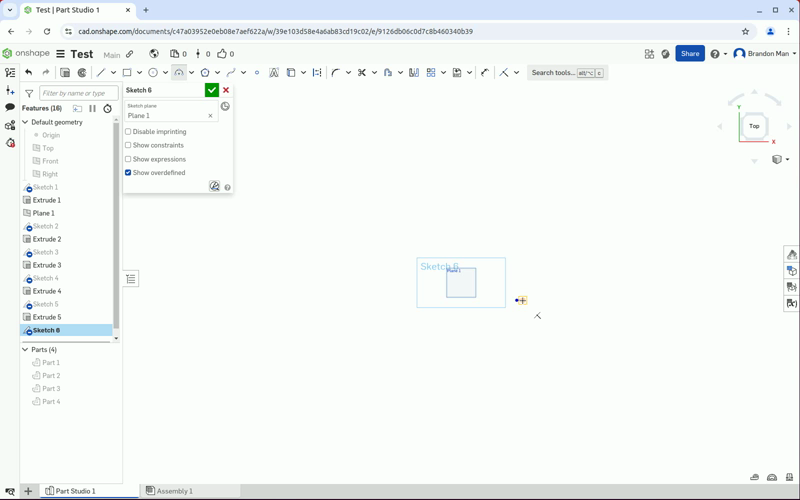
click(522, 300)
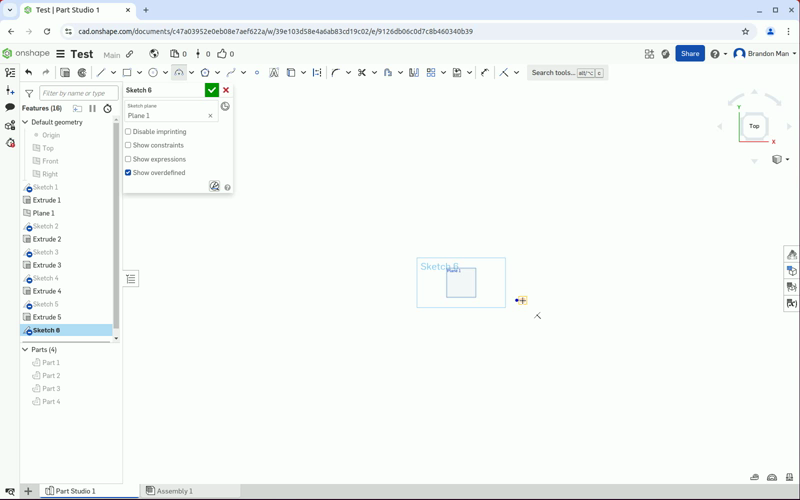
key_down(shift)
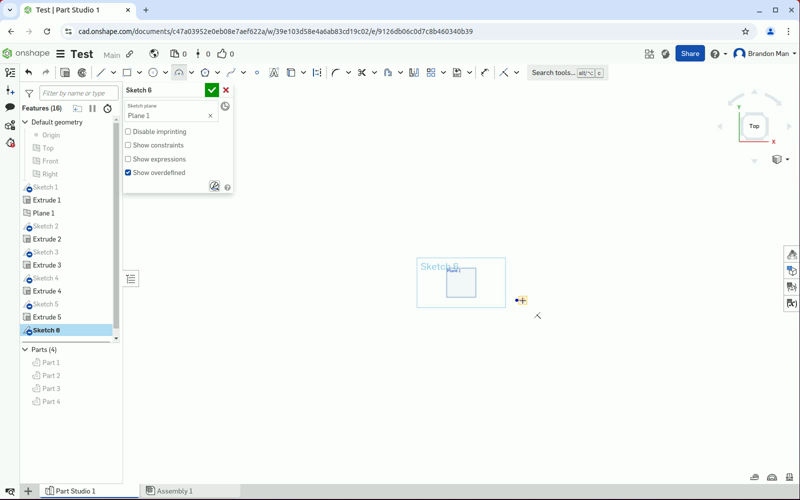
mouse_move(522, 264)
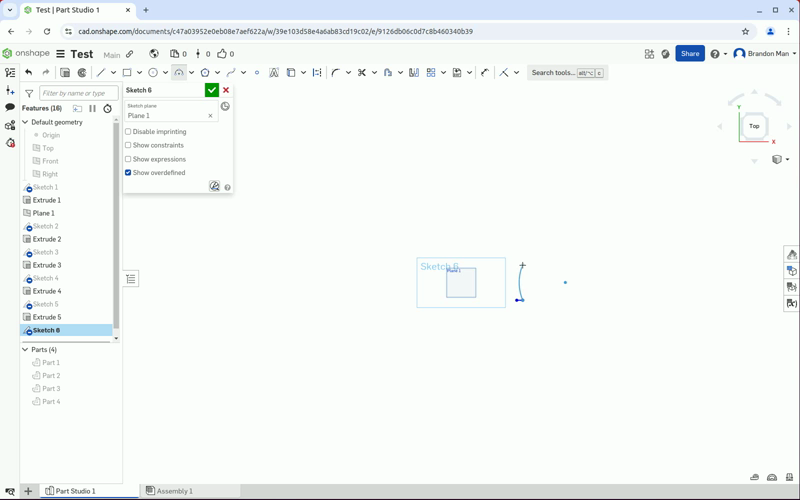
click(522, 264)
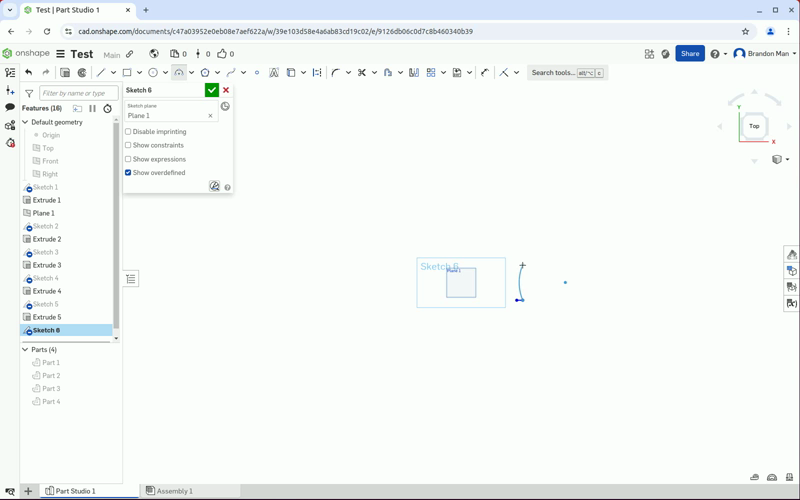
mouse_move(516, 282)
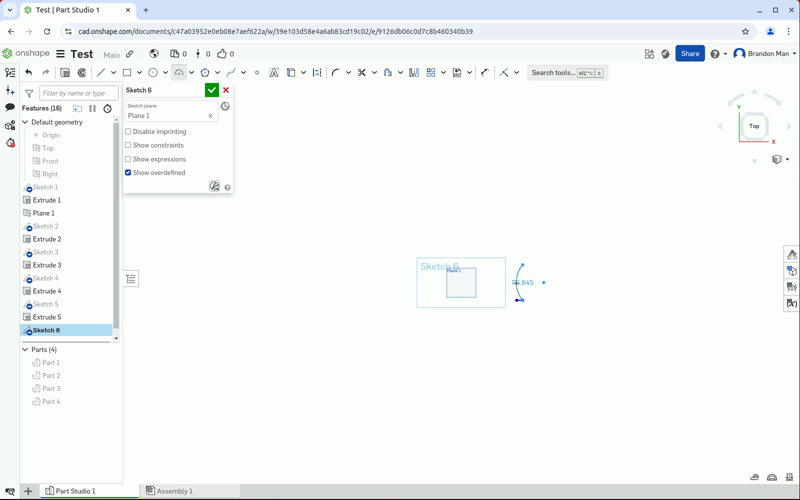
click(516, 282)
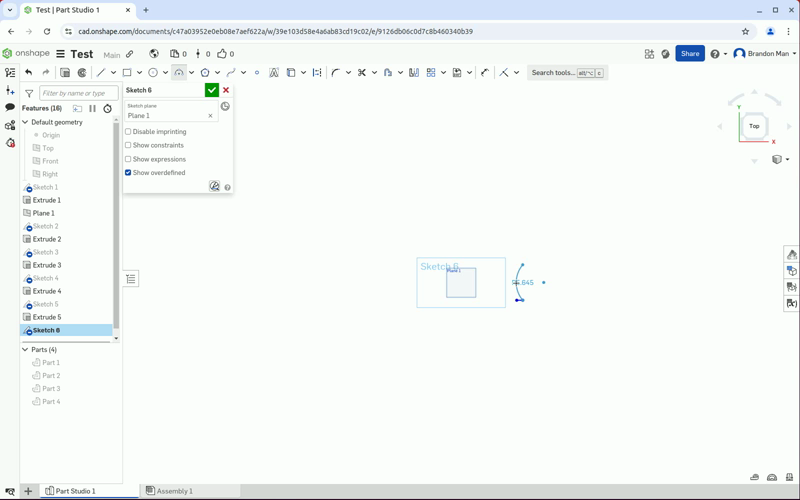
key_up(shift)
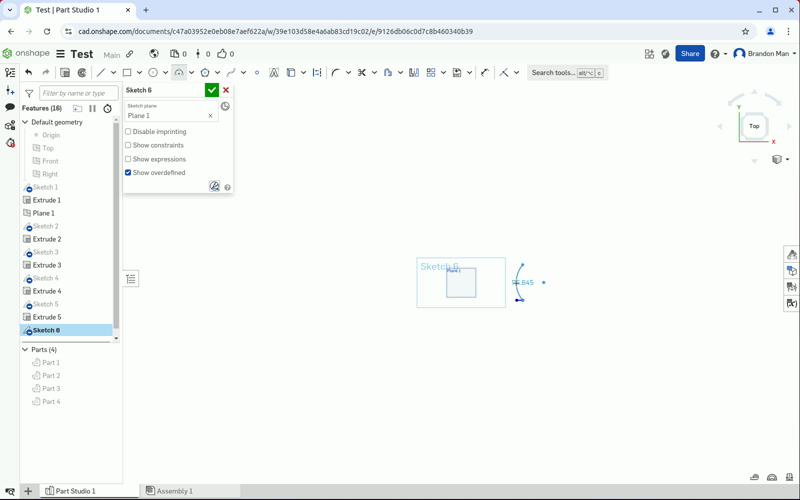
key(esc)
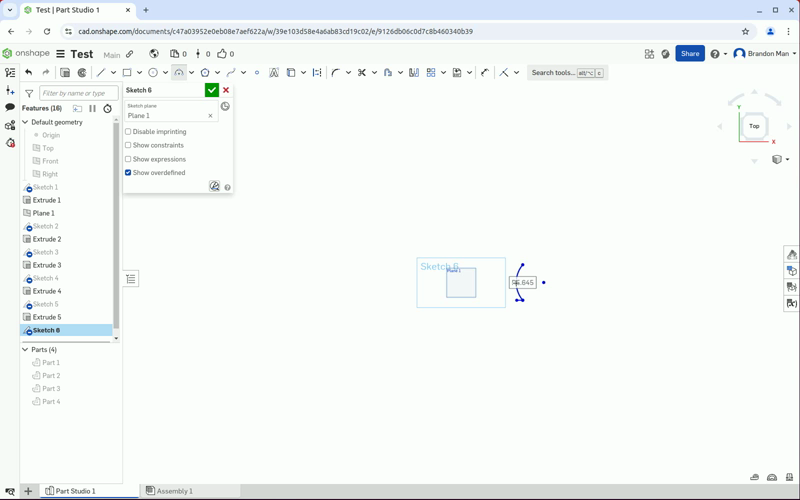
key(l)
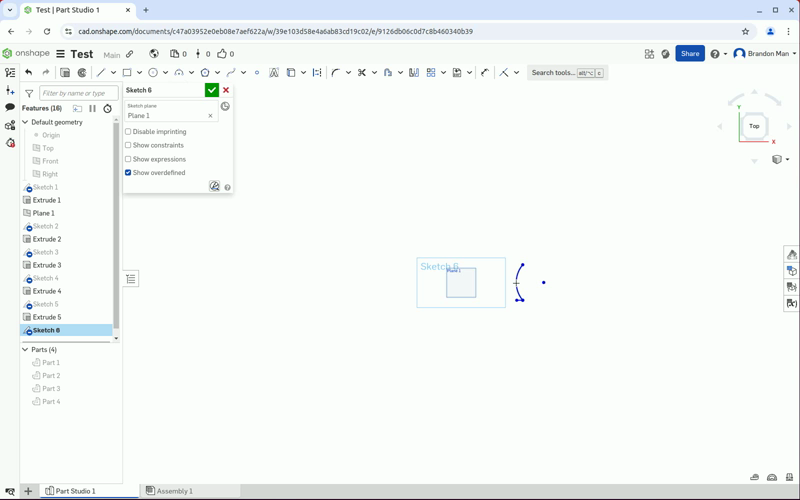
mouse_move(522, 264)
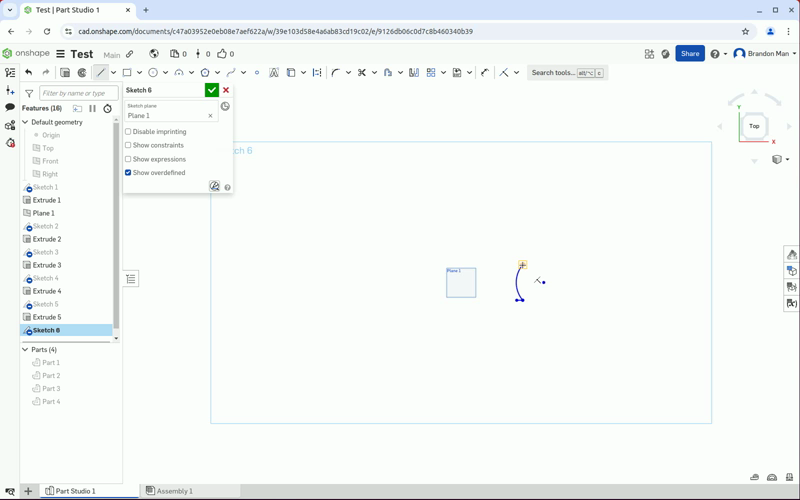
click(522, 264)
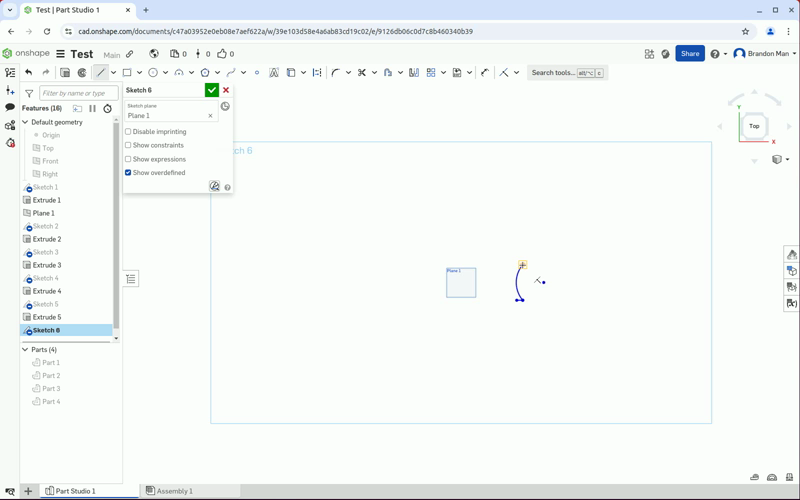
key_down(shift)
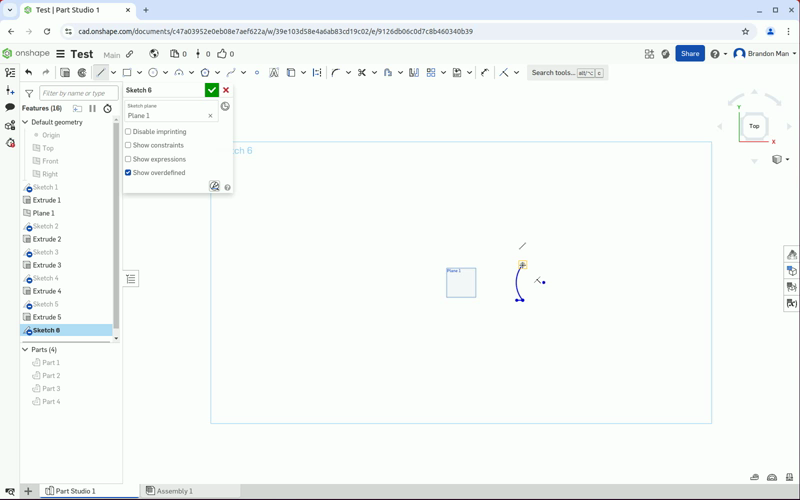
mouse_move(552, 264)
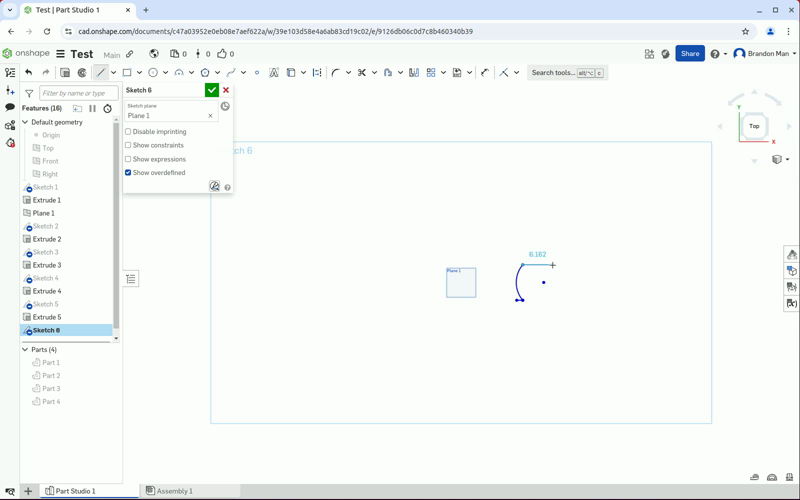
mouse_move(516, 264)
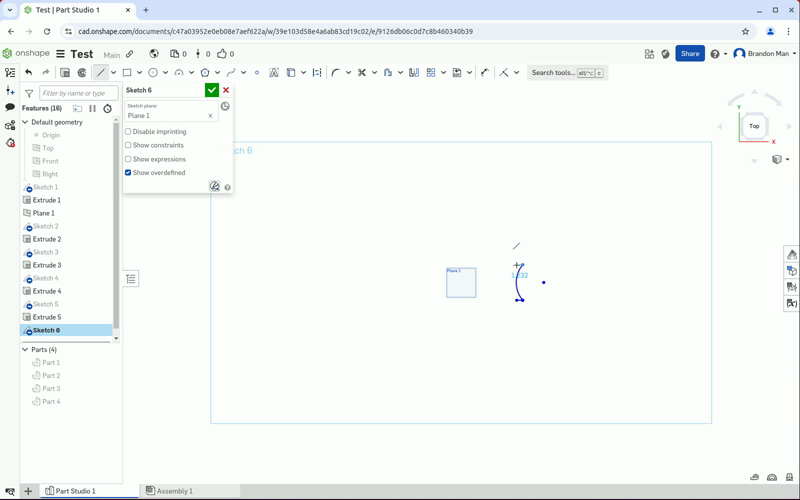
scroll(6)
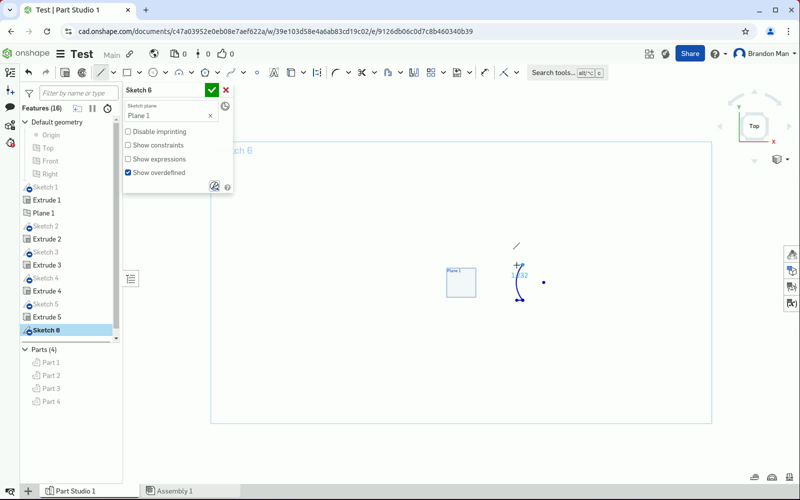
scroll(6)
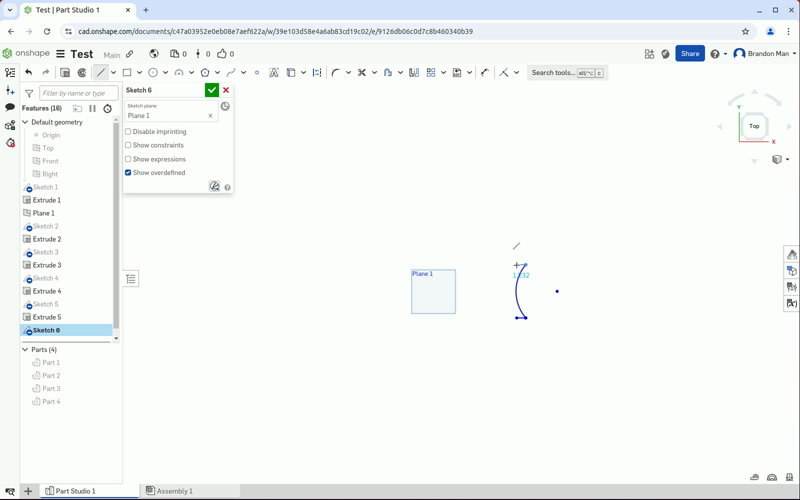
scroll(6)
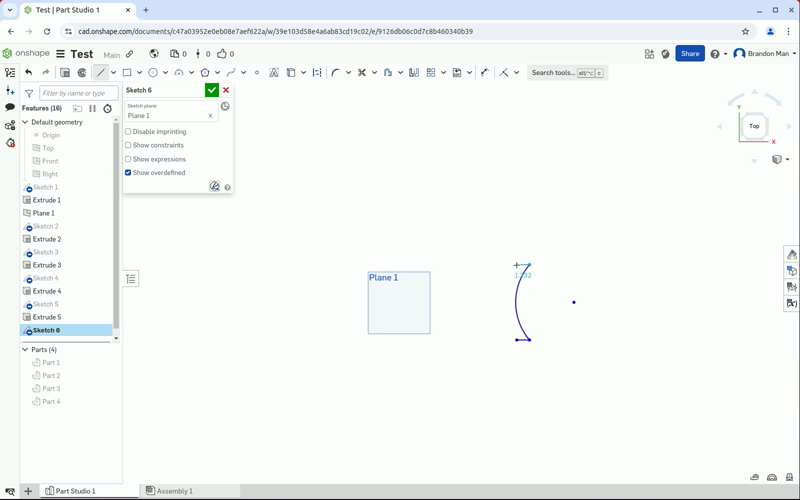
scroll(6)
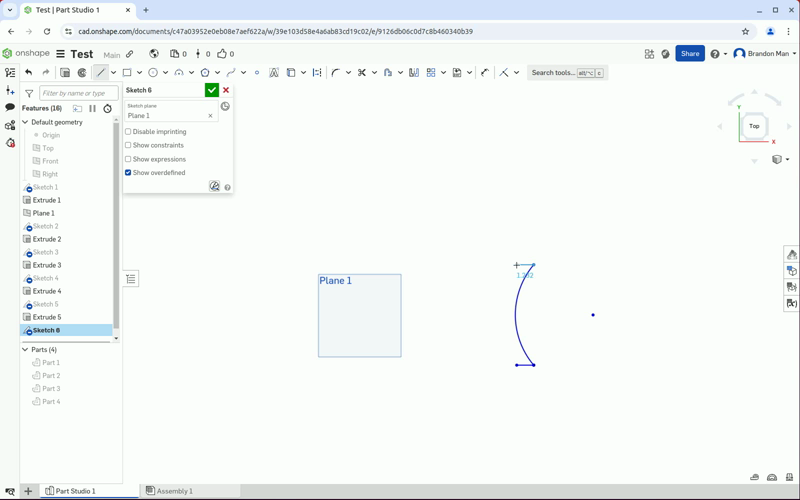
scroll(6)
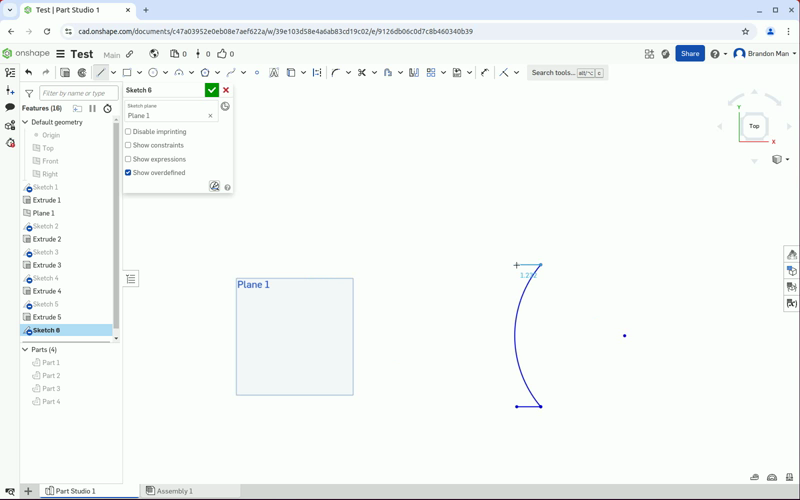
scroll(6)
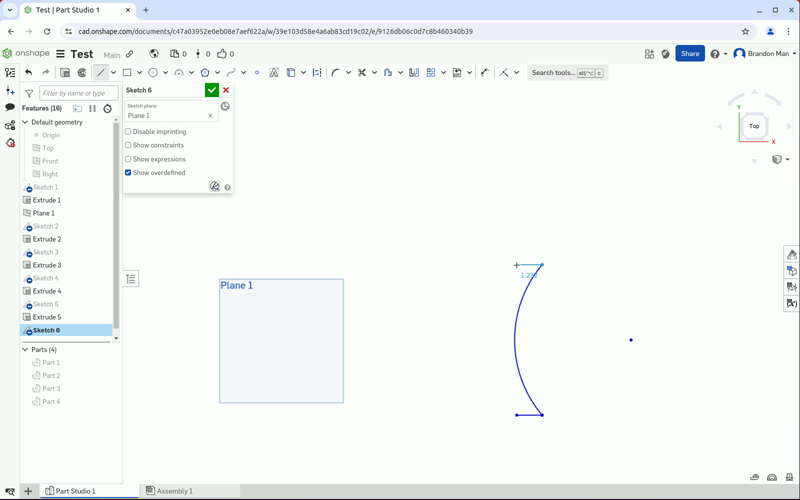
scroll(6)
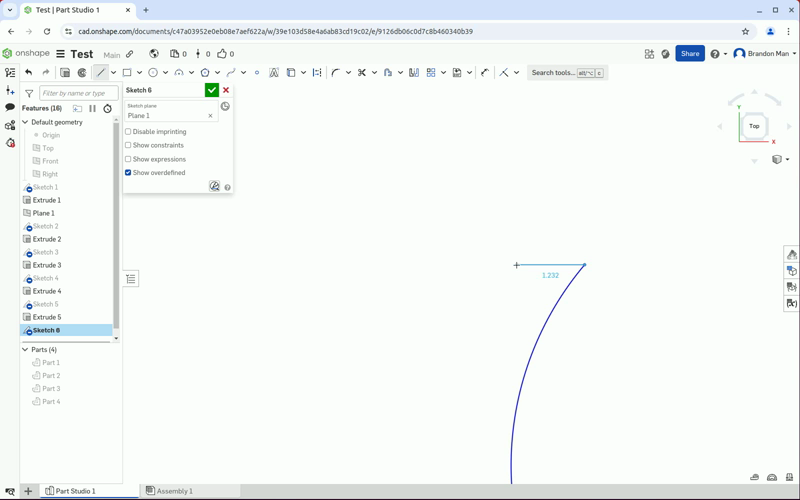
click(516, 264)
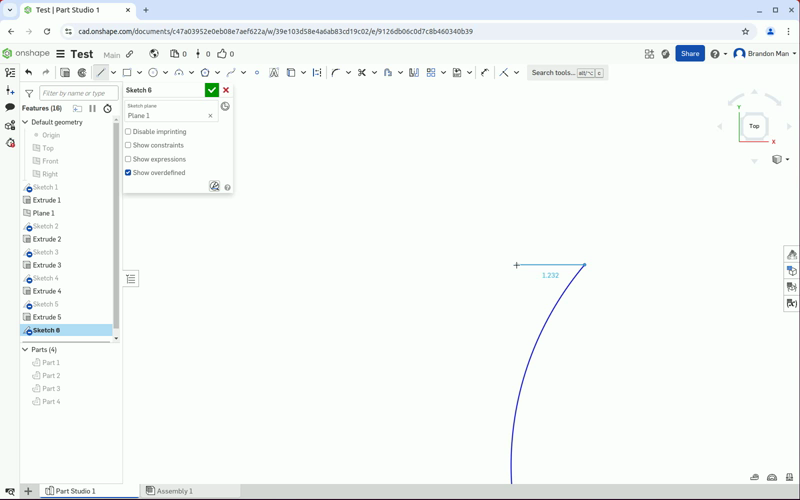
scroll(-6)
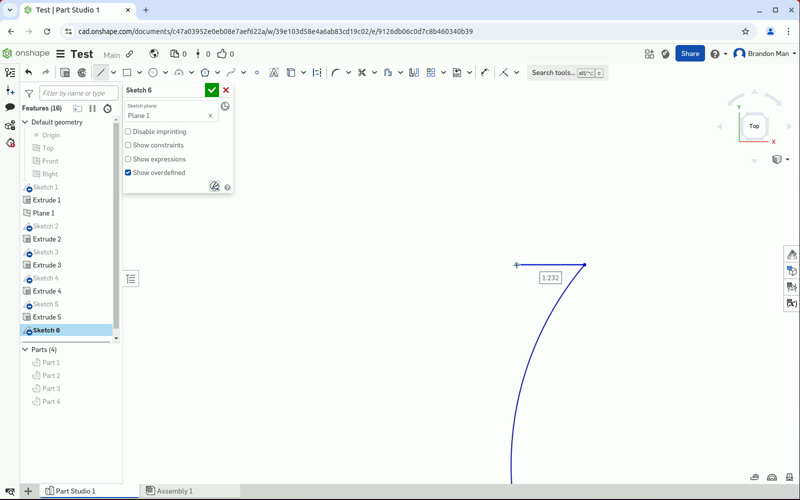
scroll(-6)
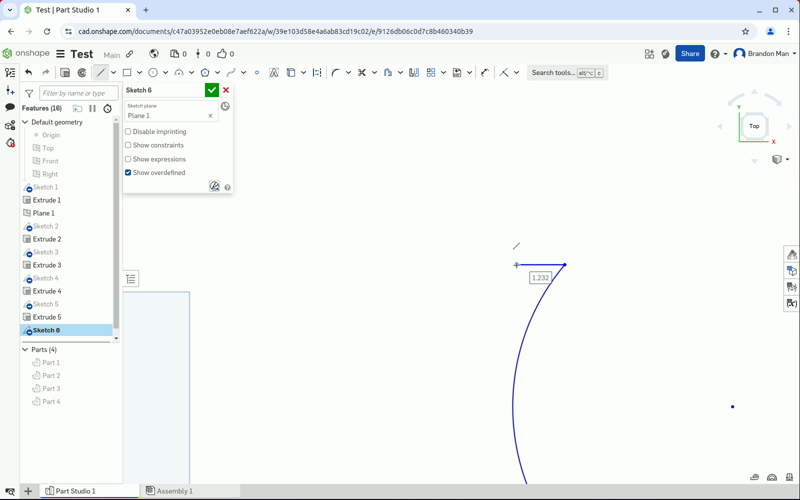
scroll(-6)
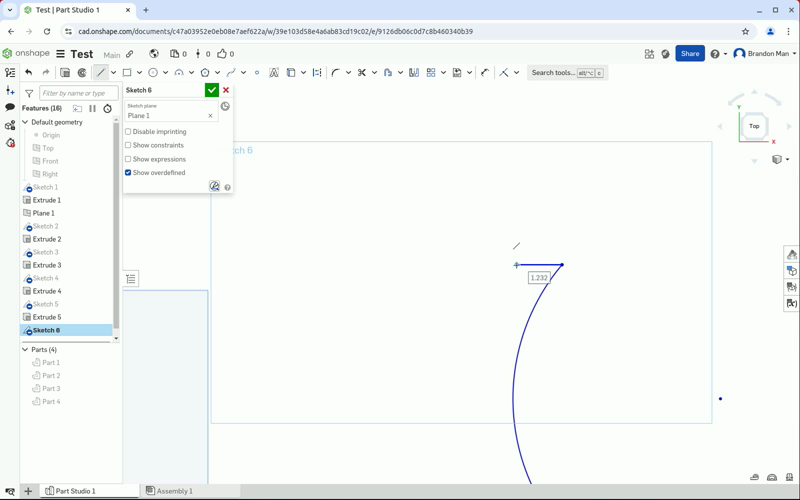
scroll(-6)
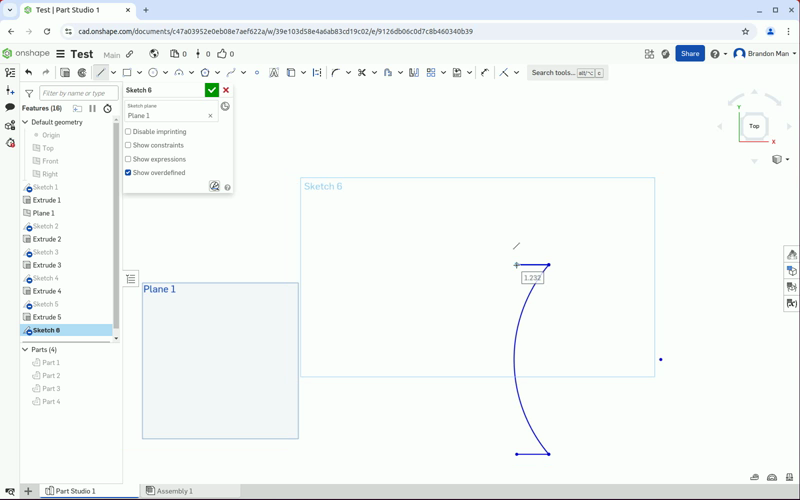
scroll(-6)
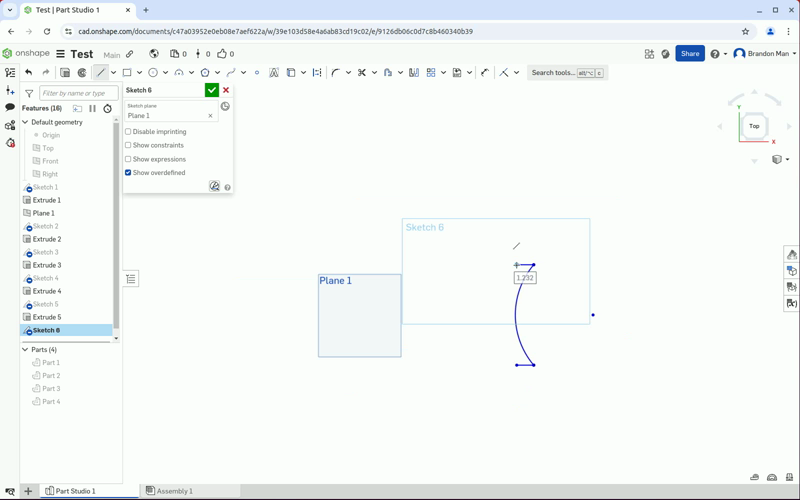
scroll(-6)
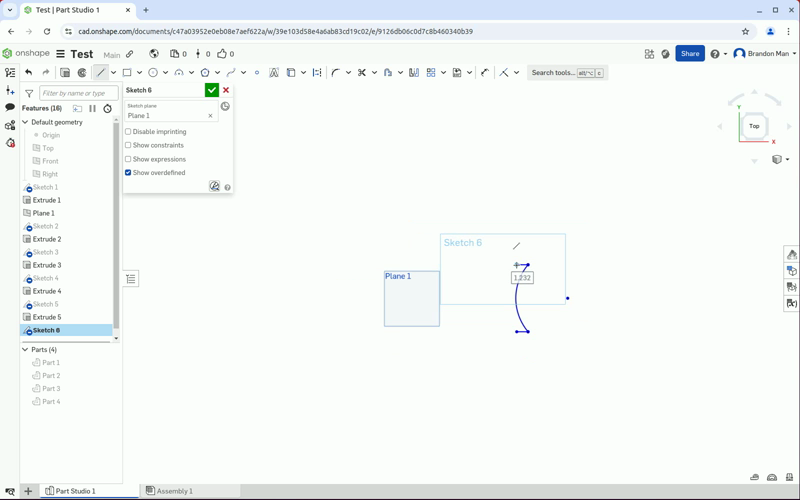
scroll(-6)
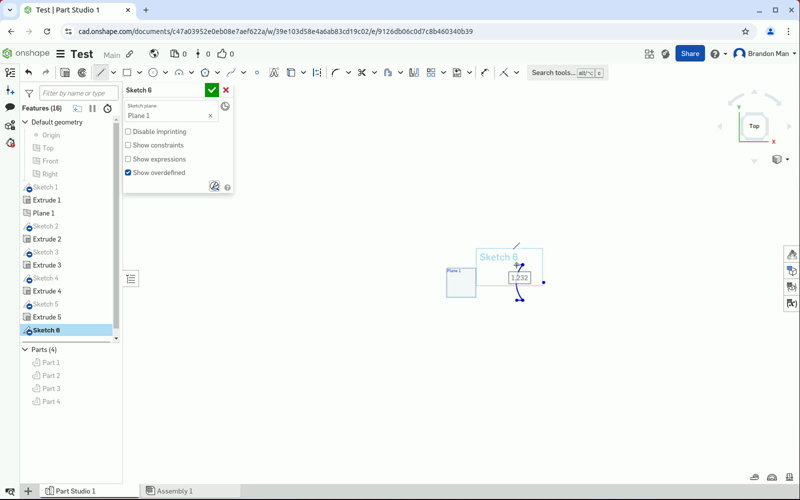
key_up(shift)
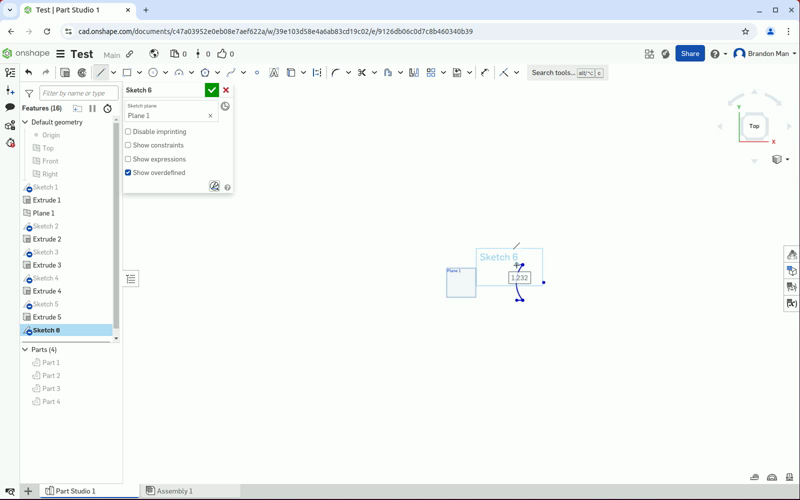
key(esc)
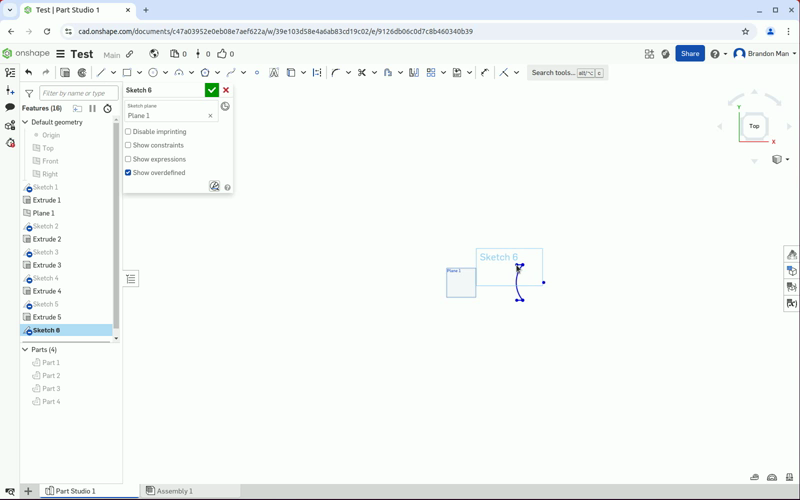
key(a)
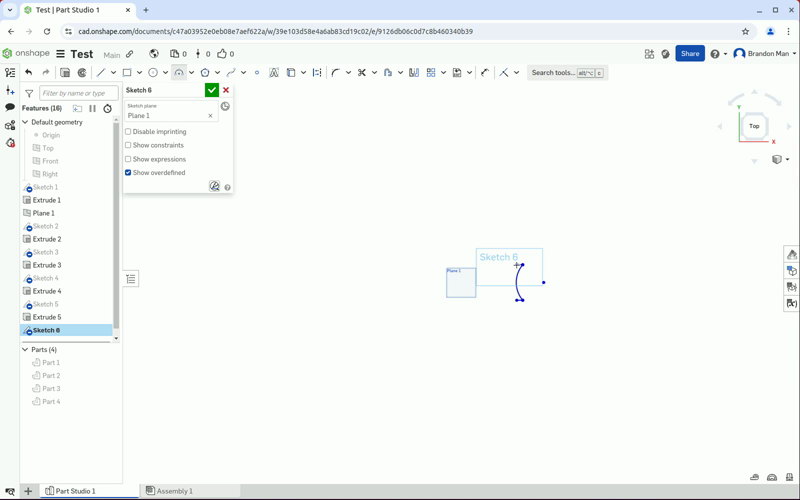
mouse_move(516, 264)
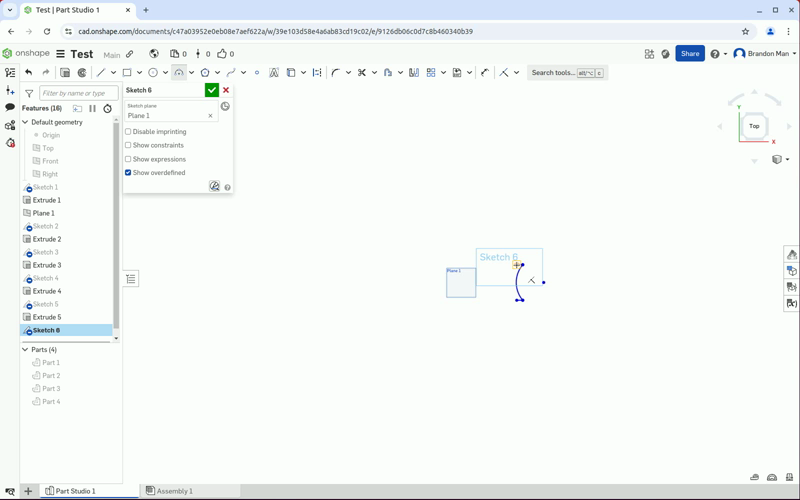
click(516, 264)
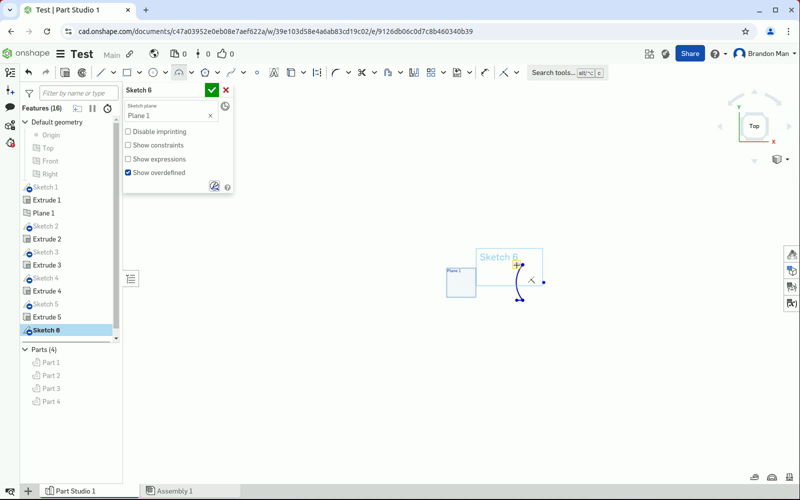
mouse_move(516, 300)
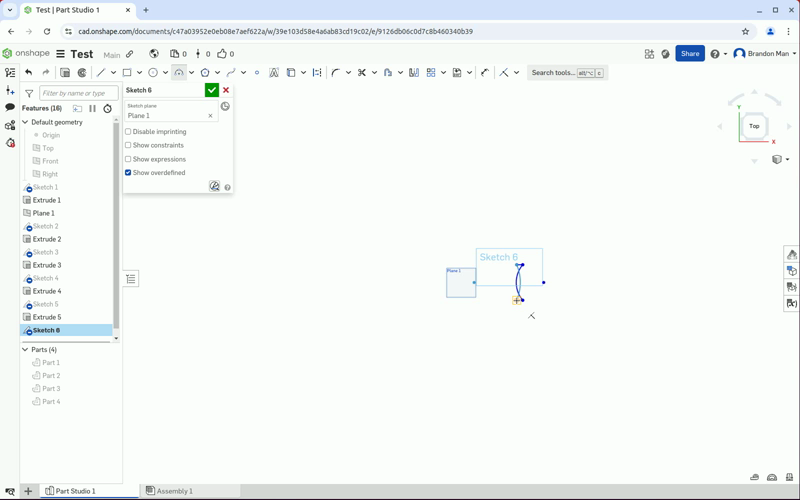
click(516, 300)
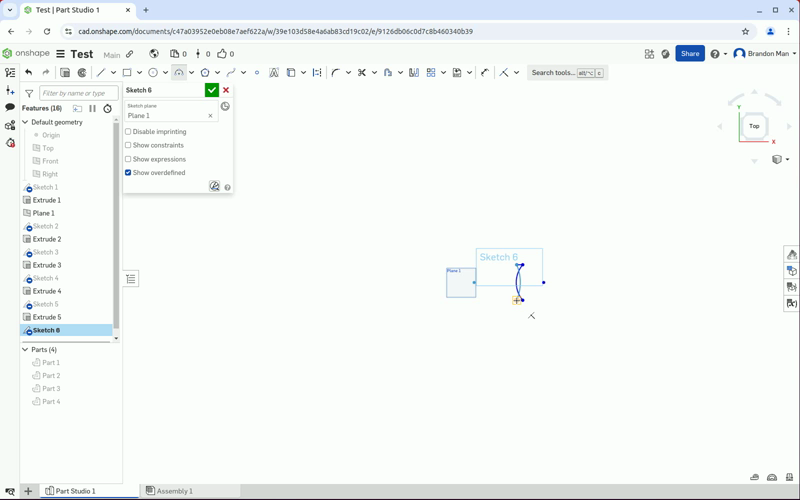
key_down(shift)
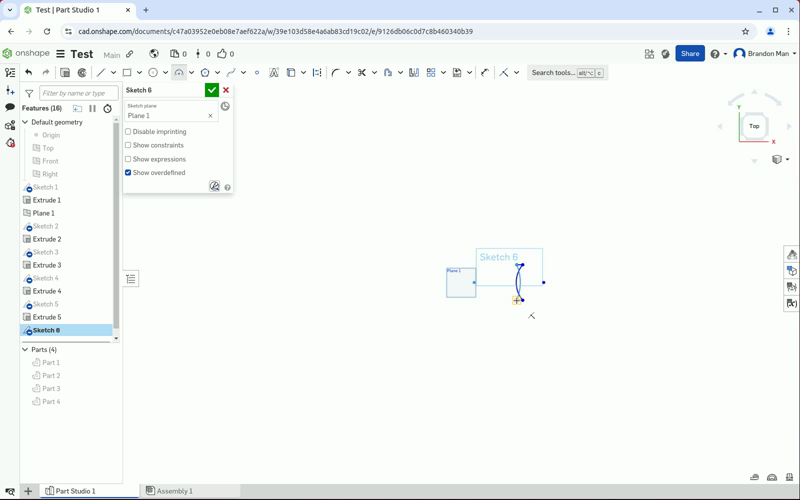
mouse_move(511, 282)
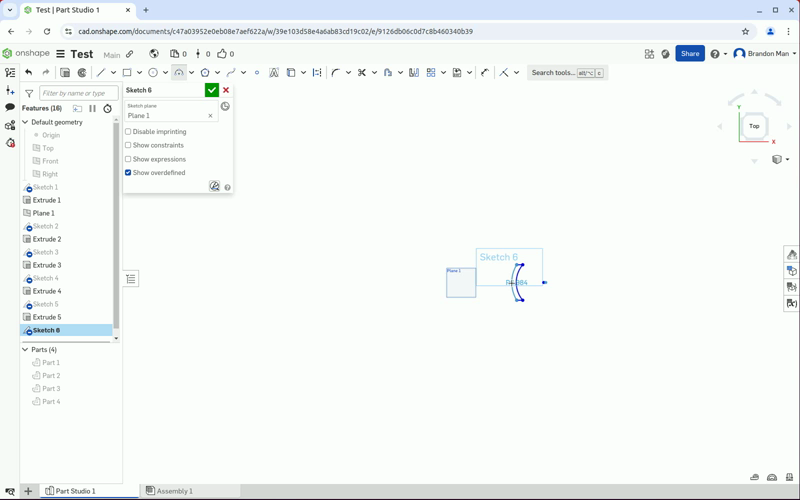
click(511, 282)
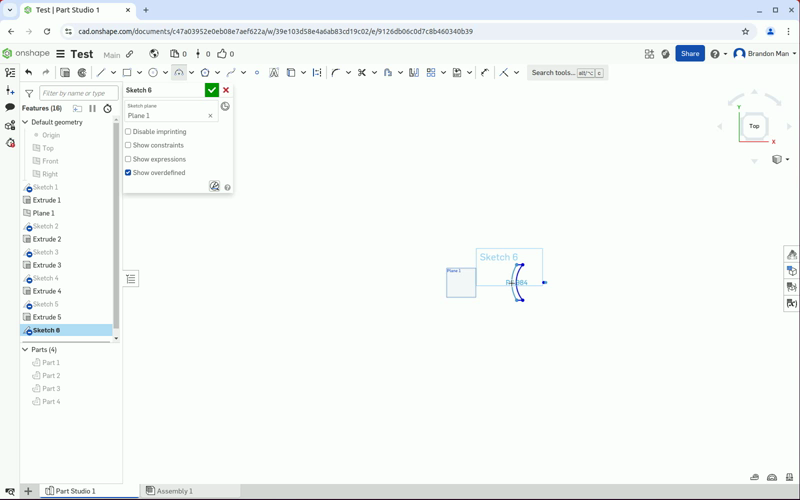
key_up(shift)
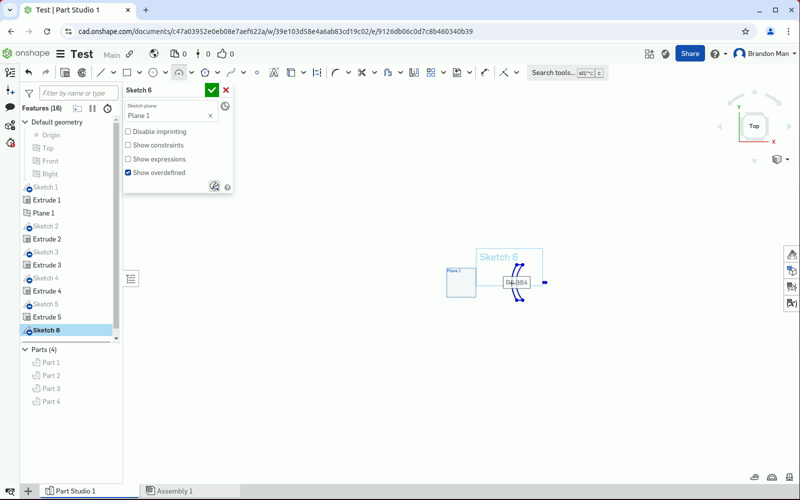
key(esc)
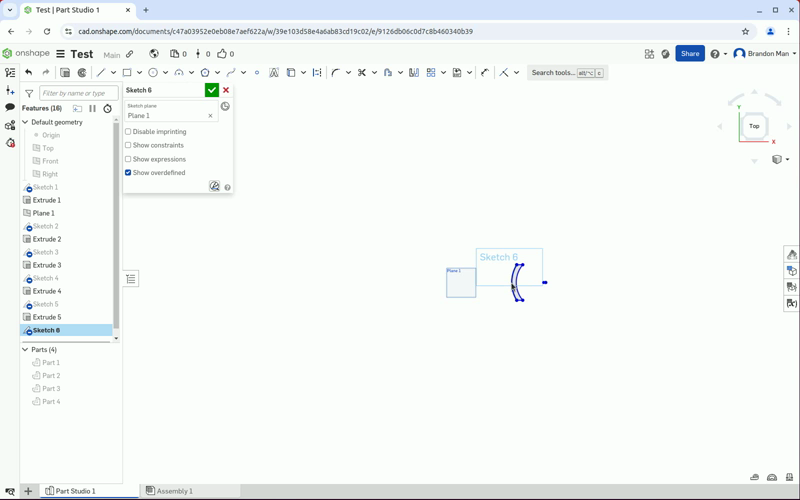
mouse_move(512, 282)
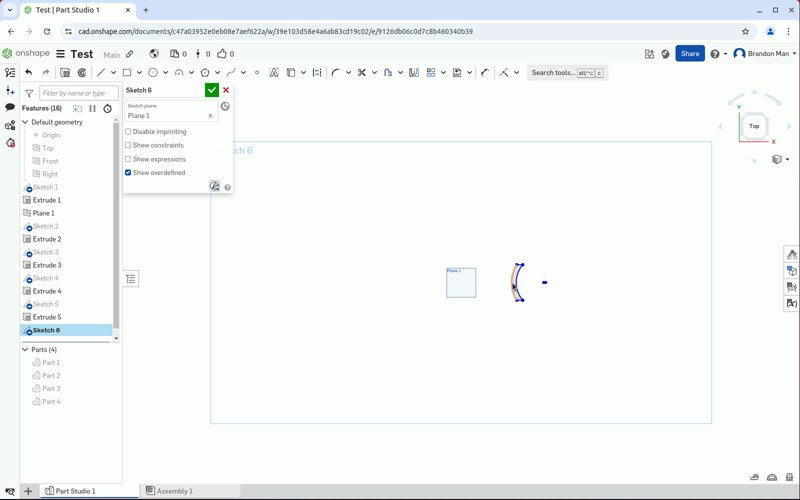
scroll(6)
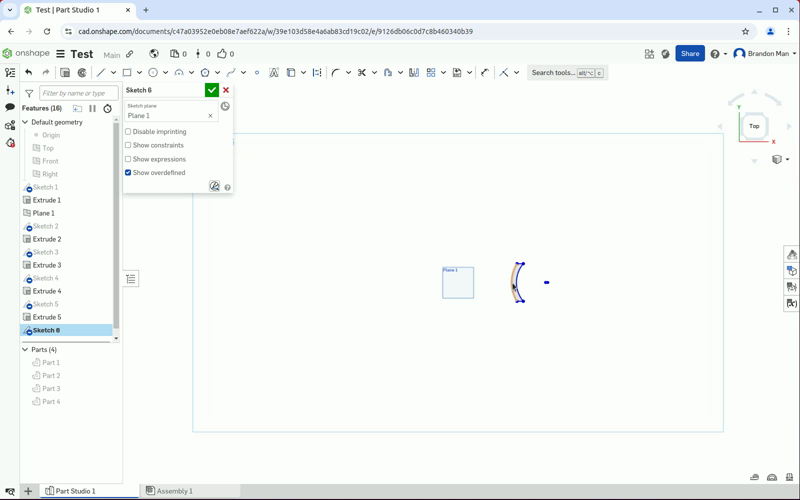
scroll(6)
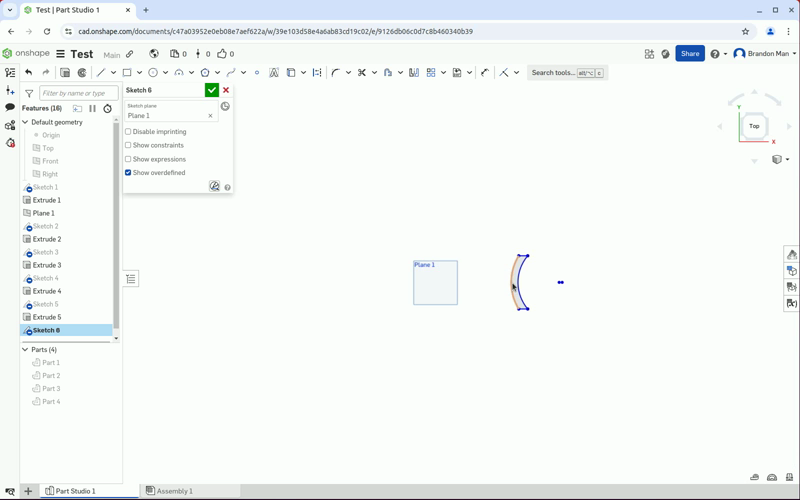
scroll(6)
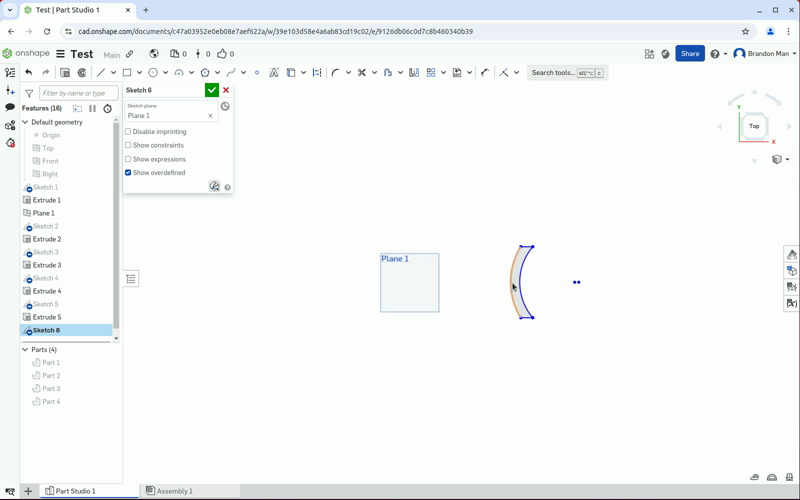
scroll(6)
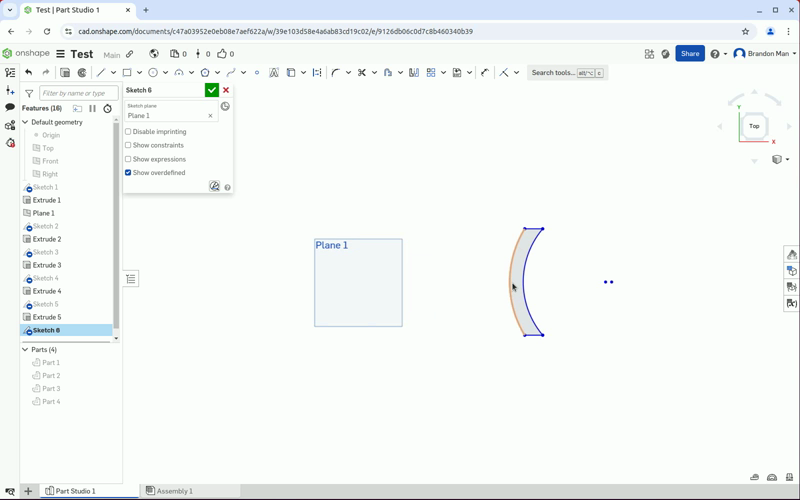
scroll(6)
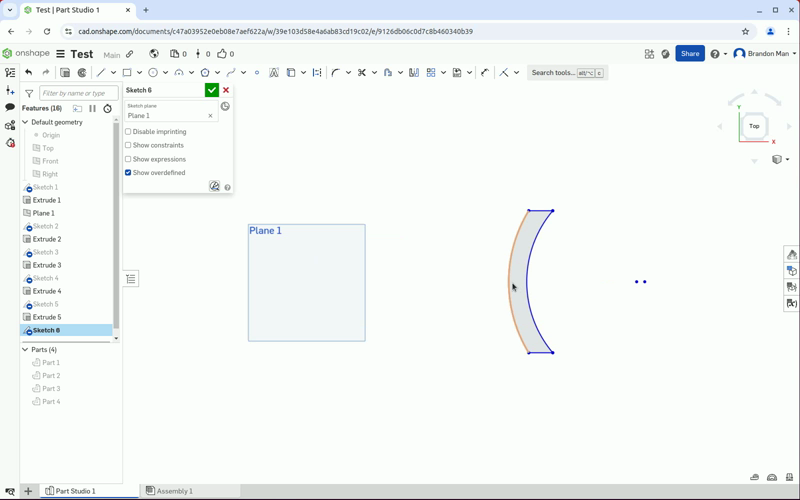
scroll(6)
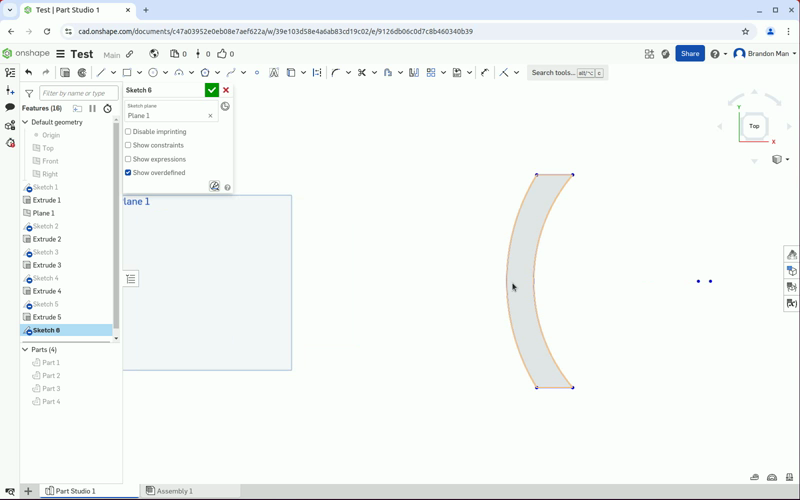
scroll(6)
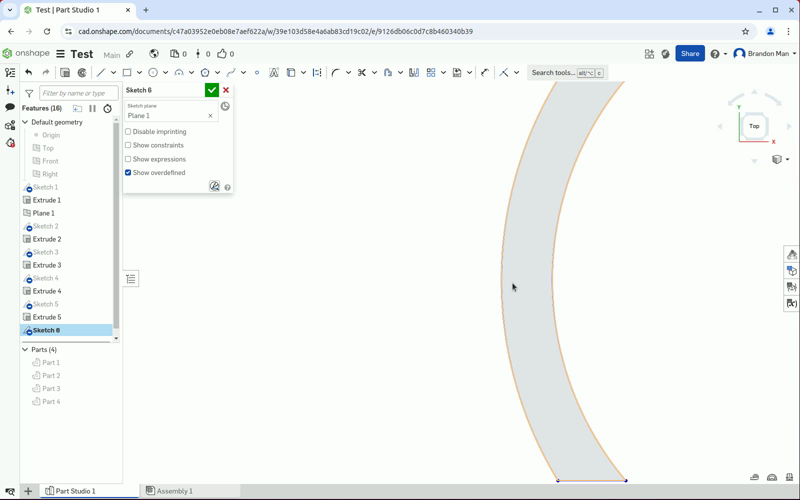
click(512, 282)
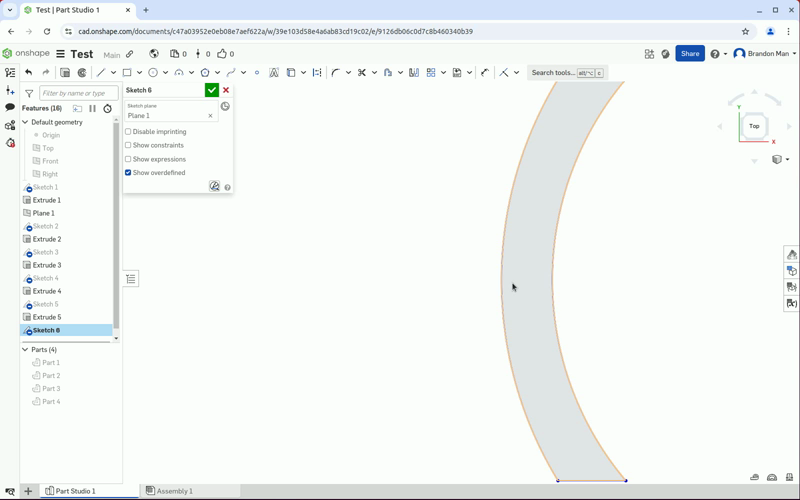
scroll(-6)
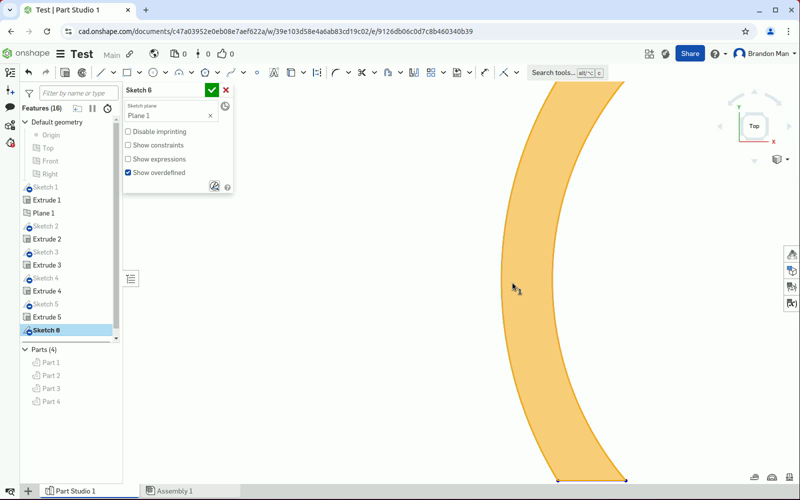
scroll(-6)
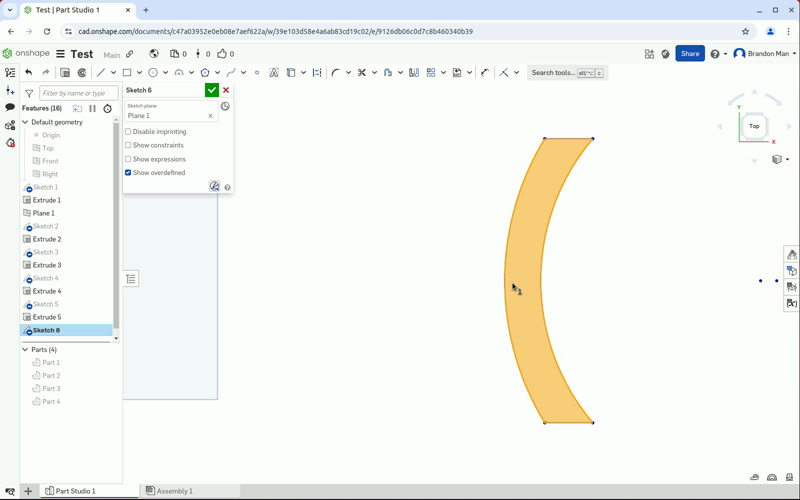
scroll(-6)
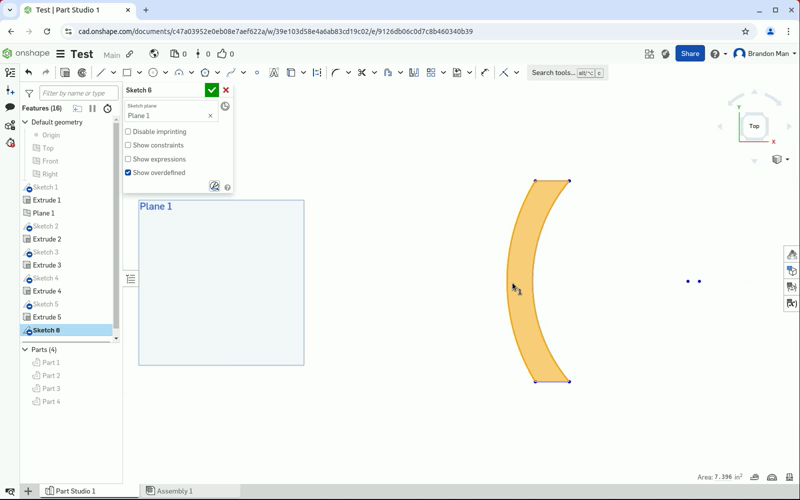
scroll(-6)
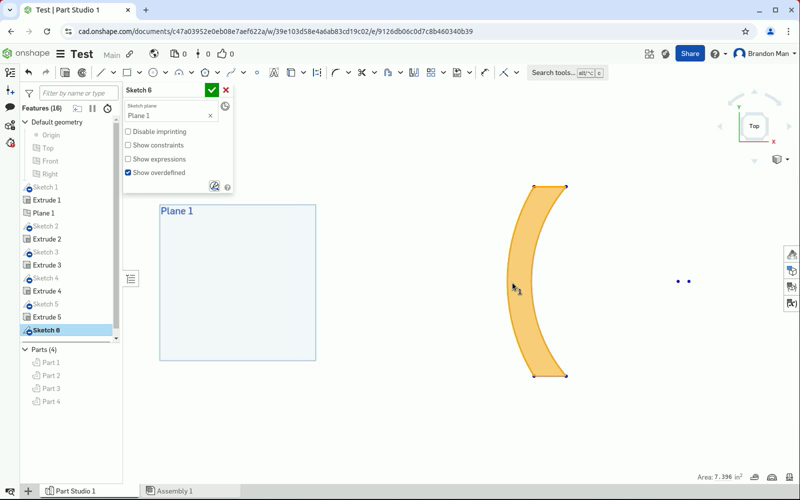
scroll(-6)
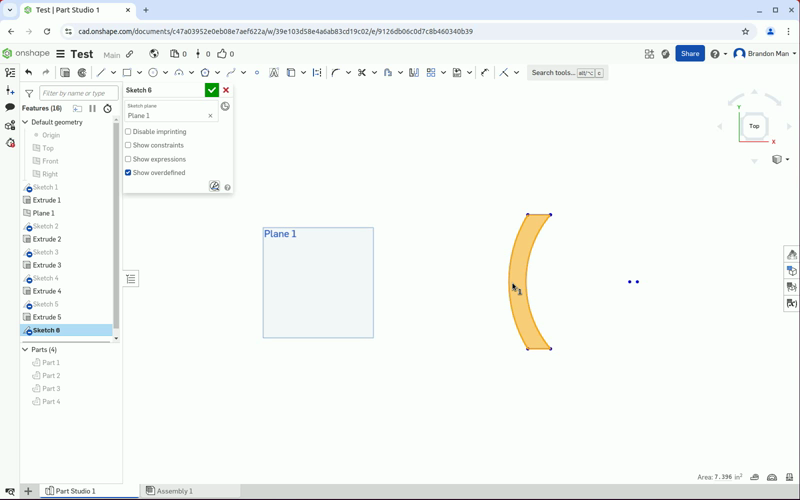
scroll(-6)
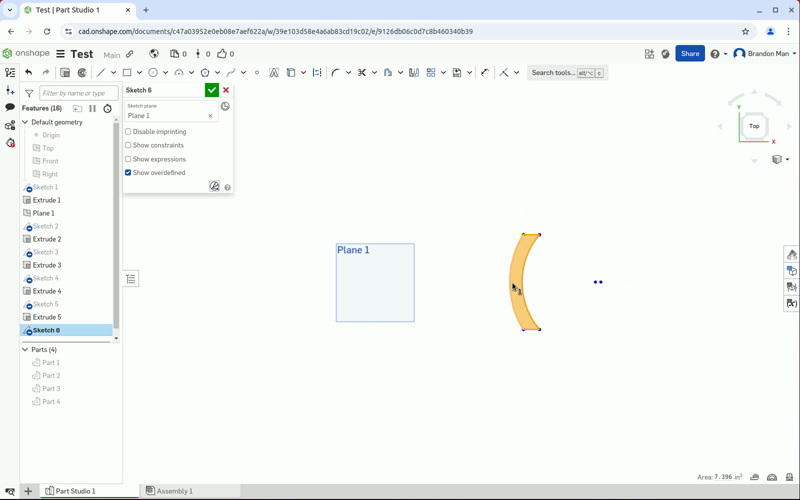
scroll(-6)
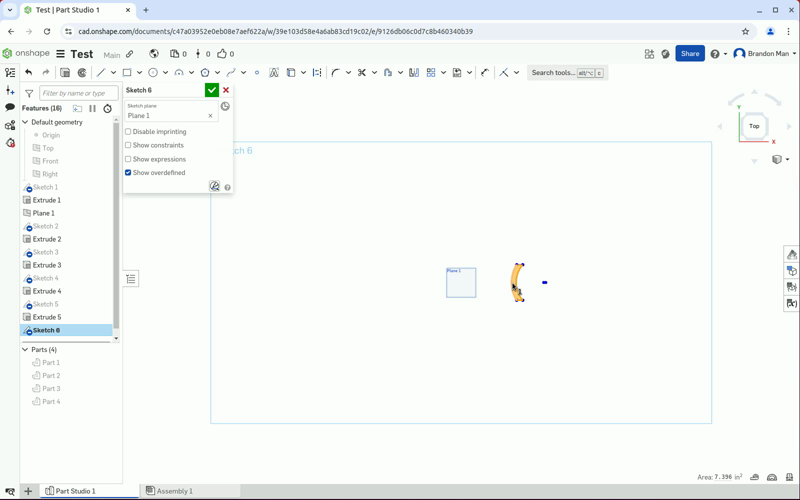
mouse_move(73, 352)
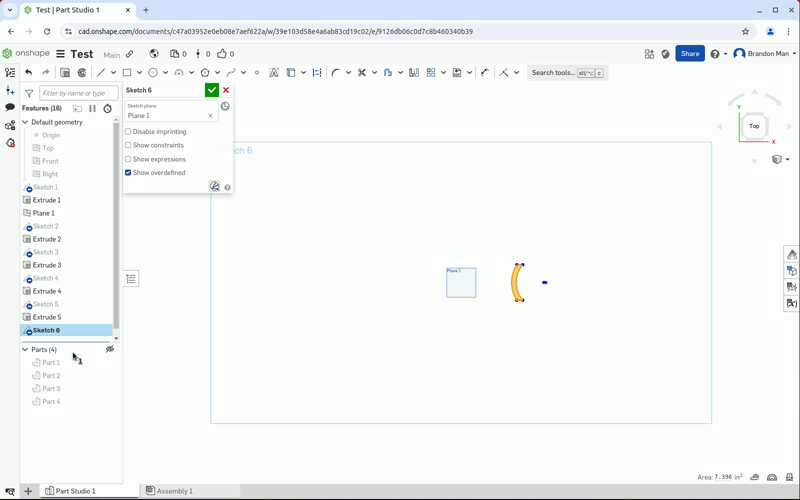
key(shift+y)
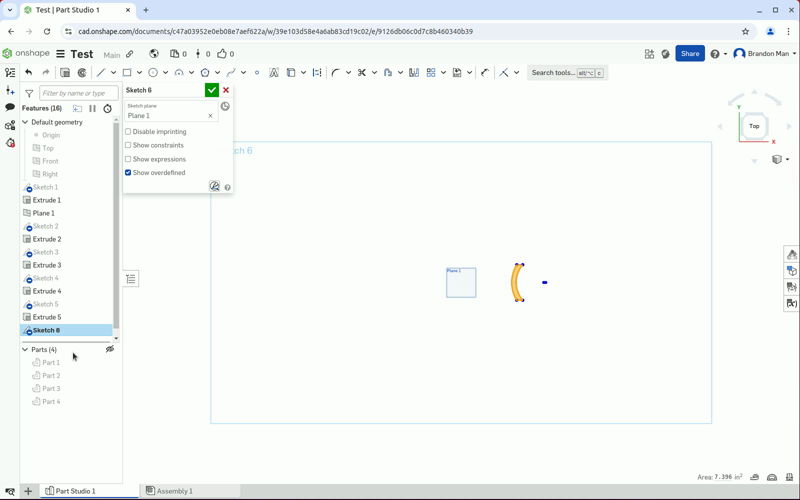
key(shift+e)
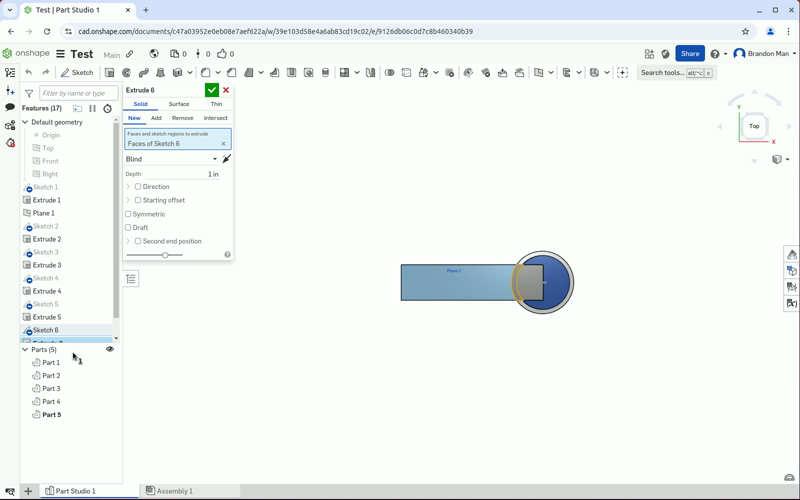
mouse_move(143, 106)
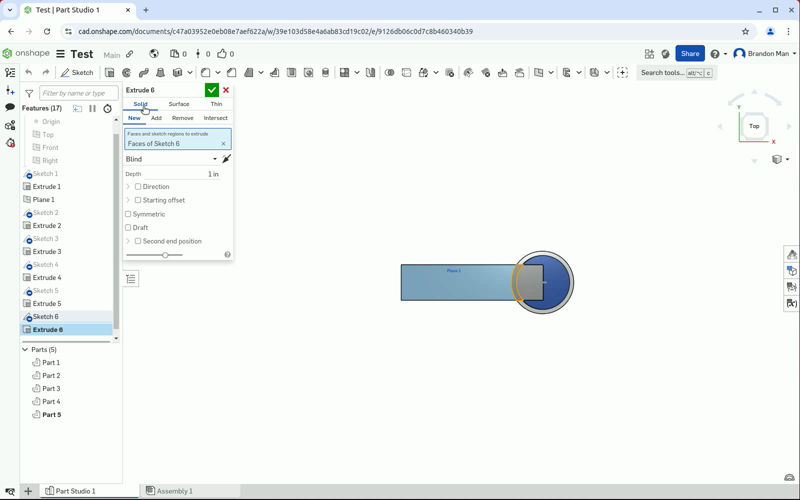
click(143, 106)
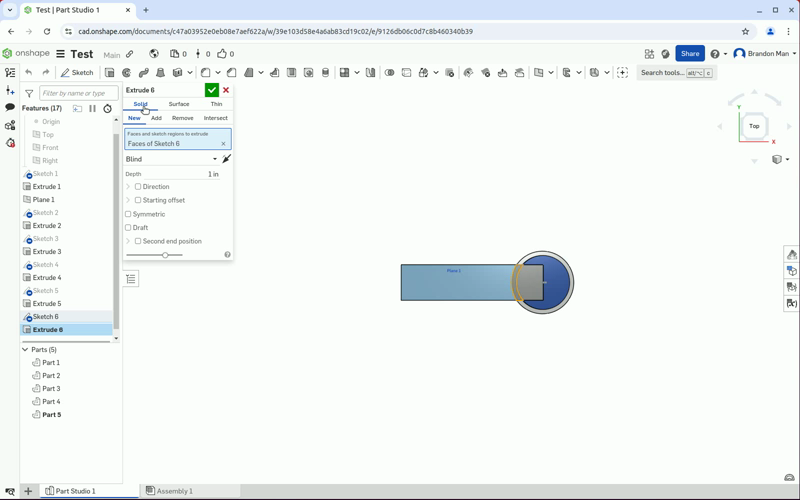
mouse_move(137, 120)
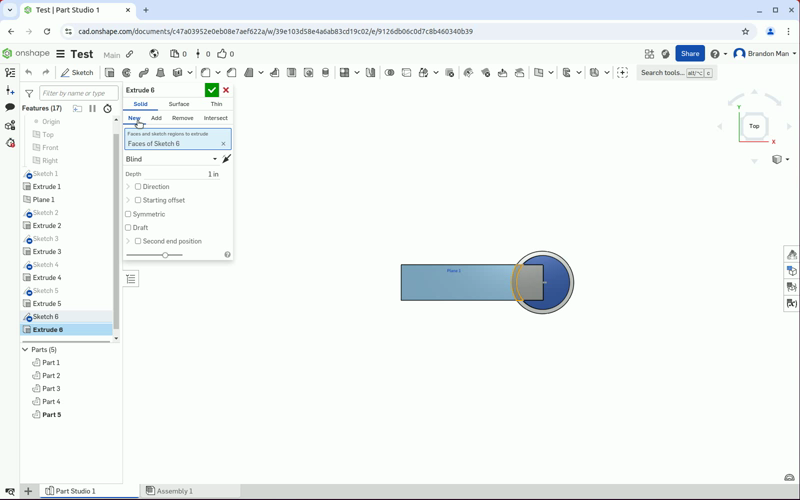
click(137, 120)
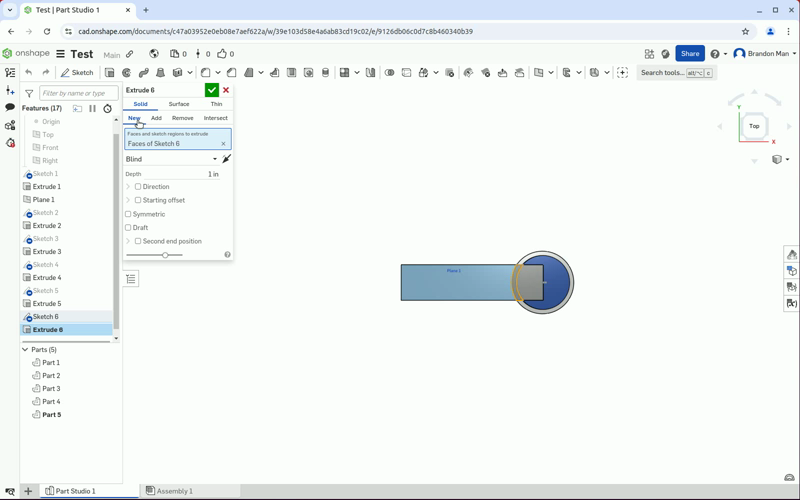
key(tab, 4)
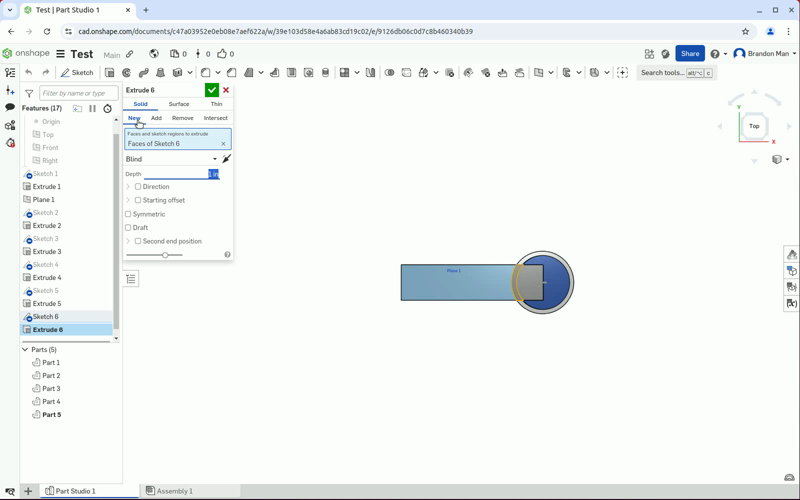
text(7.221)
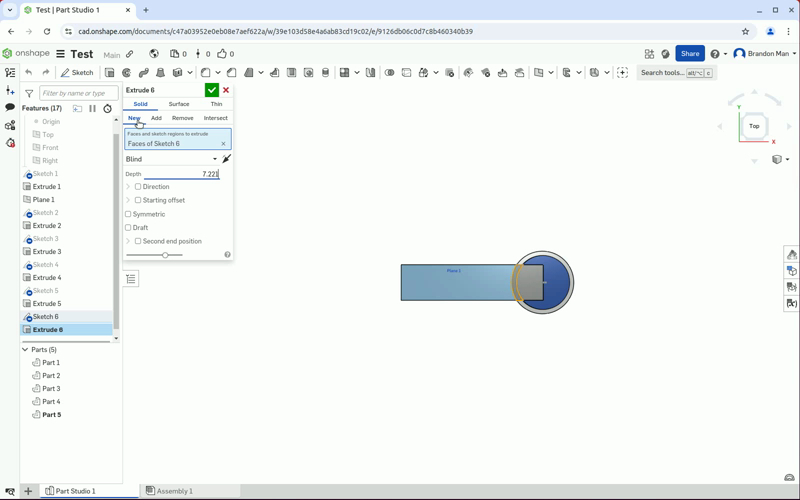
key(enter)
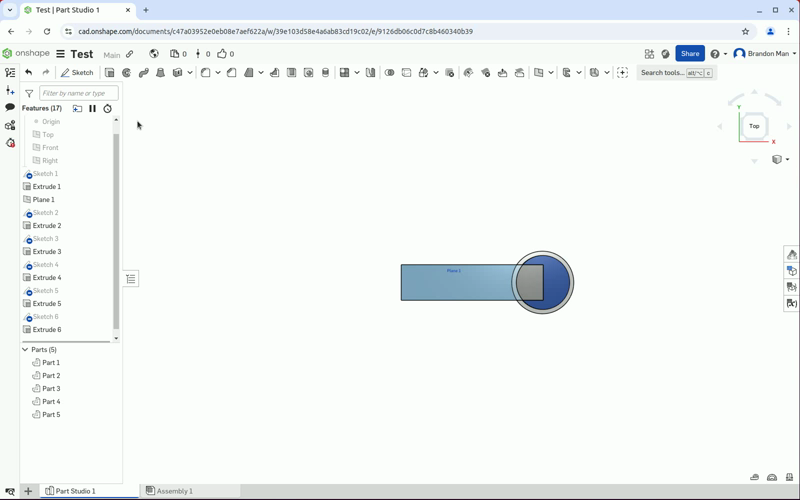
key(shift+h)
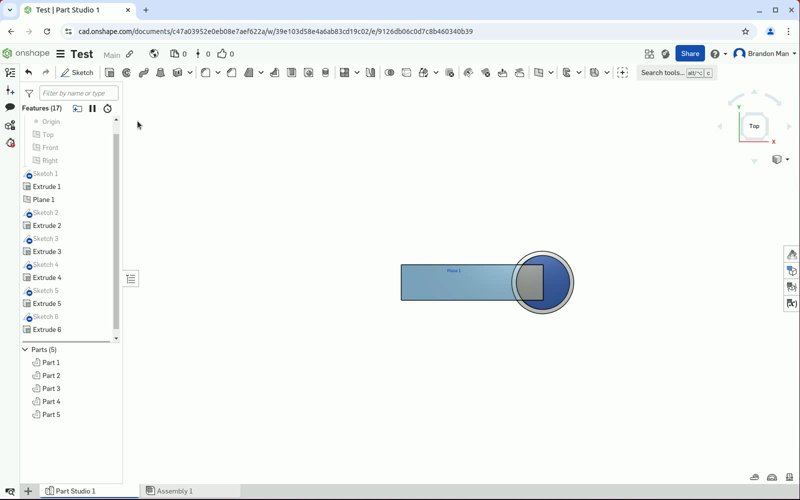
key(shift+h)
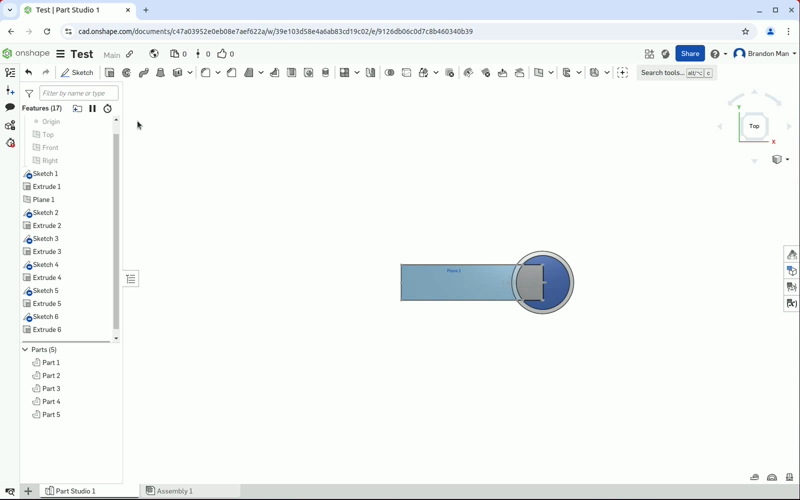
key(shift+7)
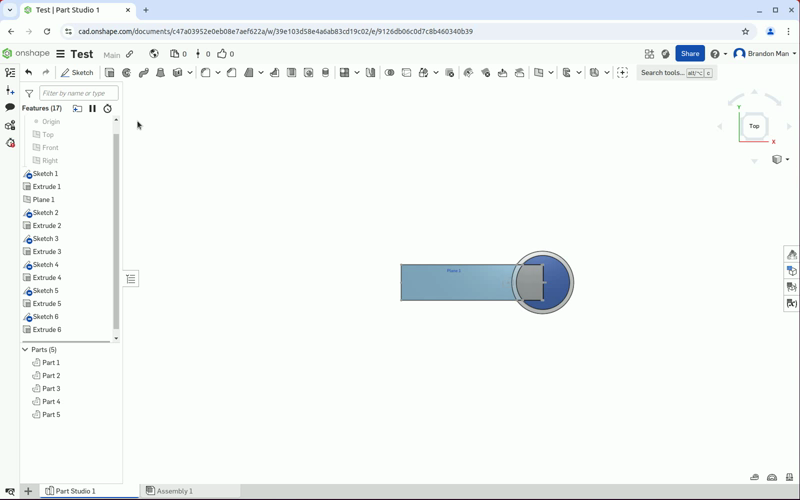
key(up, 3)
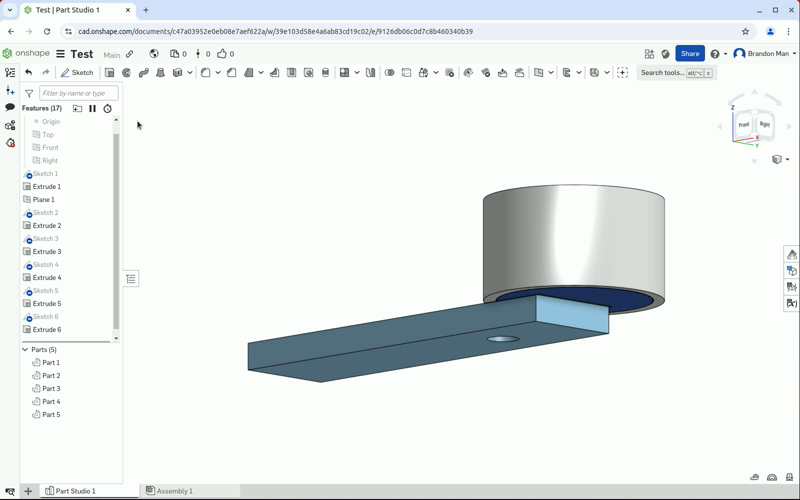
key(left, 3)
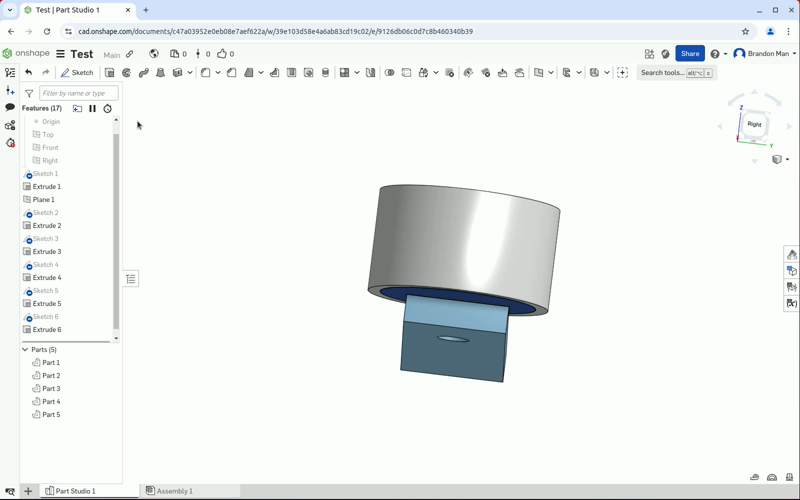
key(right, 3)
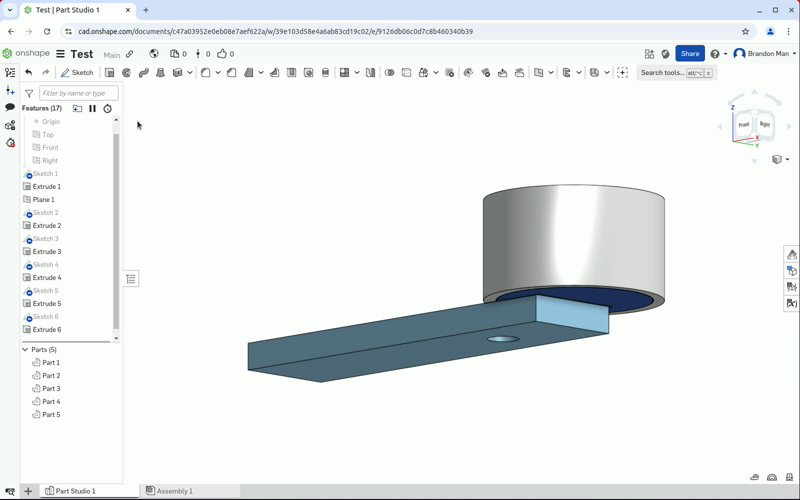
key(down, 3)
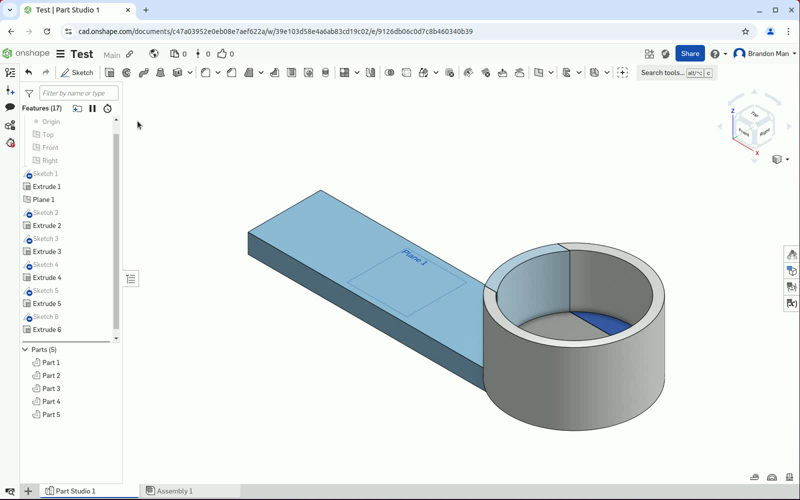
mouse_move(69, 176)
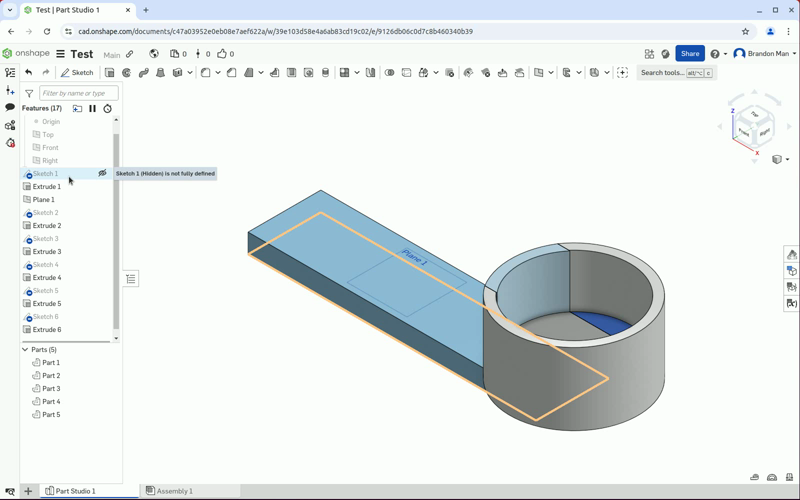
click(69, 176)